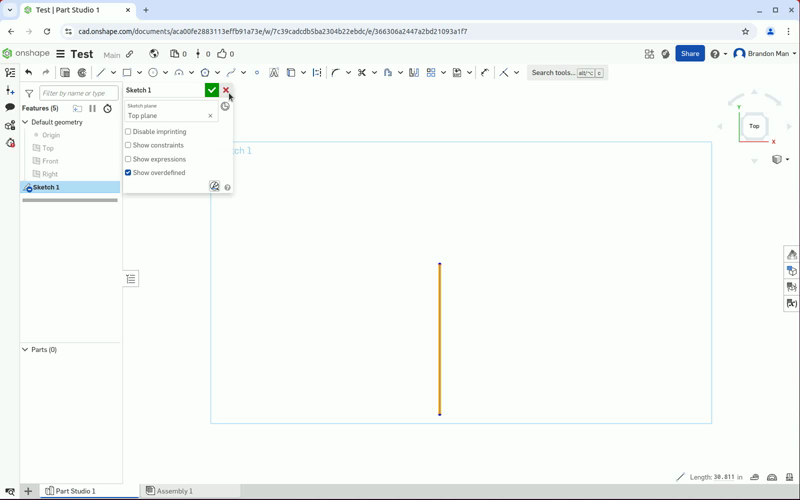
key(shift+h)
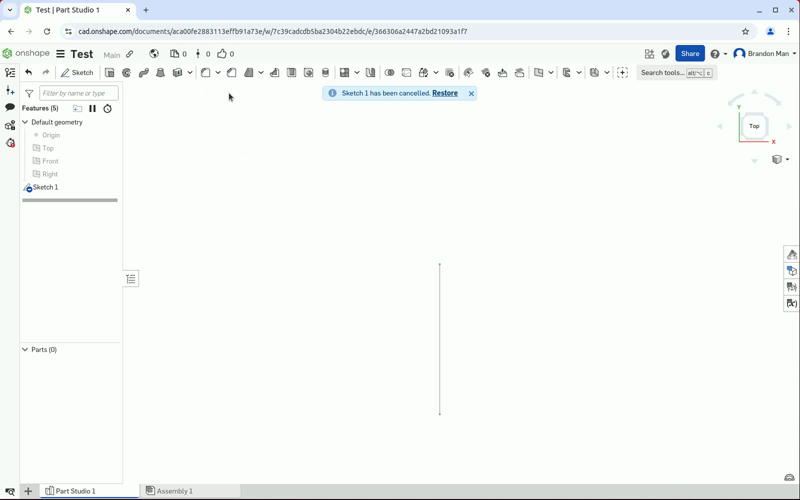
key(shift+s)
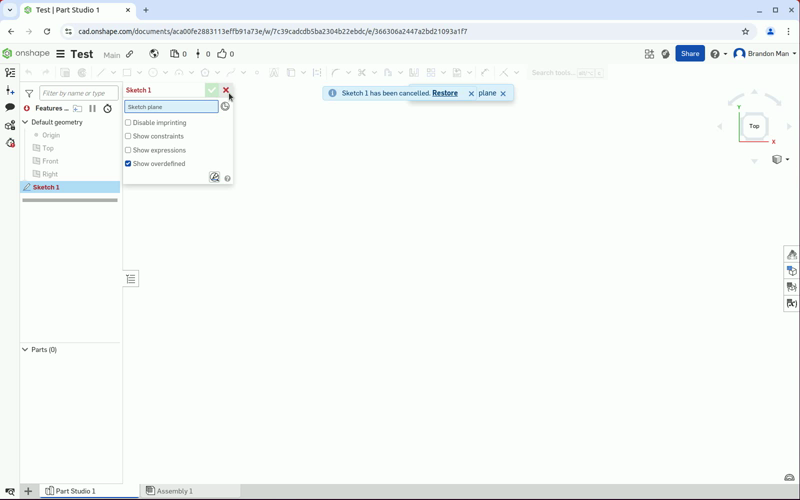
mouse_move(73, 150)
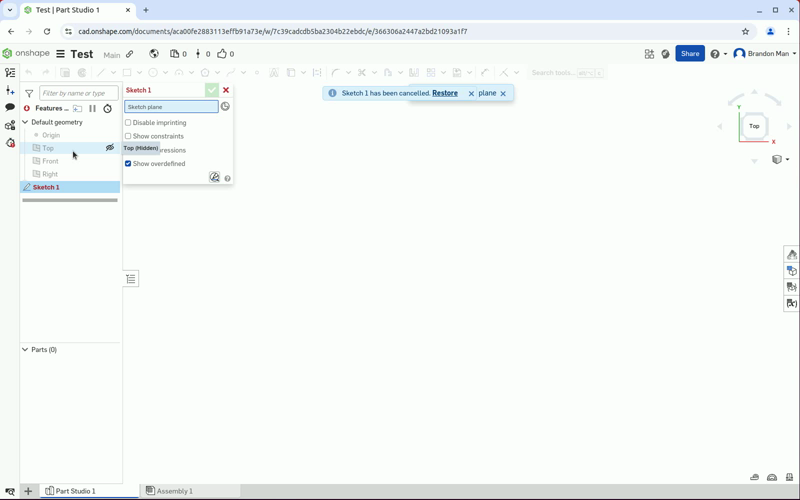
click(73, 150)
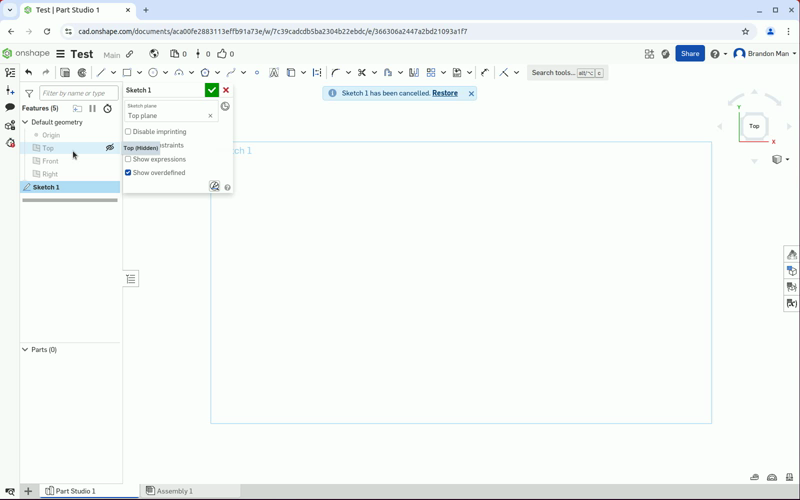
mouse_move(73, 352)
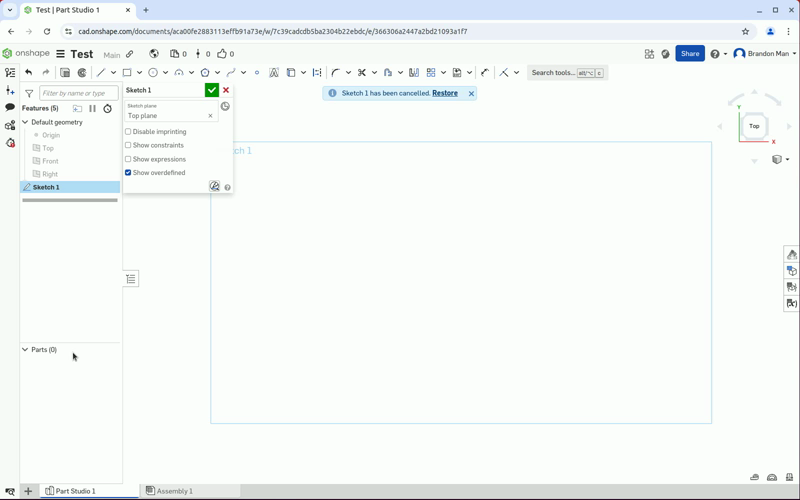
key(y)
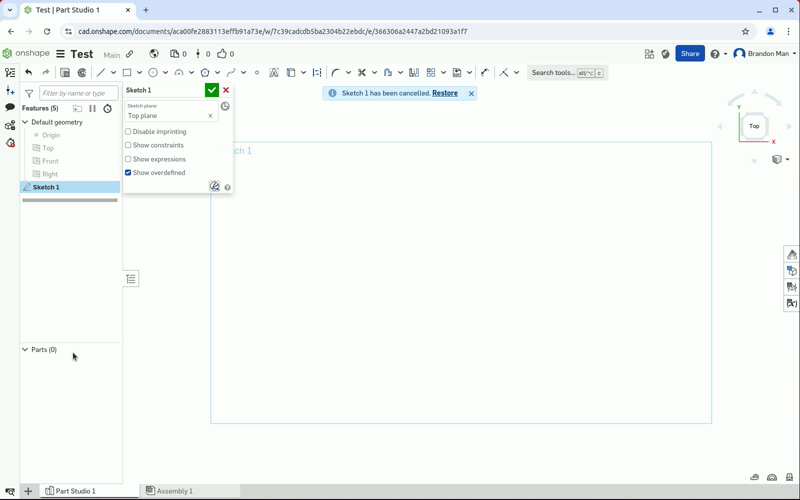
key(l)
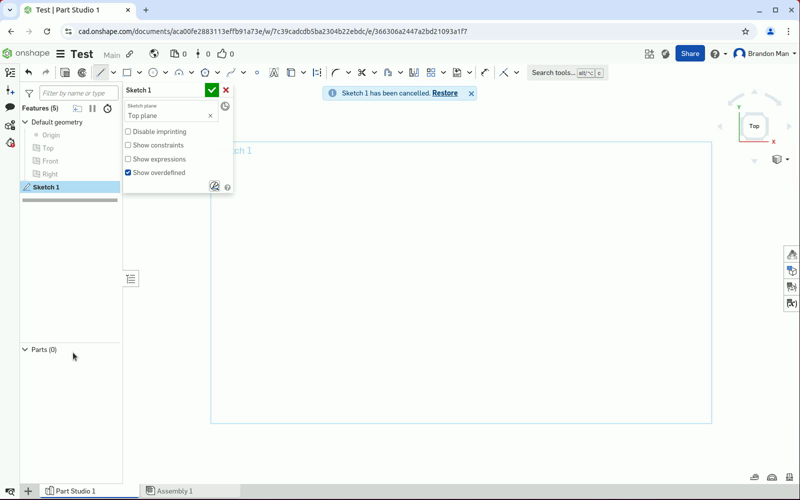
key_down(shift)
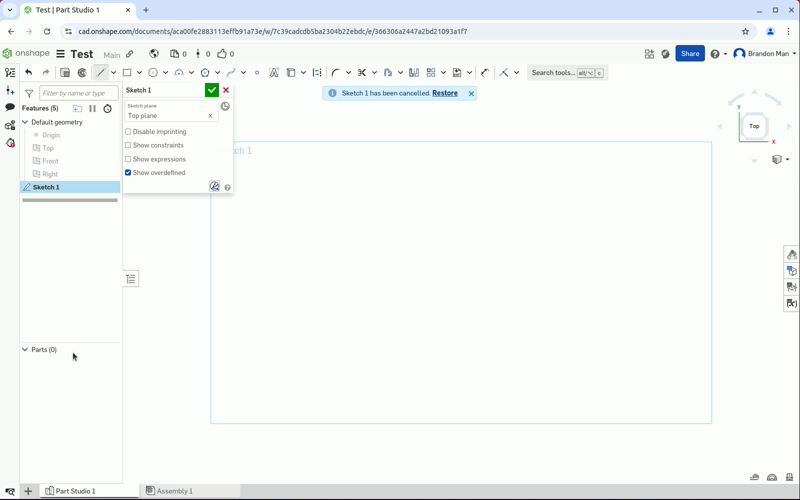
mouse_move(416, 313)
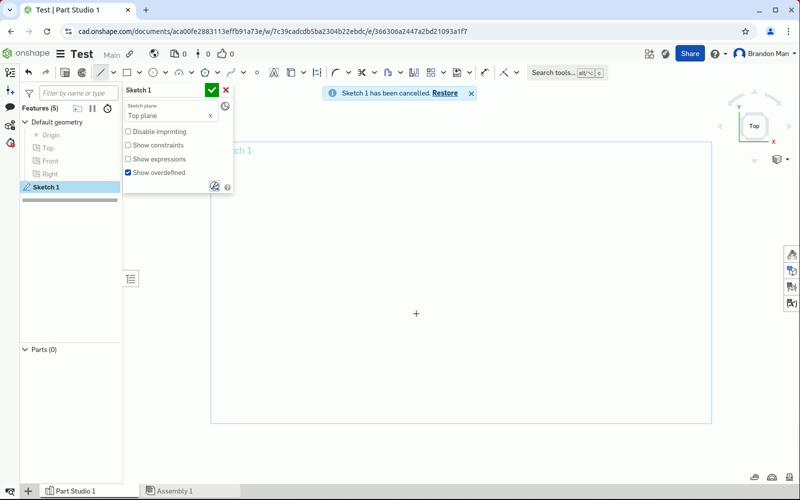
click(416, 313)
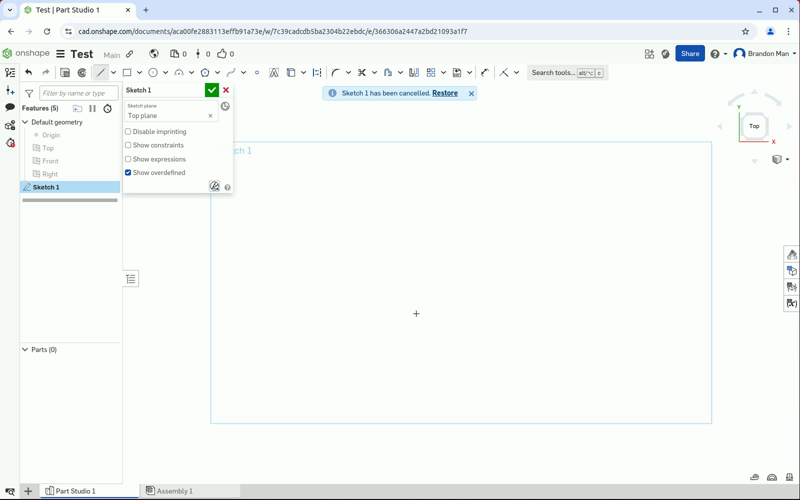
key_up(shift)
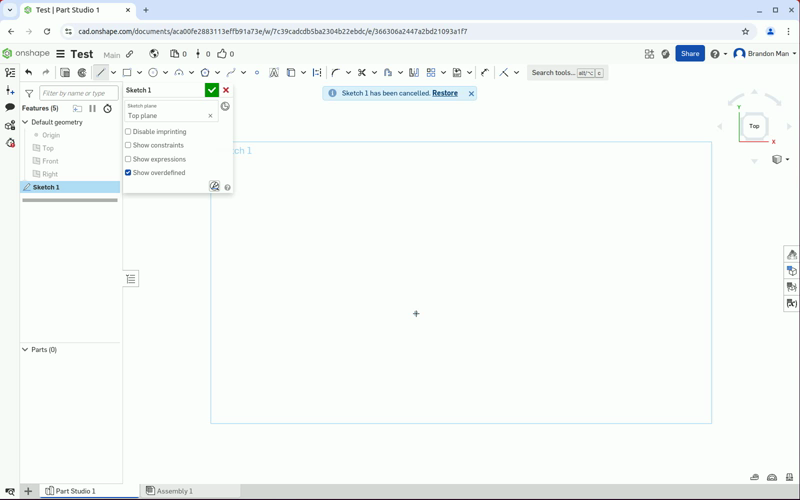
key_down(shift)
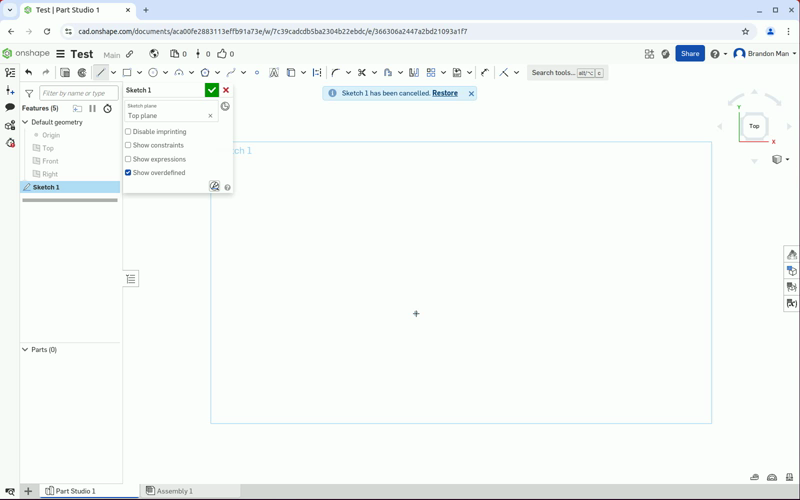
mouse_move(446, 313)
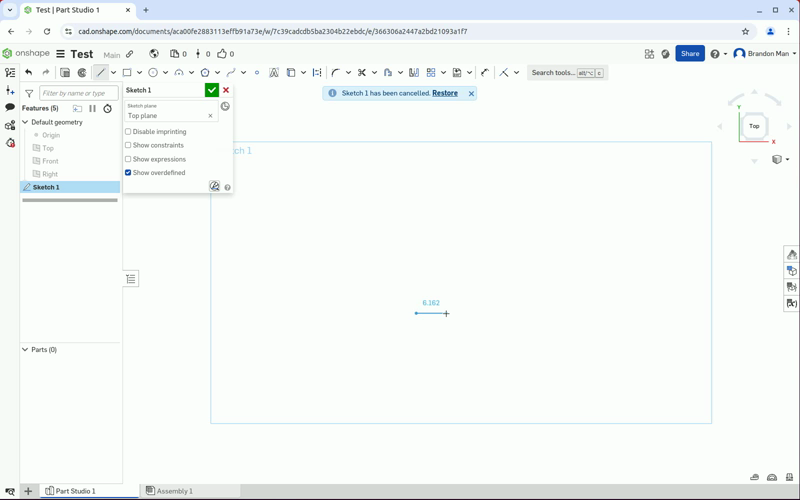
mouse_move(423, 313)
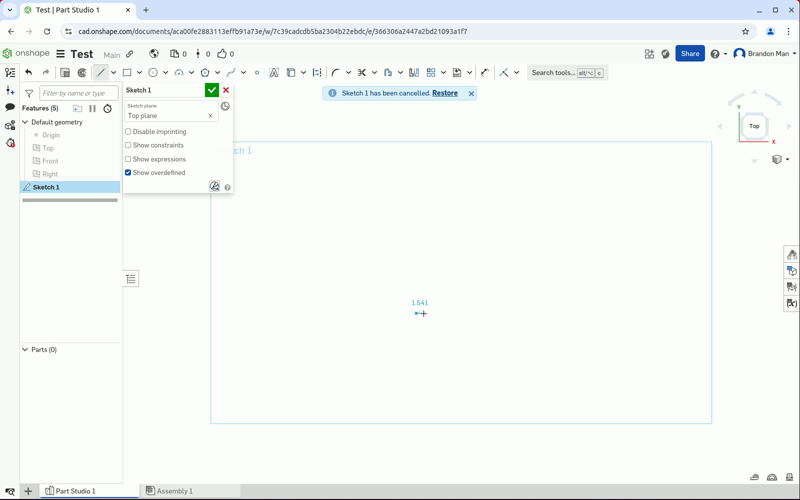
click(423, 313)
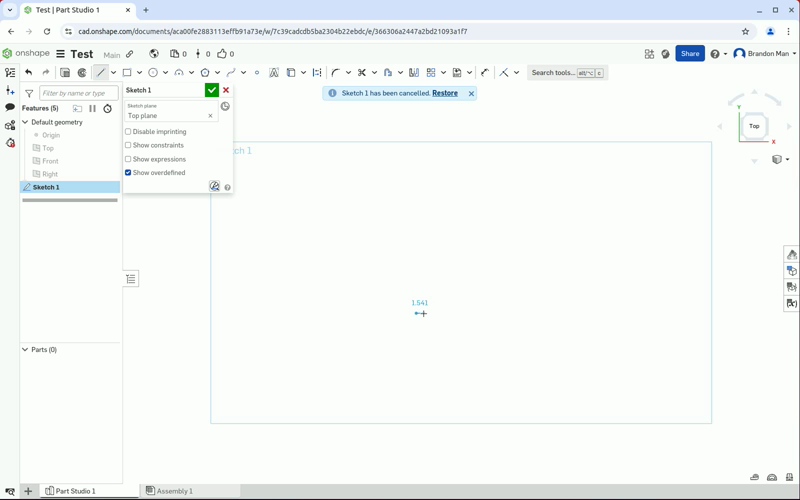
key_up(shift)
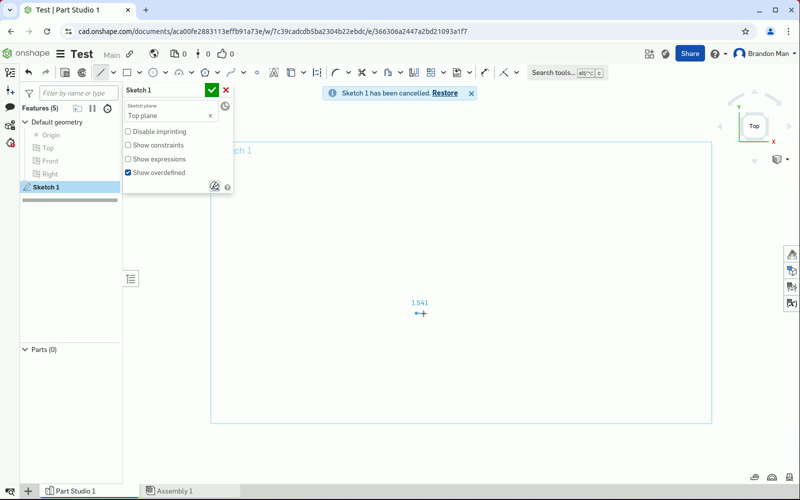
key_down(shift)
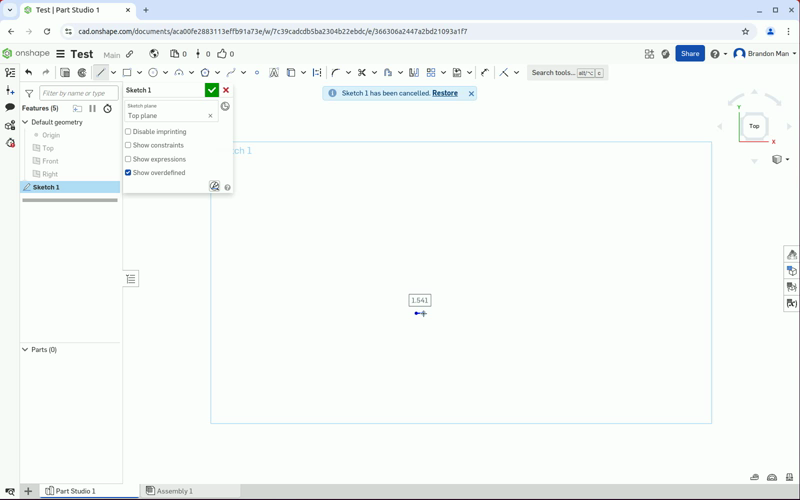
mouse_move(453, 313)
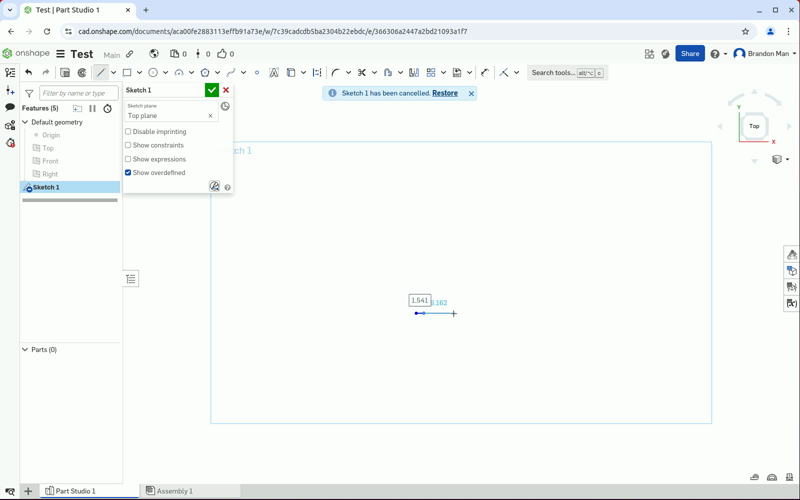
mouse_move(423, 291)
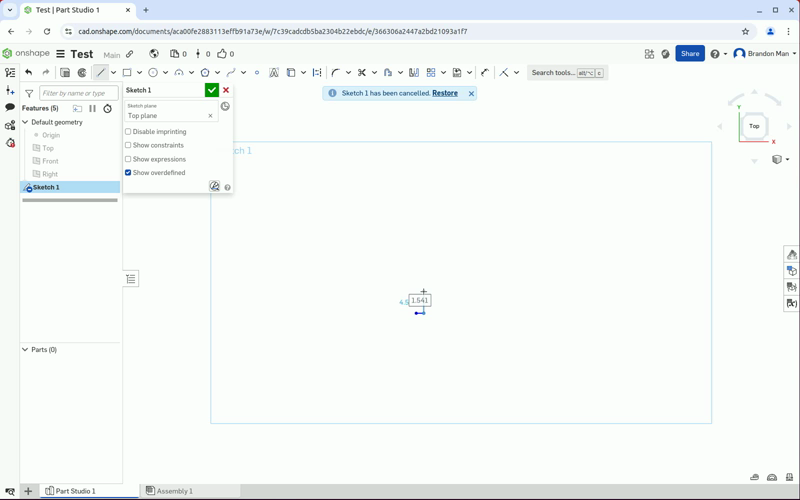
click(423, 291)
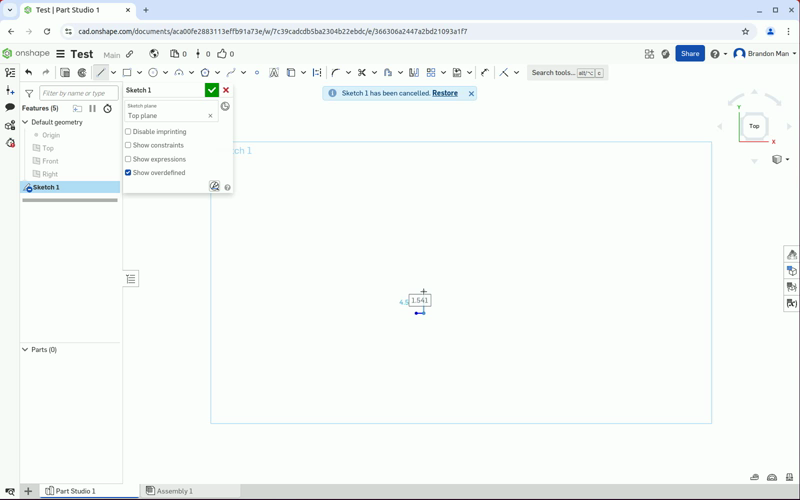
key_up(shift)
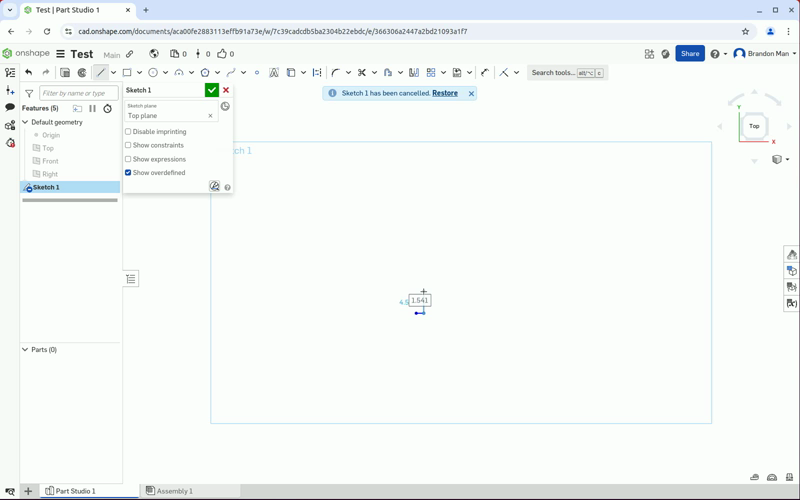
key_down(shift)
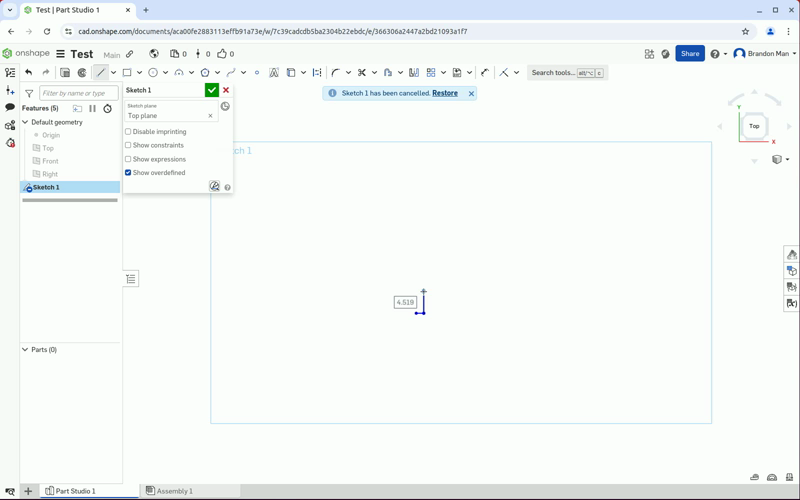
mouse_move(453, 291)
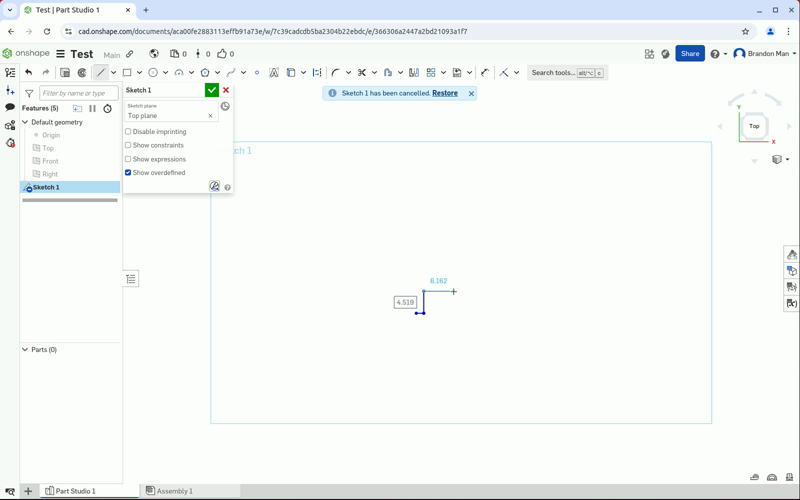
mouse_move(416, 291)
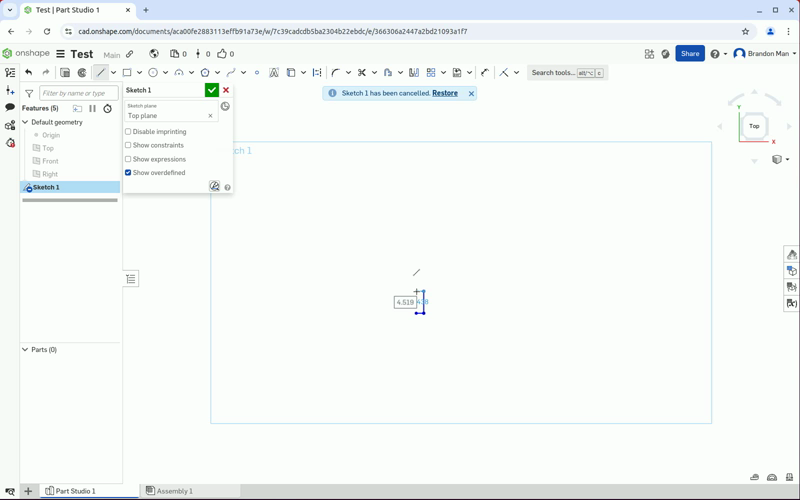
scroll(6)
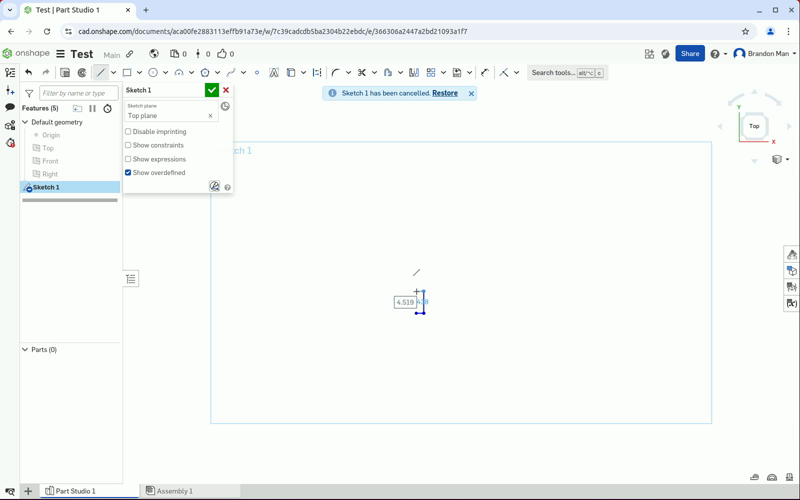
scroll(6)
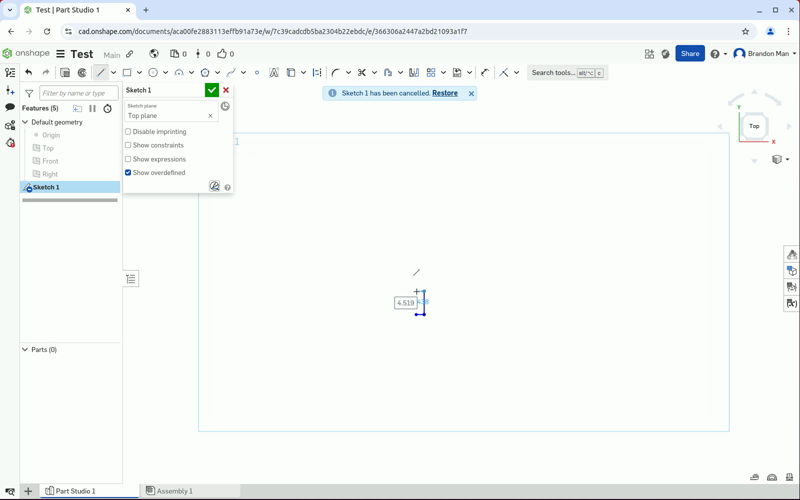
scroll(6)
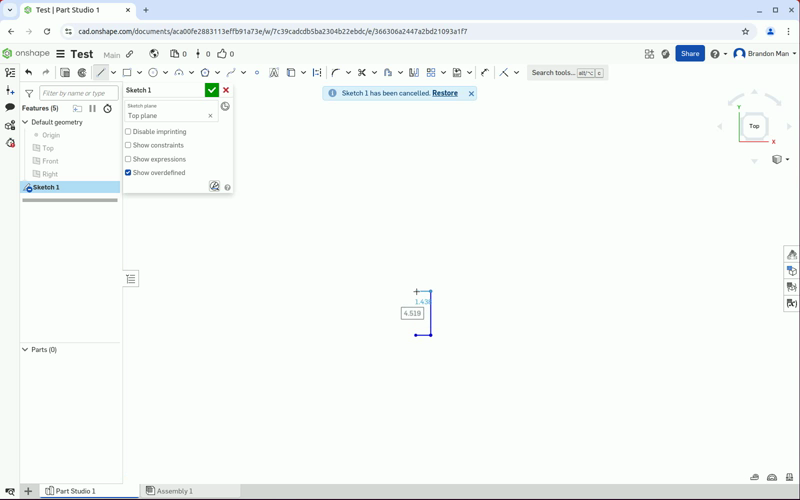
scroll(6)
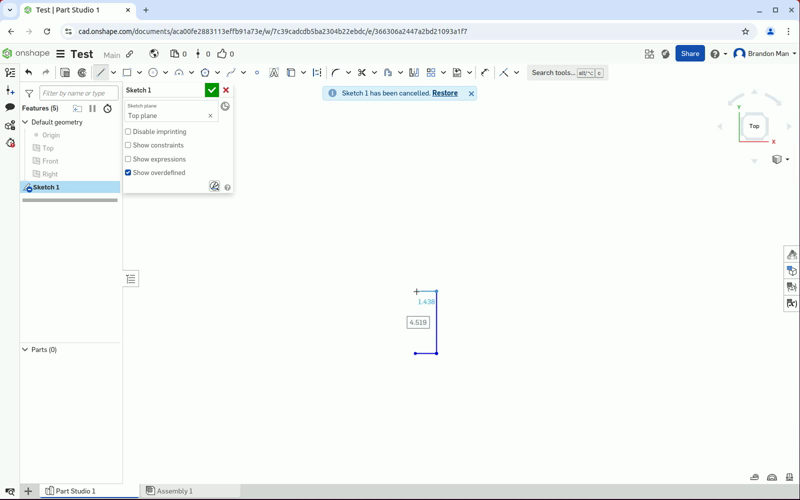
scroll(6)
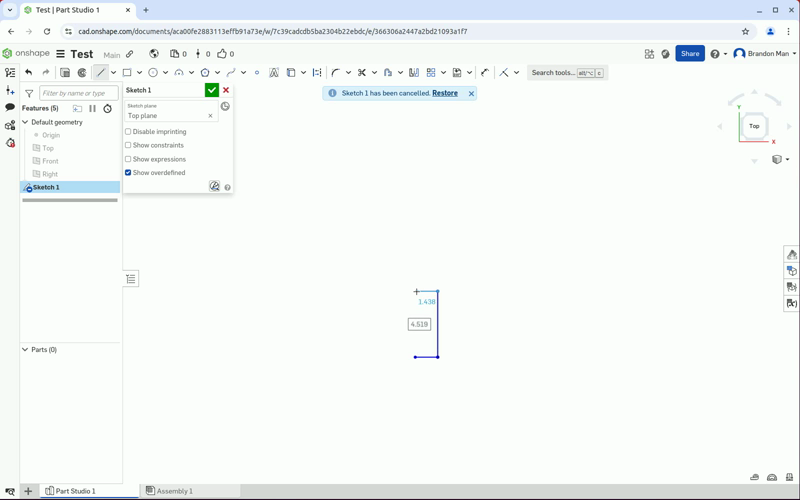
scroll(6)
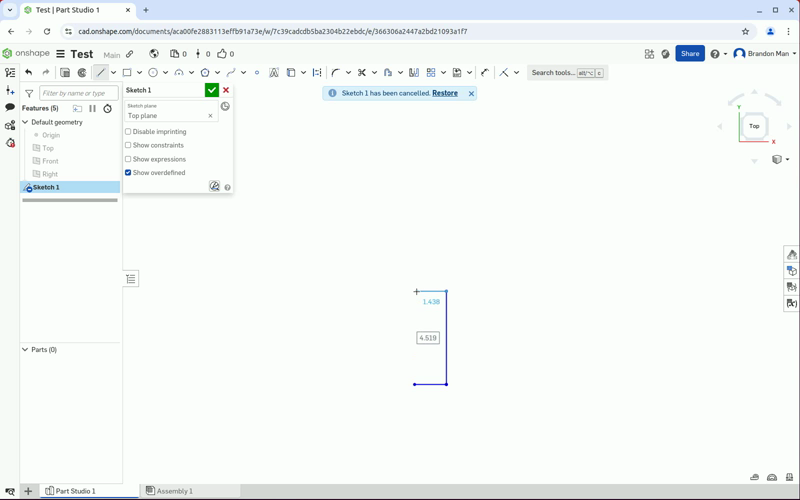
scroll(6)
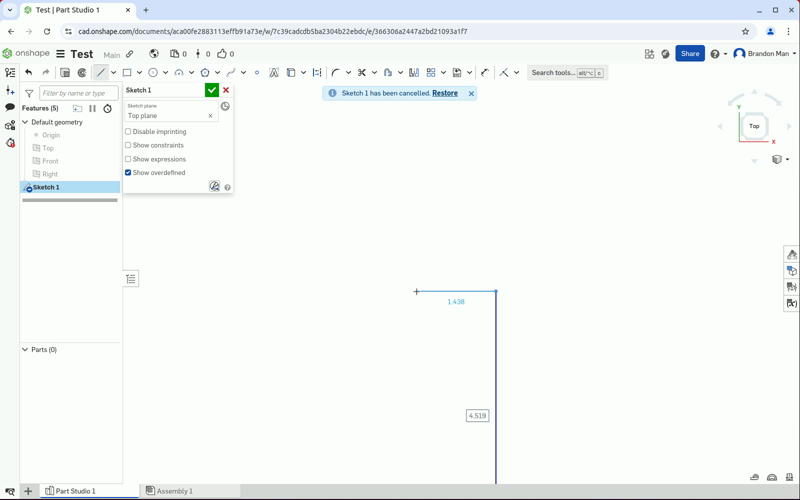
click(416, 291)
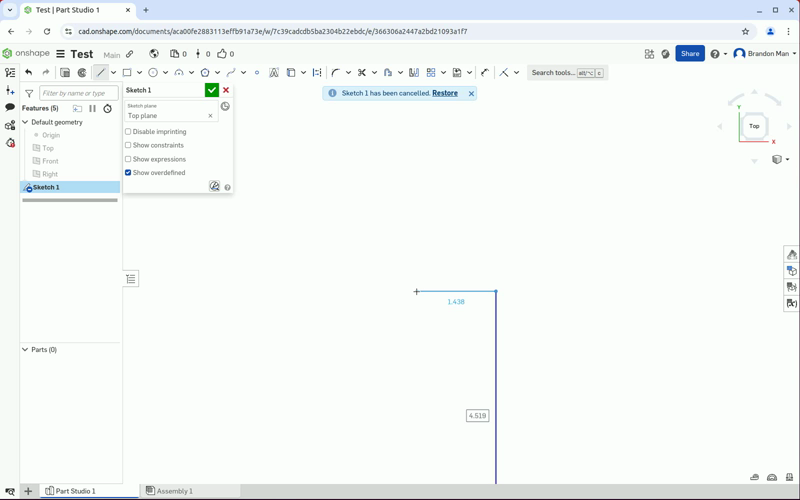
scroll(-6)
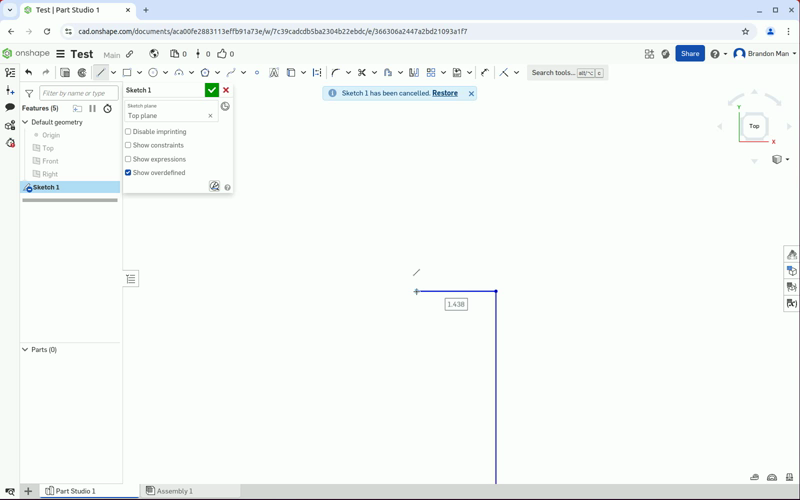
scroll(-6)
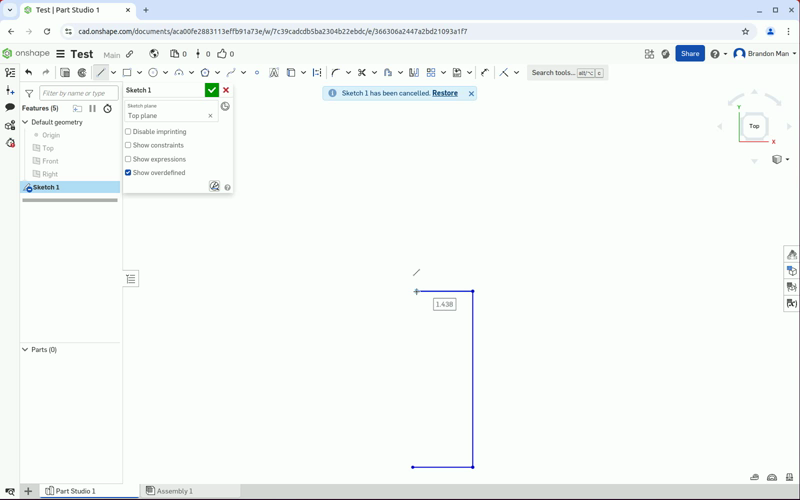
scroll(-6)
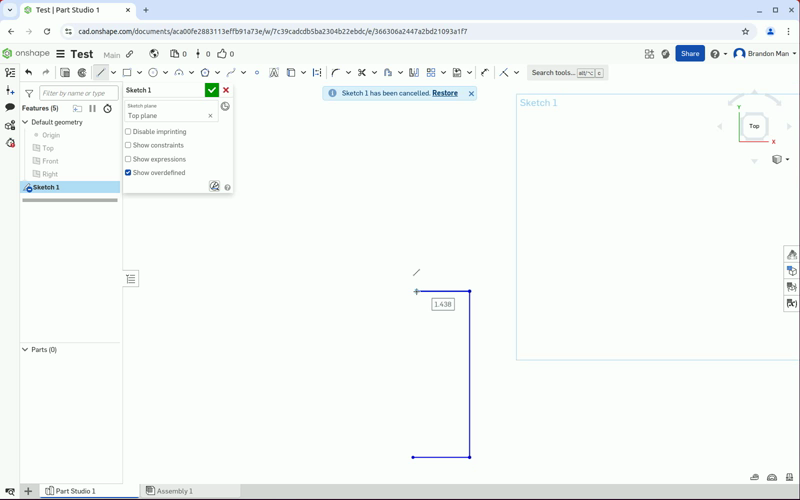
scroll(-6)
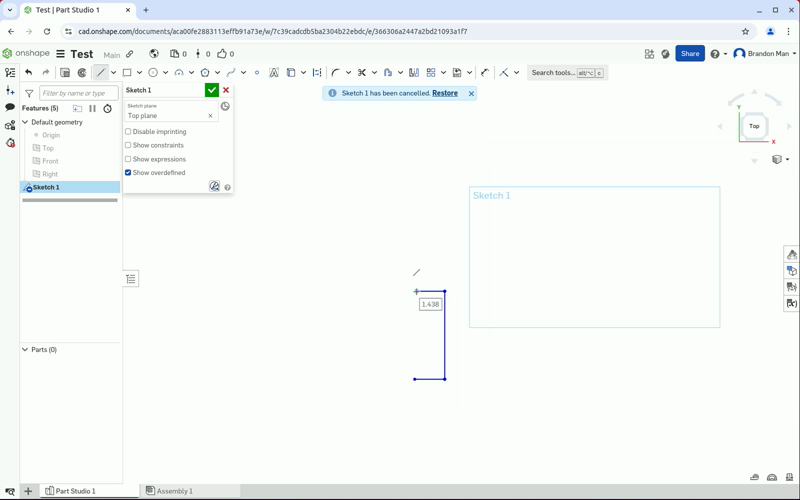
scroll(-6)
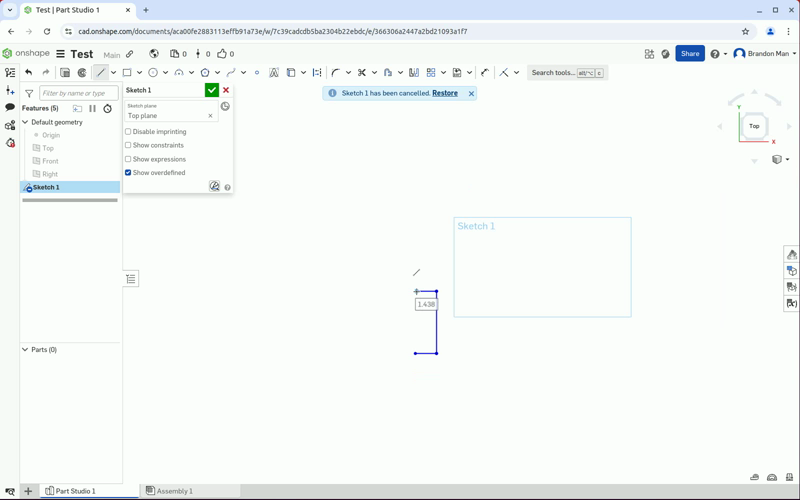
scroll(-6)
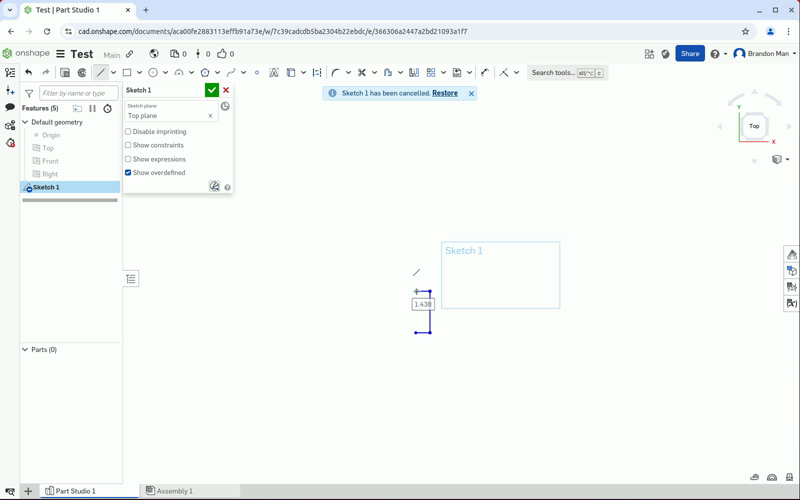
scroll(-6)
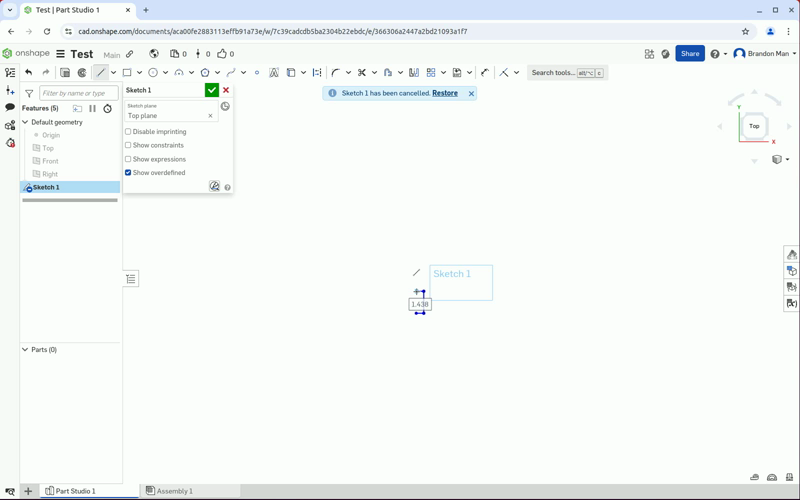
key_up(shift)
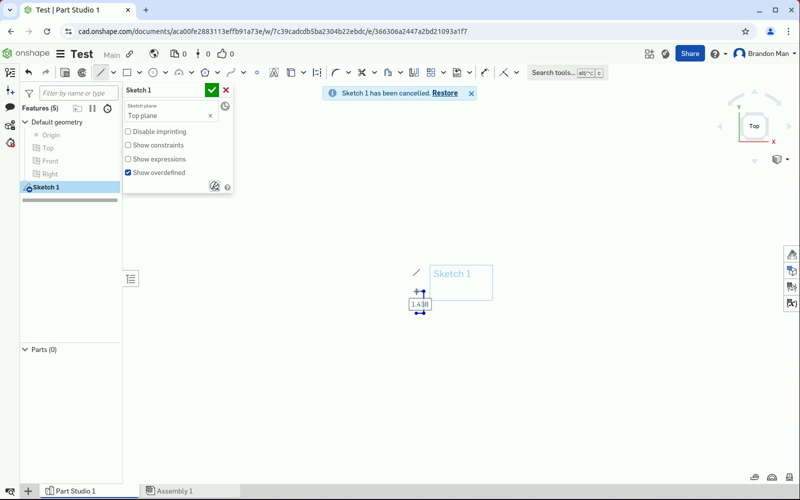
key_down(shift)
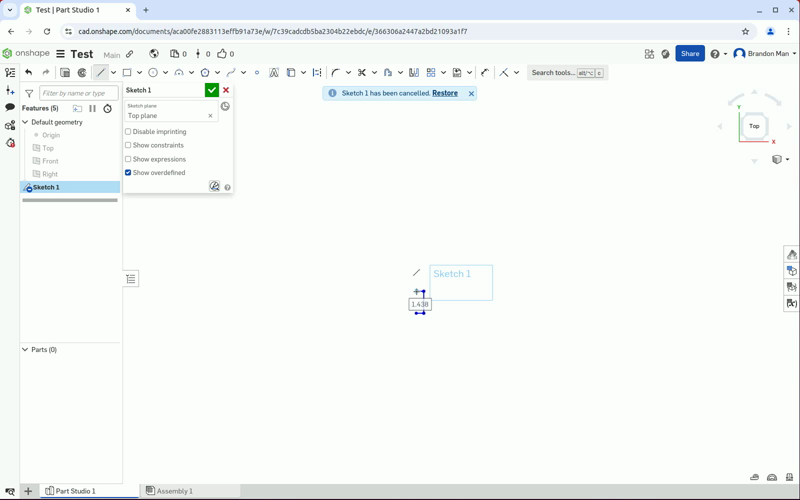
mouse_move(446, 291)
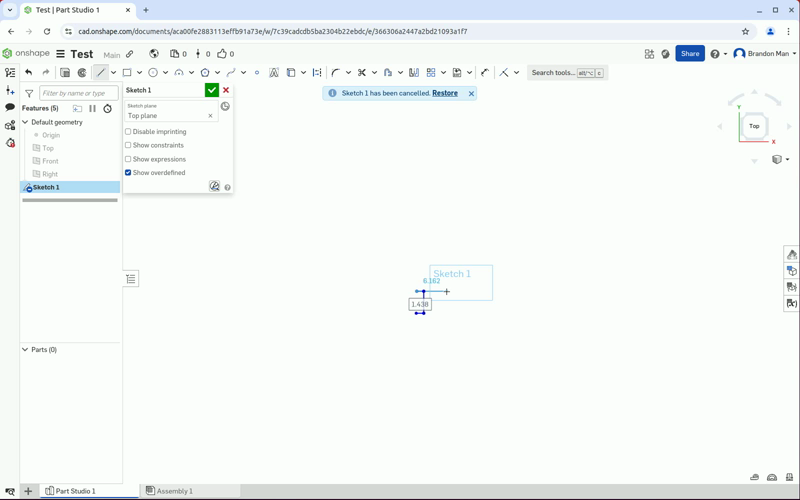
mouse_move(416, 291)
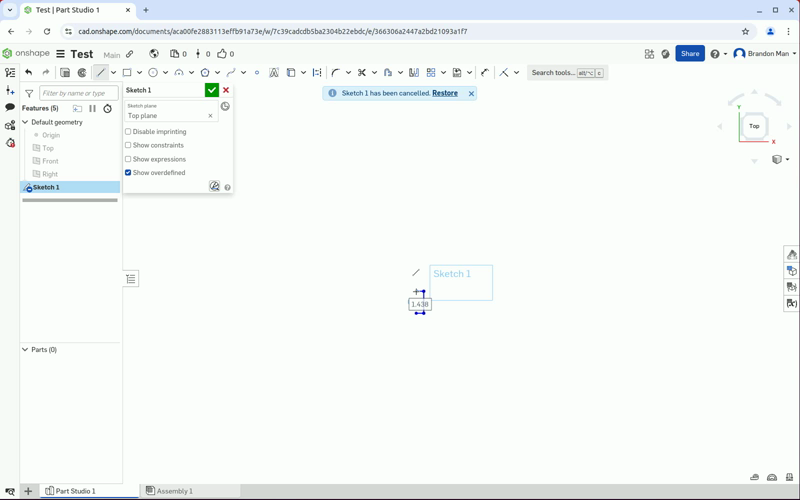
scroll(6)
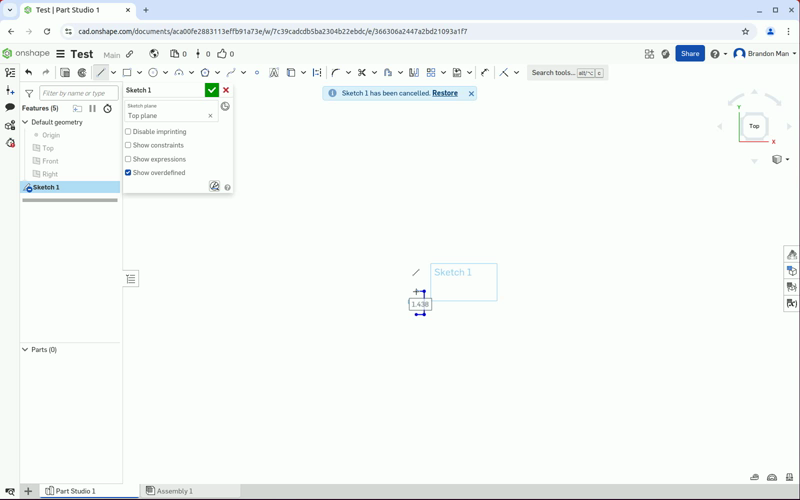
scroll(6)
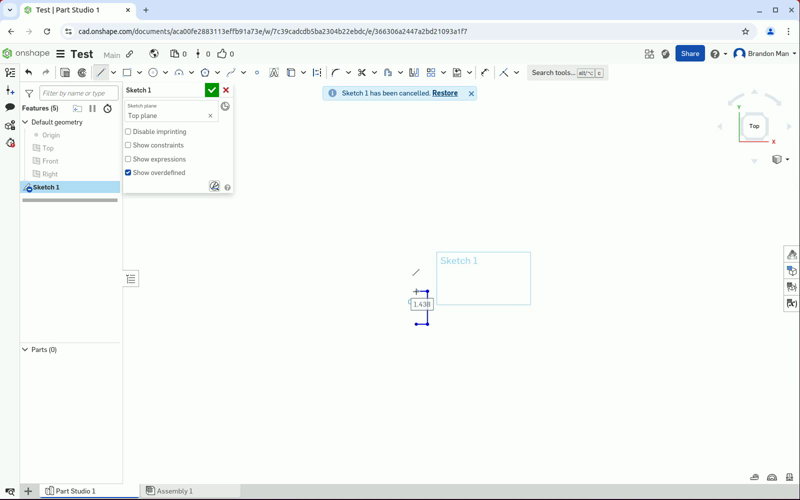
scroll(6)
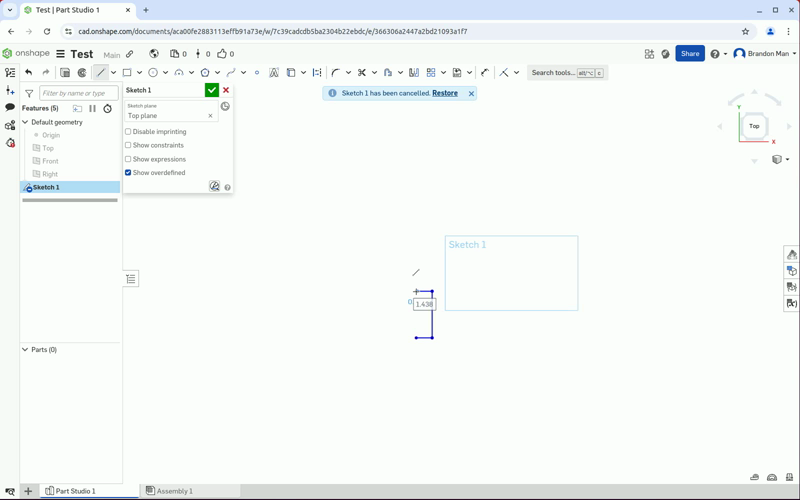
scroll(6)
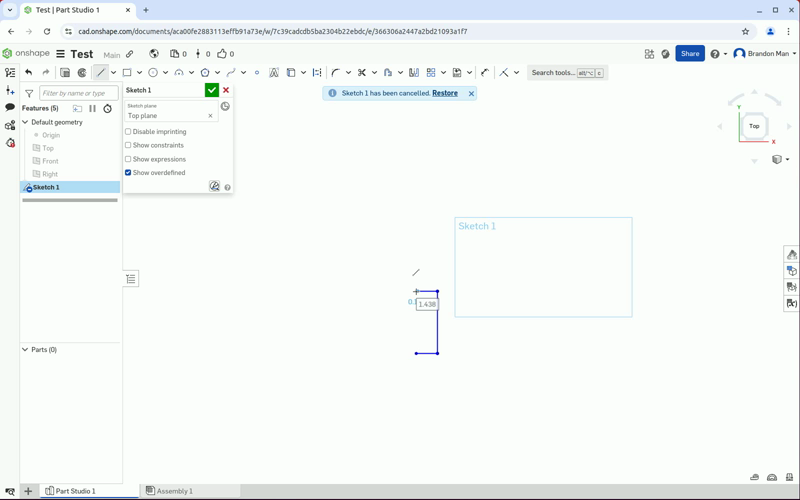
scroll(6)
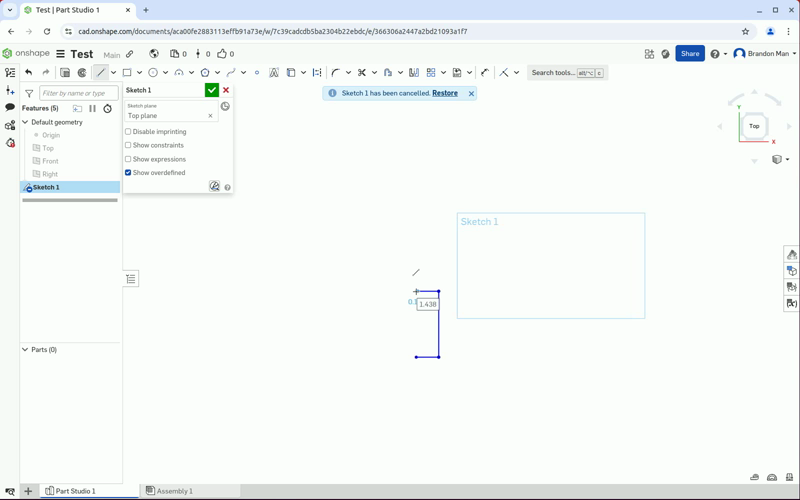
scroll(6)
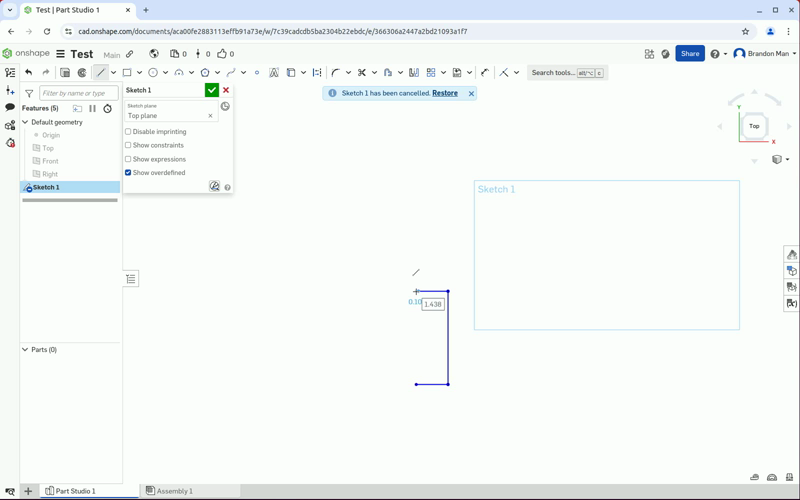
scroll(6)
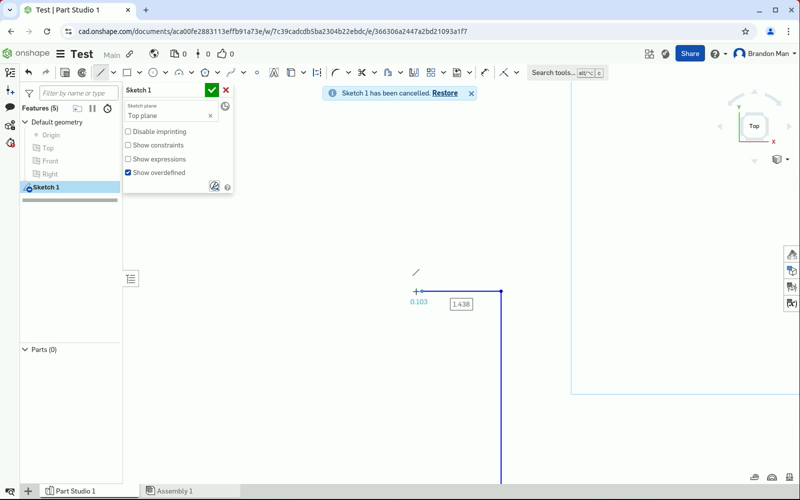
click(416, 291)
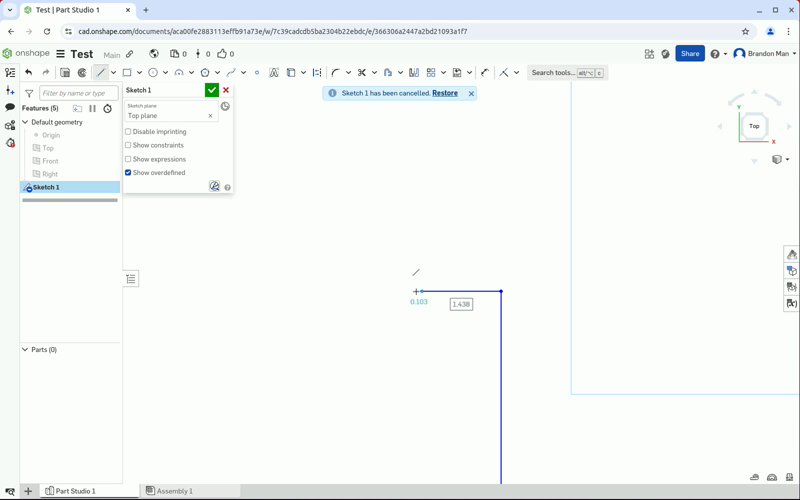
scroll(-6)
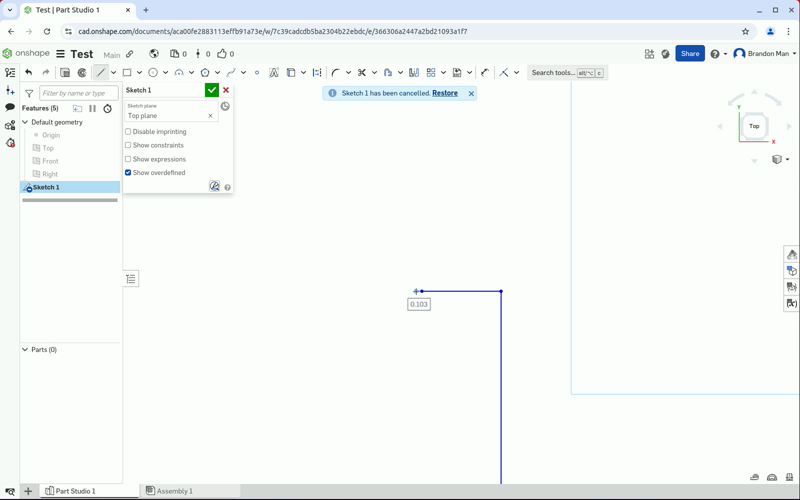
scroll(-6)
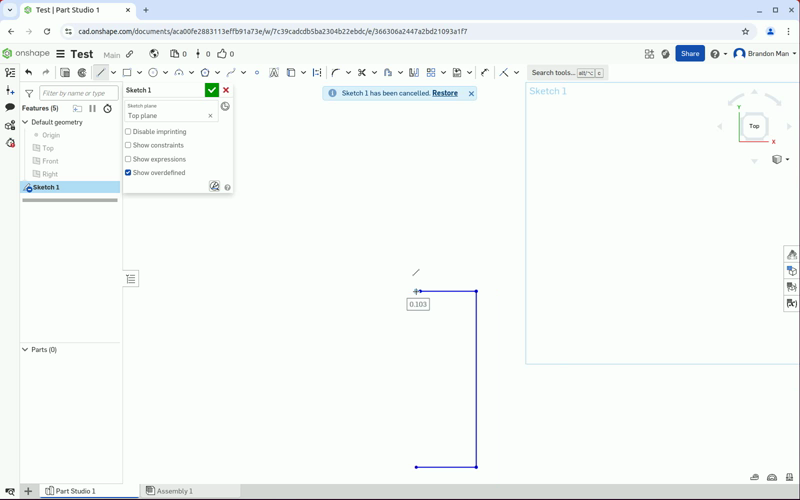
scroll(-6)
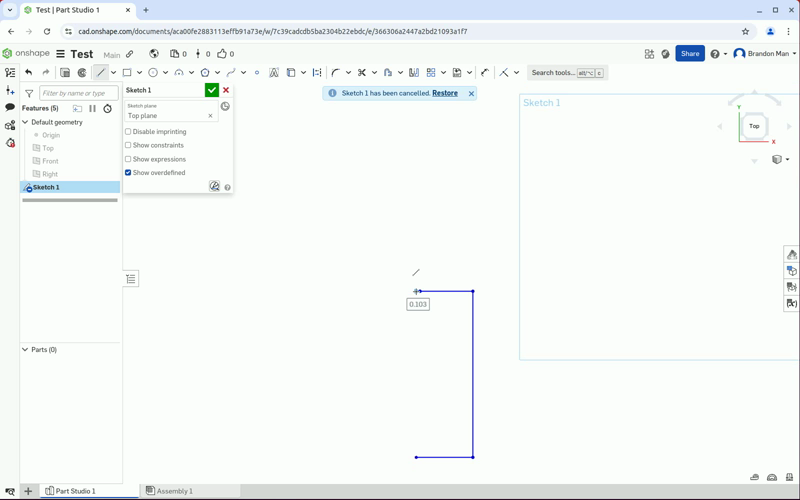
scroll(-6)
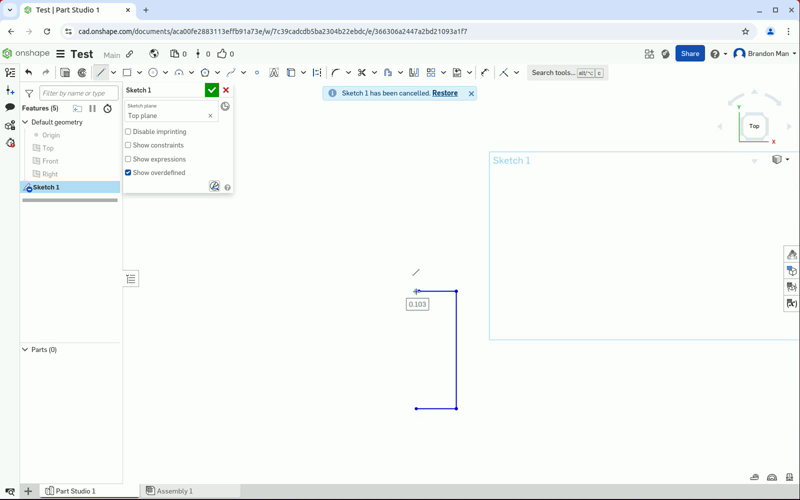
scroll(-6)
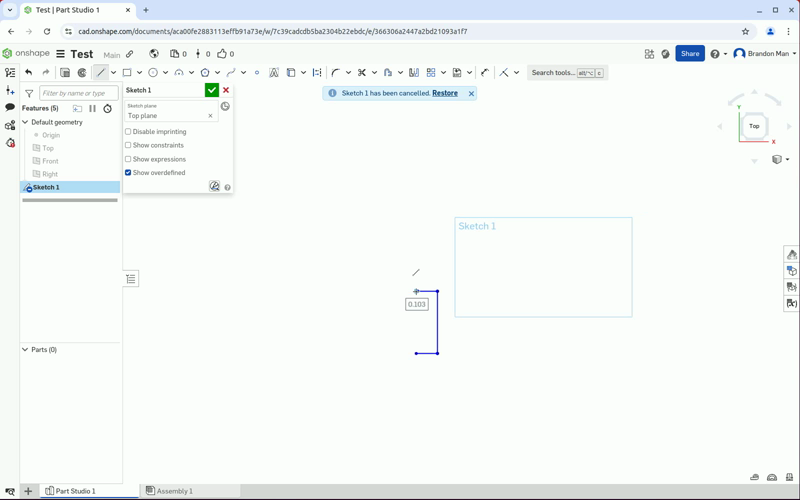
scroll(-6)
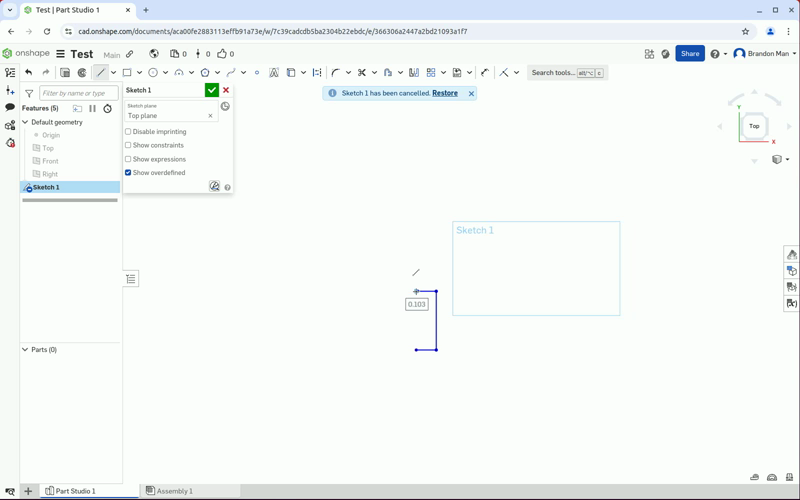
scroll(-6)
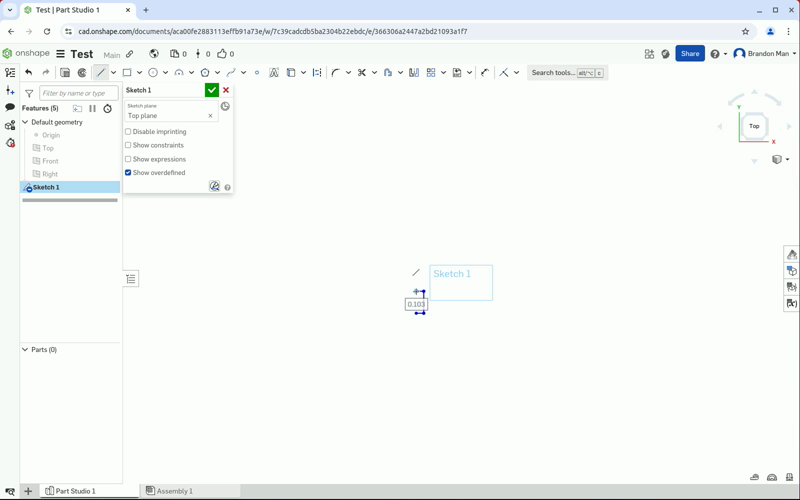
key_up(shift)
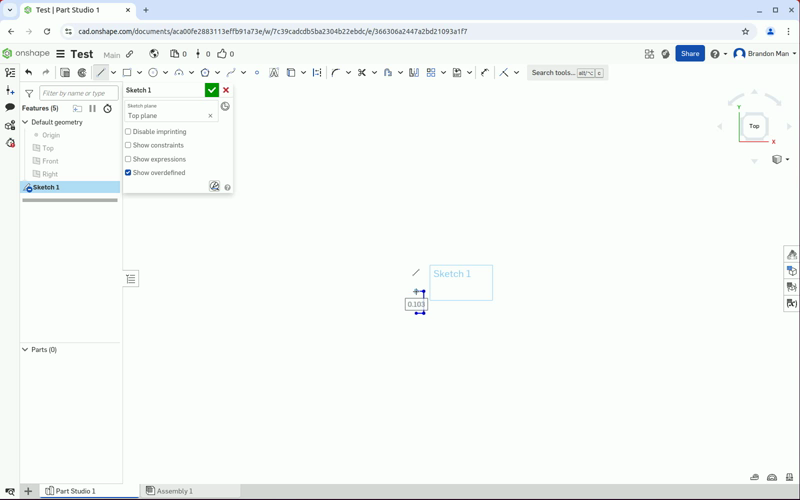
mouse_move(446, 291)
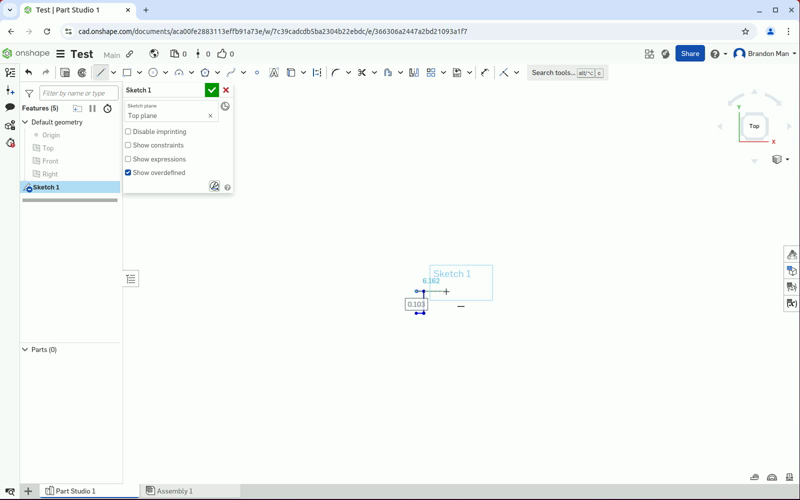
key_down(shift)
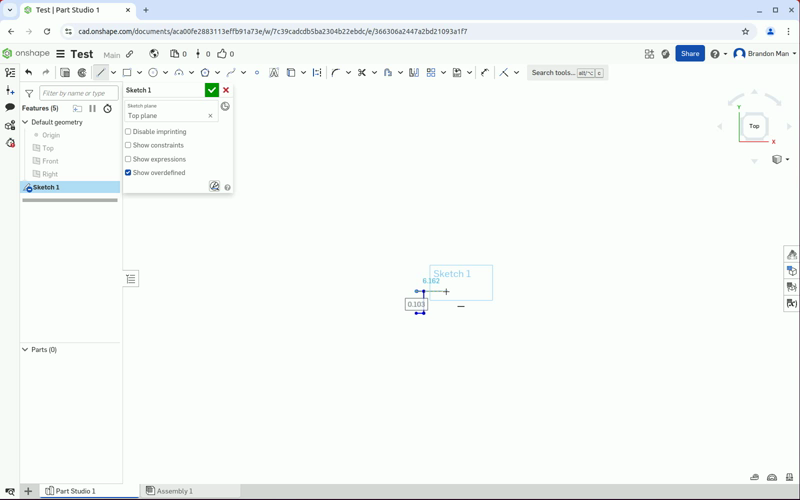
mouse_move(416, 313)
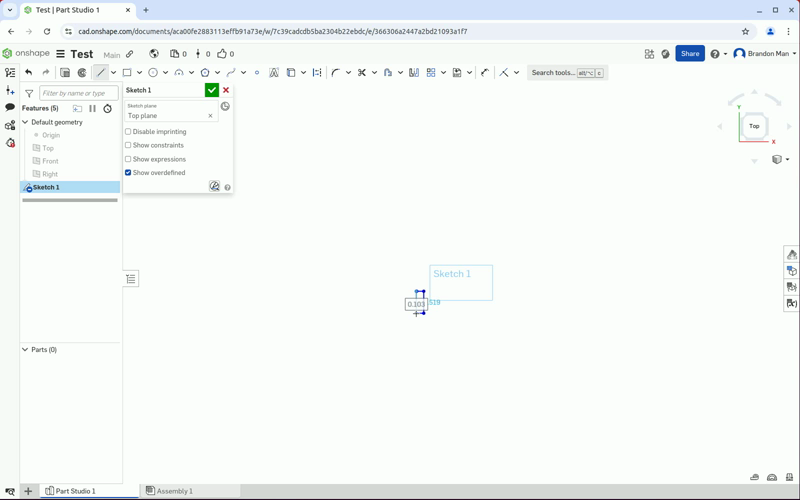
key_up(shift)
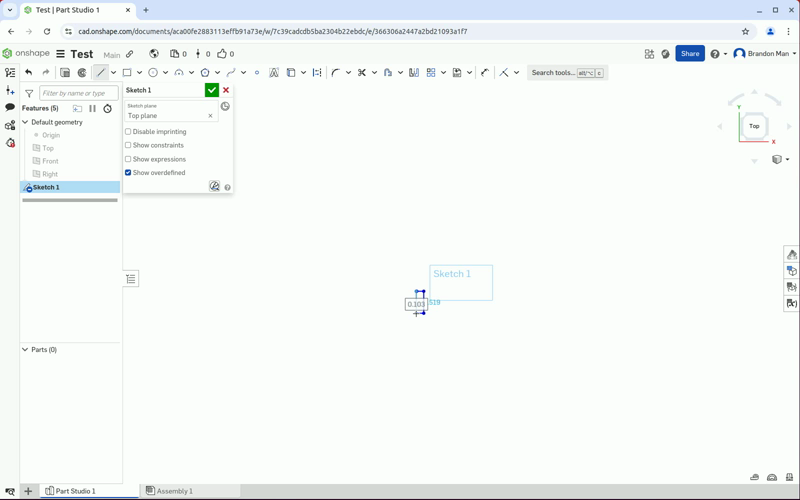
click(416, 313)
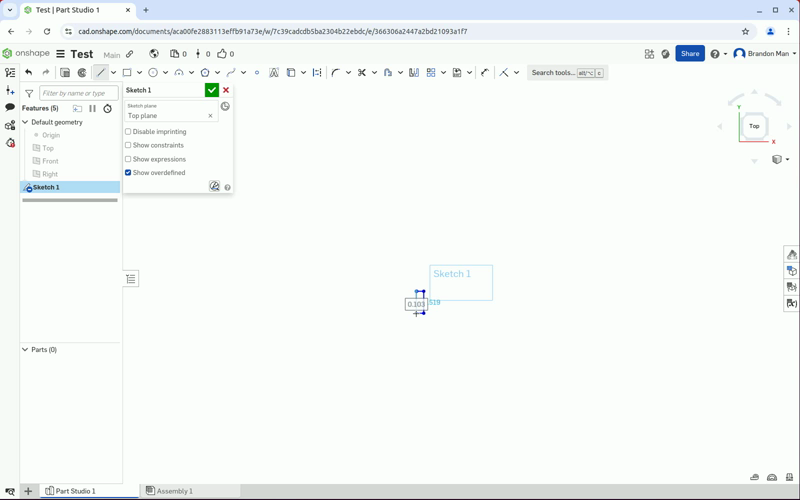
key(esc)
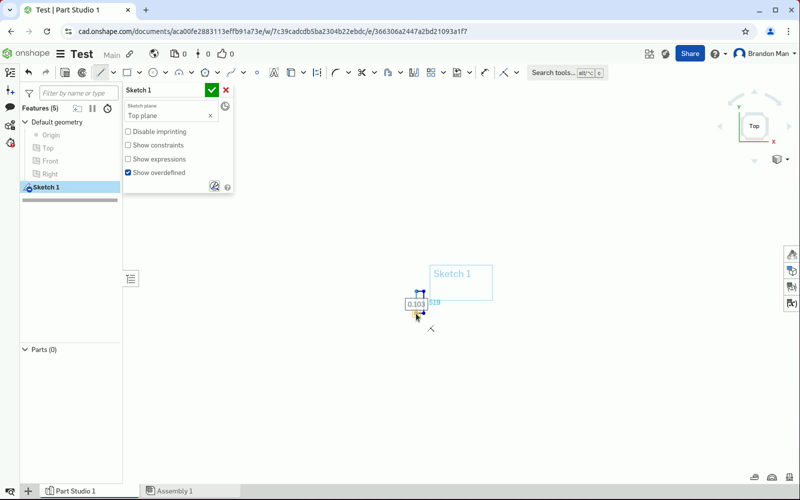
mouse_move(416, 312)
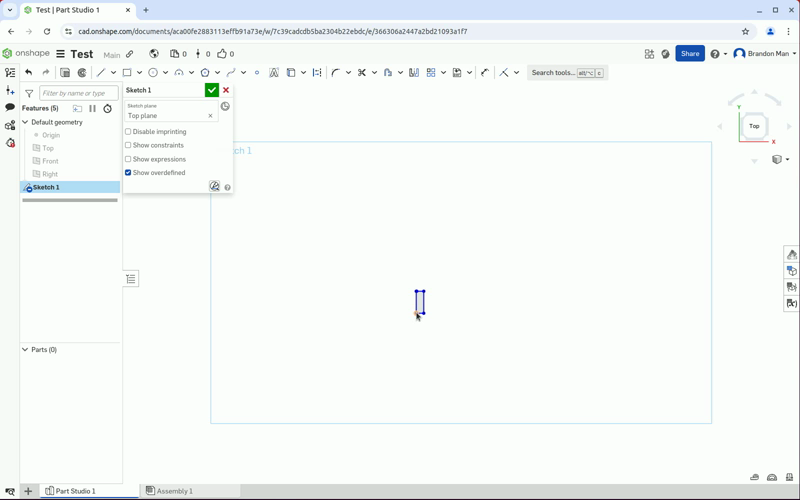
scroll(6)
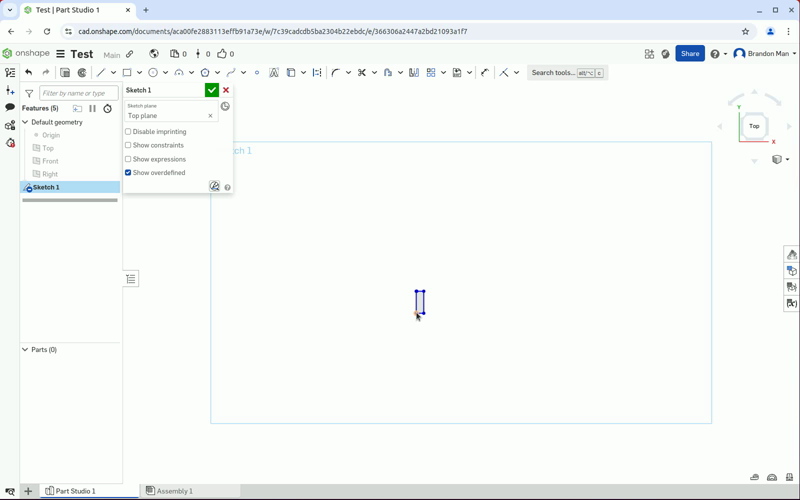
scroll(6)
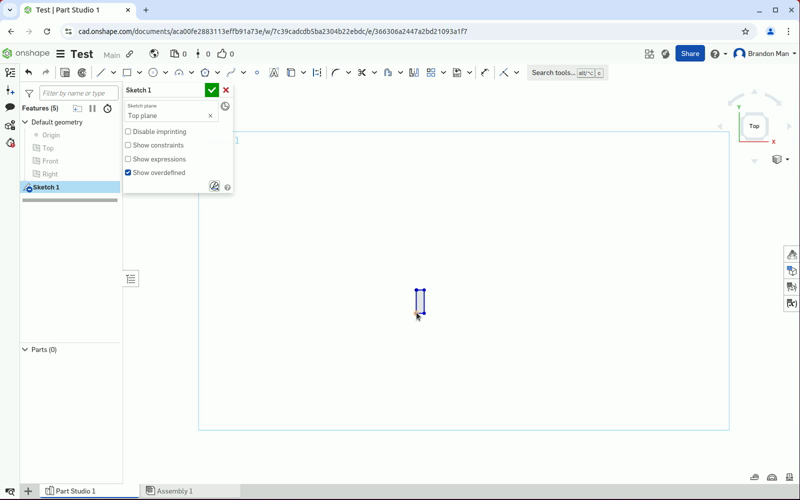
scroll(6)
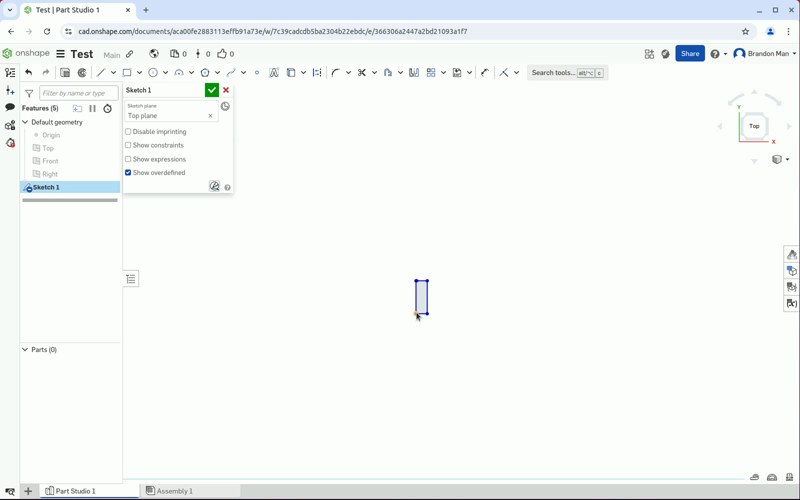
scroll(6)
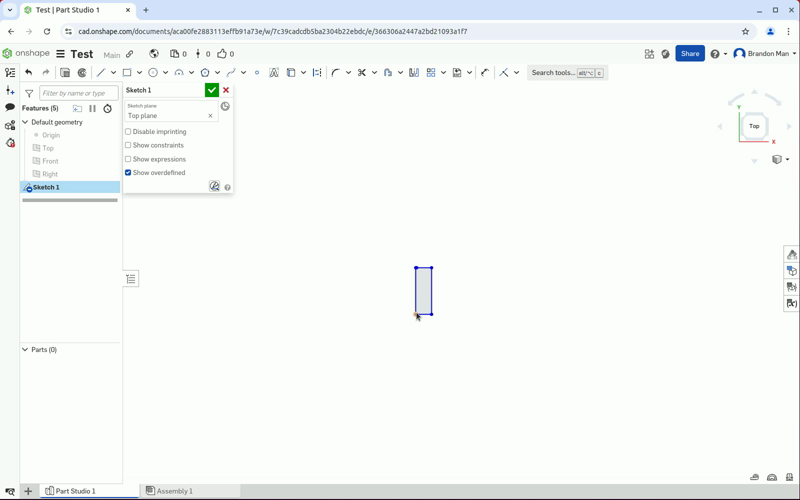
scroll(6)
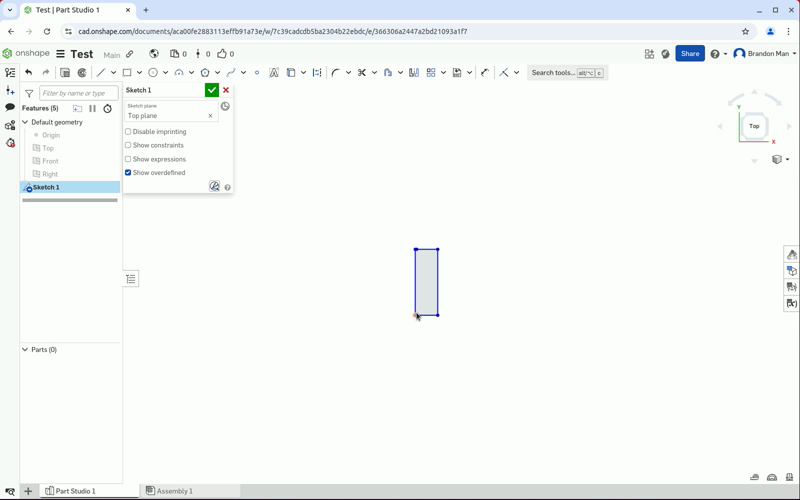
scroll(6)
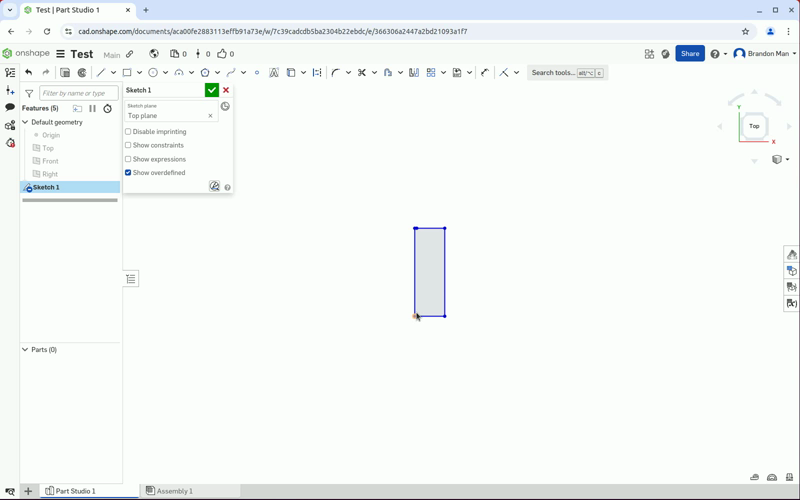
scroll(6)
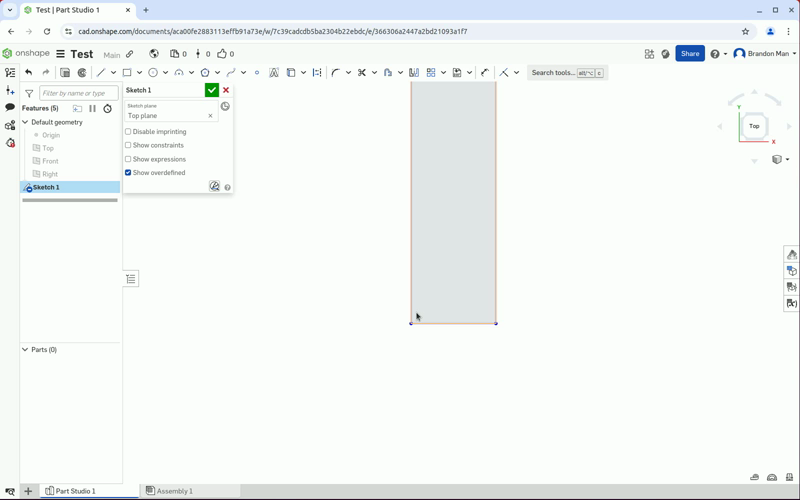
click(416, 312)
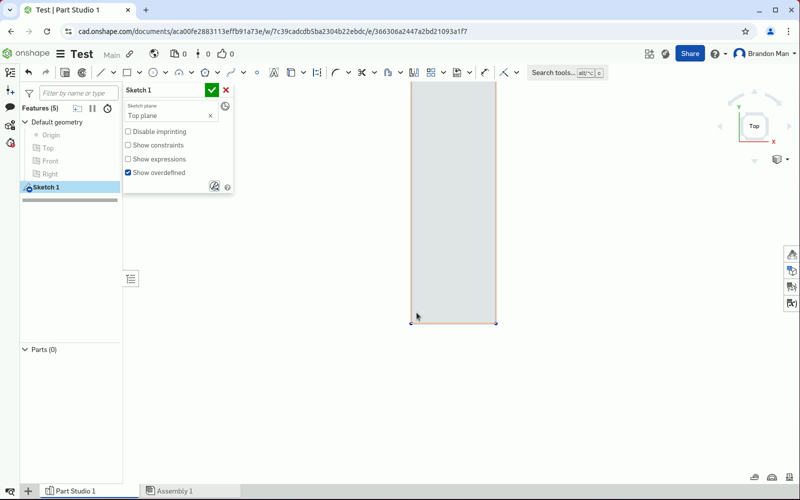
scroll(-6)
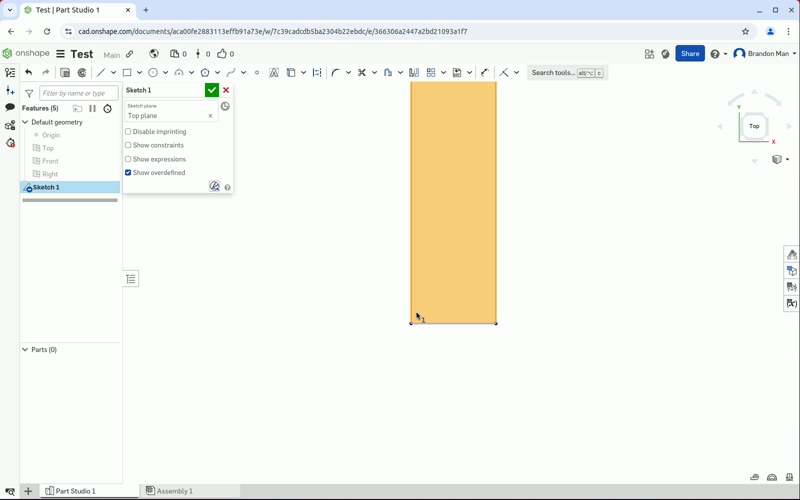
scroll(-6)
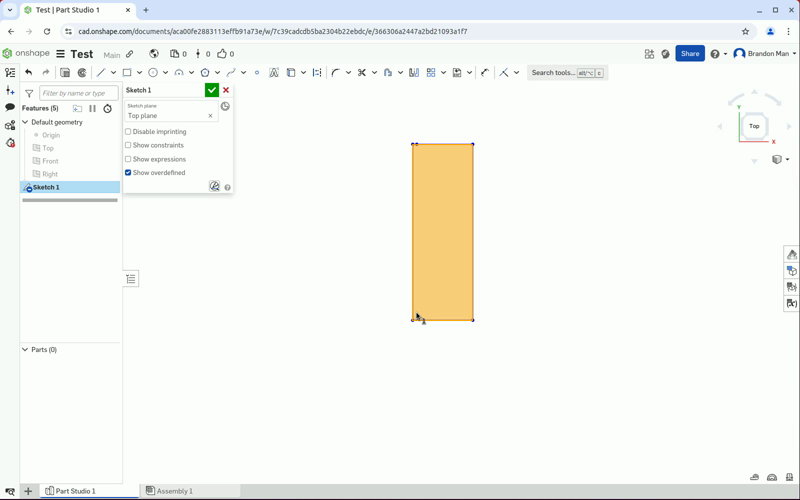
scroll(-6)
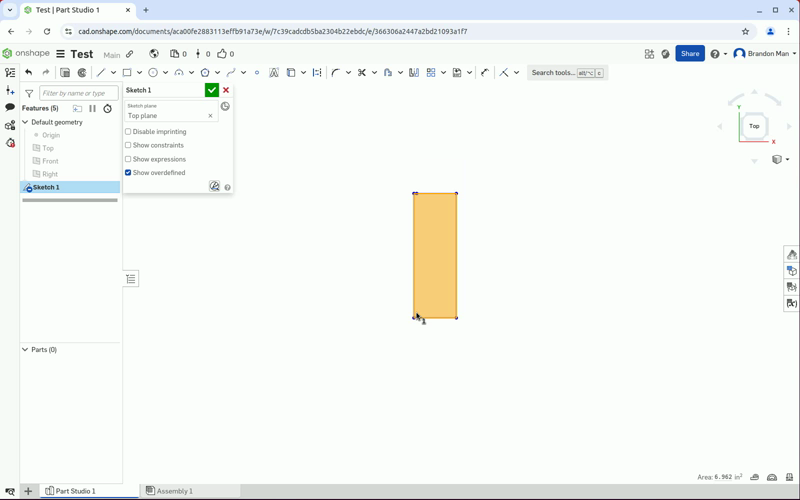
scroll(-6)
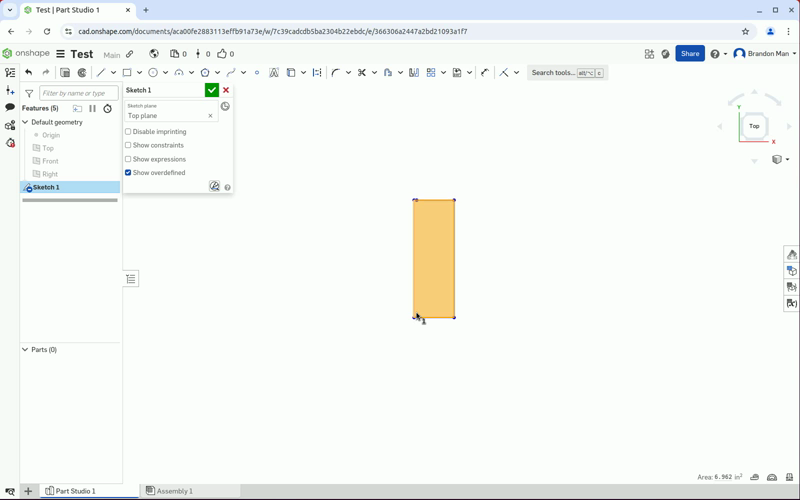
scroll(-6)
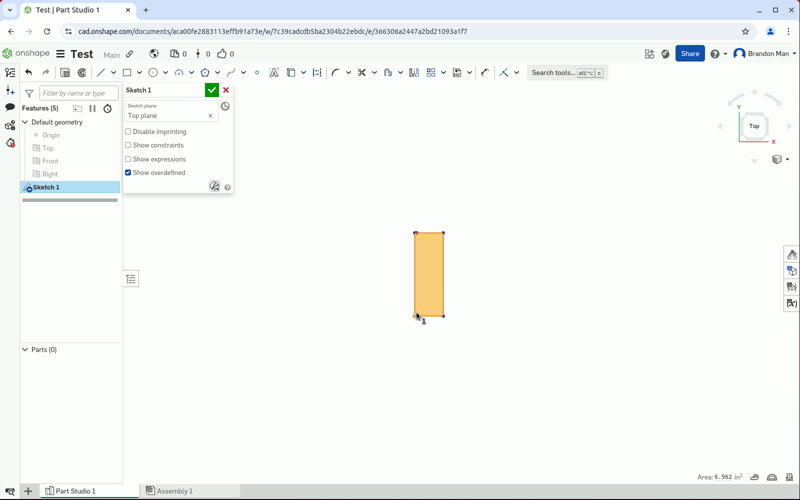
scroll(-6)
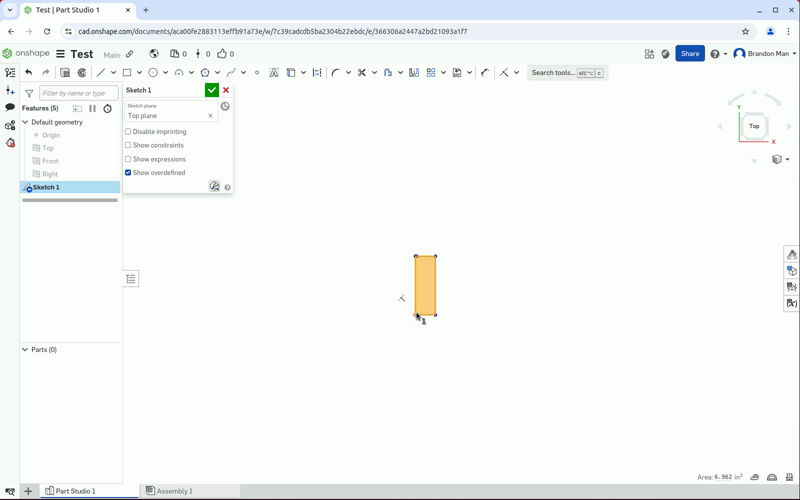
scroll(-6)
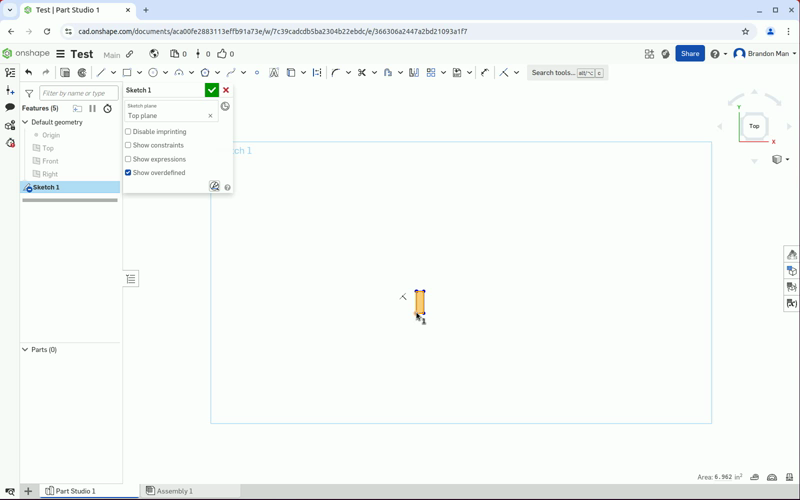
mouse_move(73, 352)
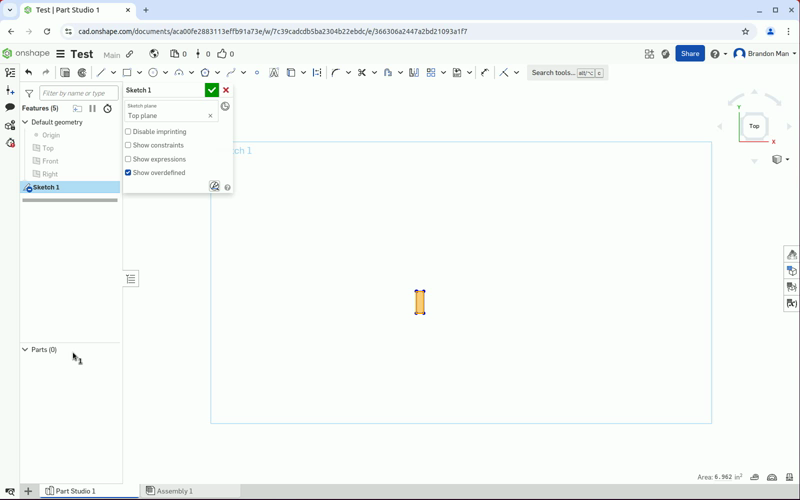
key(shift+y)
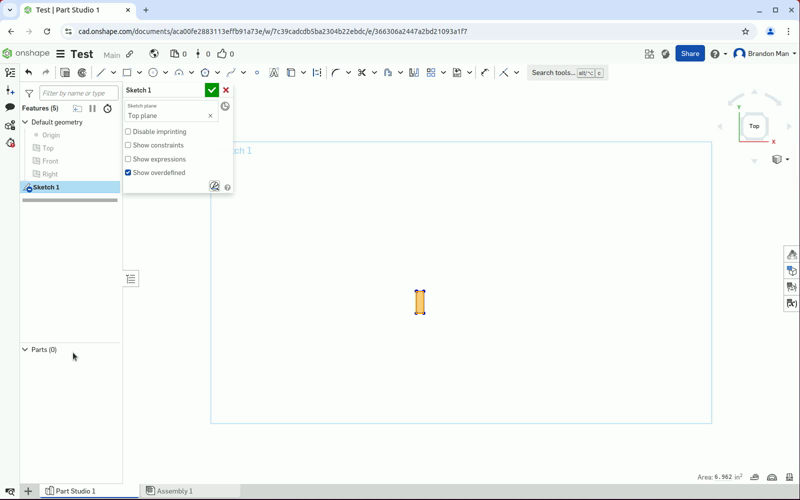
key(shift+e)
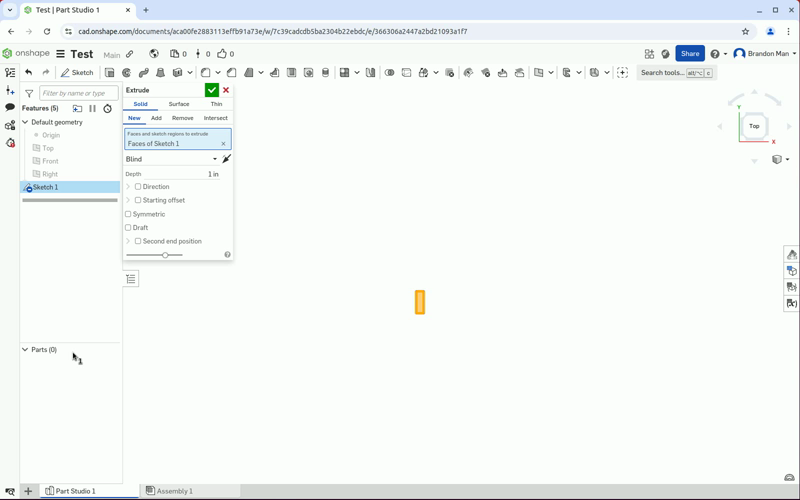
mouse_move(143, 106)
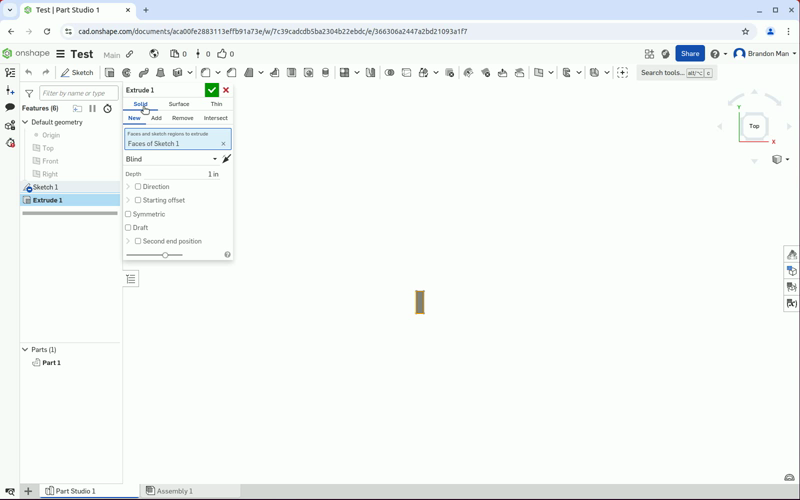
click(143, 106)
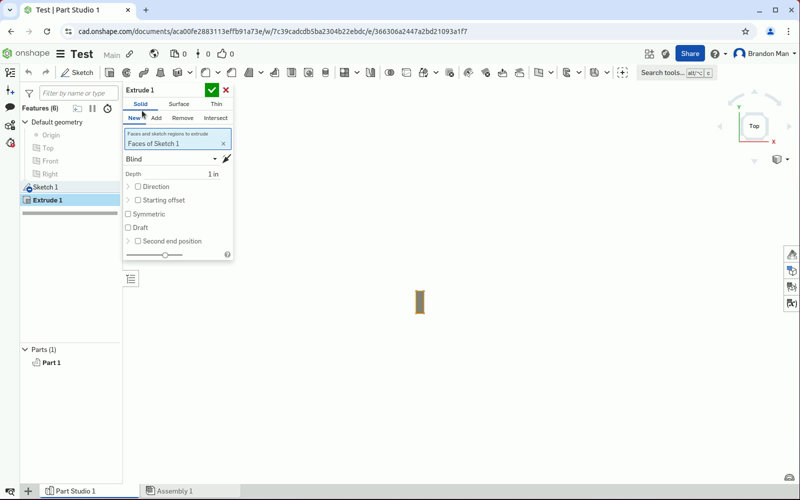
mouse_move(137, 120)
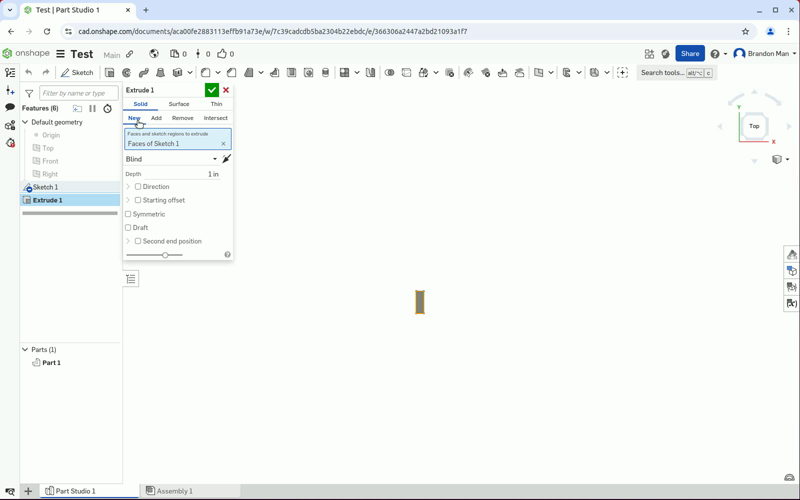
click(137, 120)
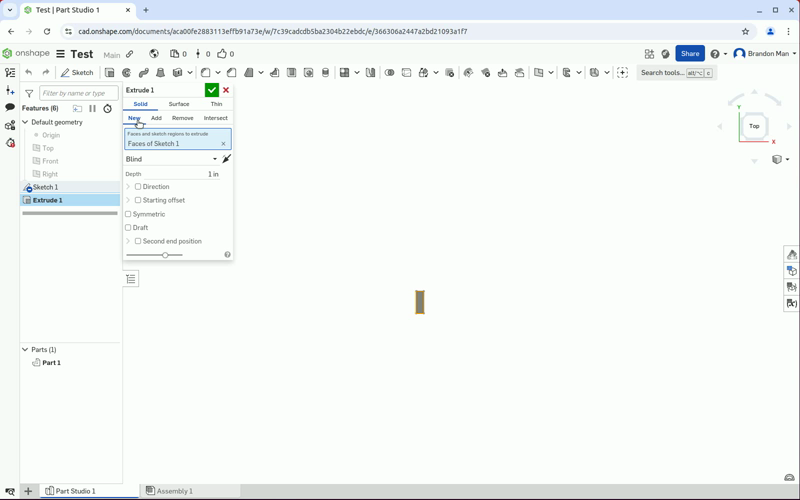
key(tab, 4)
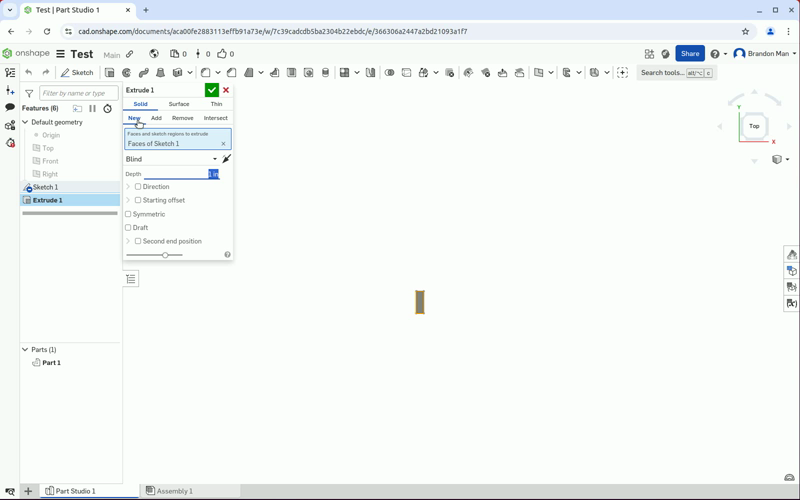
text(3.611)
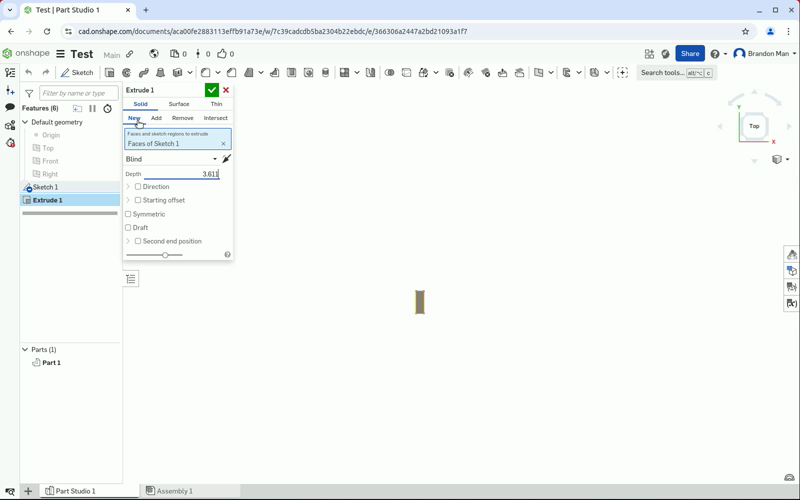
key(enter)
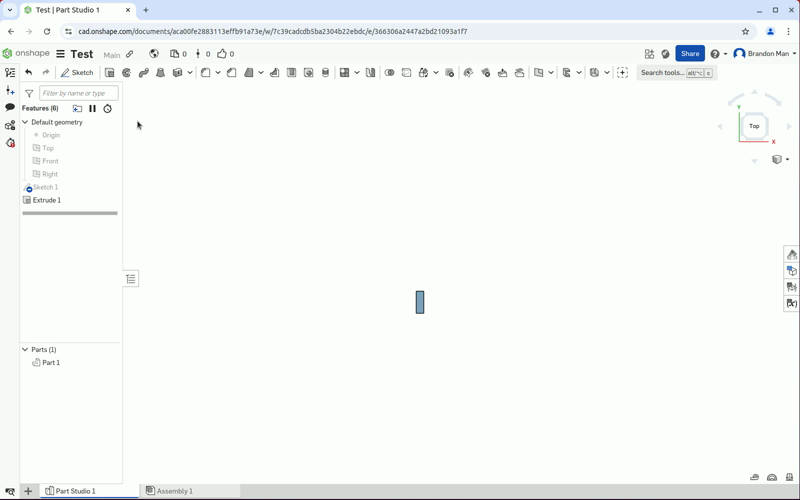
key(shift+h)
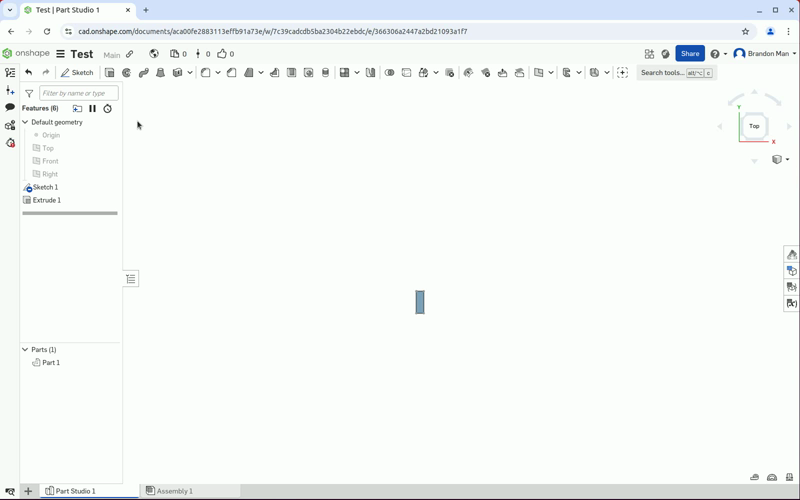
key(shift+h)
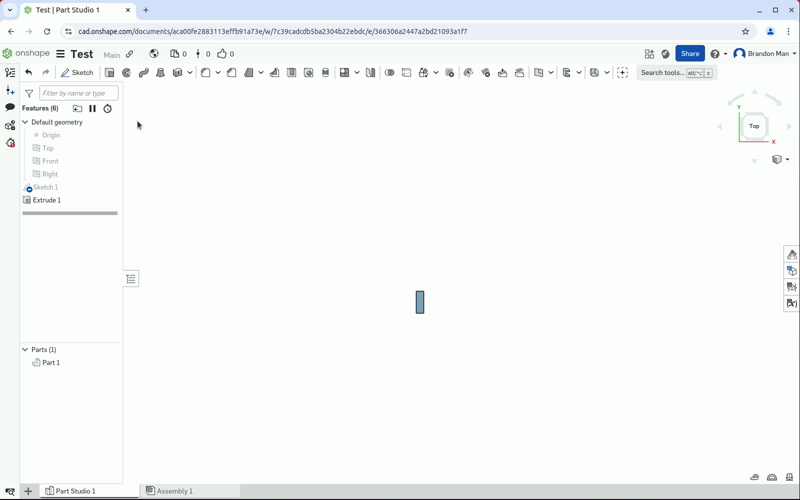
mouse_move(73, 189)
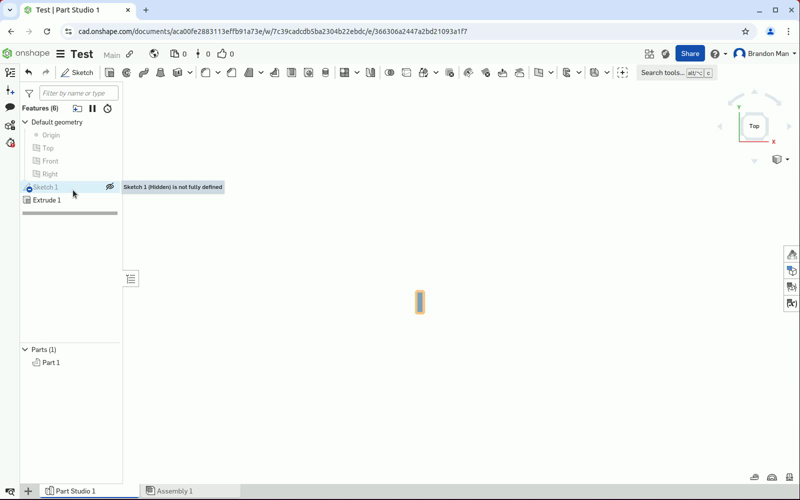
click(73, 189)
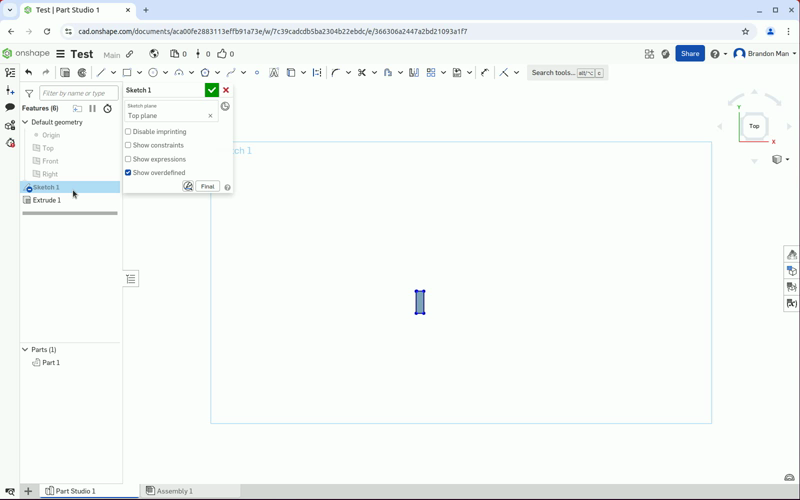
mouse_move(229, 92)
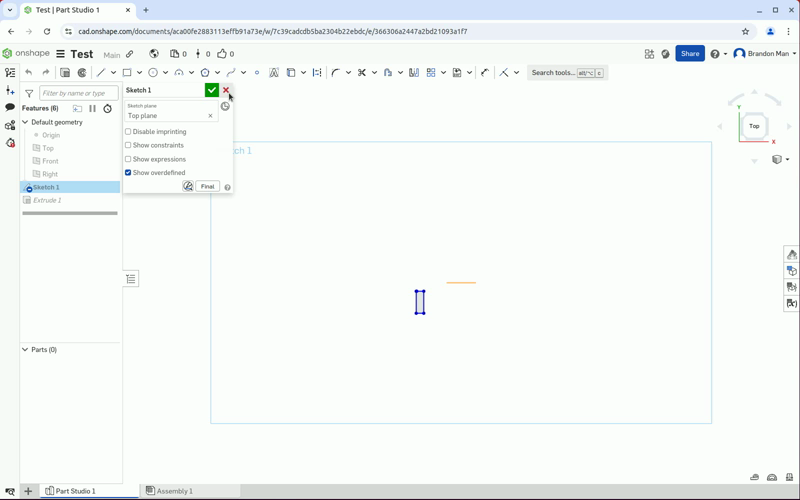
click(229, 92)
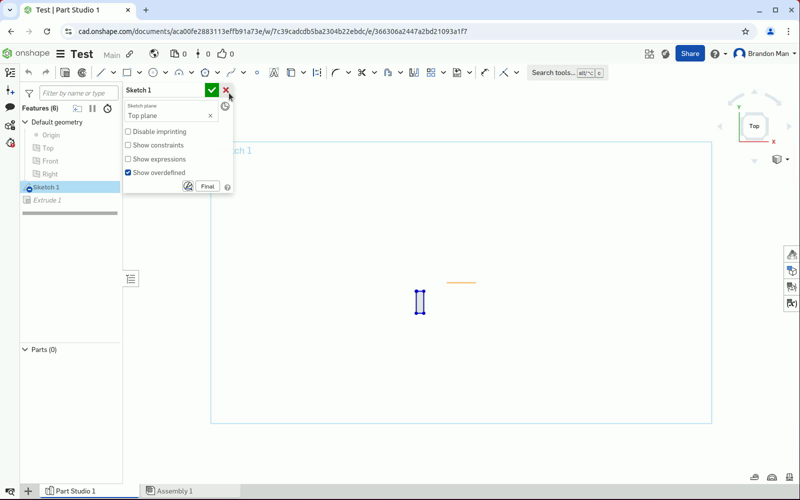
key(shift+s)
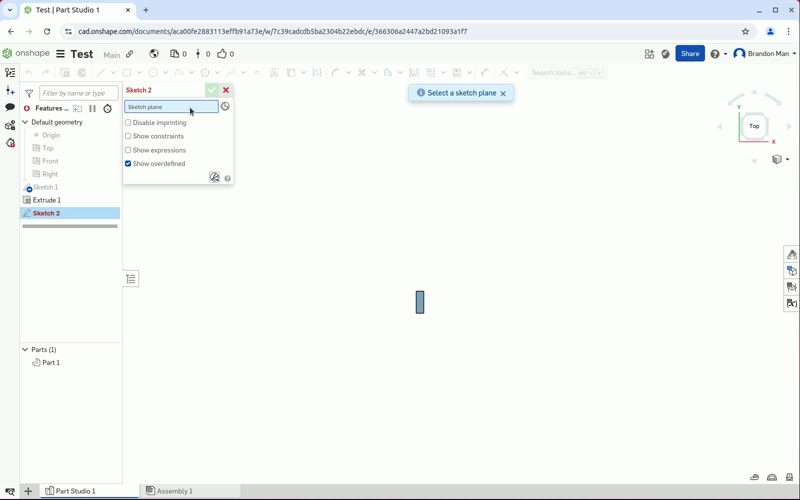
mouse_move(73, 150)
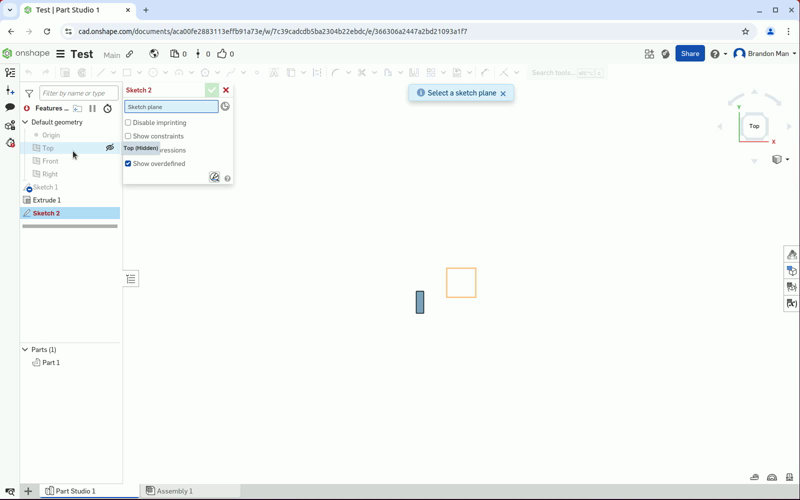
click(73, 150)
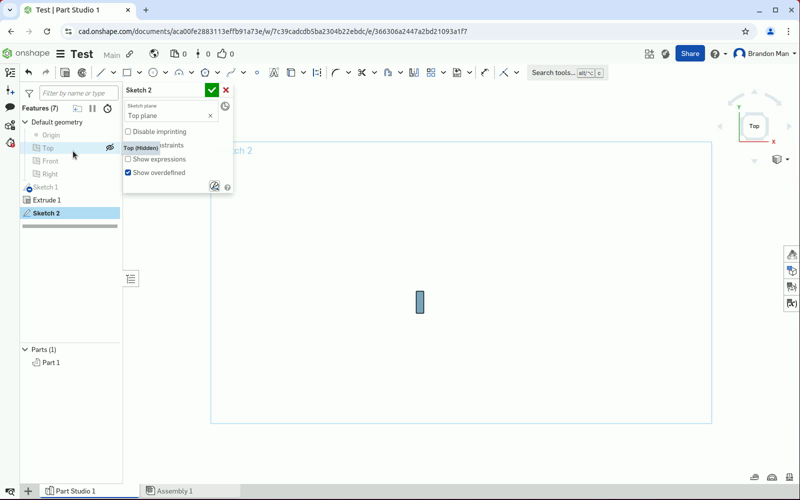
mouse_move(73, 352)
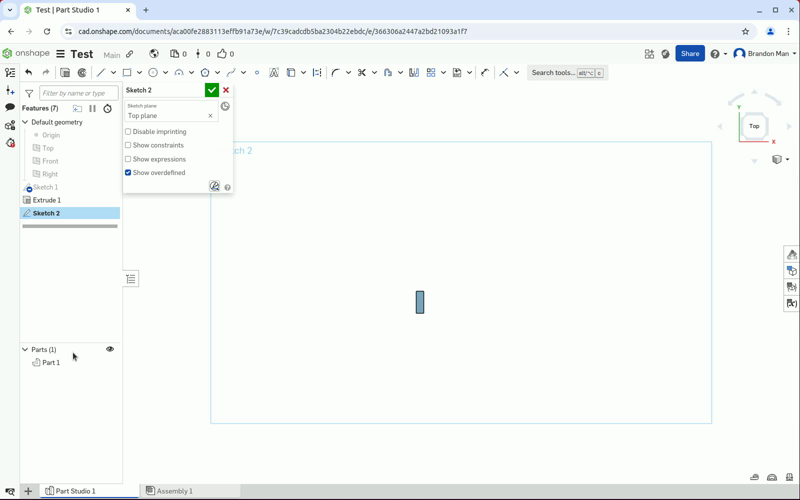
key(y)
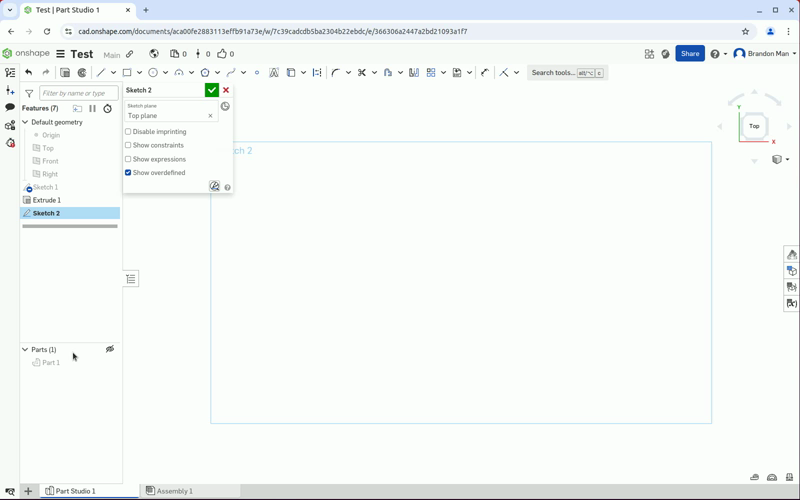
key(l)
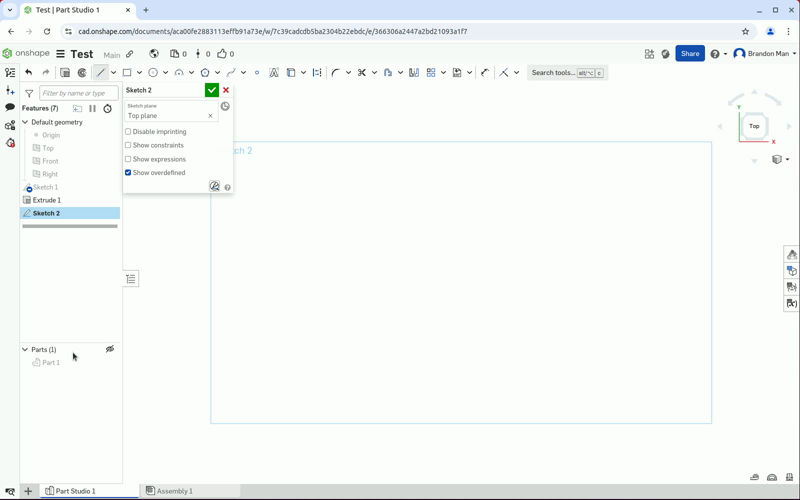
key_down(shift)
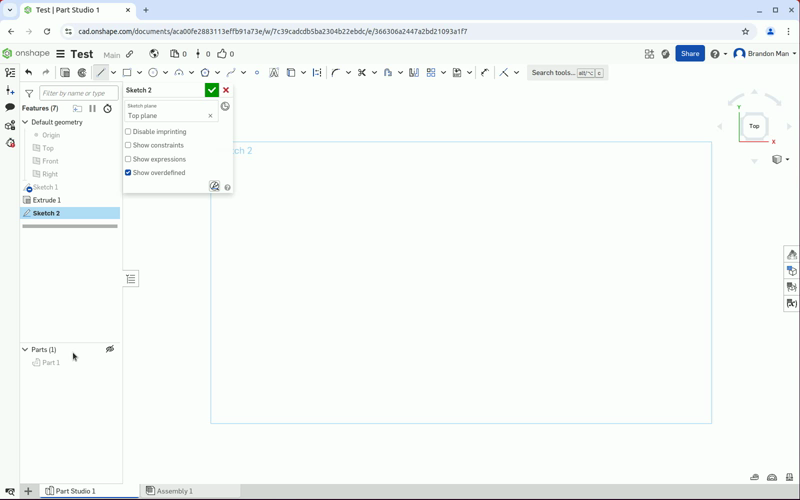
mouse_move(416, 292)
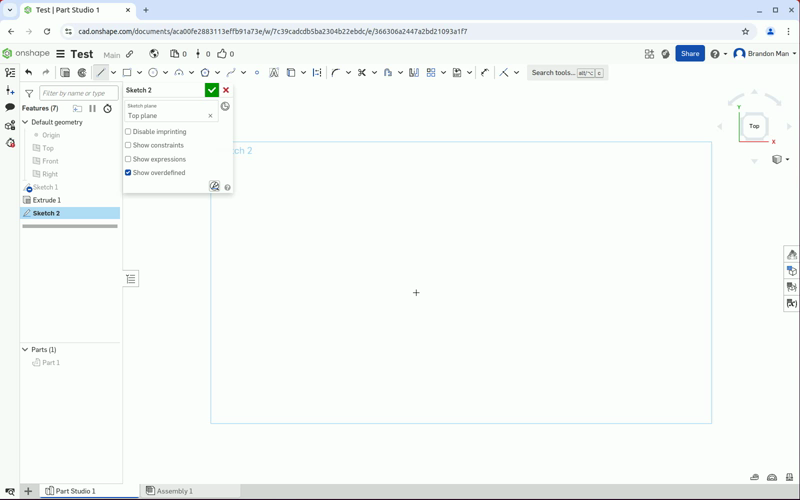
click(416, 292)
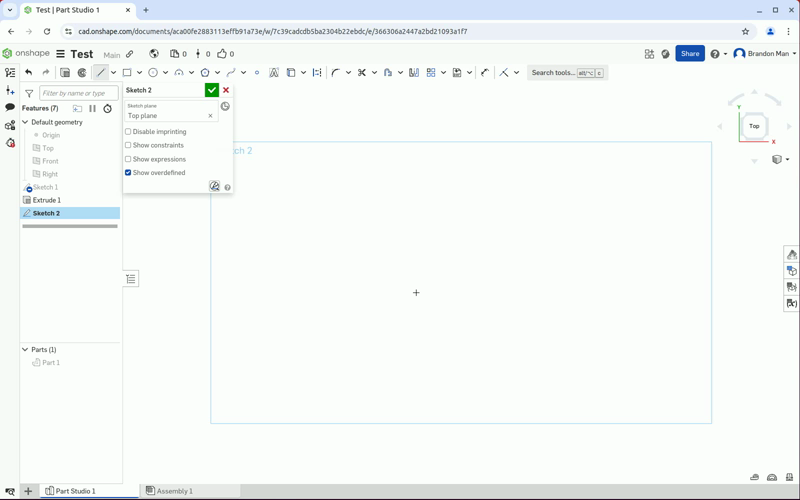
key_up(shift)
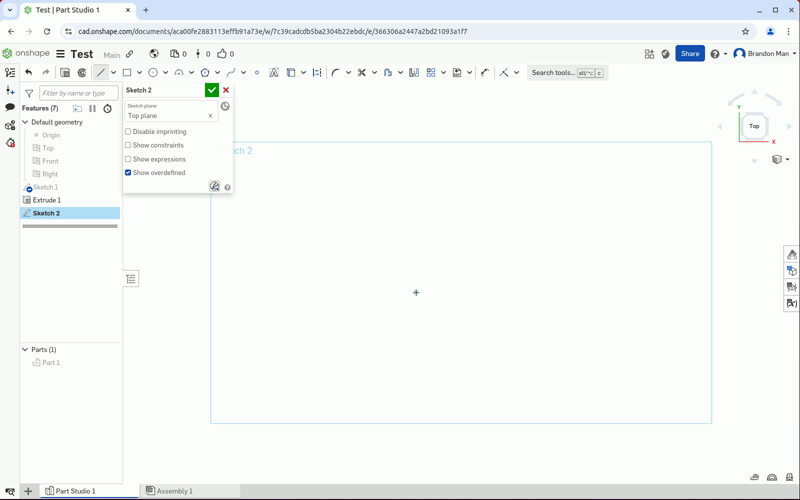
key_down(shift)
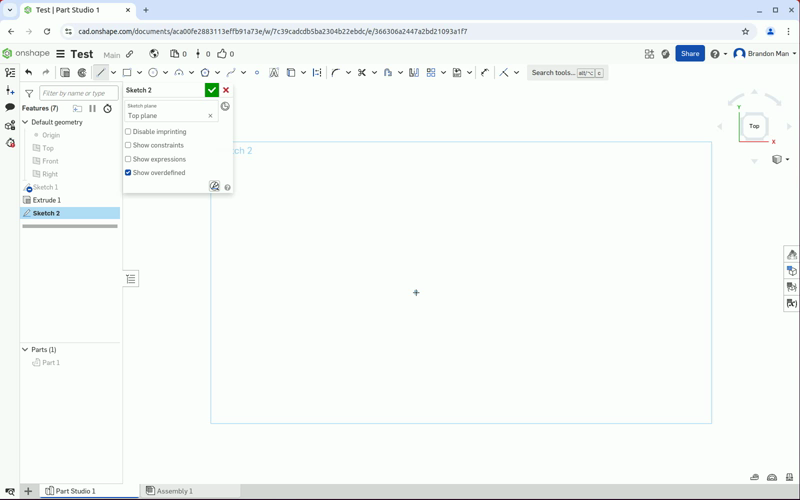
mouse_move(446, 292)
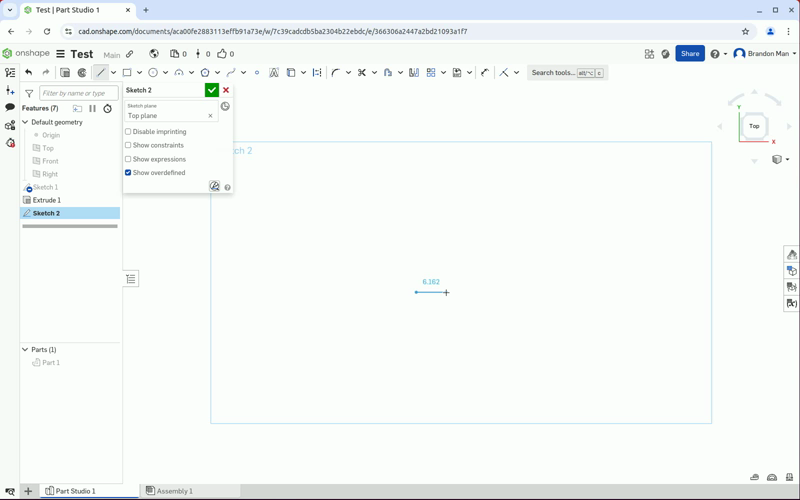
mouse_move(416, 274)
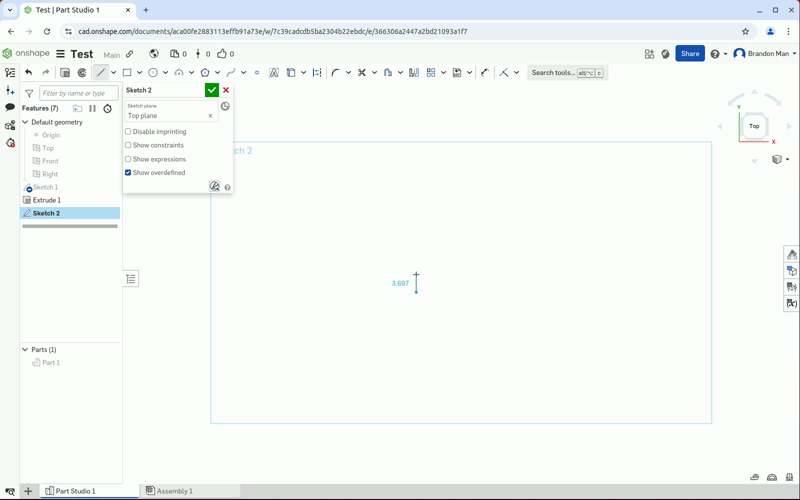
click(416, 274)
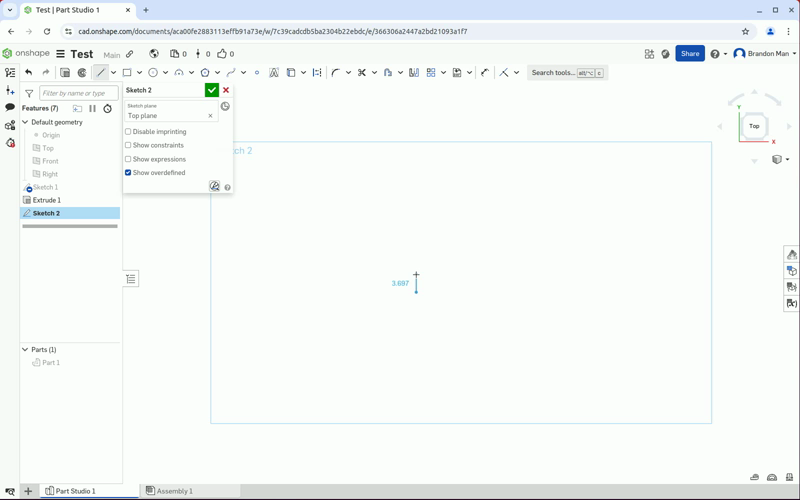
key_up(shift)
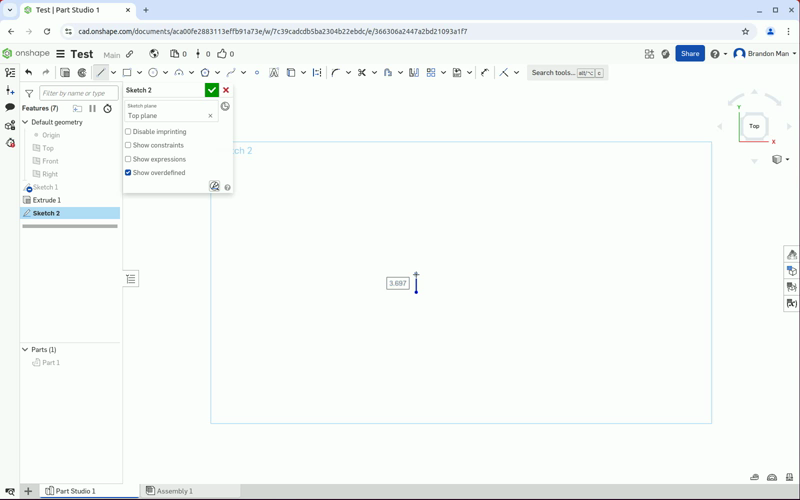
key_down(shift)
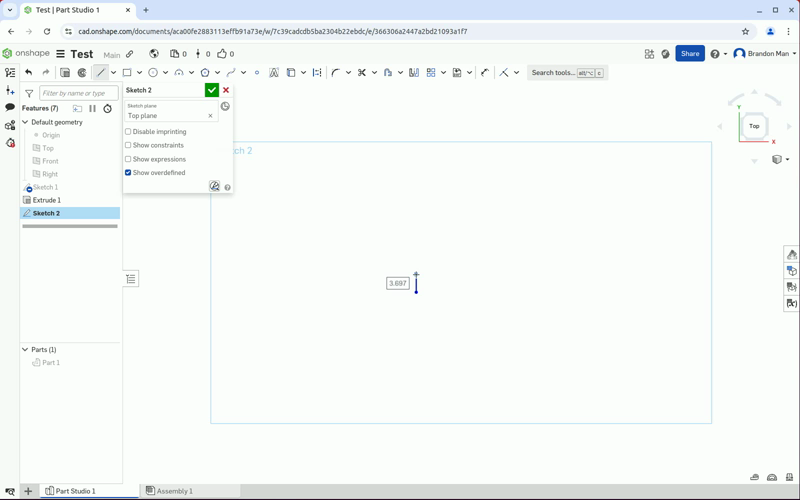
mouse_move(525, 274)
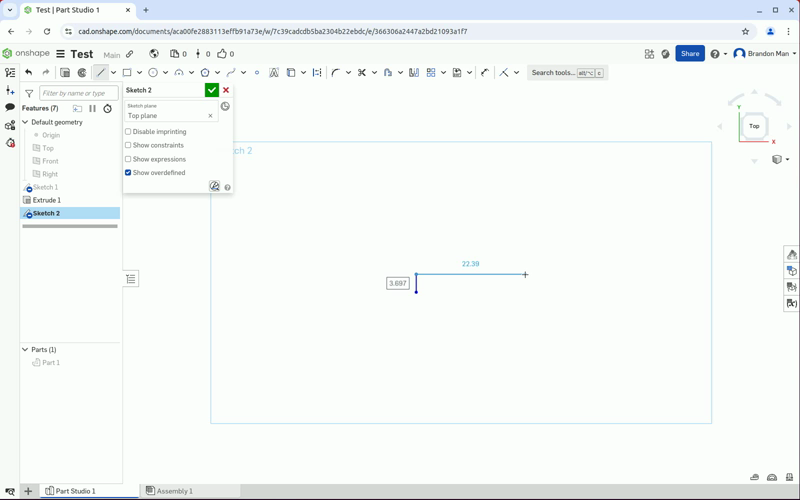
click(525, 274)
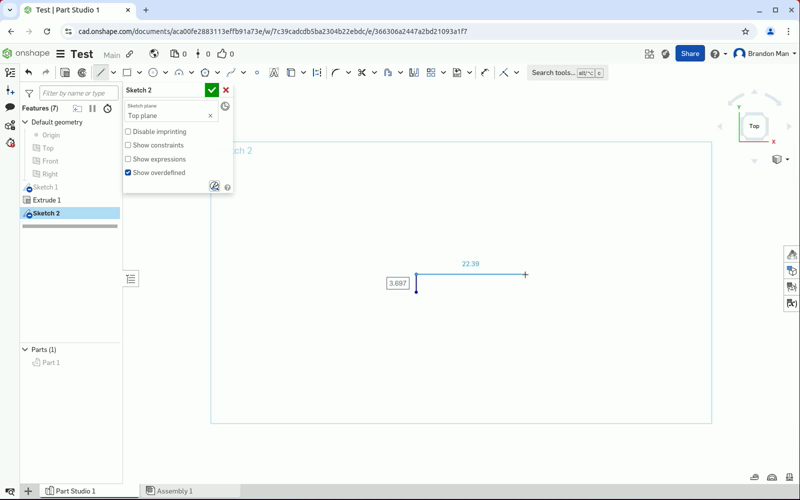
key_up(shift)
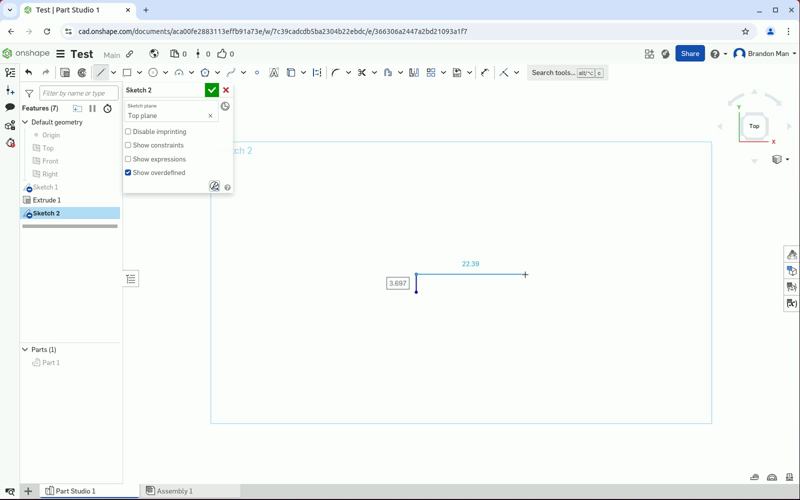
key(esc)
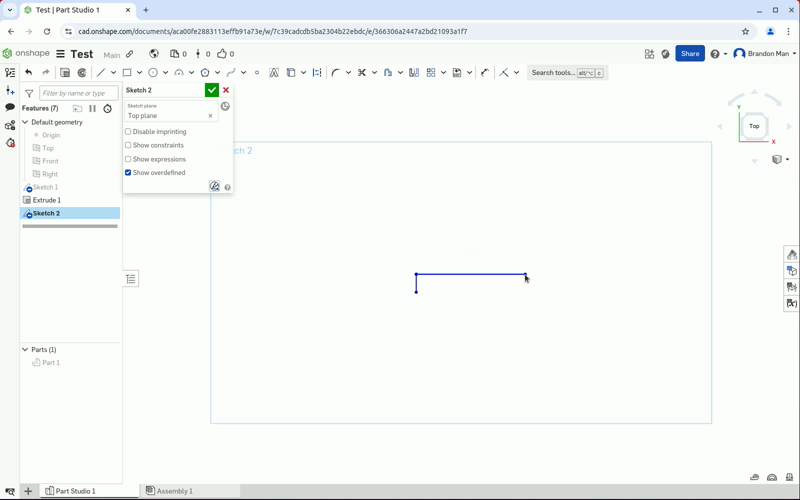
key(a)
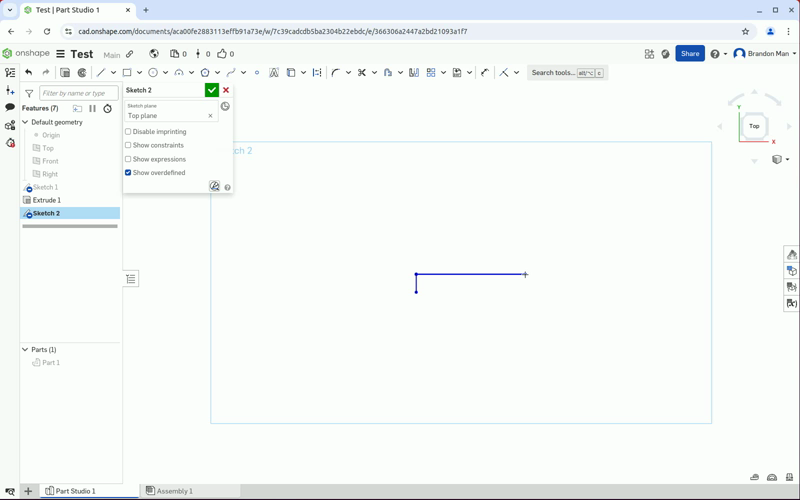
mouse_move(525, 274)
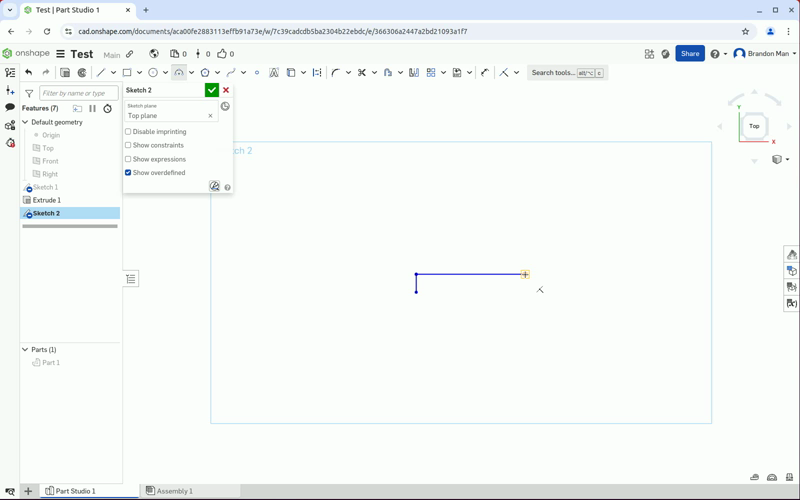
click(525, 274)
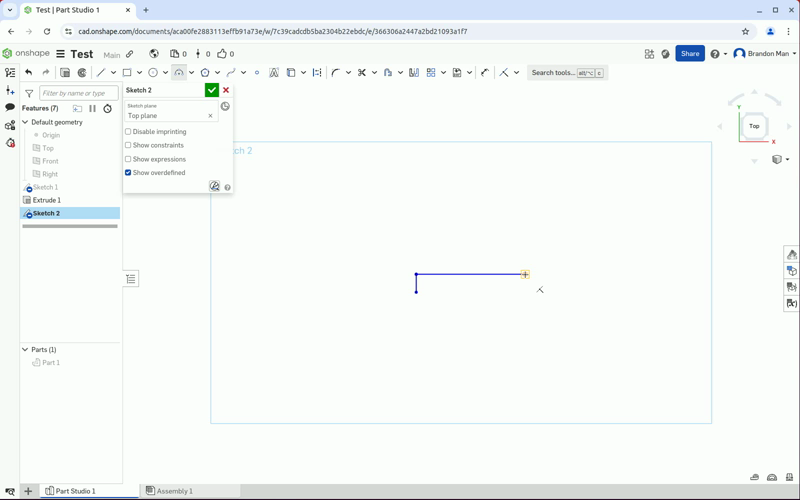
key_down(shift)
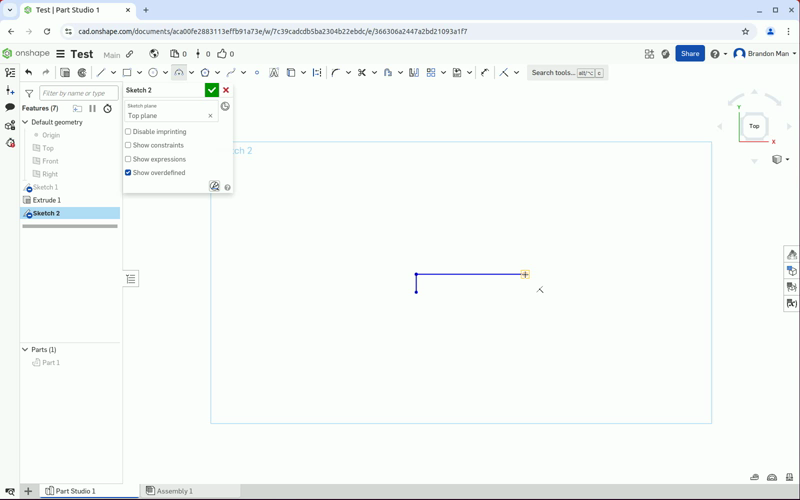
mouse_move(525, 292)
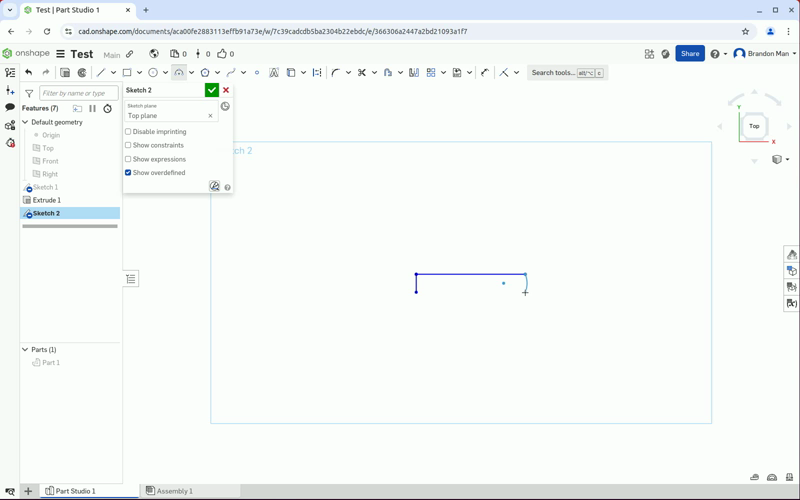
click(525, 292)
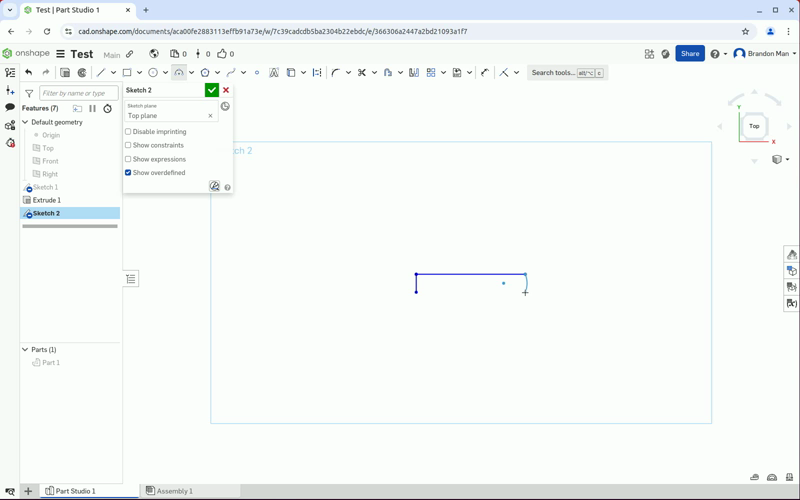
mouse_move(573, 283)
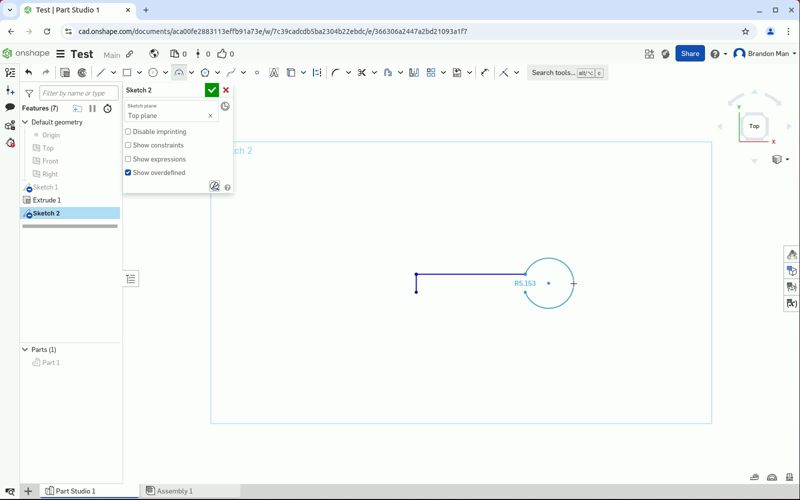
click(573, 283)
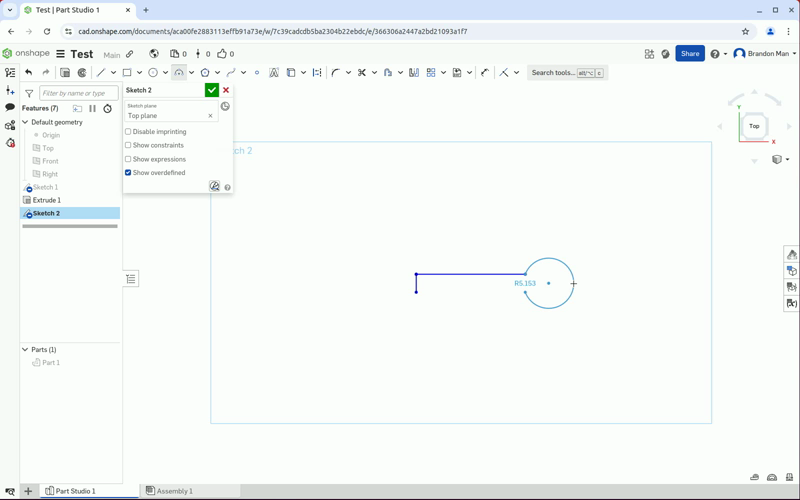
key_up(shift)
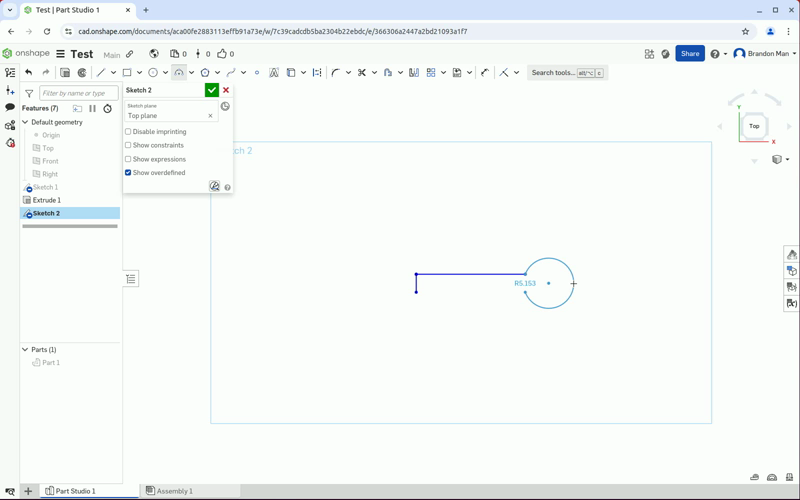
key(esc)
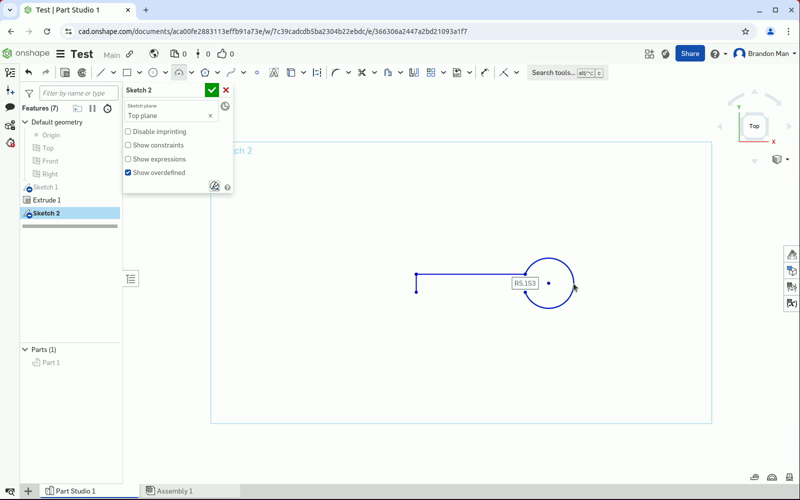
key(l)
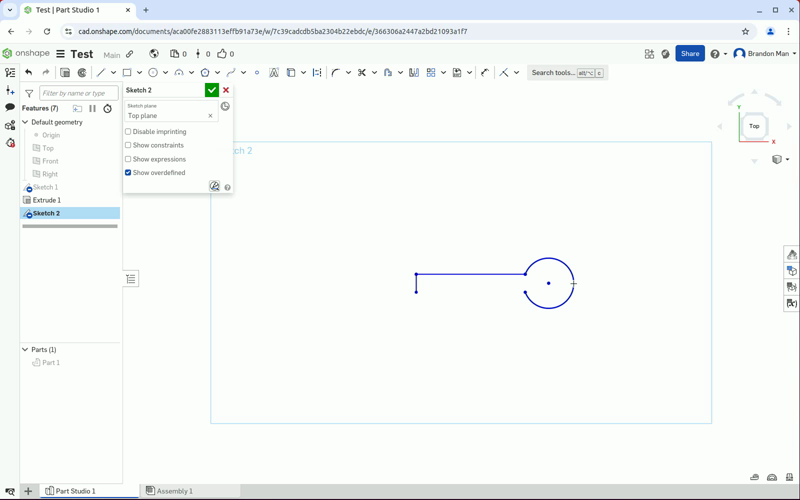
mouse_move(525, 292)
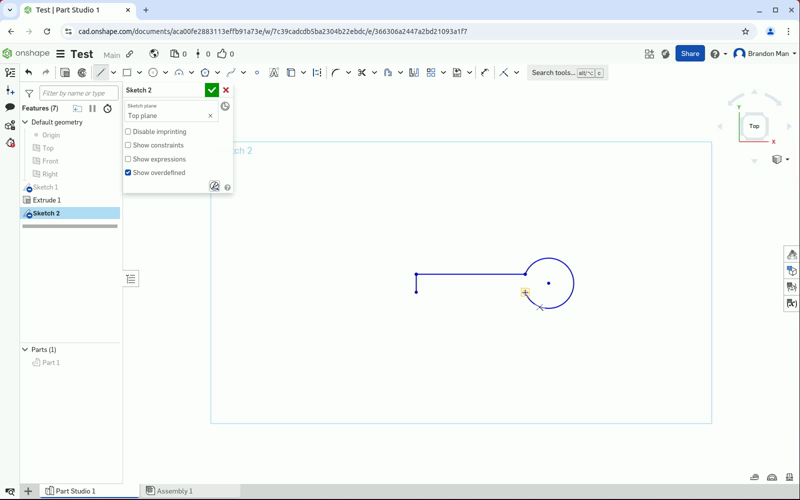
click(525, 292)
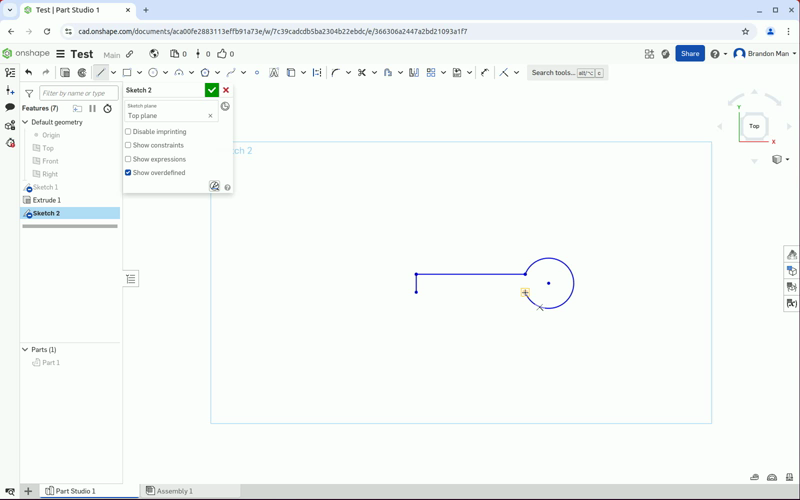
key_down(shift)
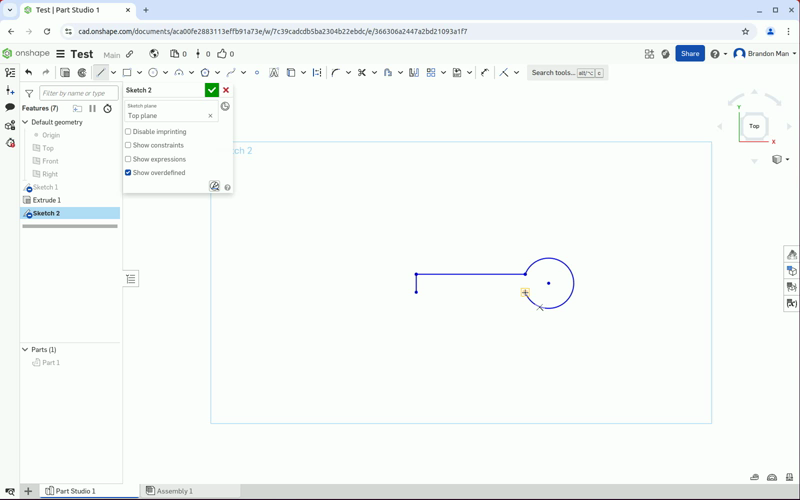
mouse_move(452, 292)
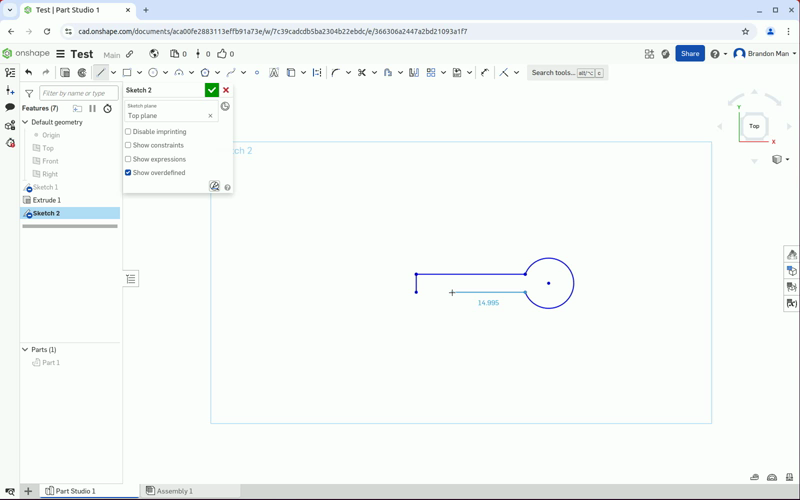
click(452, 292)
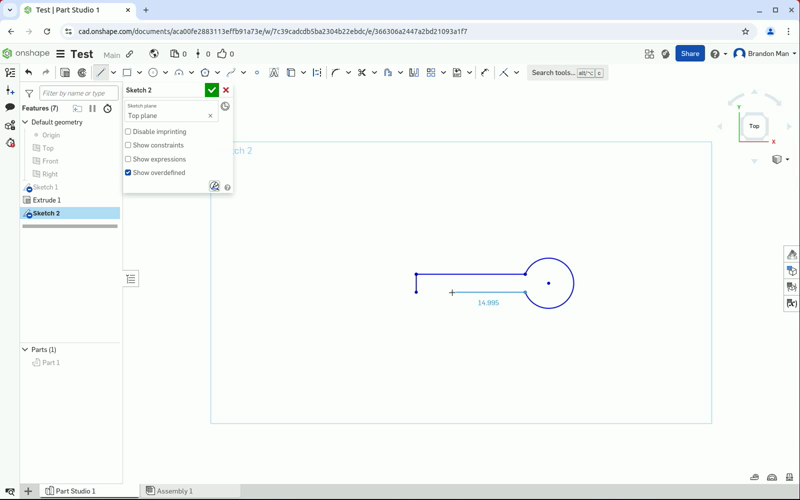
key_up(shift)
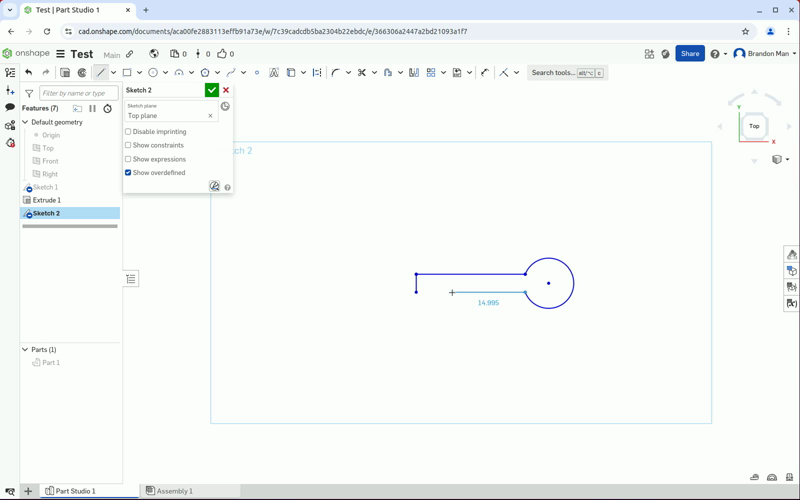
key_down(shift)
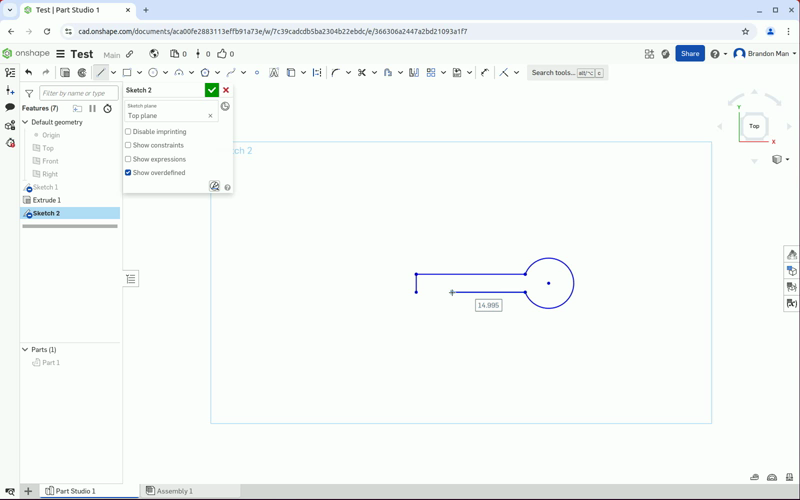
mouse_move(482, 292)
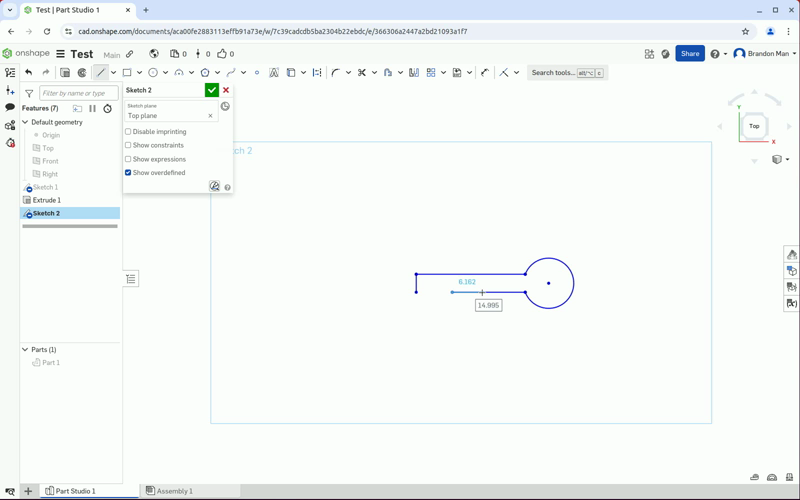
mouse_move(442, 292)
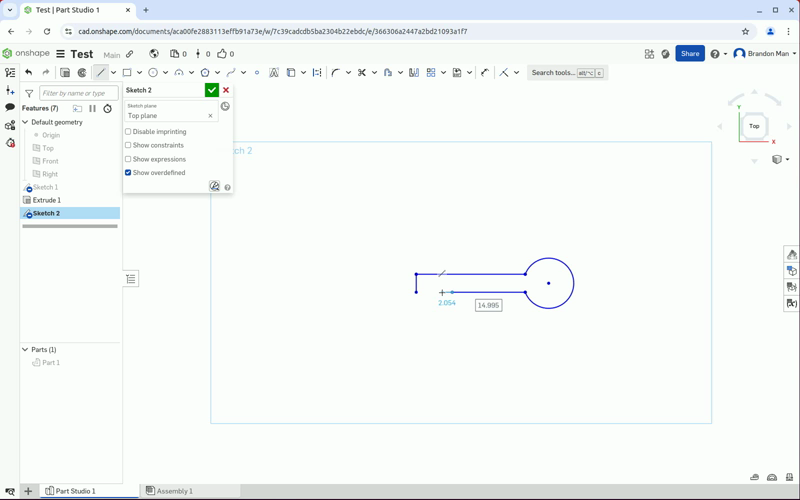
click(442, 292)
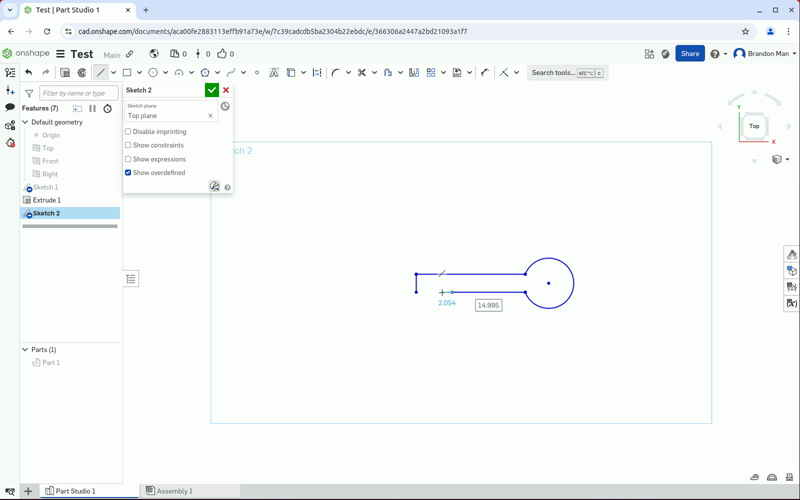
key_up(shift)
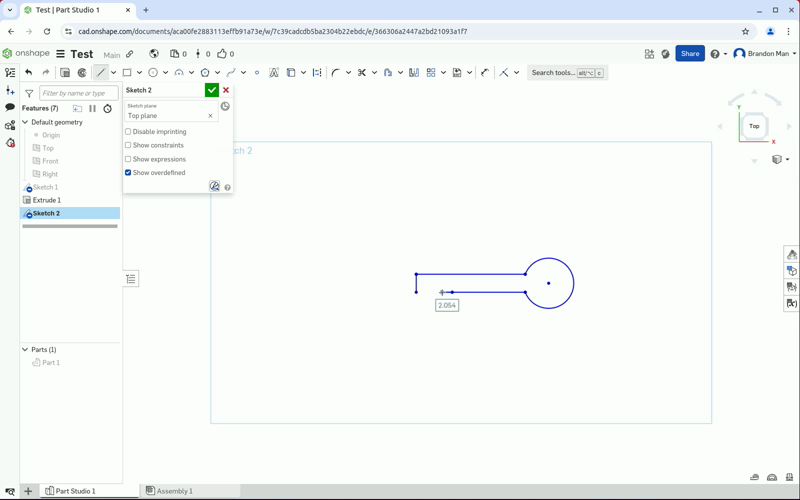
key_down(shift)
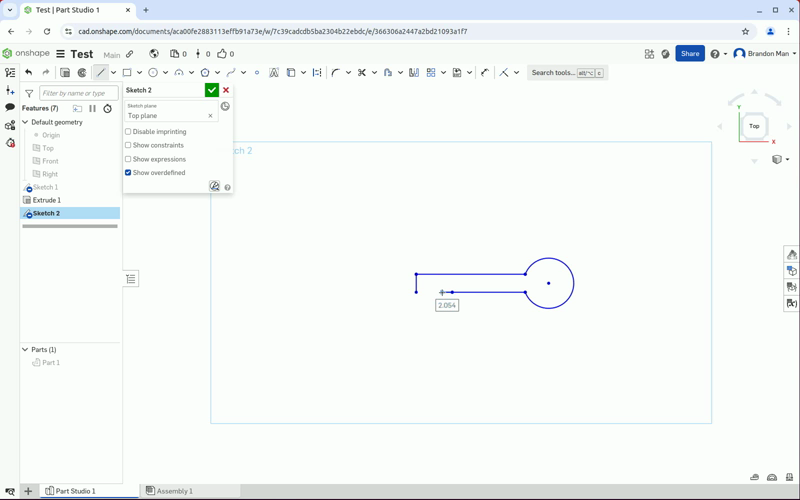
mouse_move(472, 292)
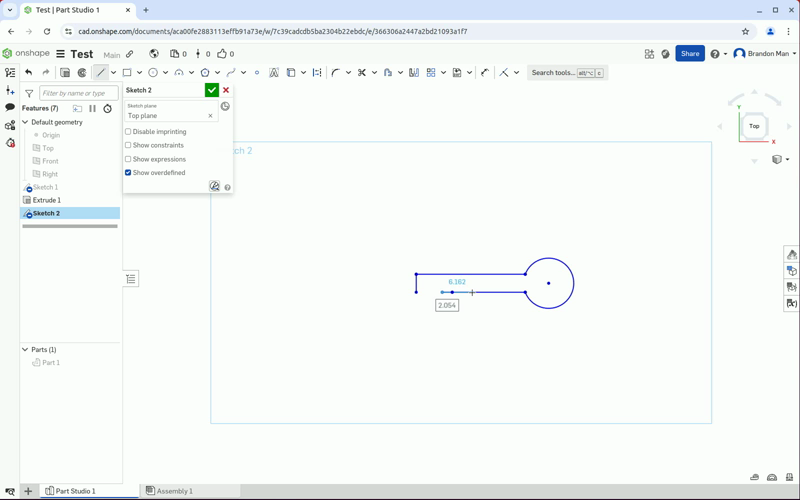
mouse_move(435, 292)
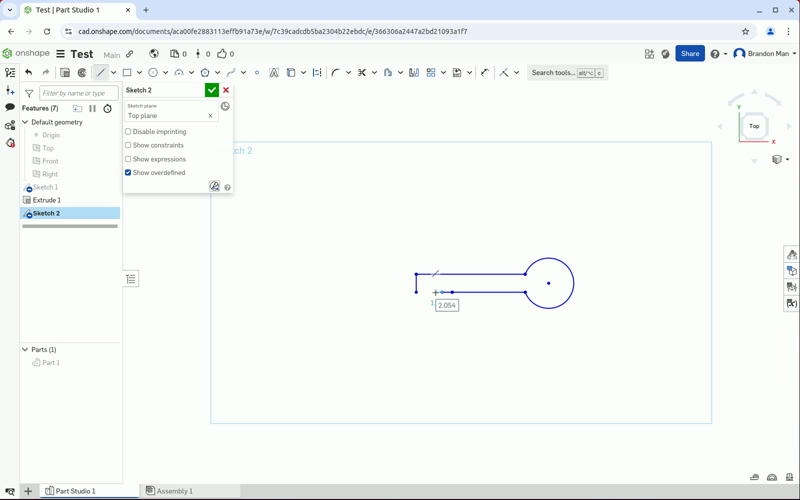
scroll(6)
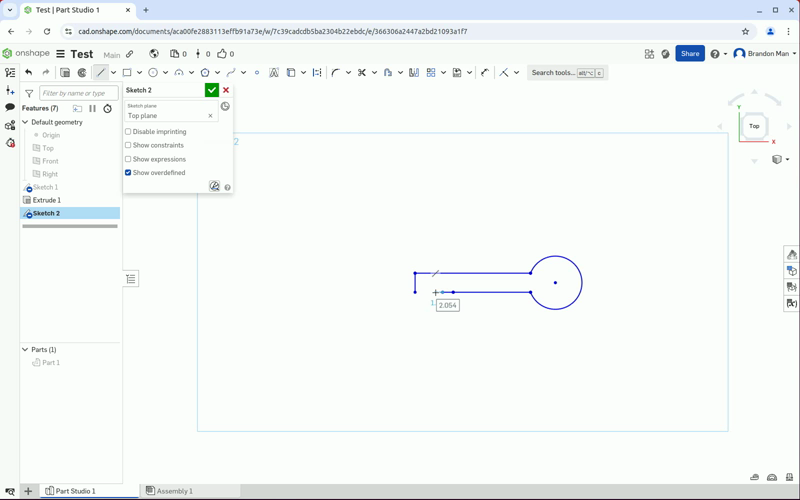
scroll(6)
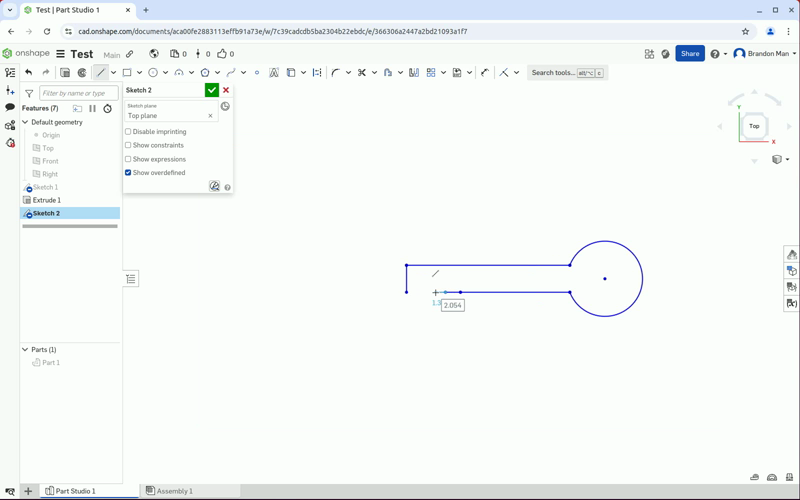
scroll(6)
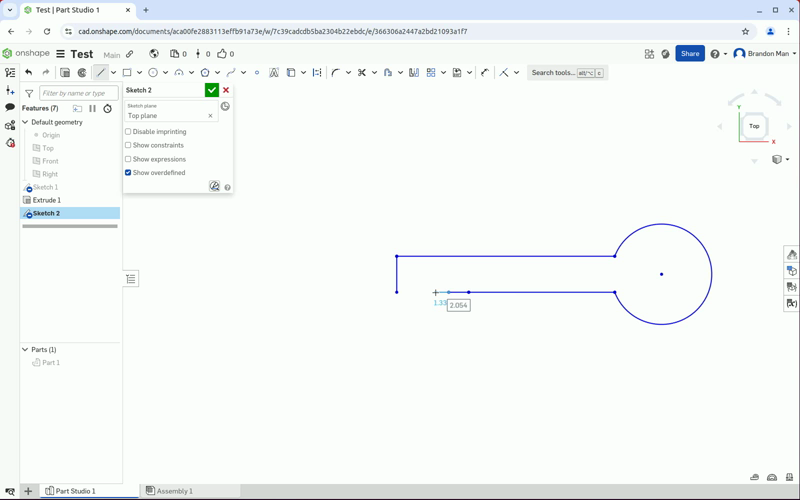
scroll(6)
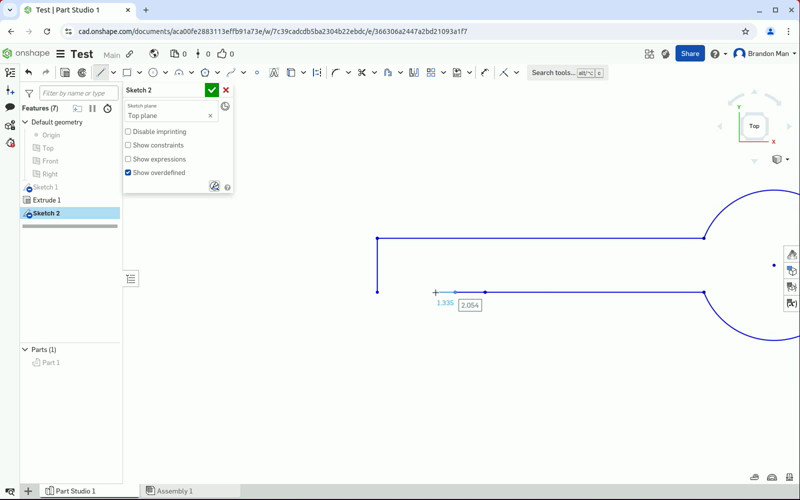
scroll(6)
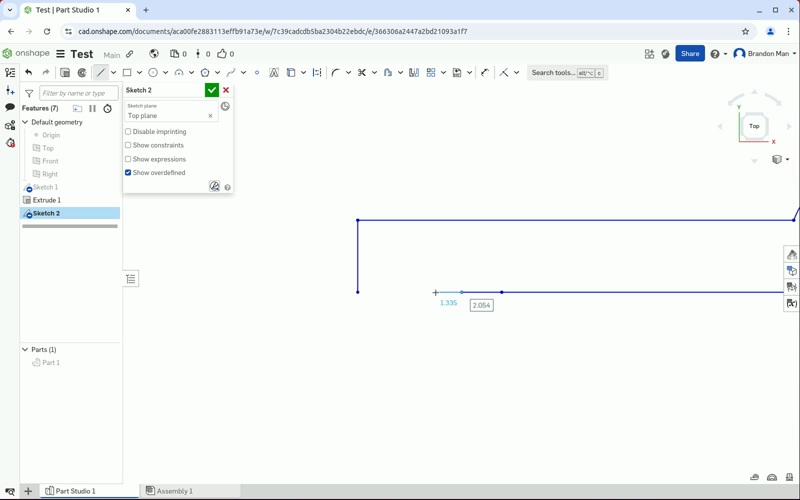
scroll(6)
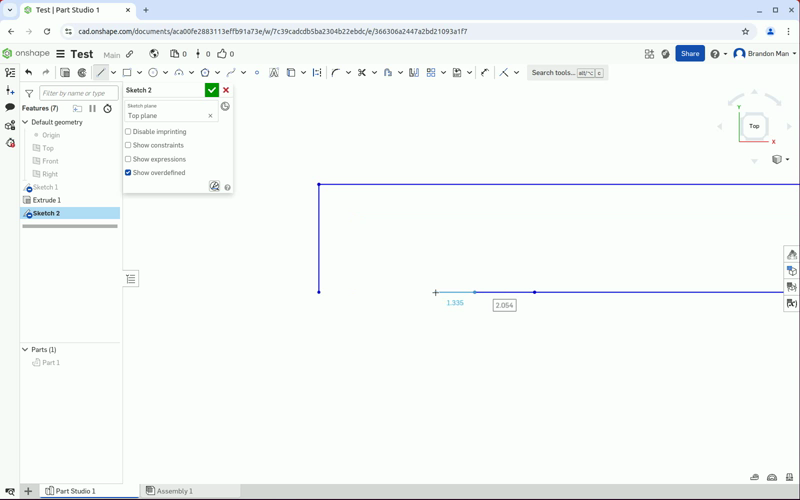
scroll(6)
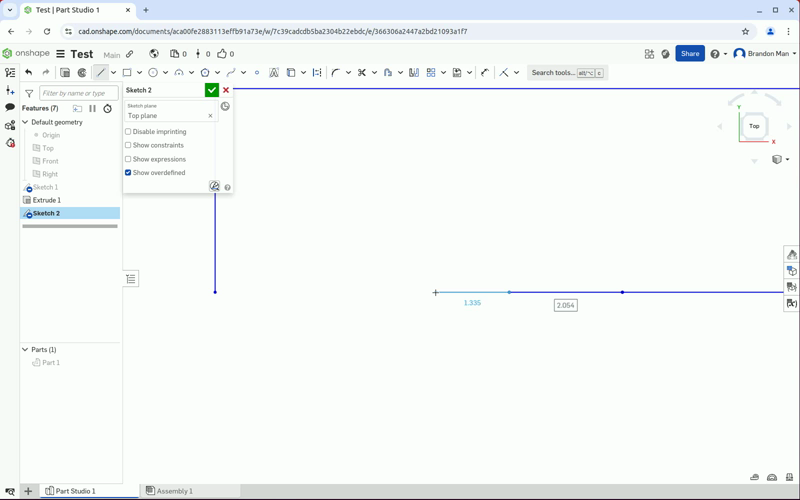
click(435, 292)
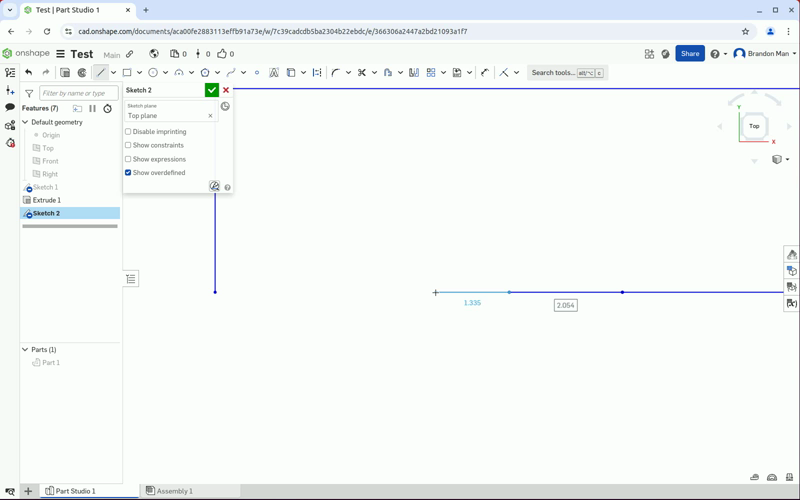
scroll(-6)
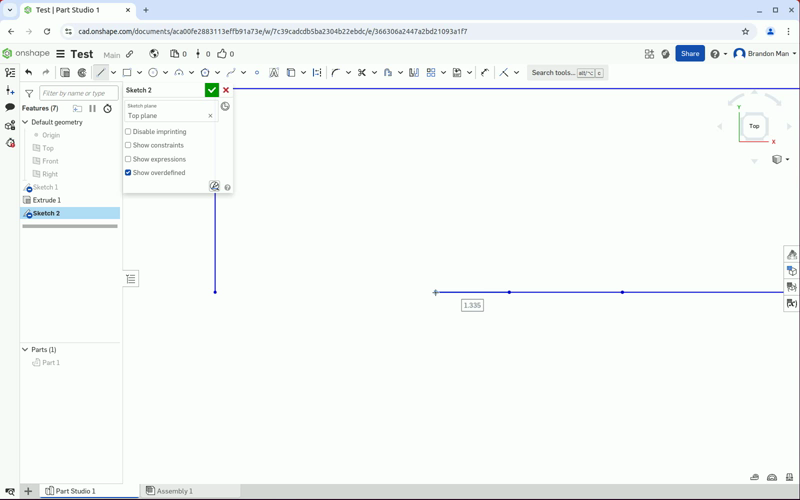
scroll(-6)
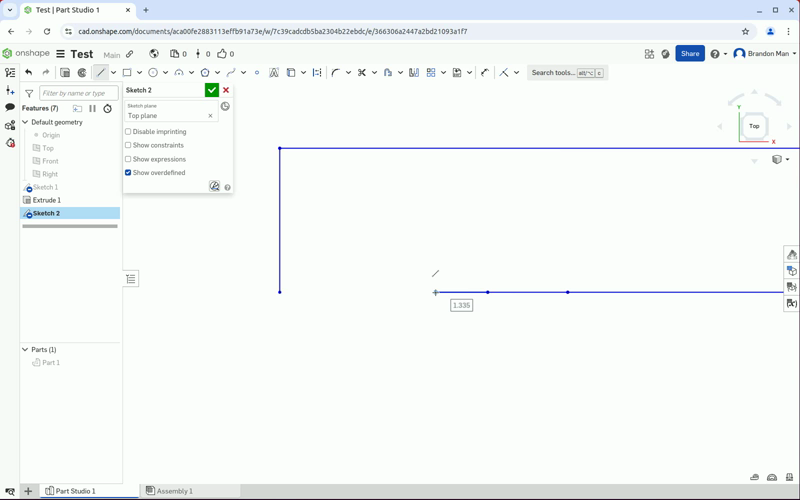
scroll(-6)
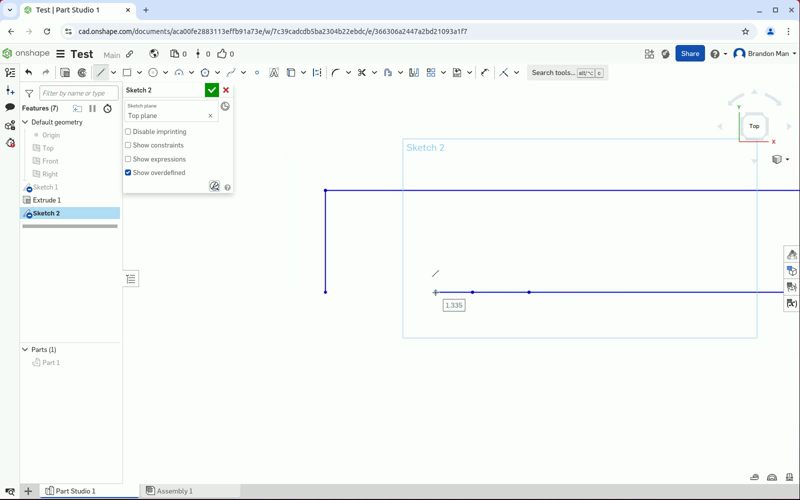
scroll(-6)
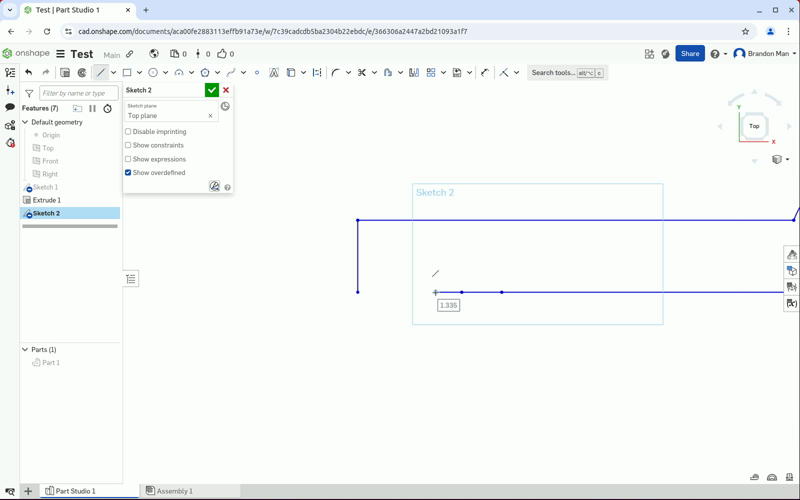
scroll(-6)
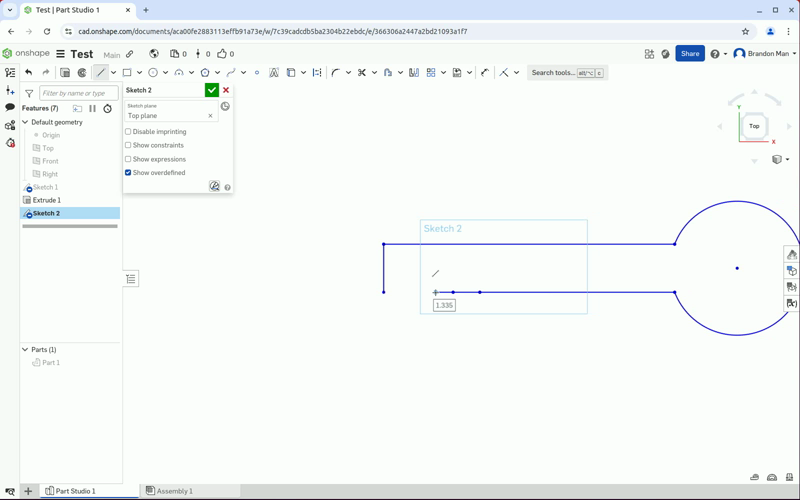
scroll(-6)
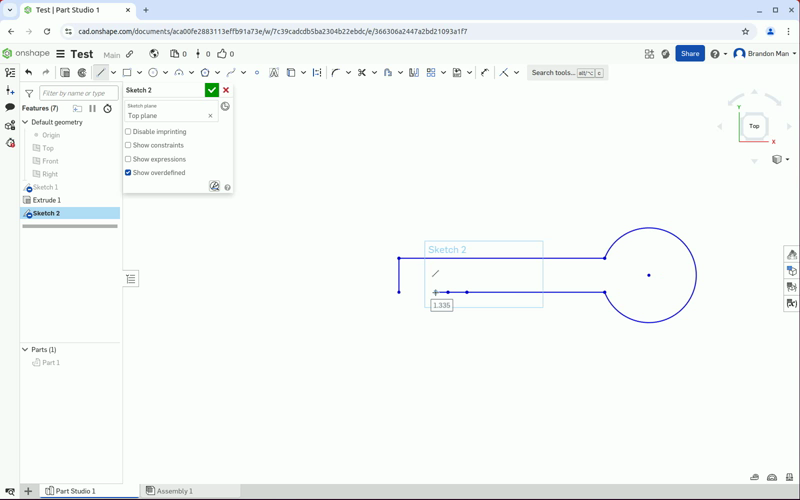
scroll(-6)
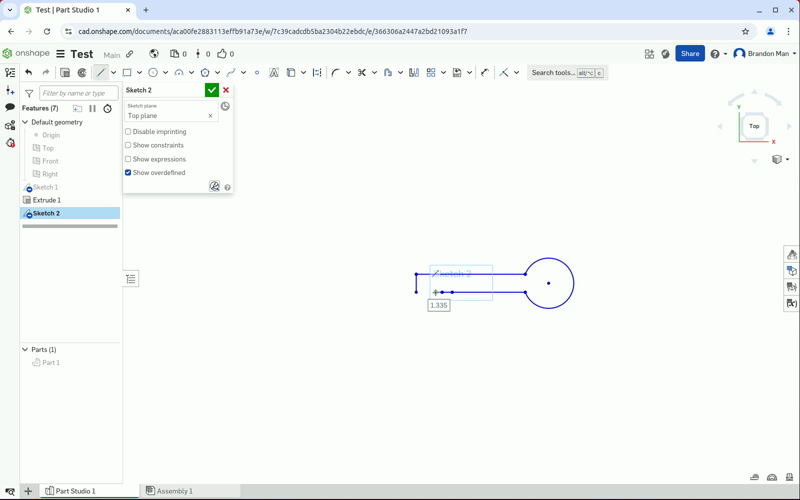
key_up(shift)
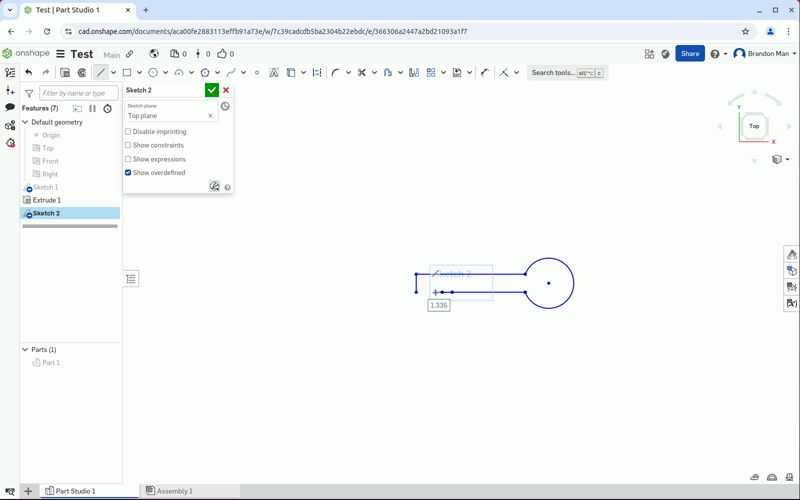
key_down(shift)
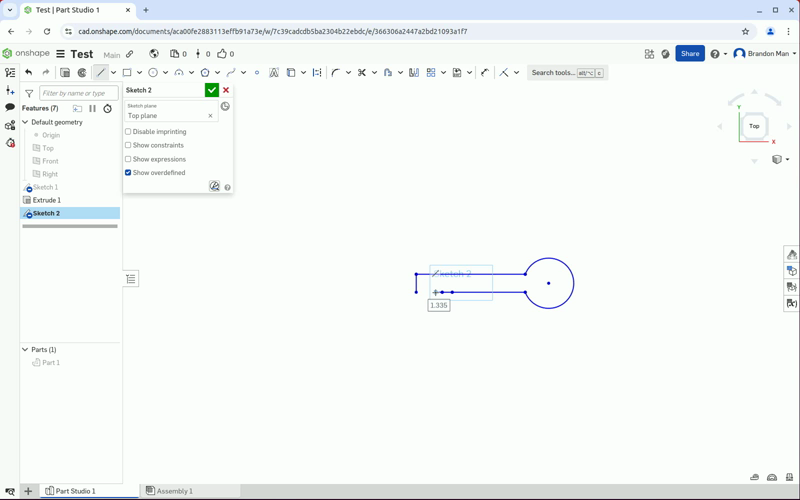
mouse_move(465, 292)
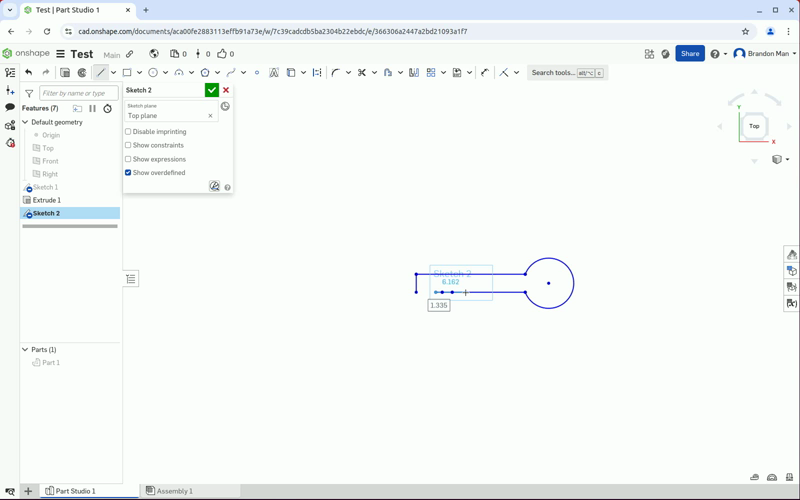
mouse_move(431, 292)
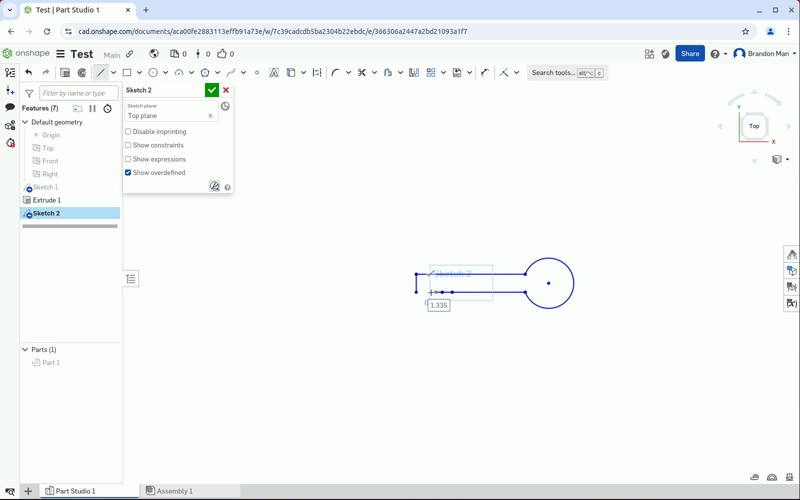
scroll(6)
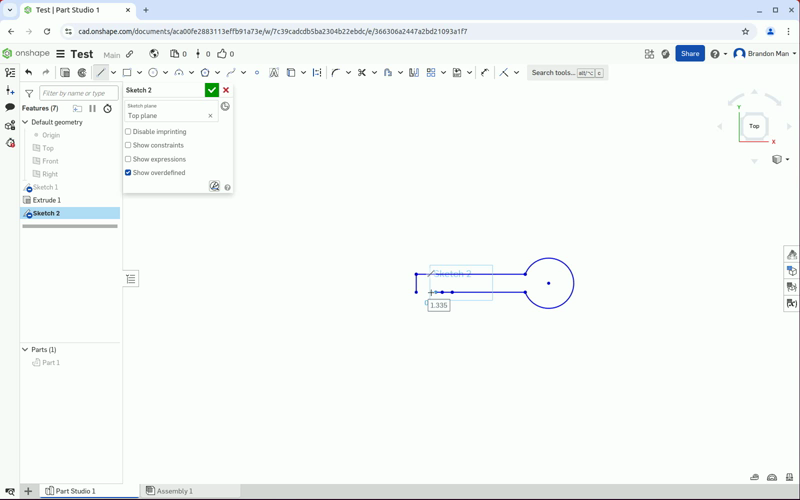
scroll(6)
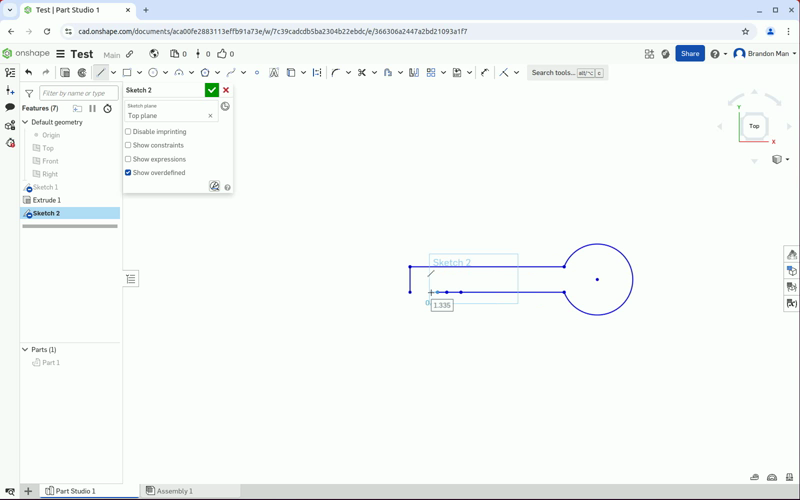
scroll(6)
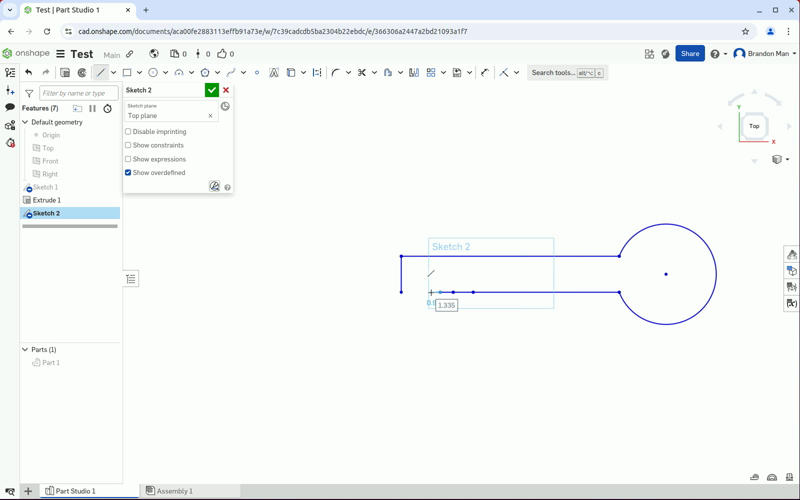
scroll(6)
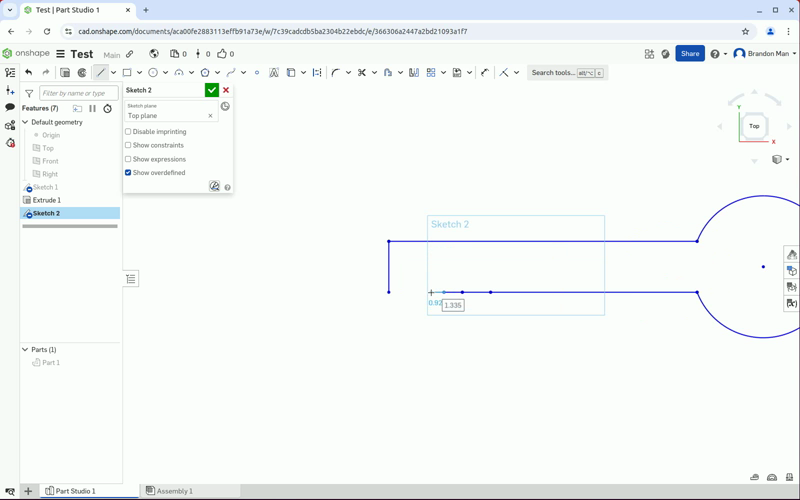
scroll(6)
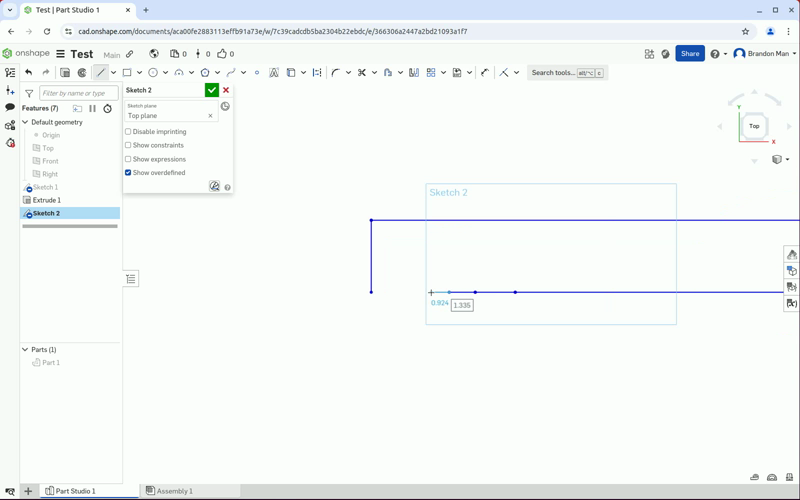
scroll(6)
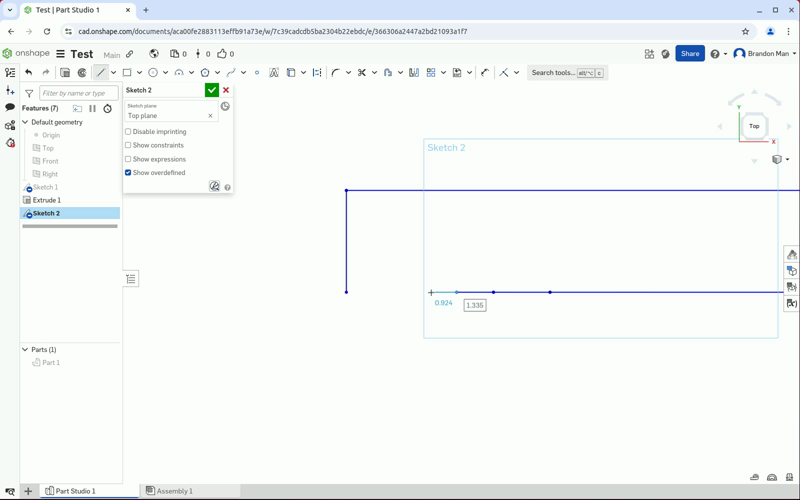
scroll(6)
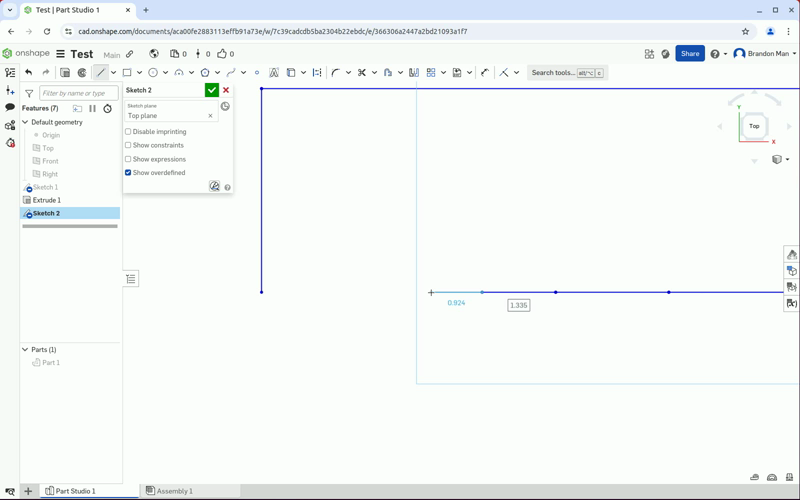
click(431, 292)
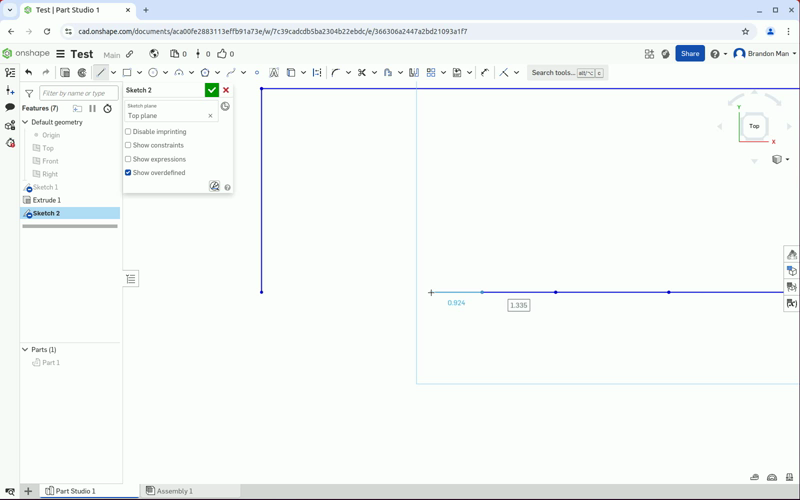
scroll(-6)
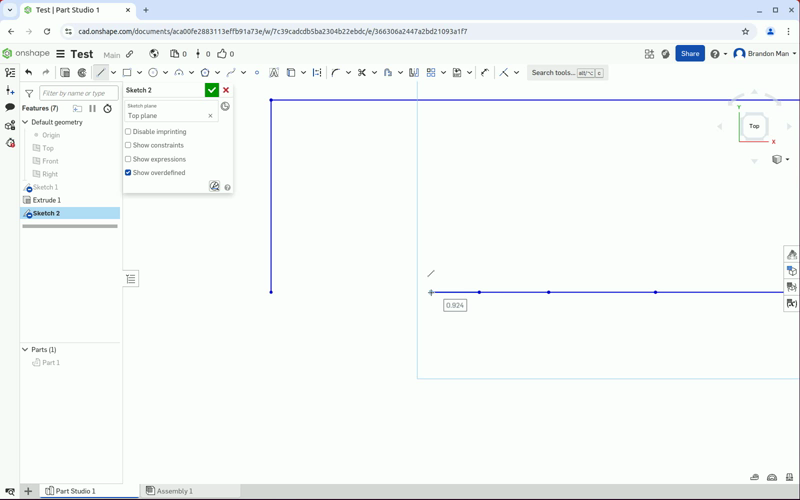
scroll(-6)
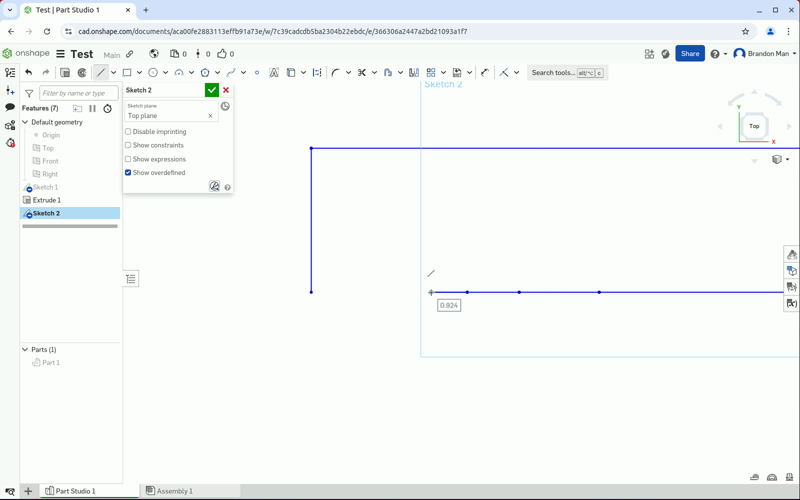
scroll(-6)
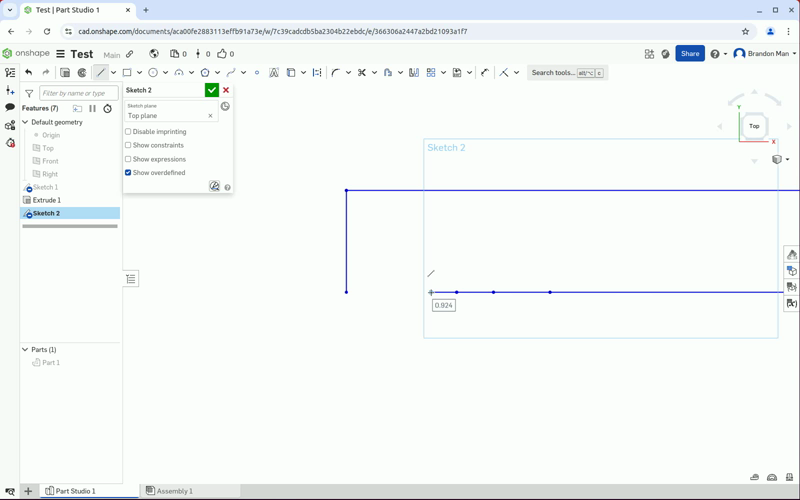
scroll(-6)
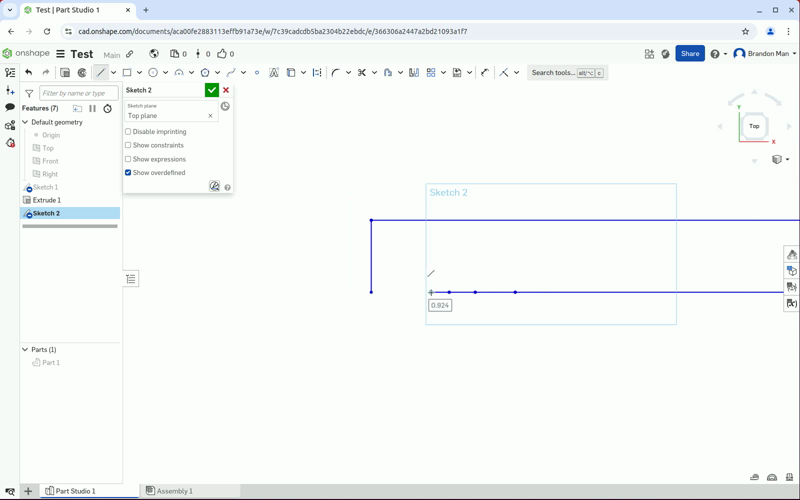
scroll(-6)
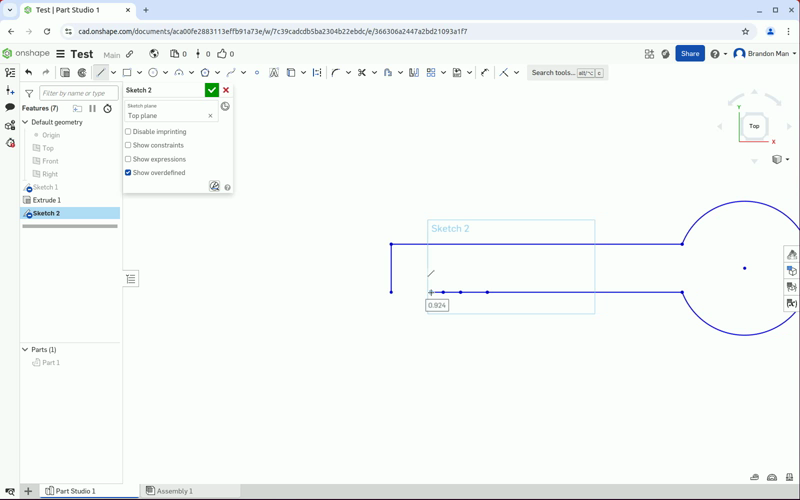
scroll(-6)
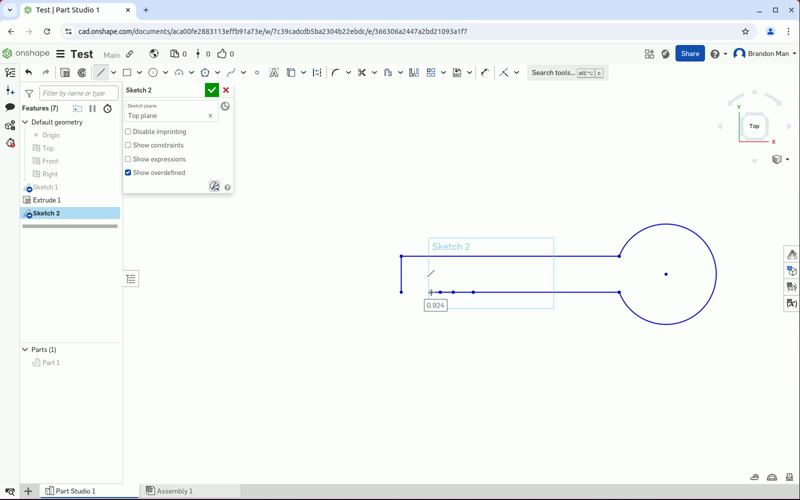
scroll(-6)
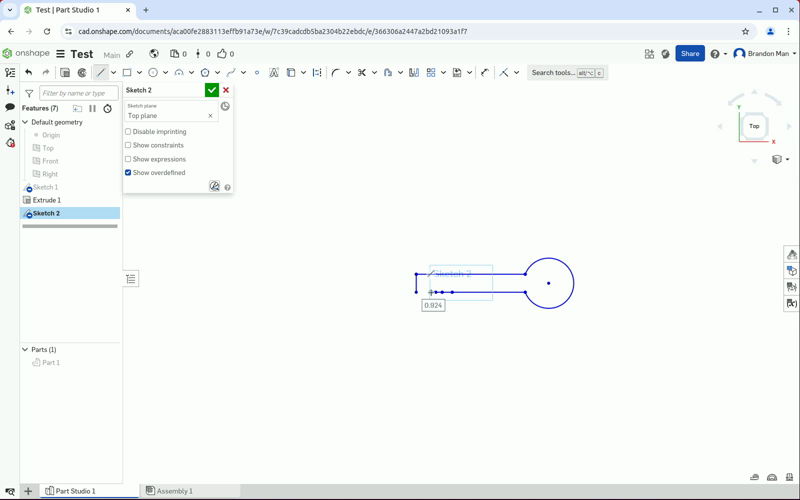
key_up(shift)
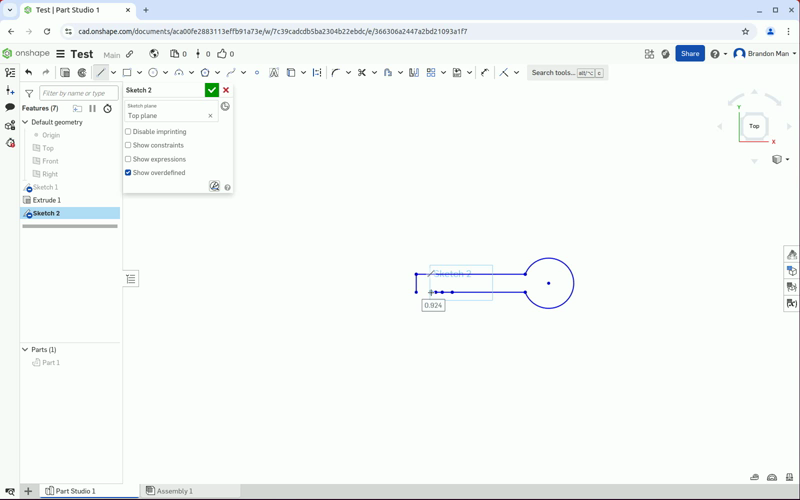
key_down(shift)
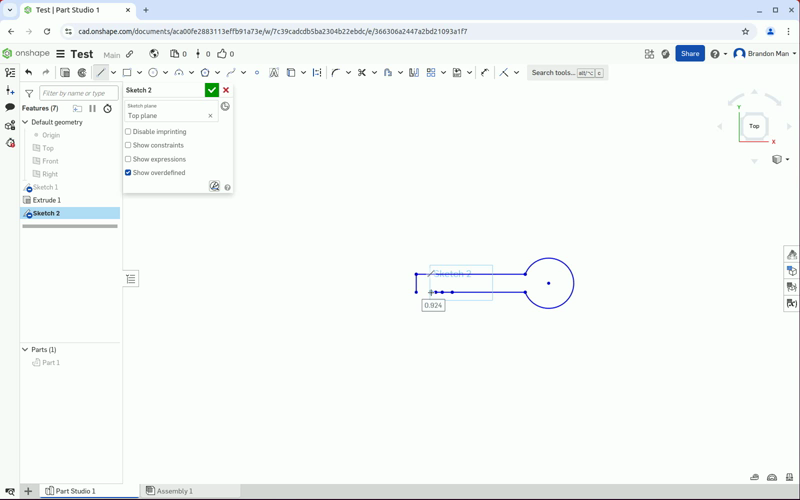
mouse_move(461, 292)
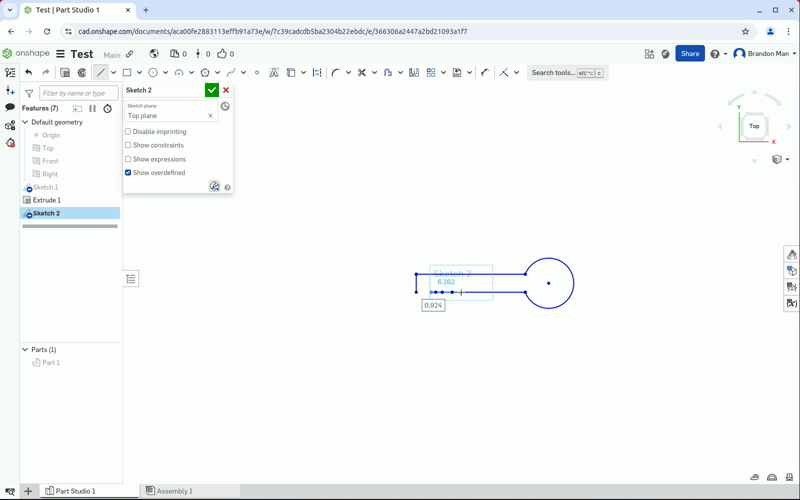
mouse_move(422, 292)
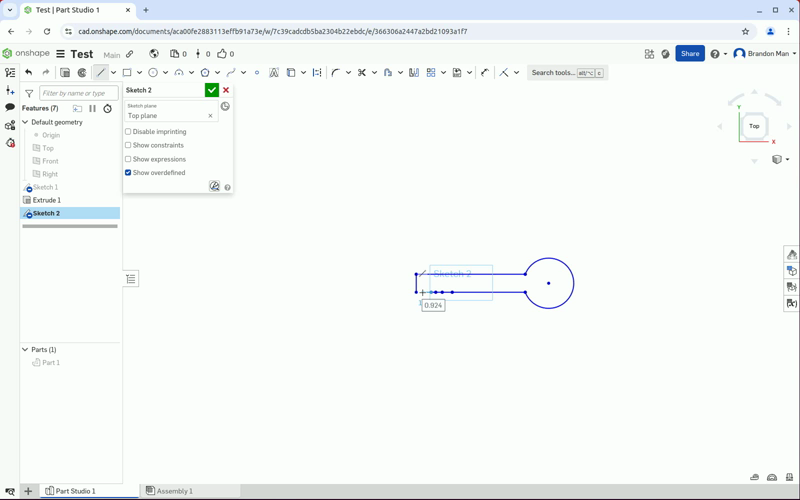
click(422, 292)
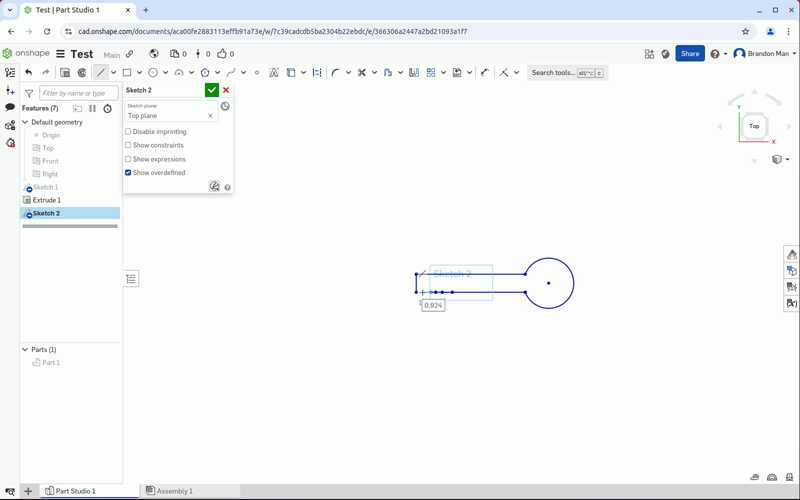
key_up(shift)
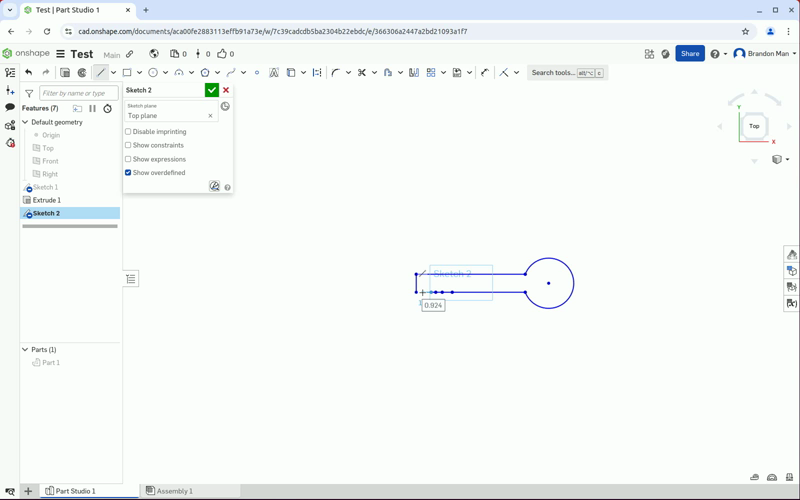
key_down(shift)
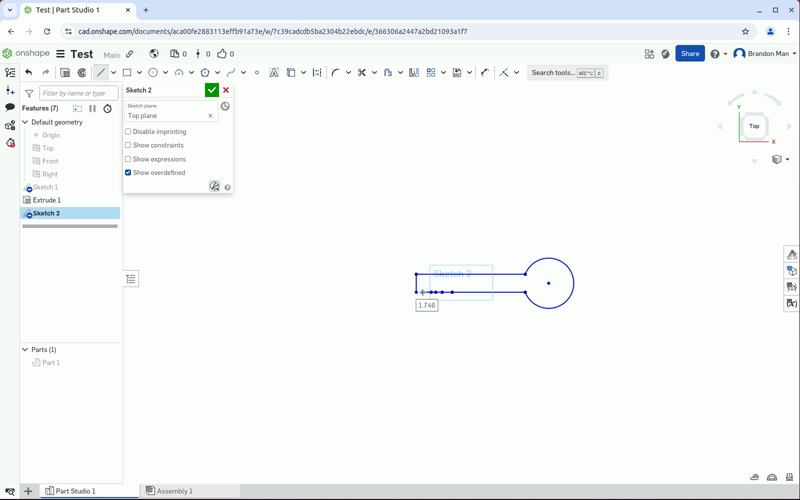
mouse_move(452, 292)
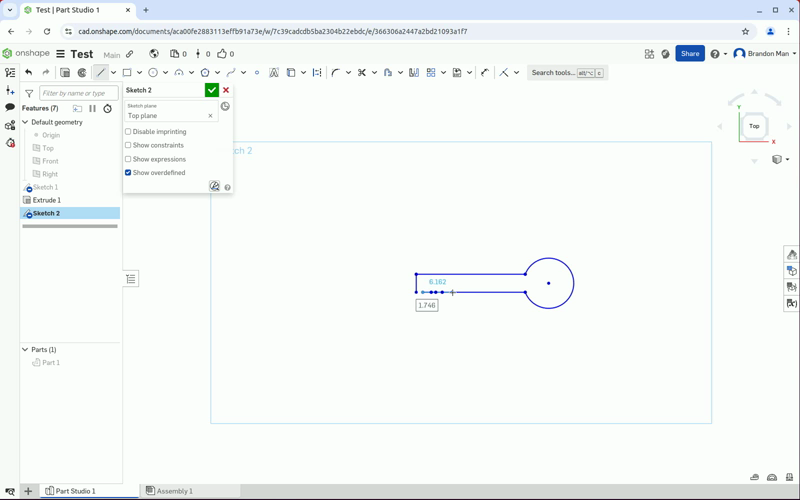
mouse_move(416, 292)
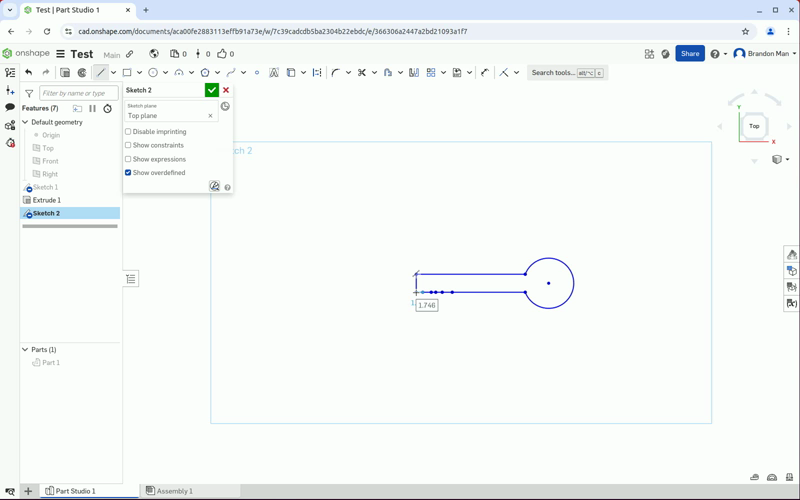
scroll(6)
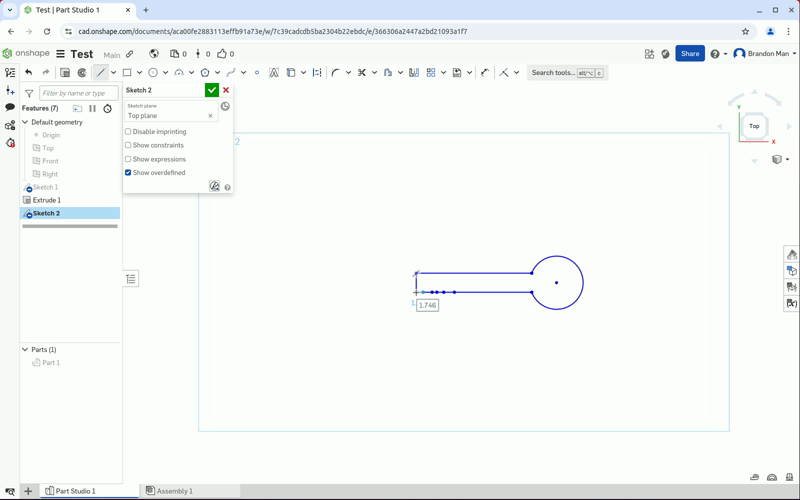
scroll(6)
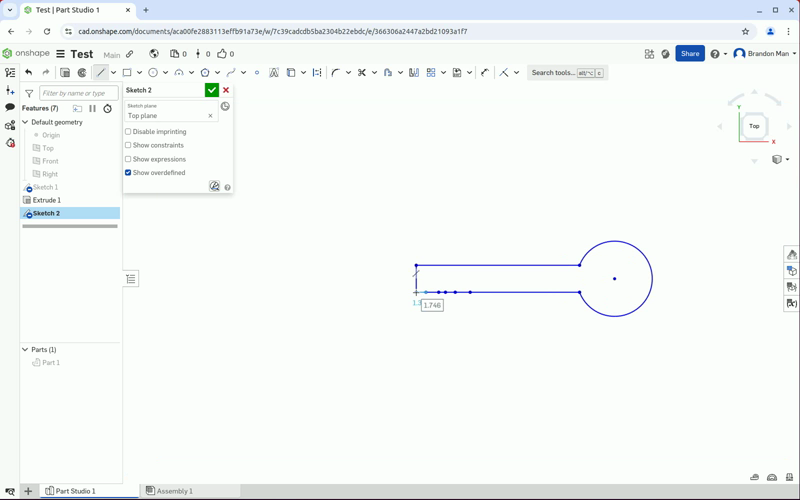
scroll(6)
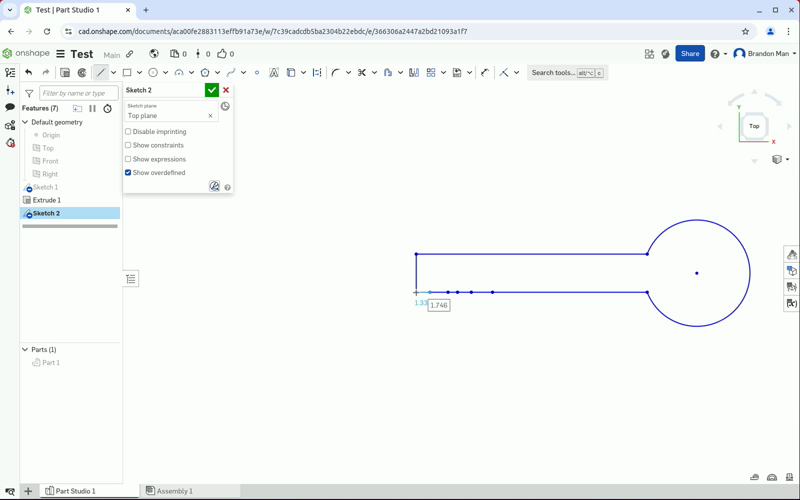
scroll(6)
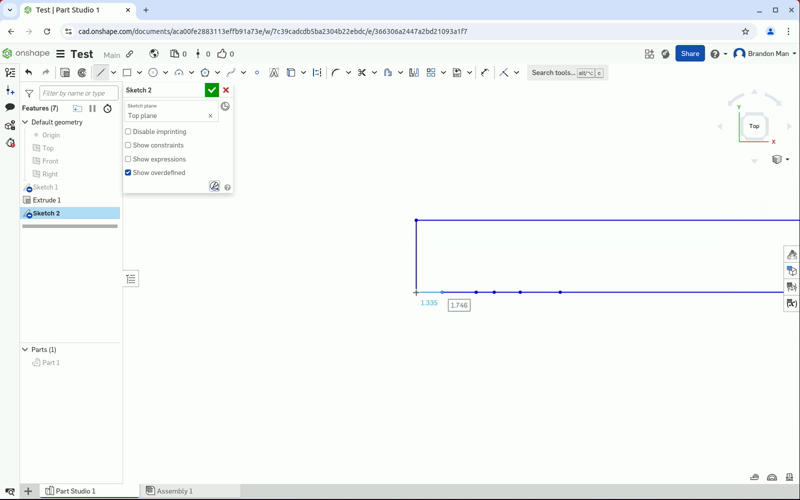
scroll(6)
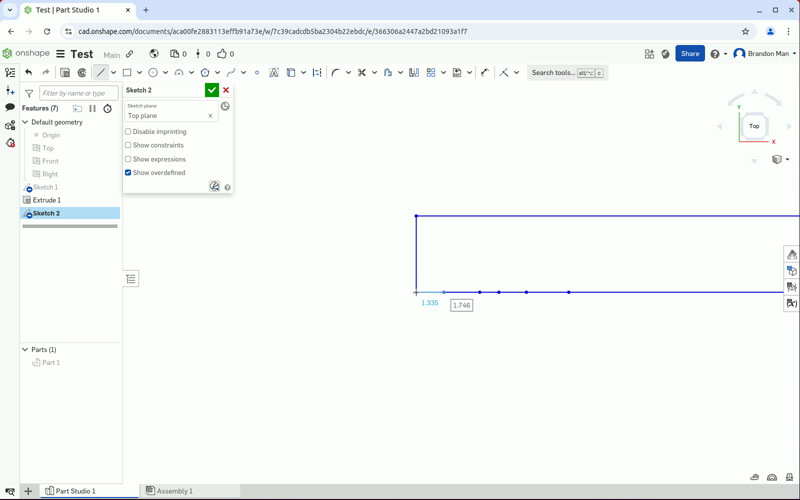
scroll(6)
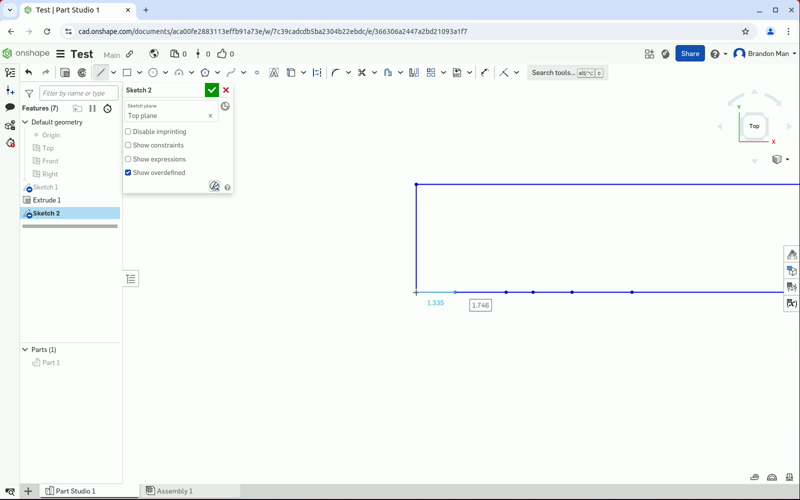
scroll(6)
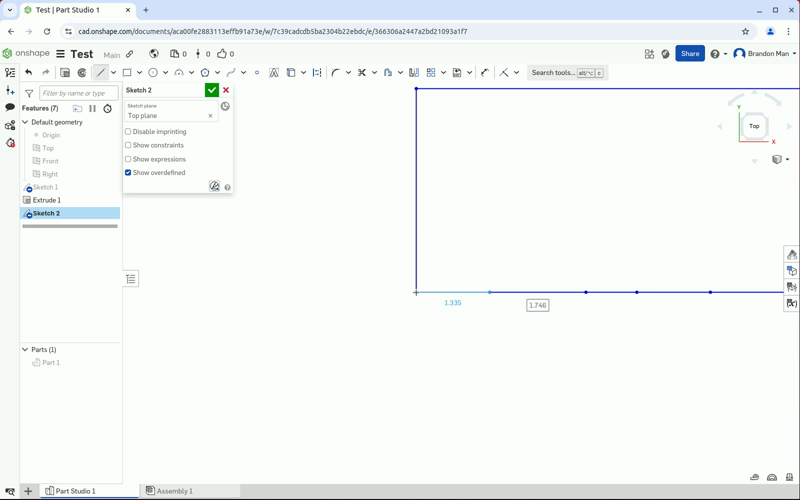
click(416, 292)
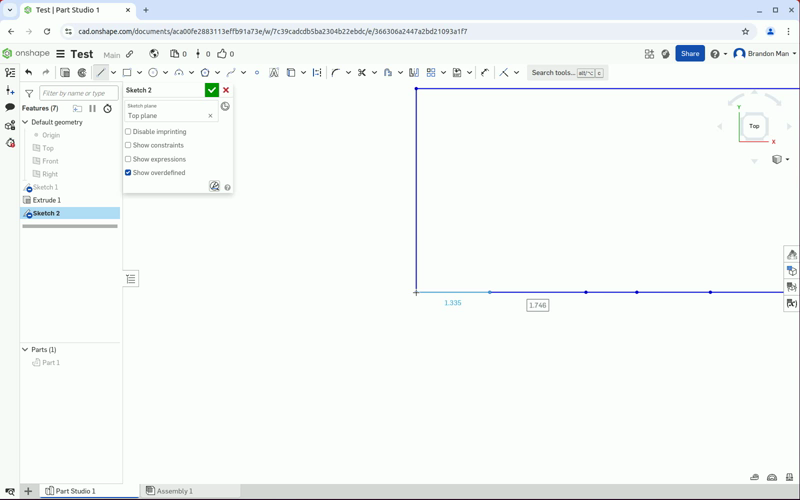
scroll(-6)
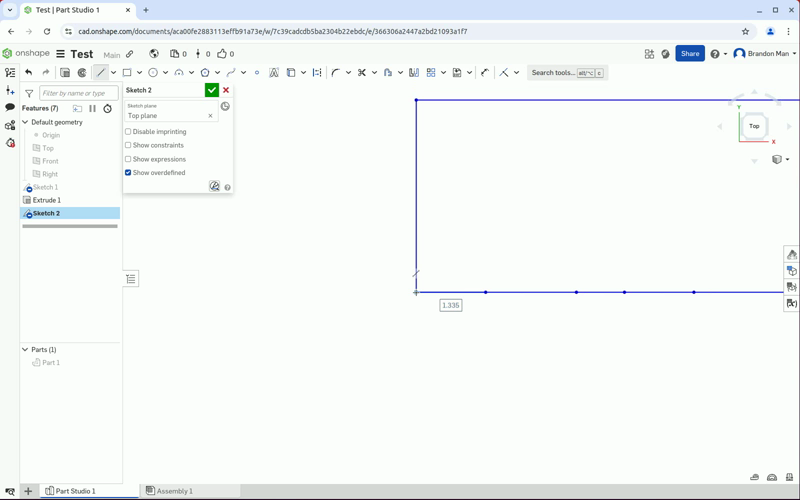
scroll(-6)
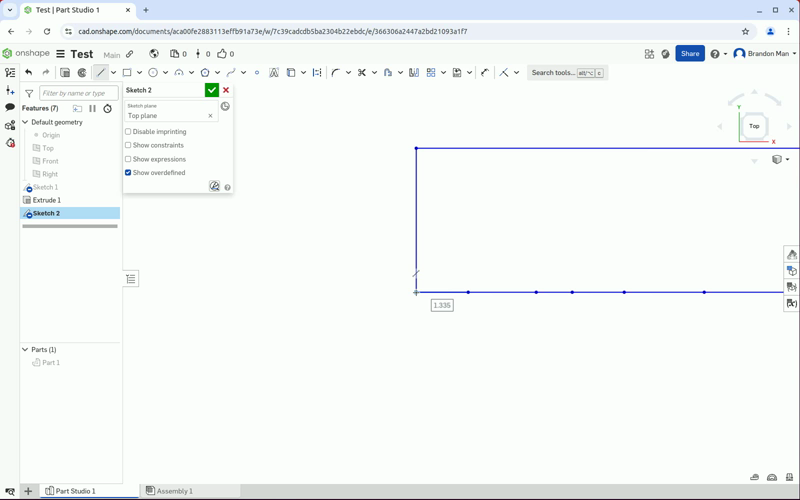
scroll(-6)
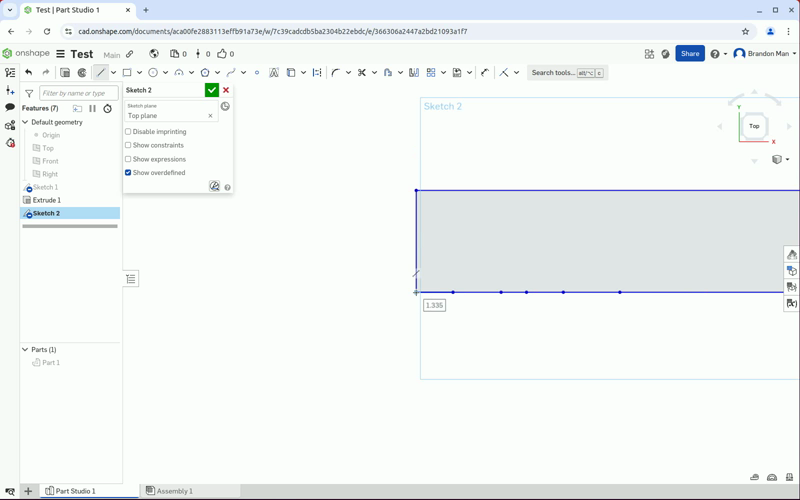
scroll(-6)
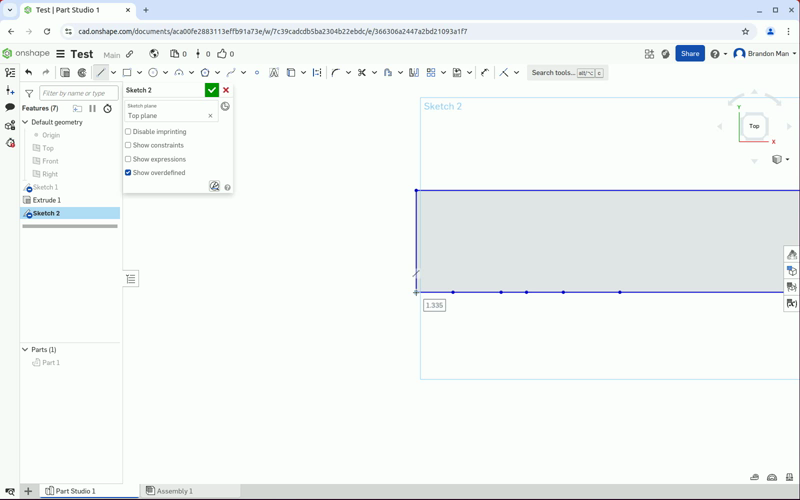
scroll(-6)
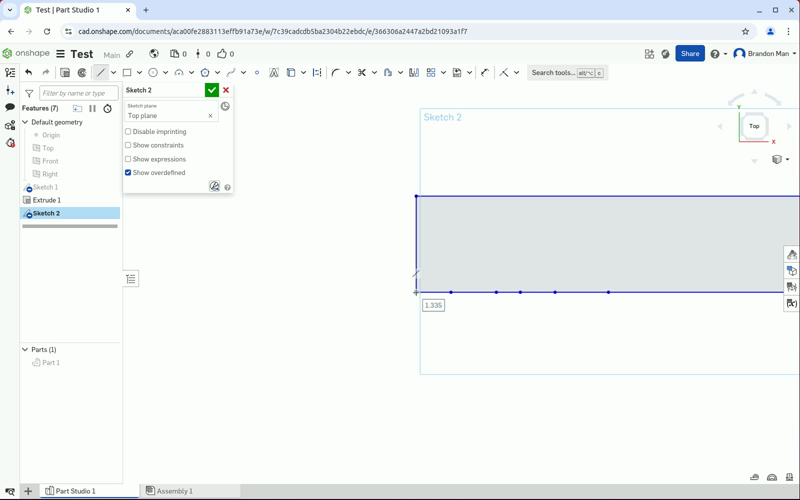
scroll(-6)
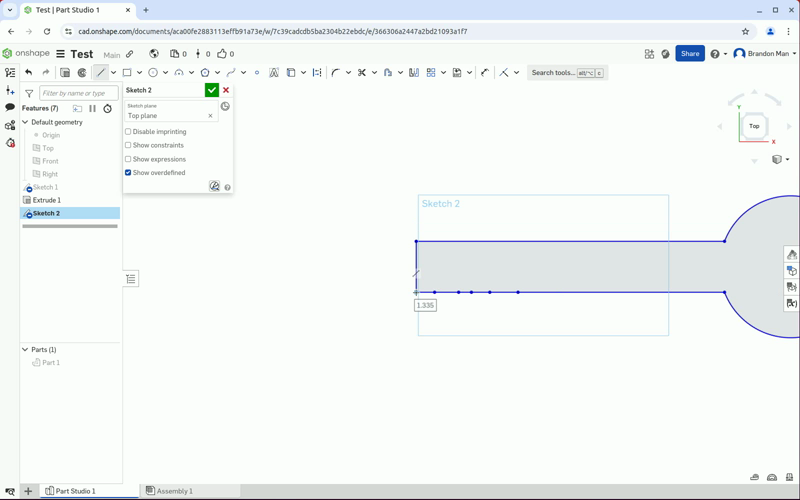
scroll(-6)
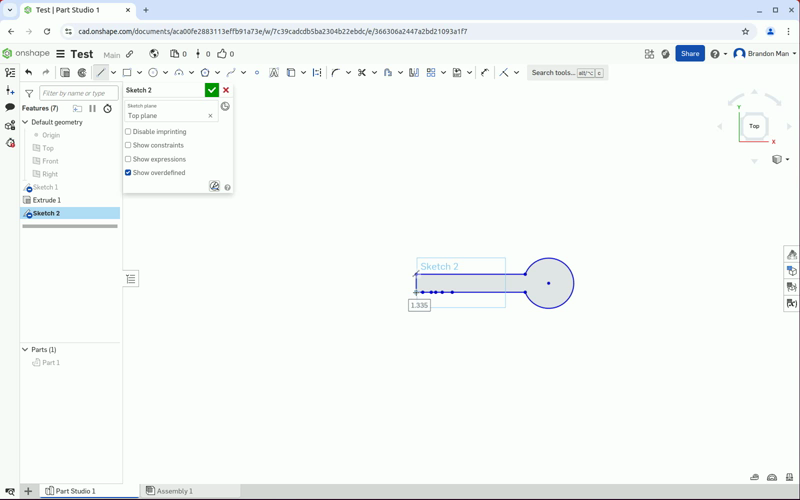
key_up(shift)
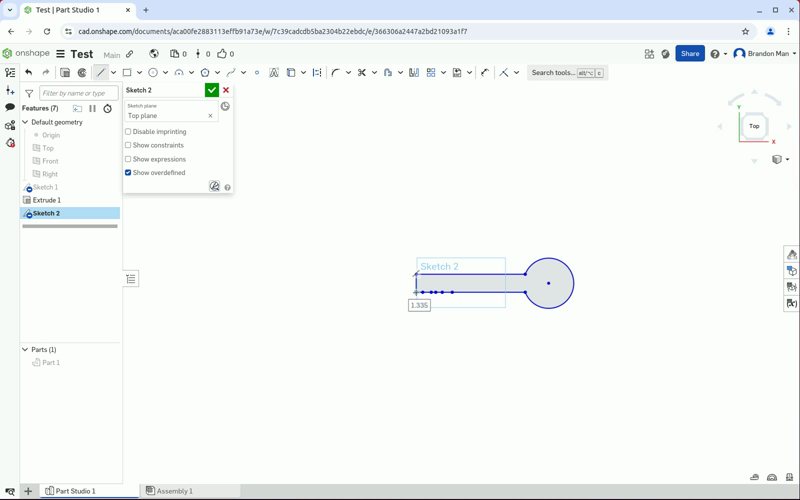
key(esc)
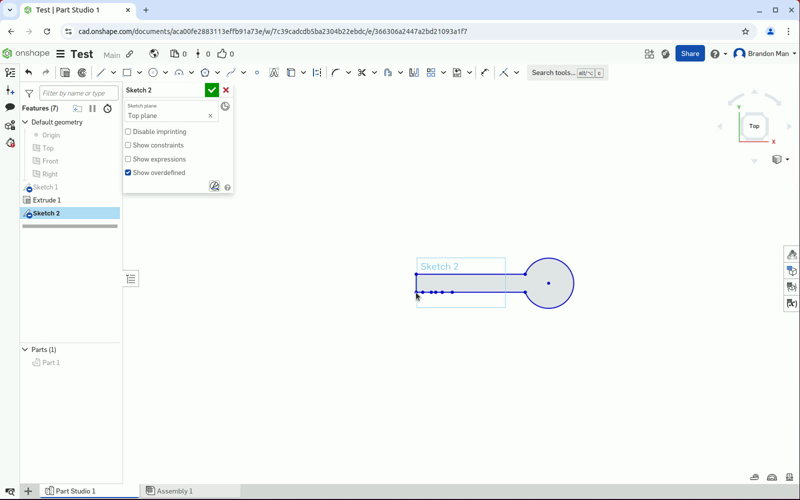
key(c)
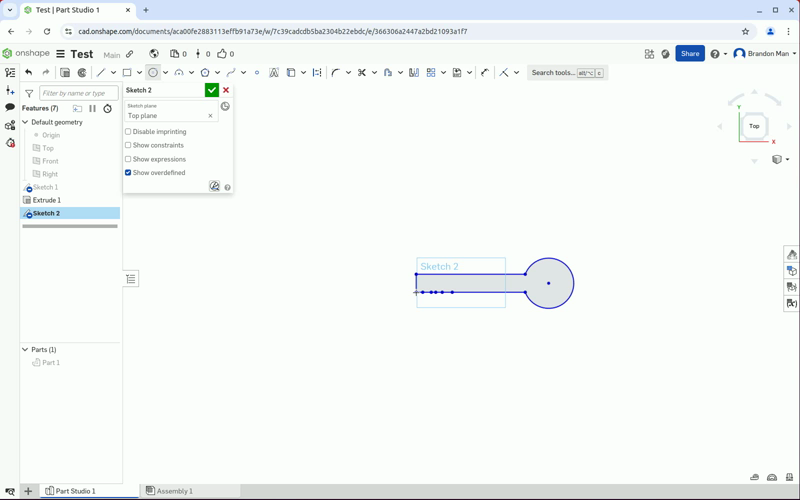
key_down(shift)
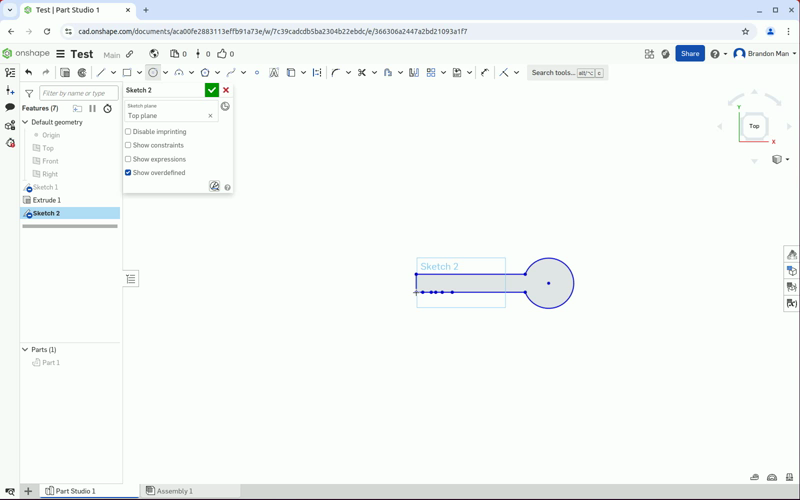
mouse_move(548, 284)
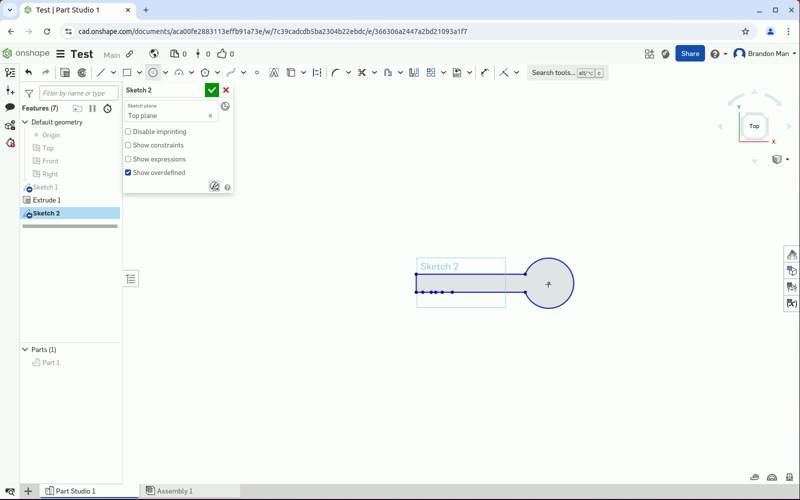
scroll(6)
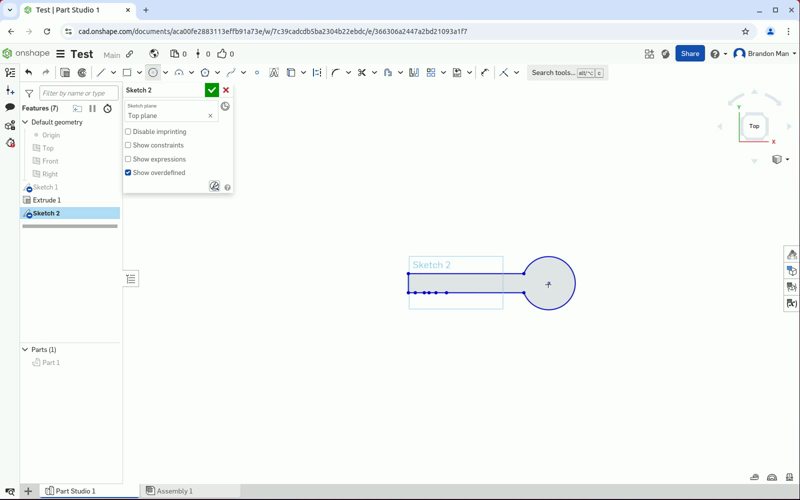
scroll(6)
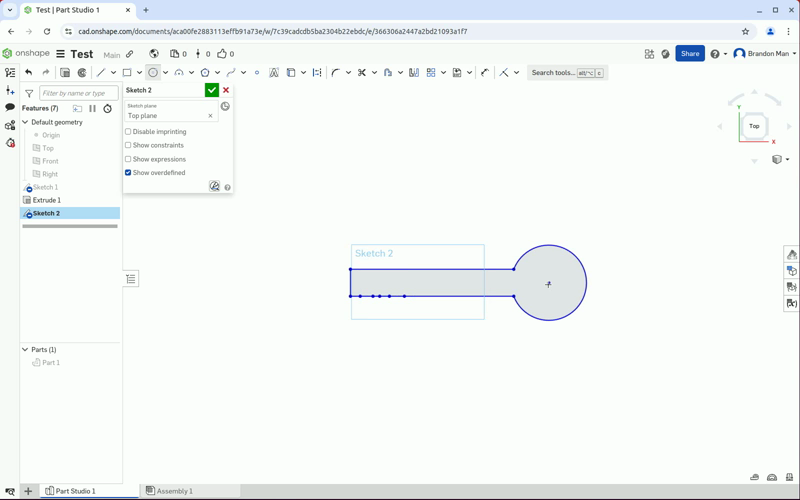
scroll(6)
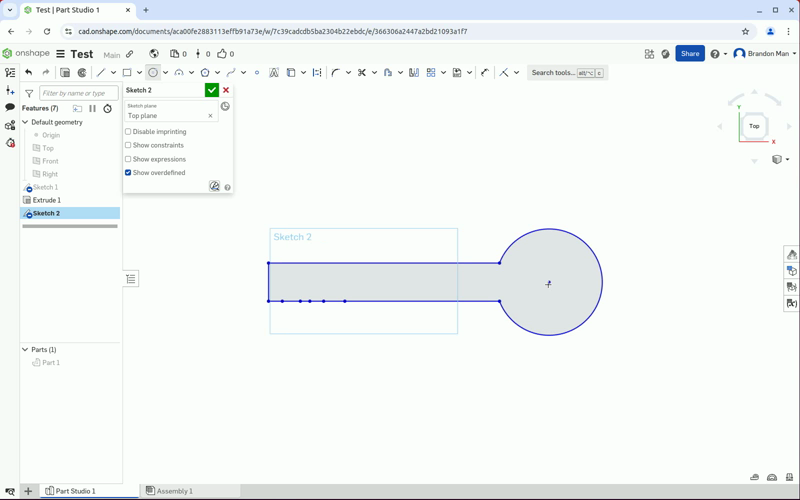
scroll(6)
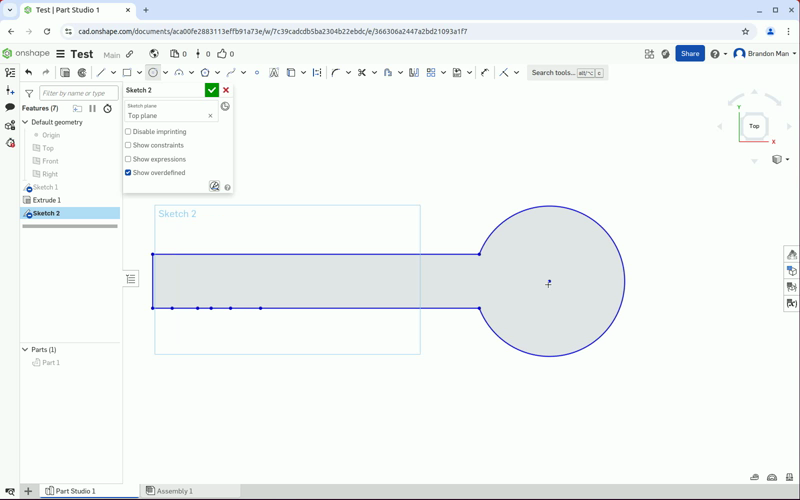
scroll(6)
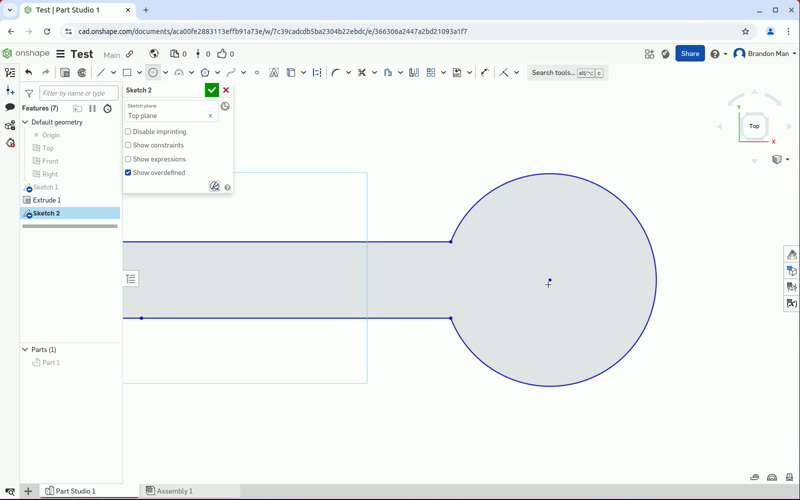
scroll(6)
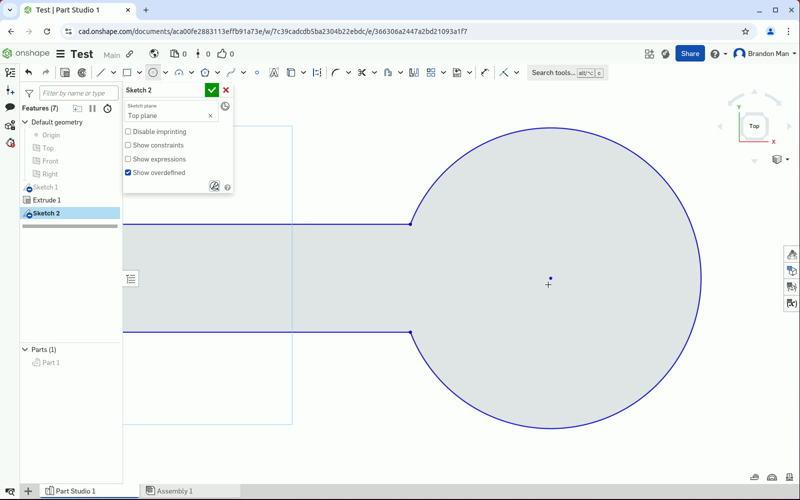
scroll(6)
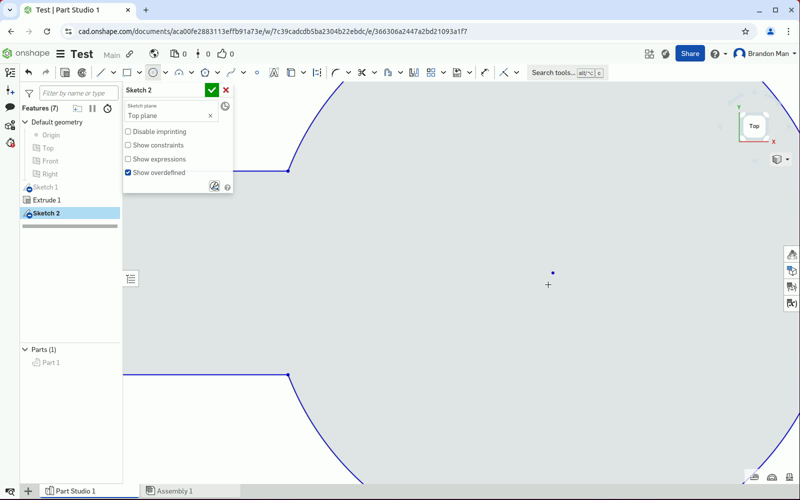
click(548, 284)
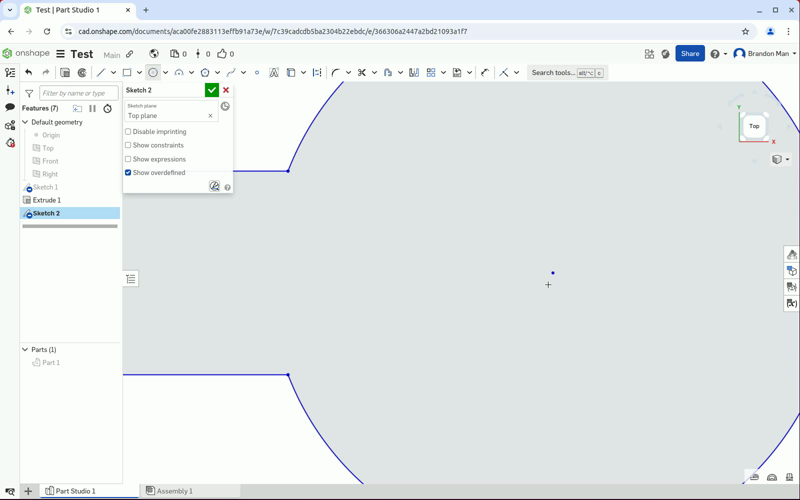
scroll(-6)
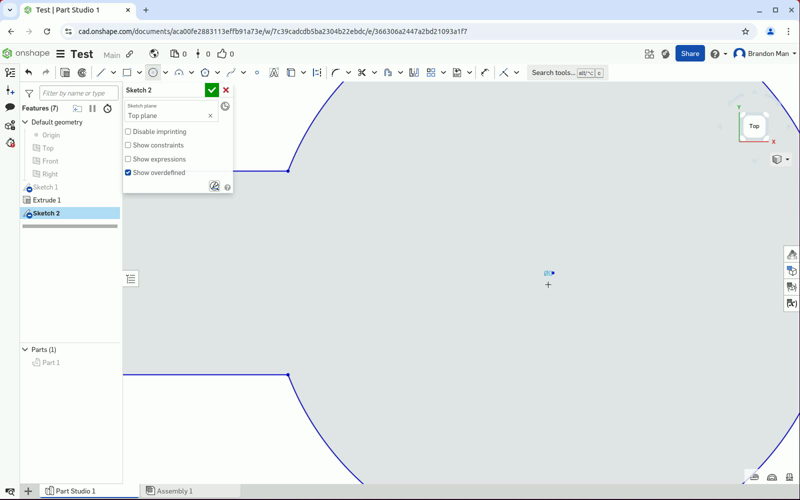
scroll(-6)
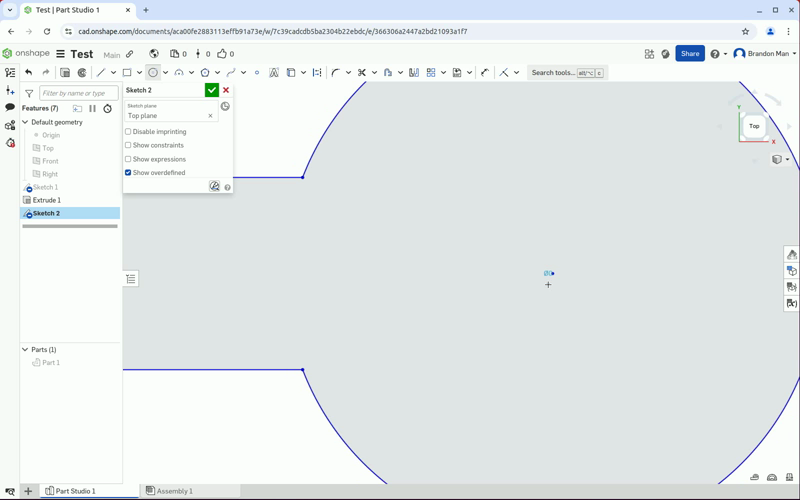
scroll(-6)
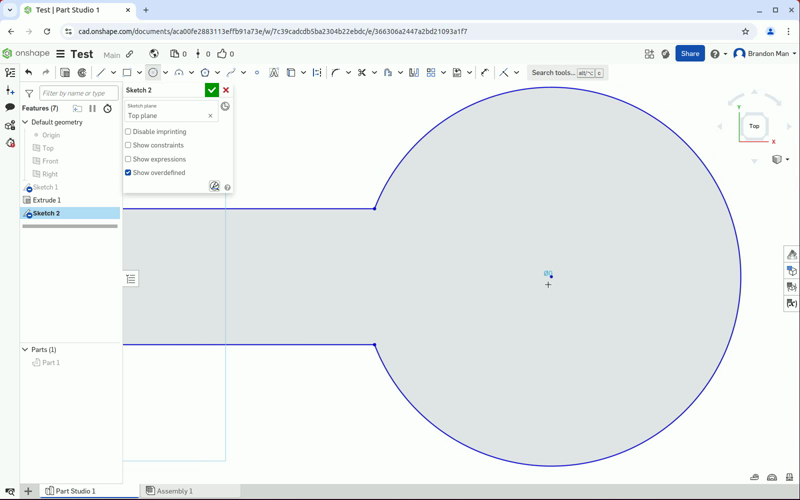
scroll(-6)
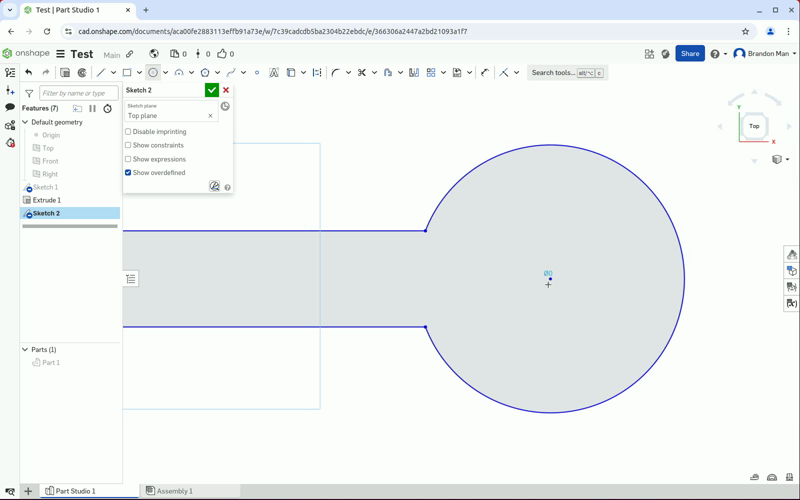
scroll(-6)
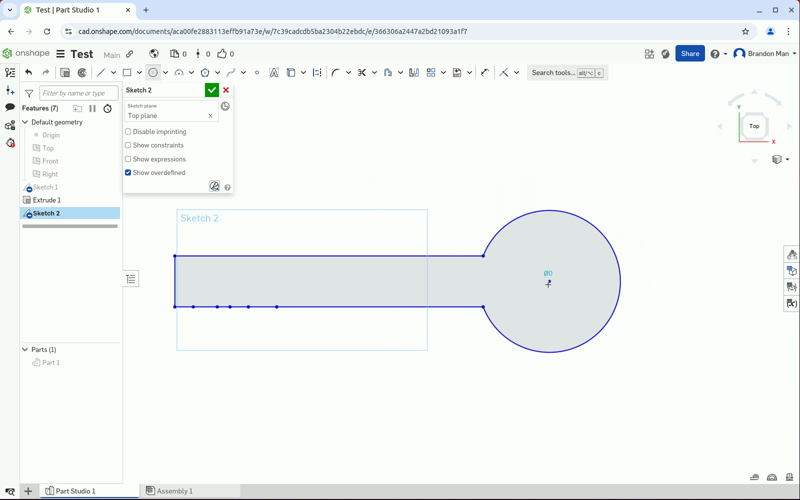
scroll(-6)
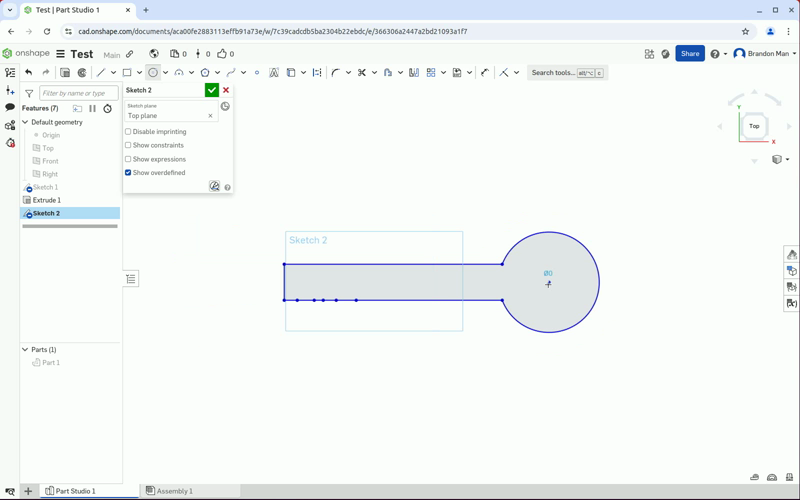
scroll(-6)
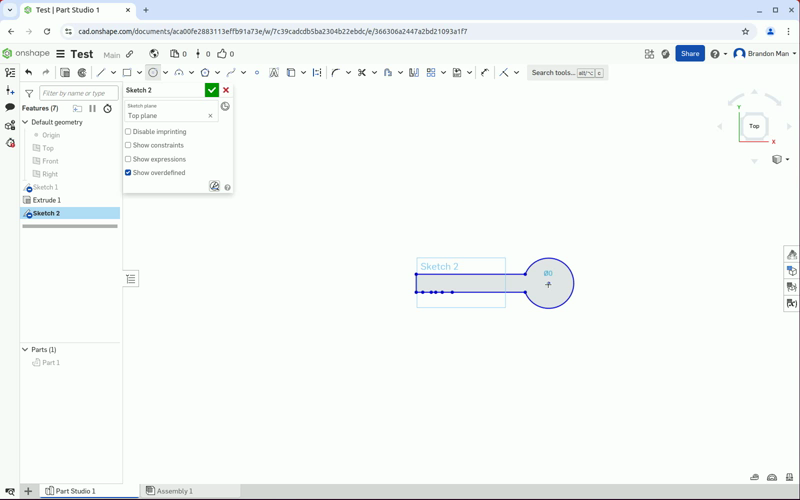
key_up(shift)
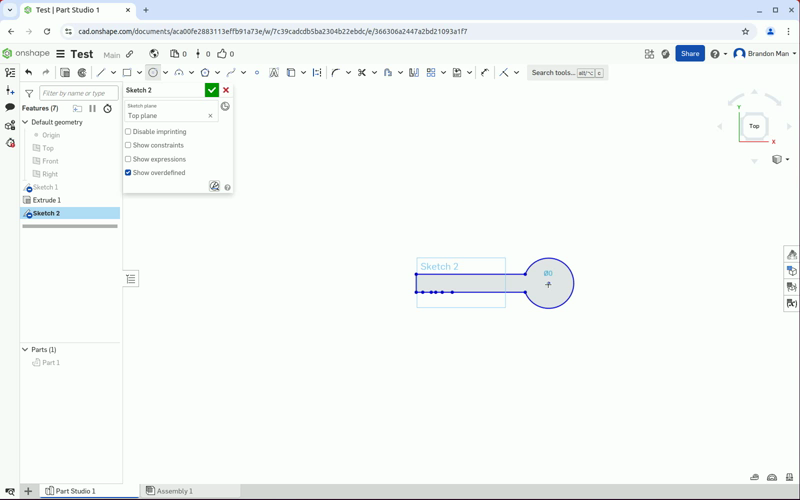
mouse_move(559, 284)
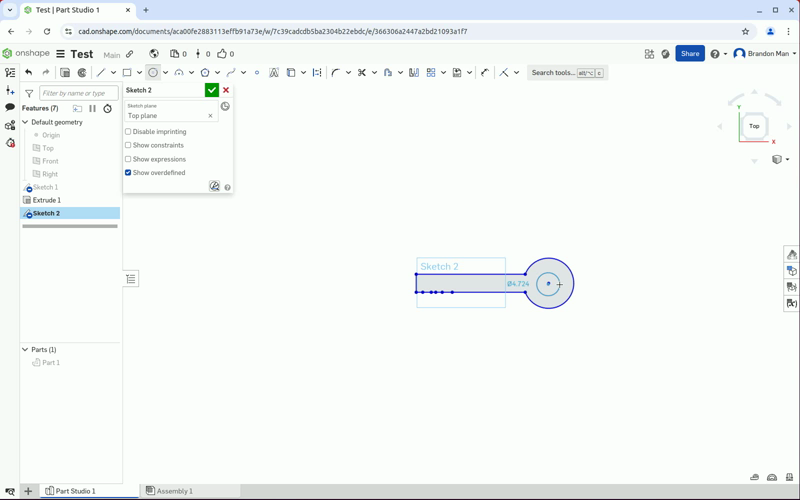
click(559, 284)
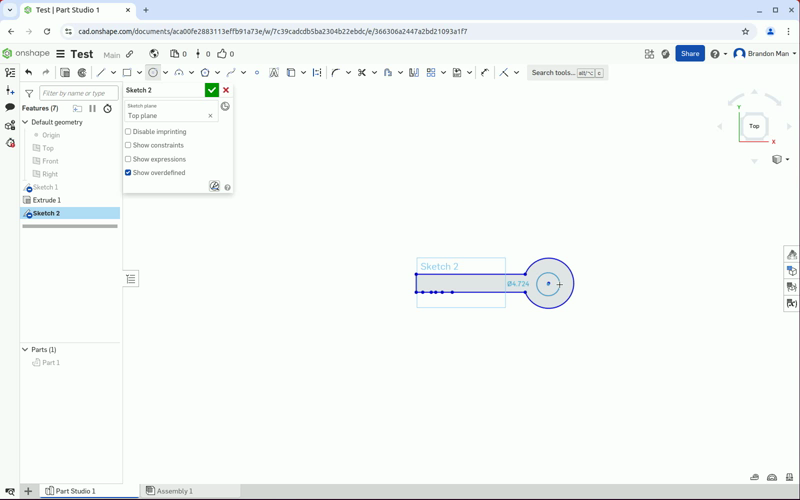
key(esc)
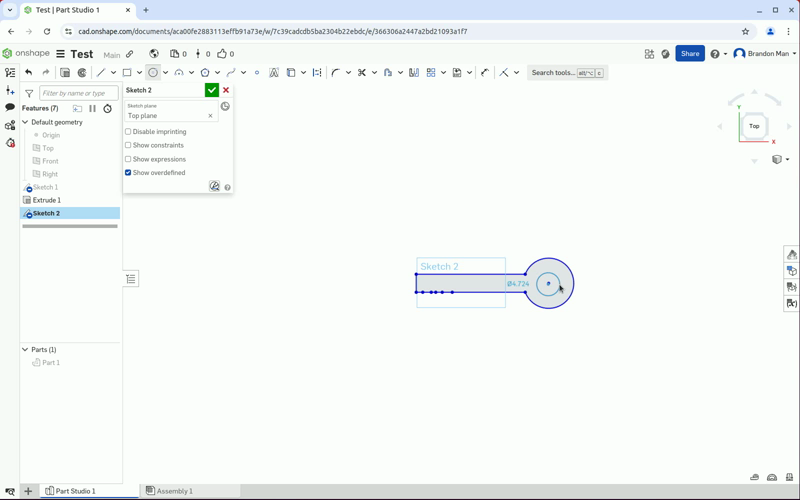
mouse_move(419, 276)
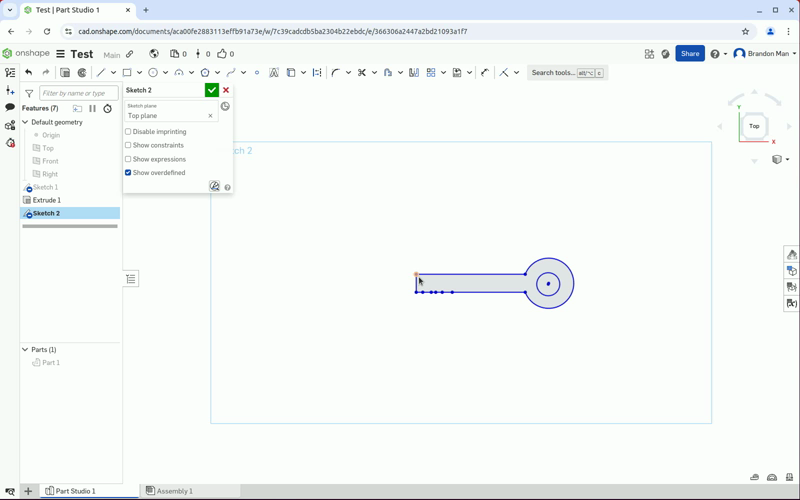
click(419, 276)
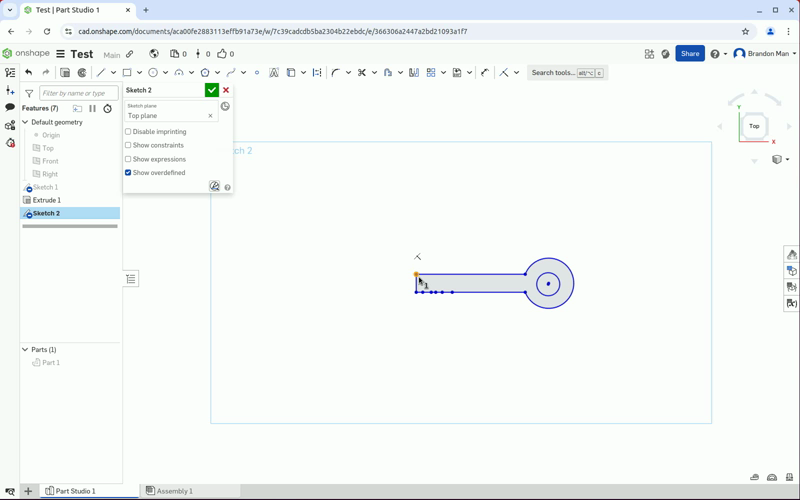
mouse_move(73, 352)
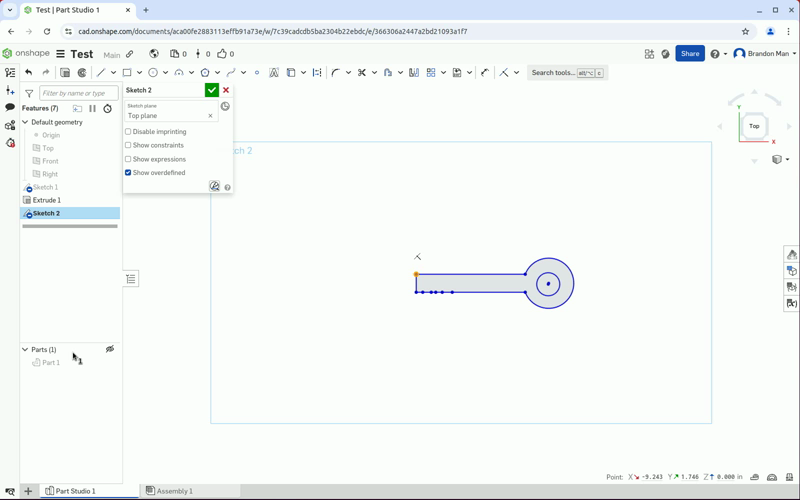
key(shift+y)
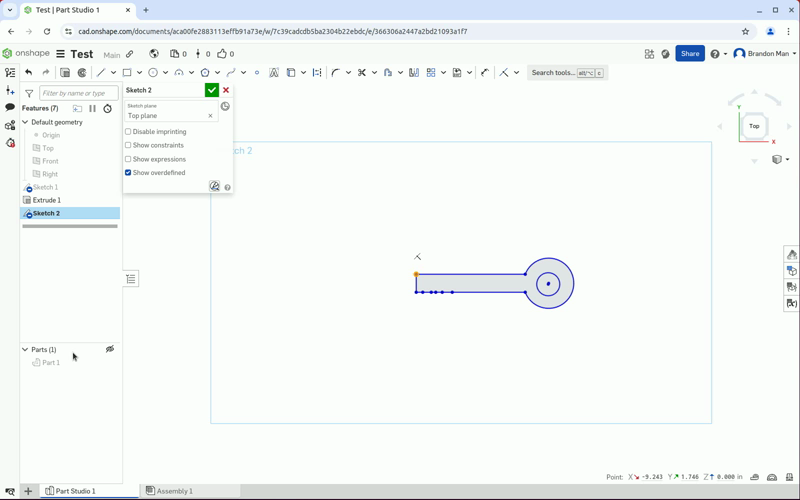
key(shift+e)
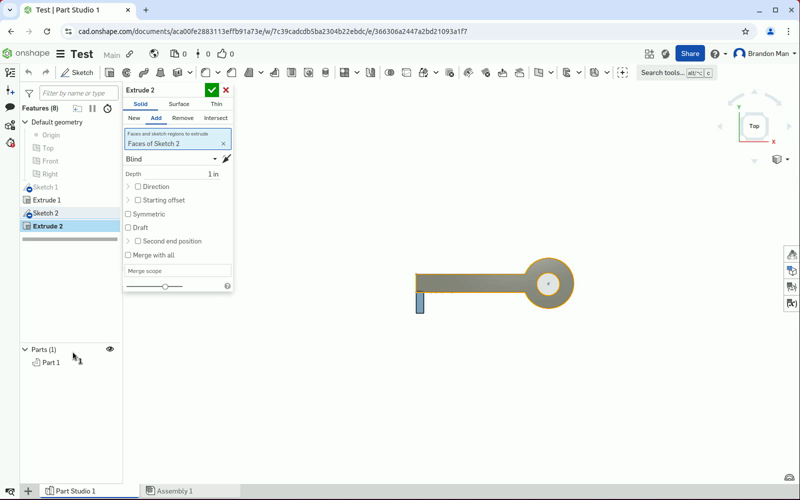
mouse_move(143, 106)
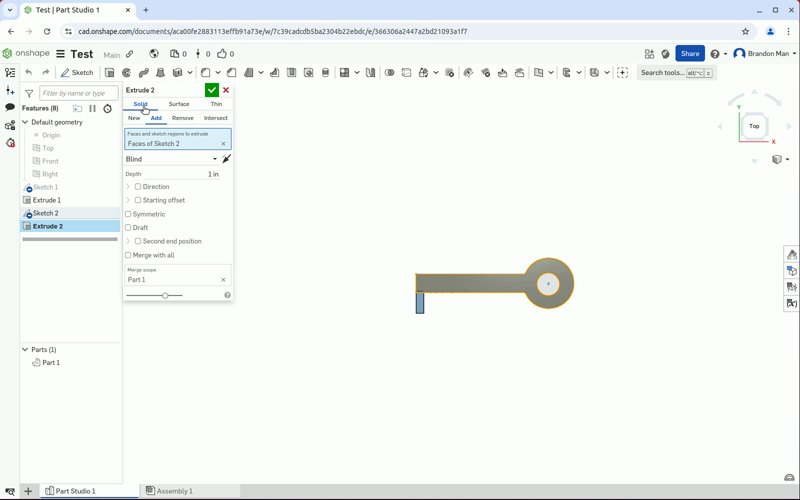
click(143, 106)
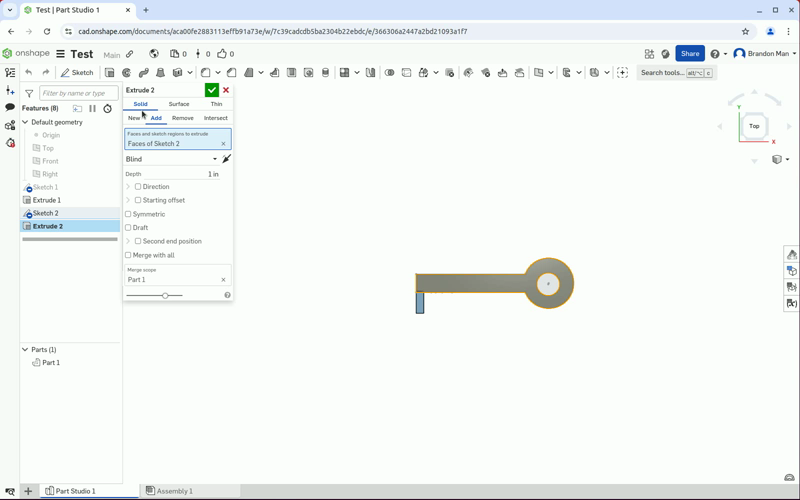
mouse_move(137, 120)
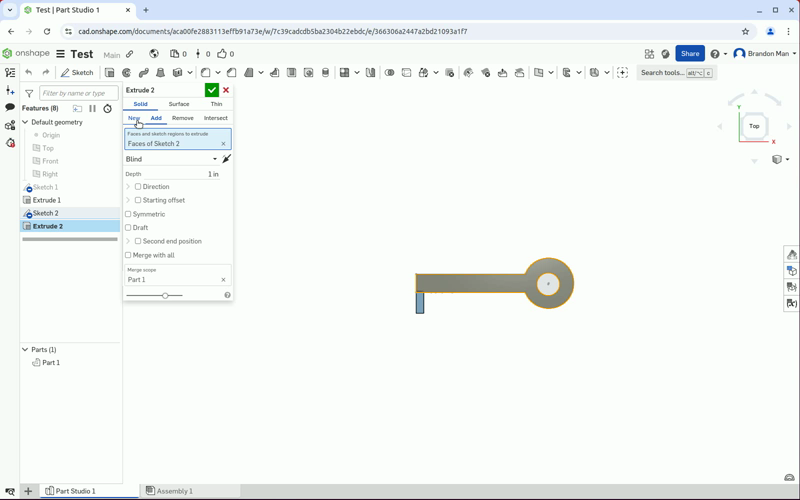
click(137, 120)
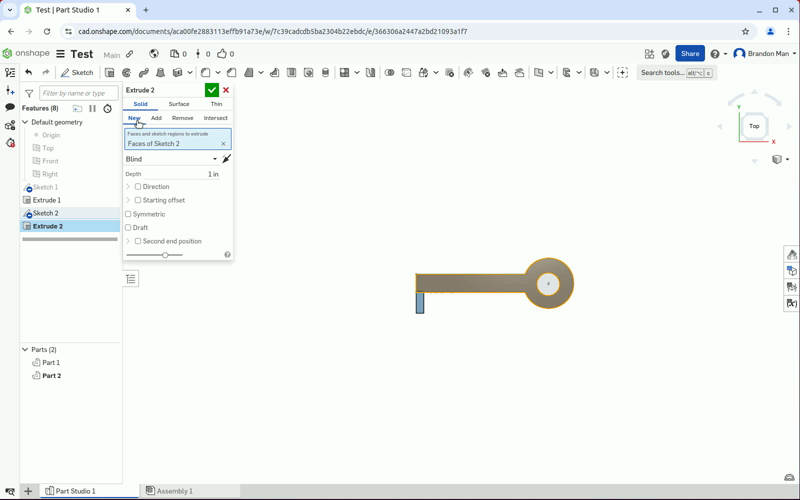
key(tab, 4)
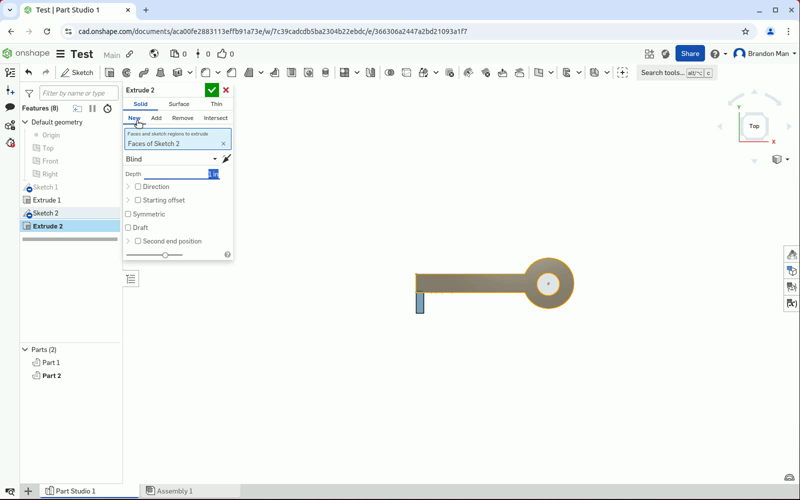
text(3.611)
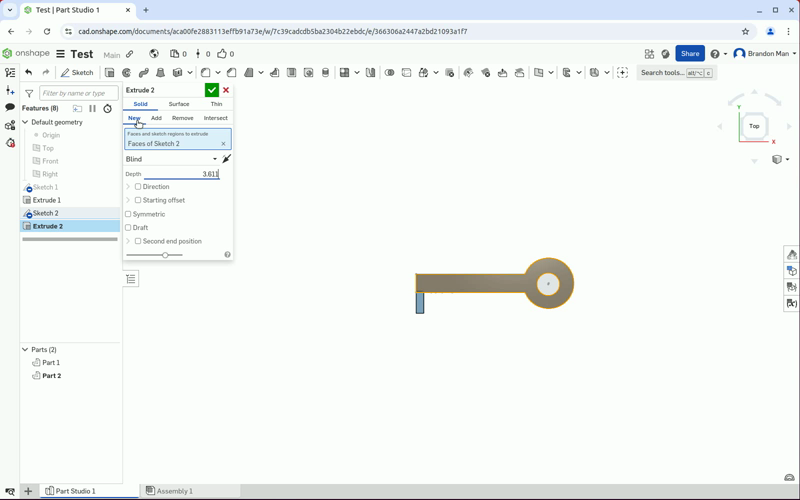
key(enter)
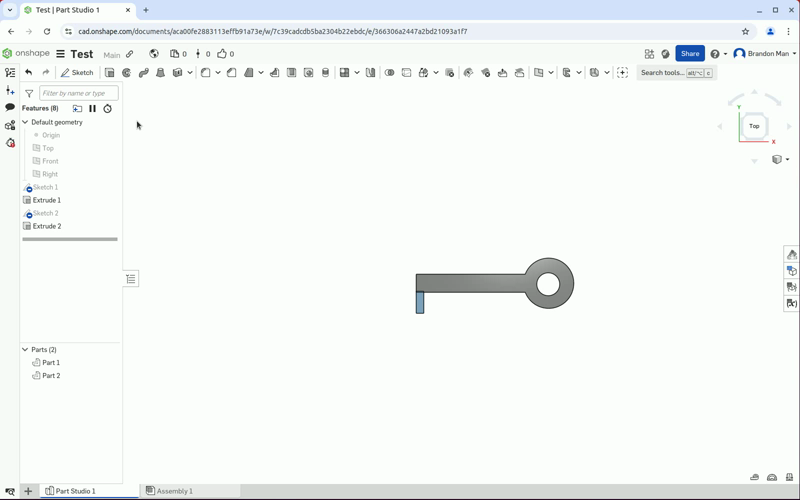
key(shift+h)
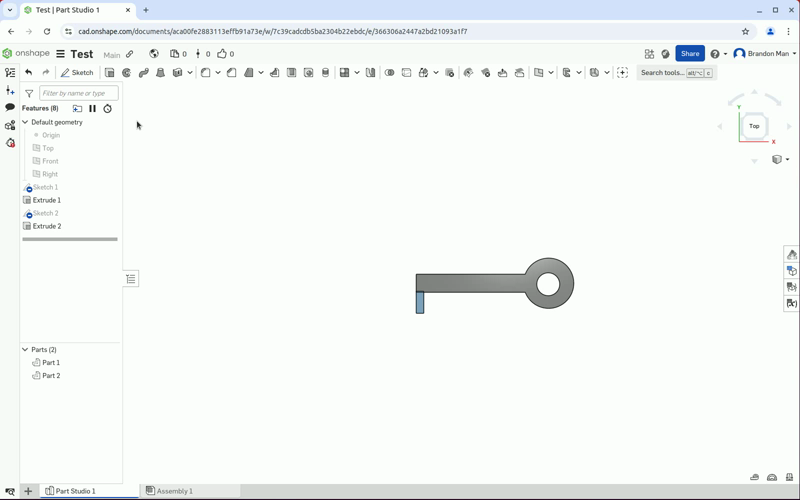
key(shift+h)
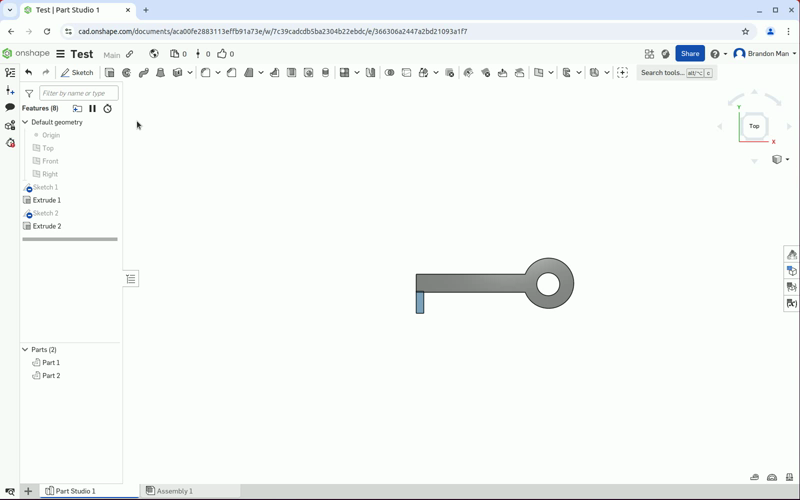
mouse_move(73, 189)
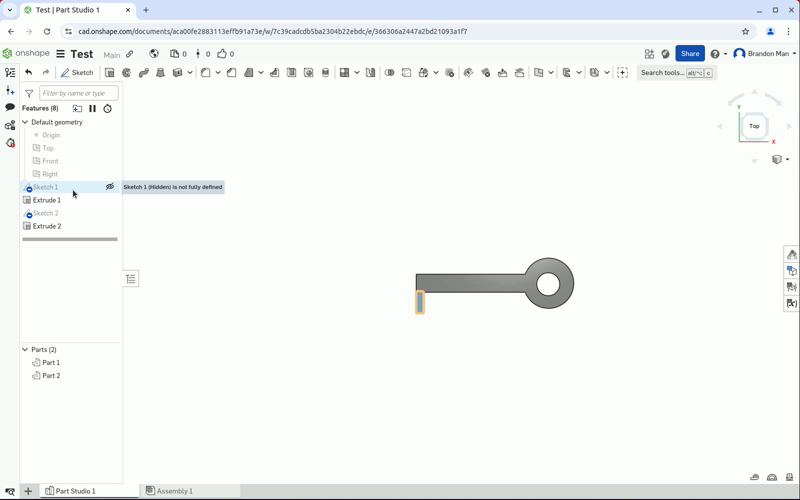
click(73, 189)
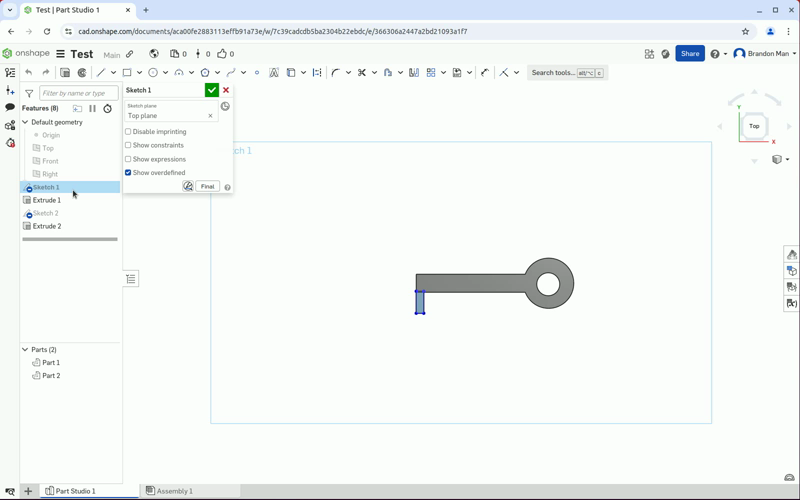
mouse_move(229, 92)
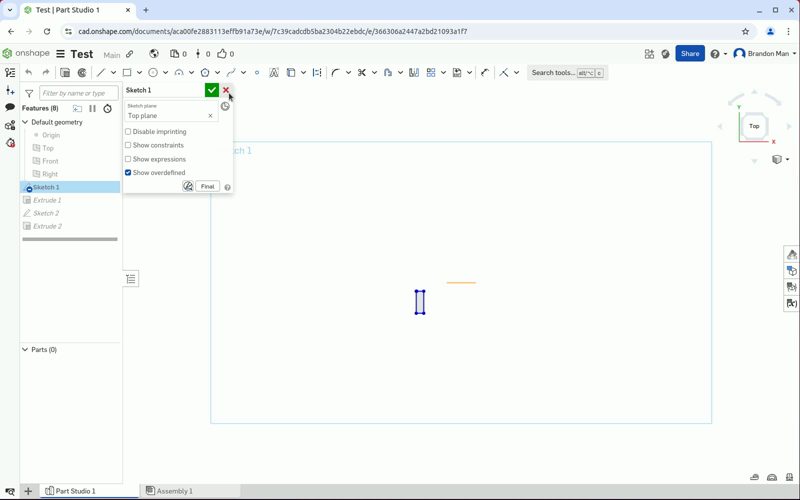
click(229, 92)
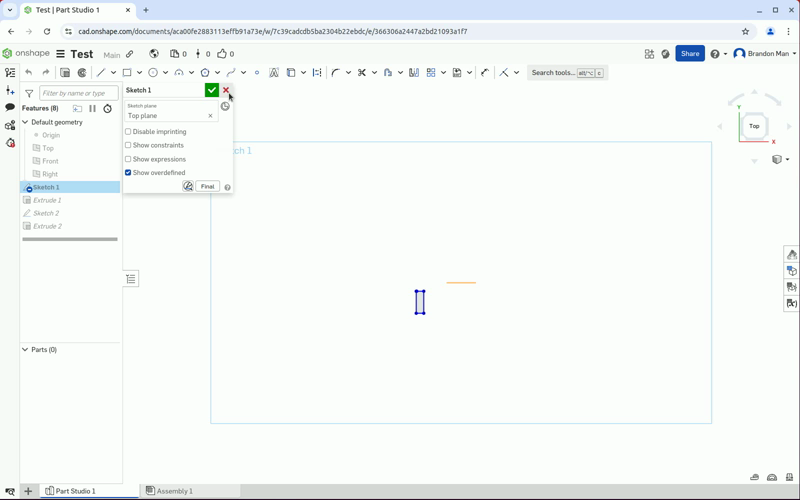
key(shift+s)
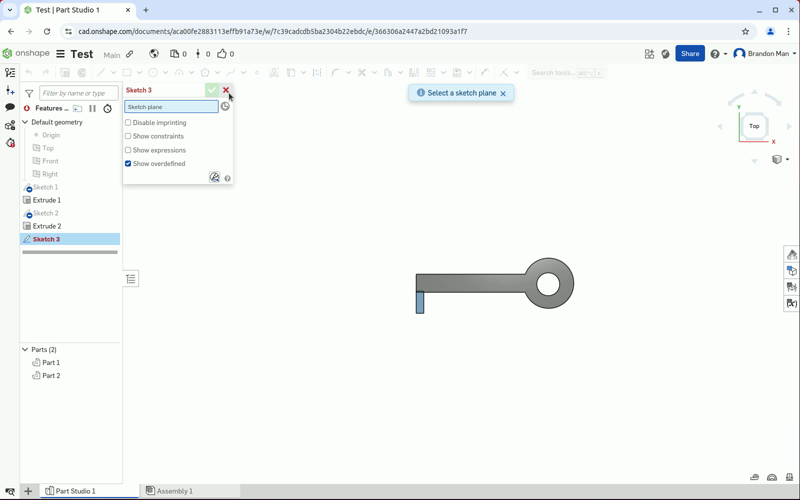
mouse_move(73, 150)
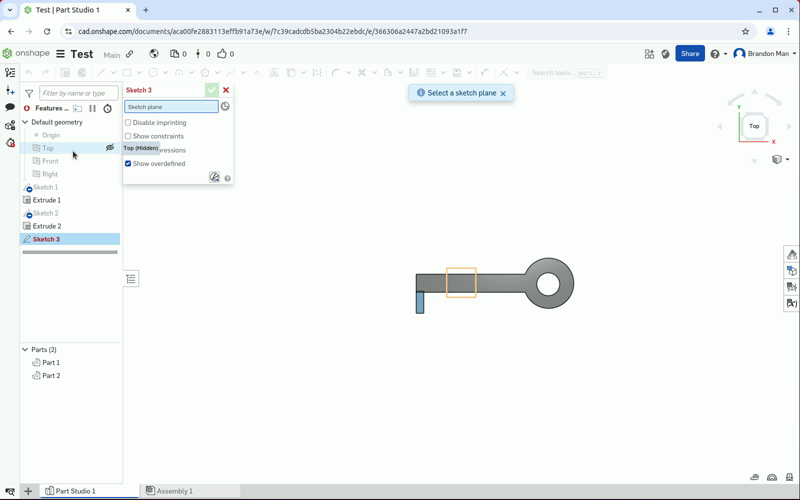
click(73, 150)
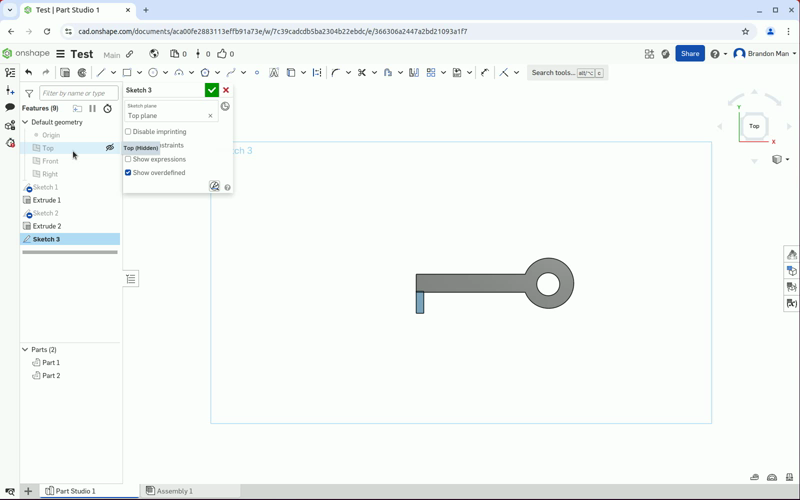
mouse_move(73, 352)
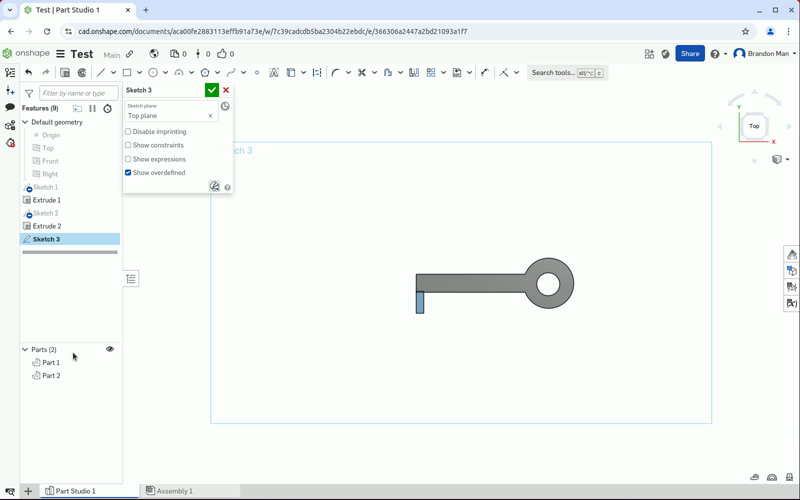
key(y)
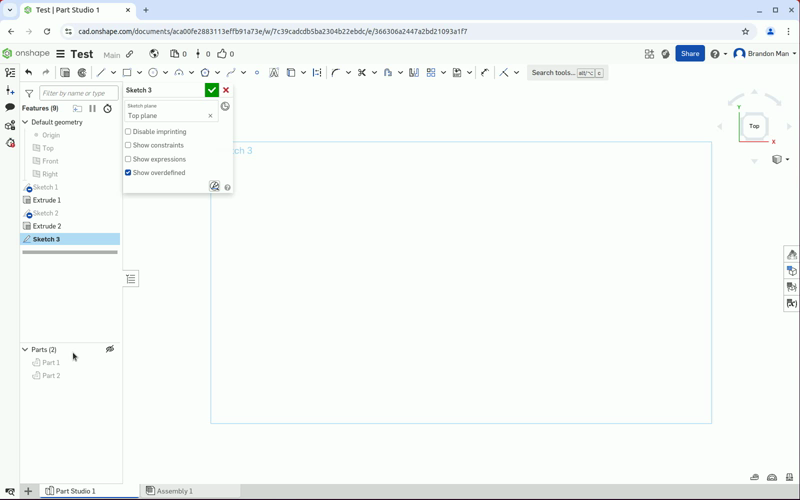
key(l)
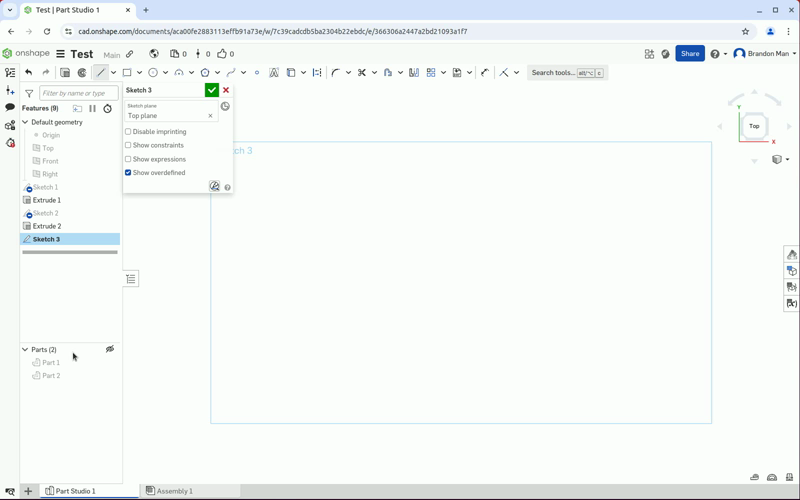
key_down(shift)
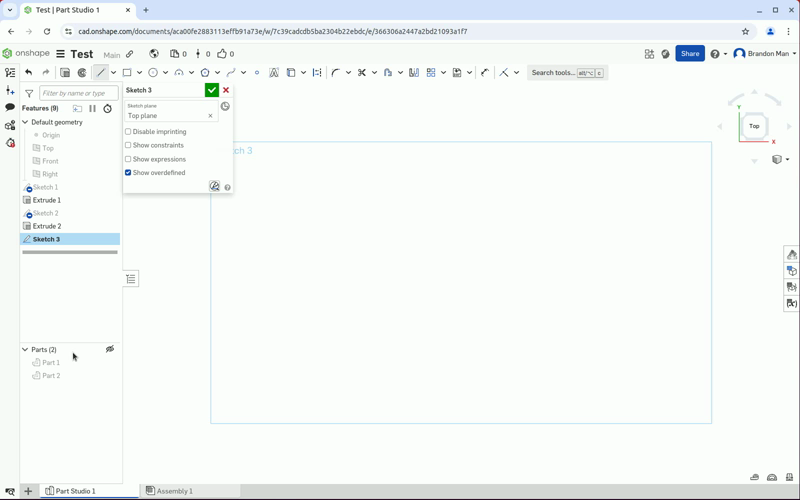
mouse_move(430, 303)
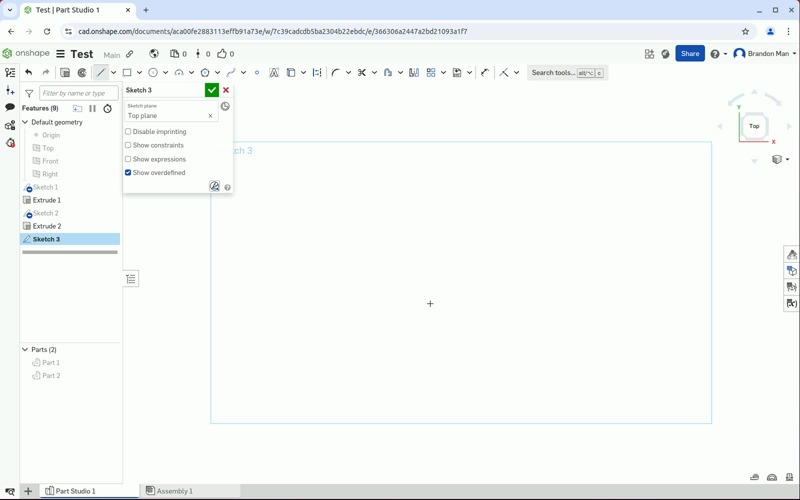
click(430, 303)
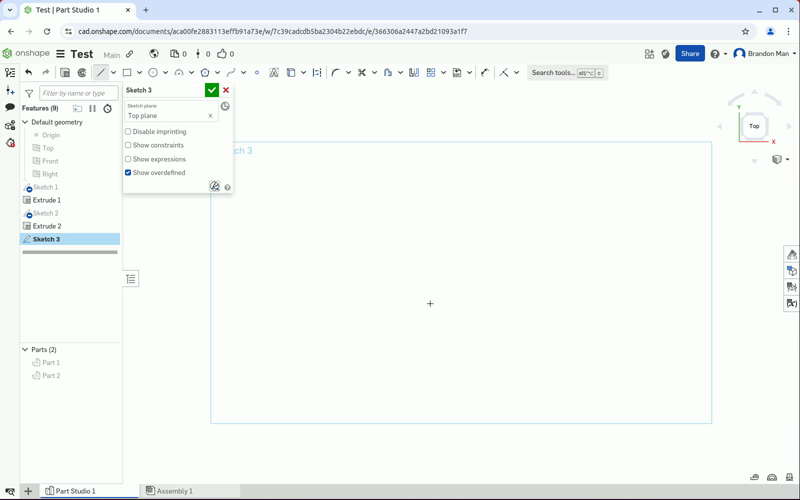
key_up(shift)
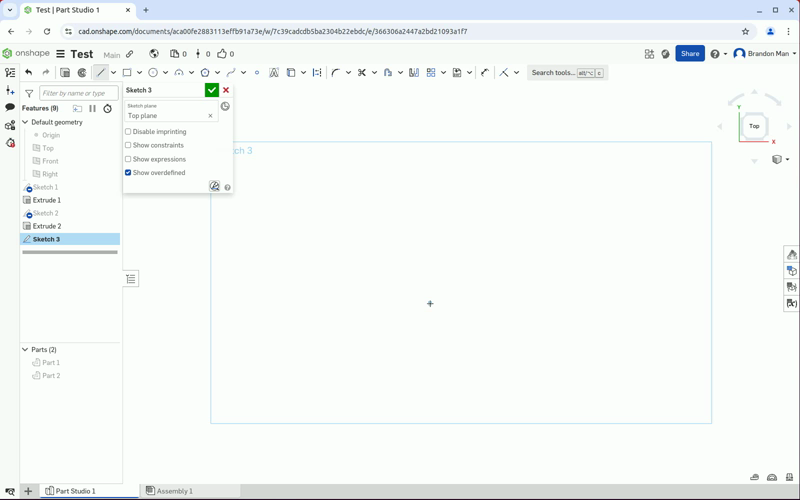
key_down(shift)
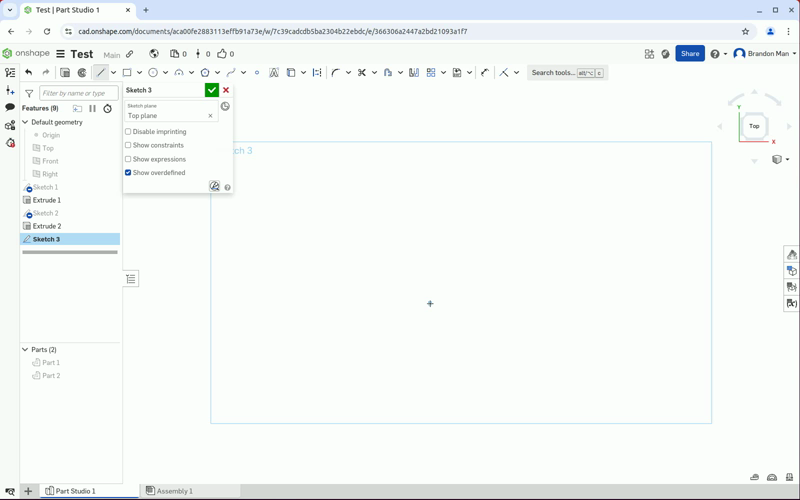
mouse_move(460, 303)
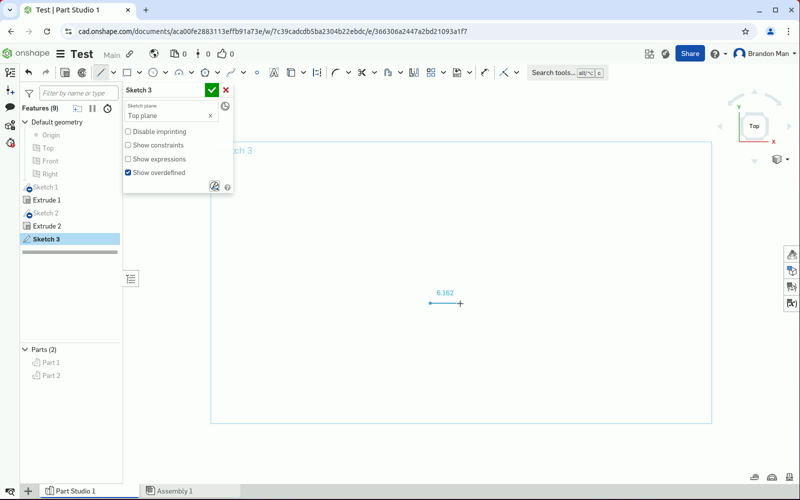
mouse_move(436, 303)
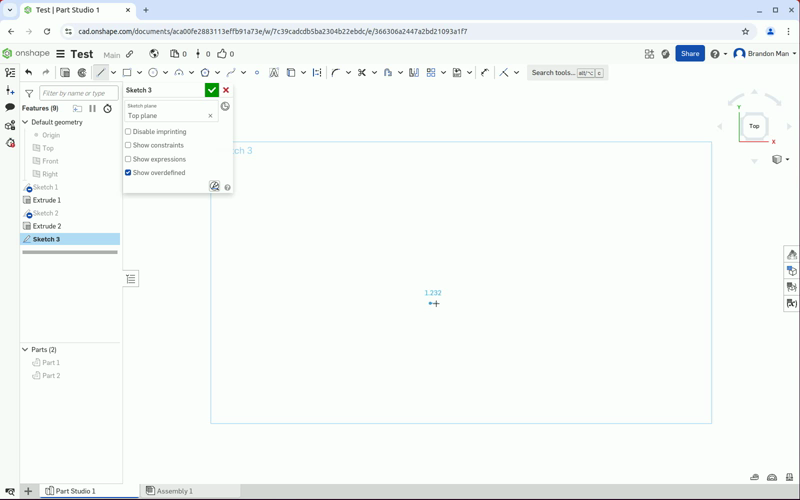
scroll(6)
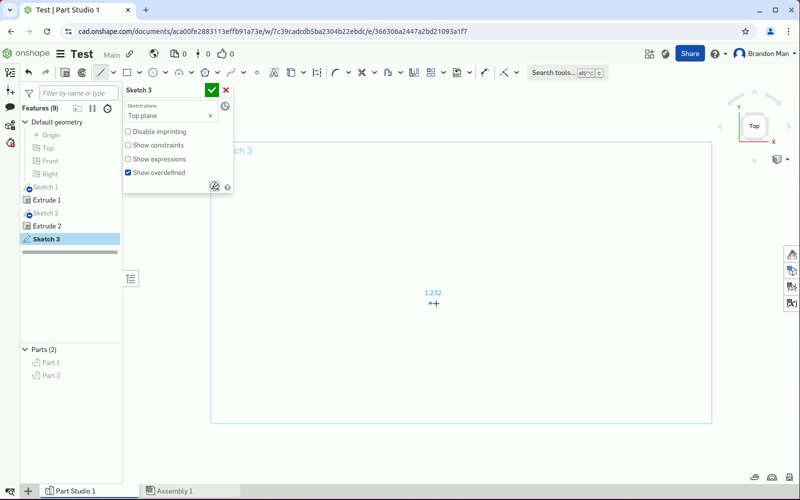
scroll(6)
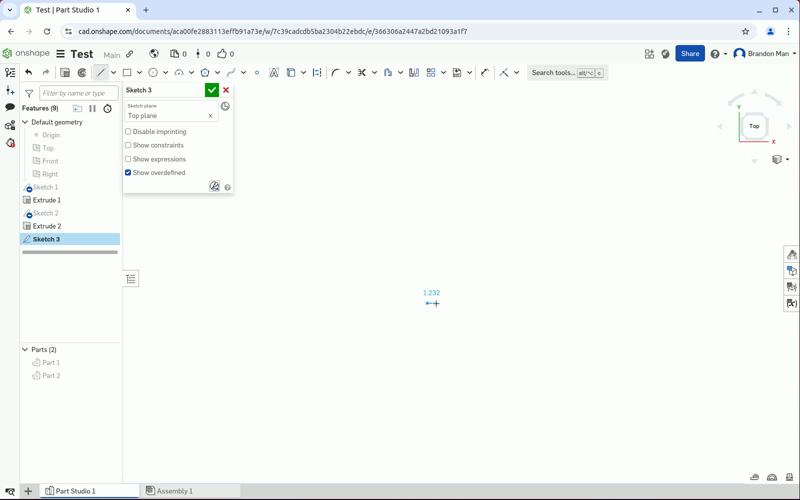
scroll(6)
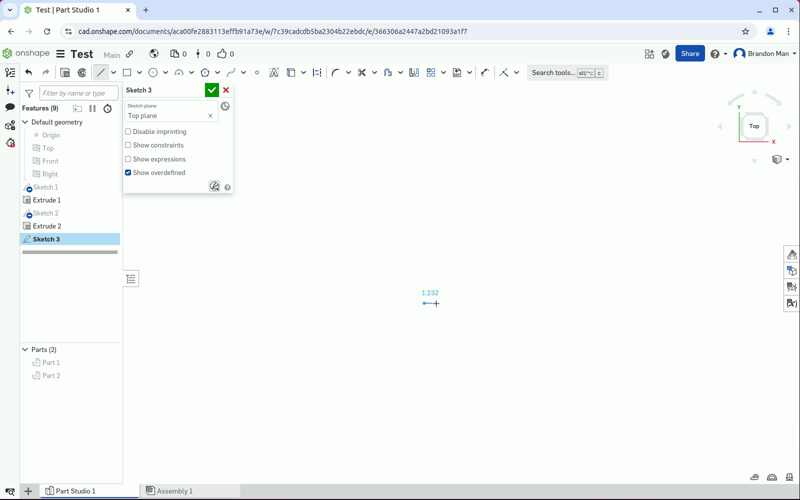
scroll(6)
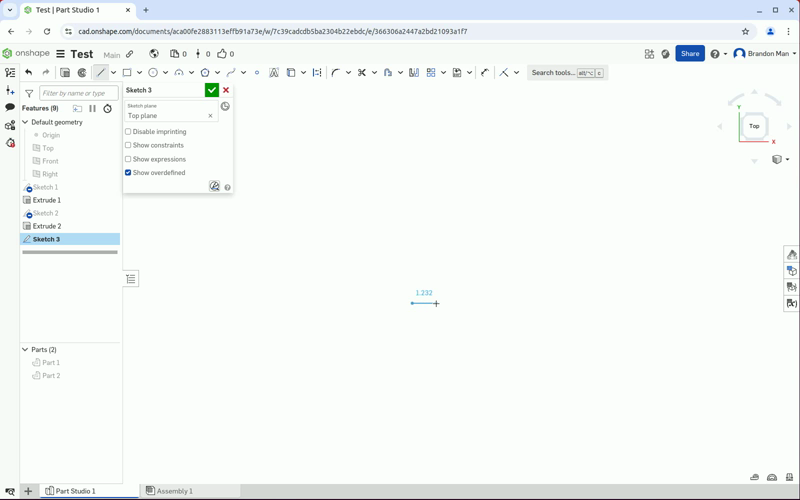
scroll(6)
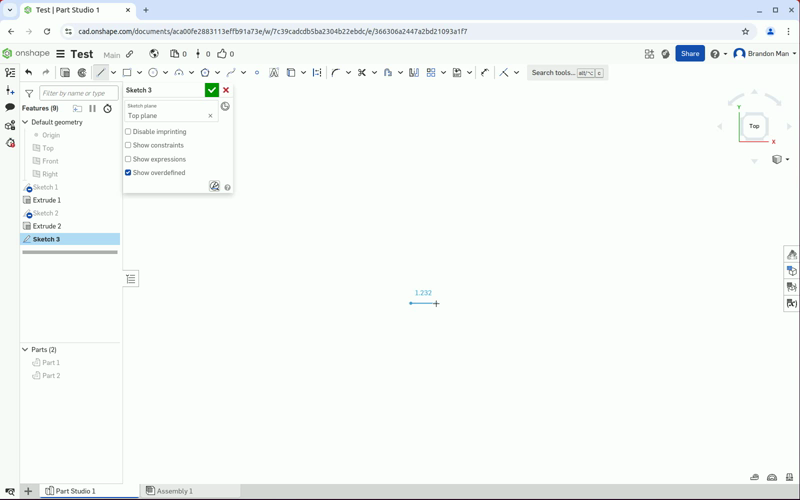
scroll(6)
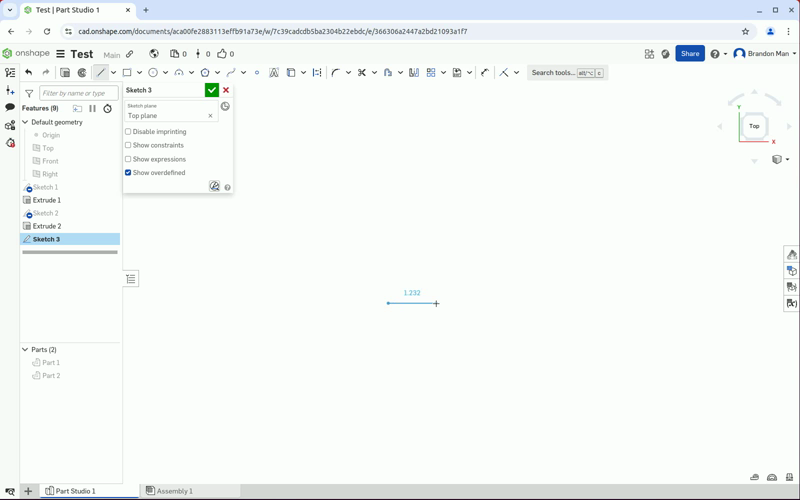
scroll(6)
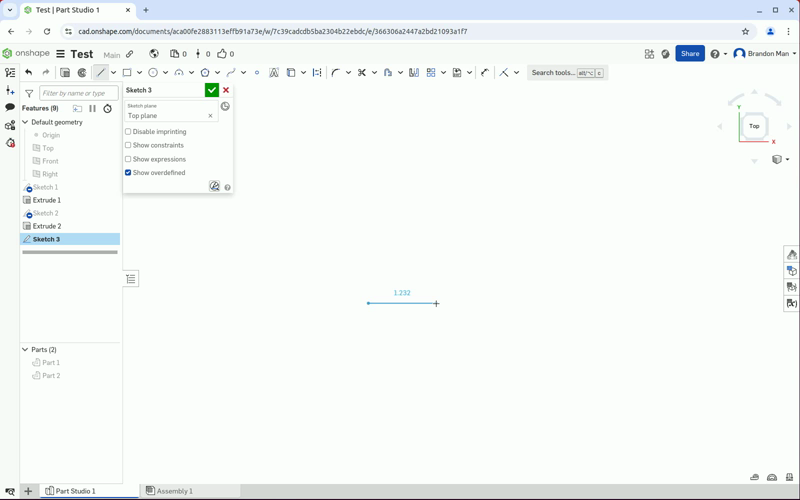
click(436, 303)
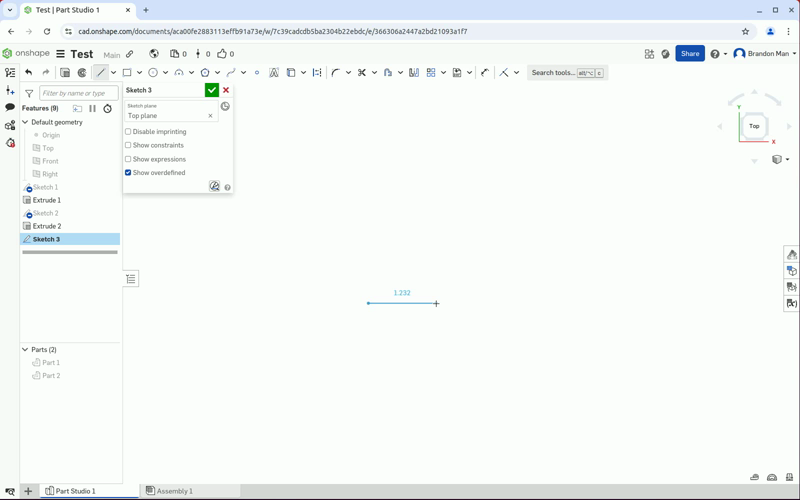
scroll(-6)
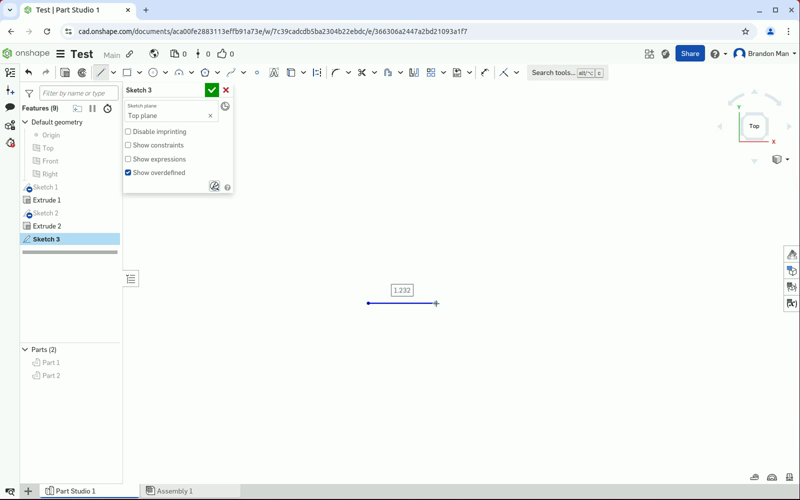
scroll(-6)
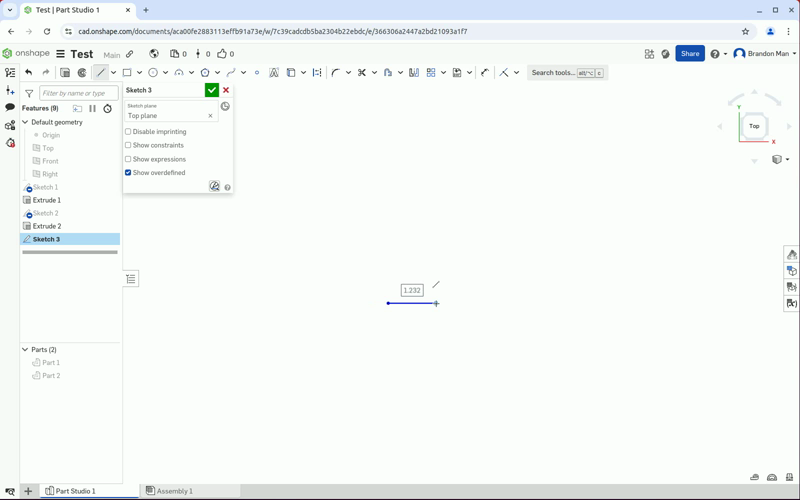
scroll(-6)
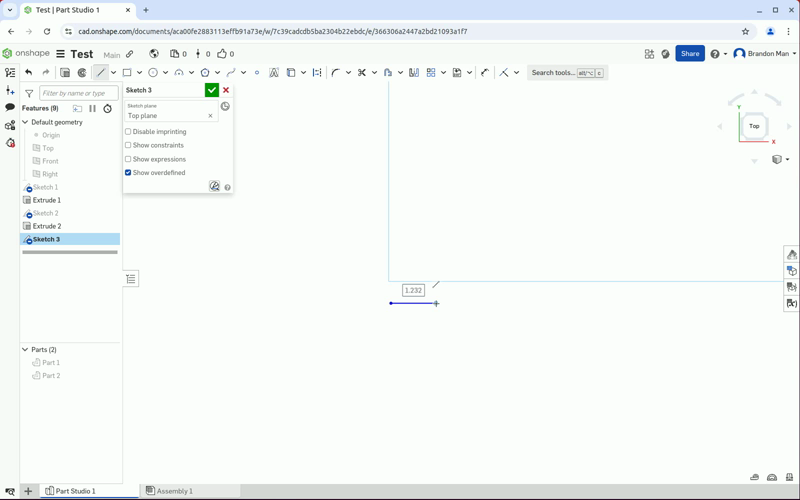
scroll(-6)
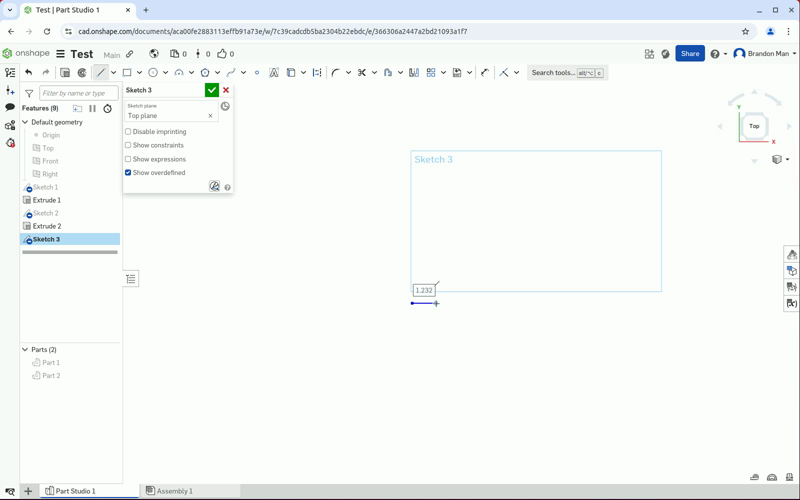
scroll(-6)
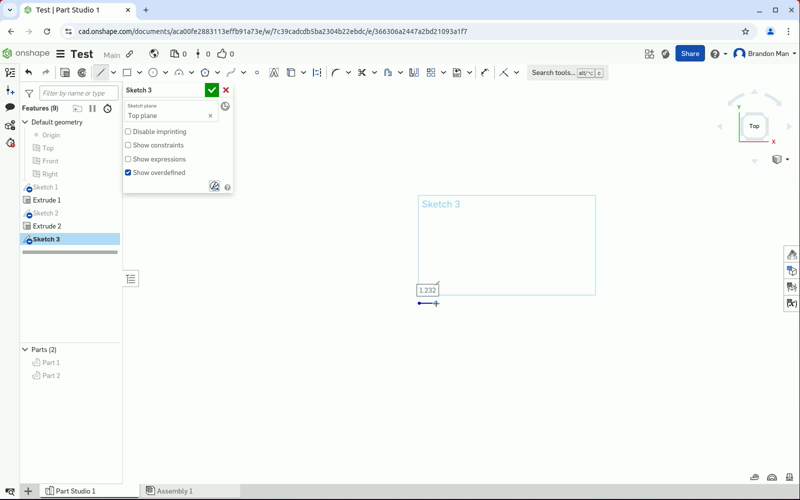
scroll(-6)
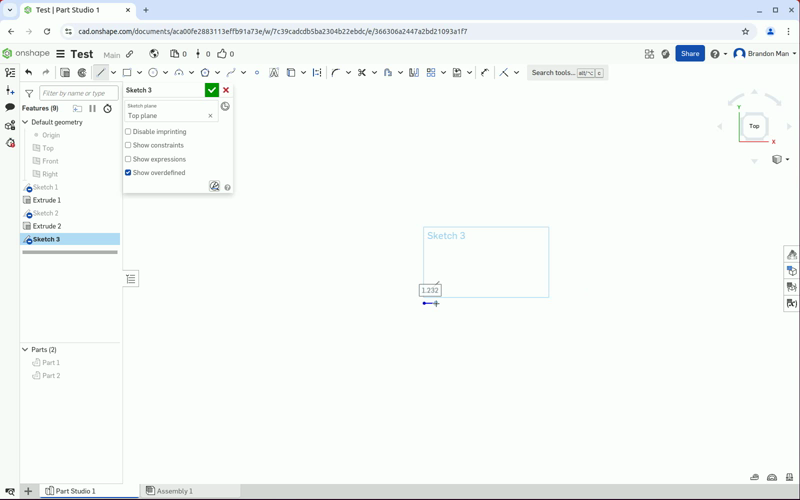
scroll(-6)
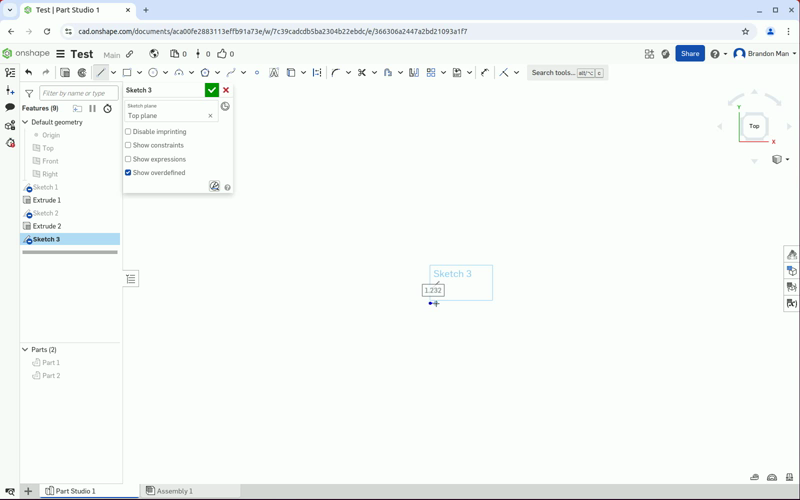
key_up(shift)
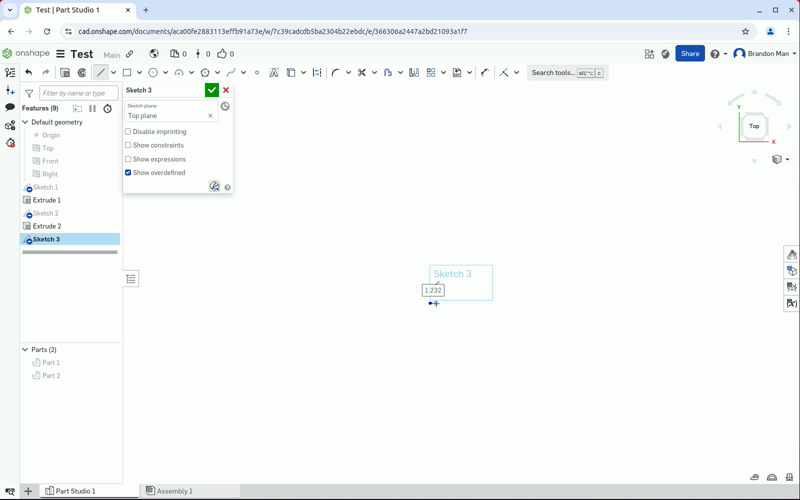
key_down(shift)
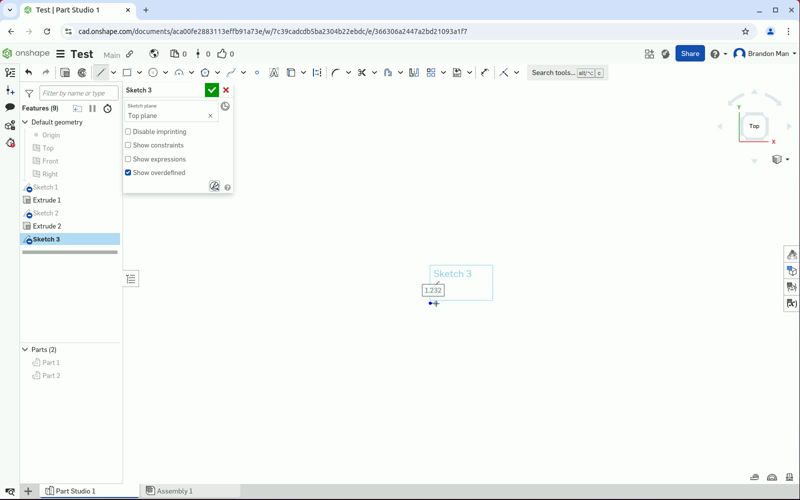
mouse_move(466, 303)
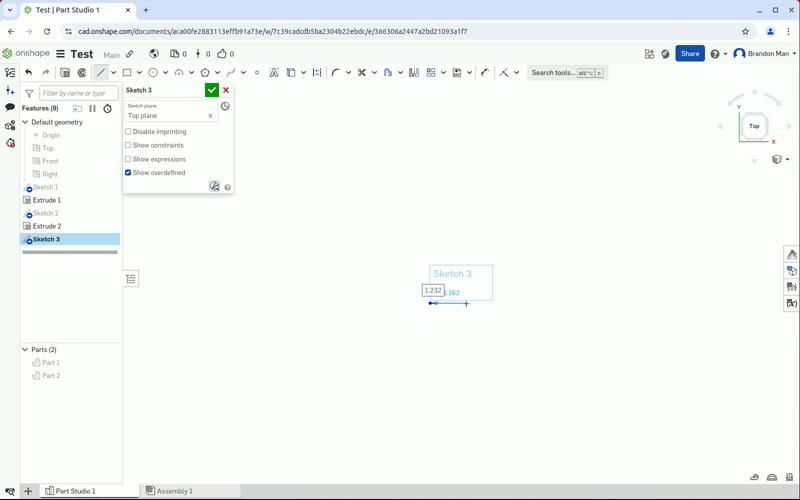
mouse_move(436, 291)
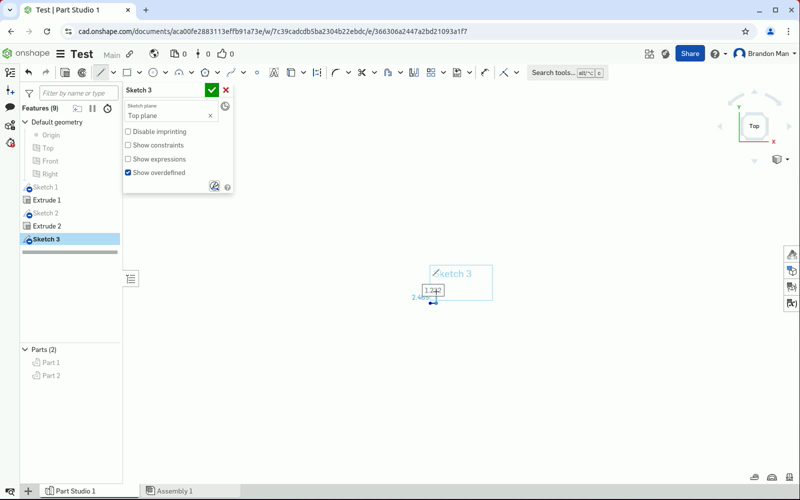
click(436, 291)
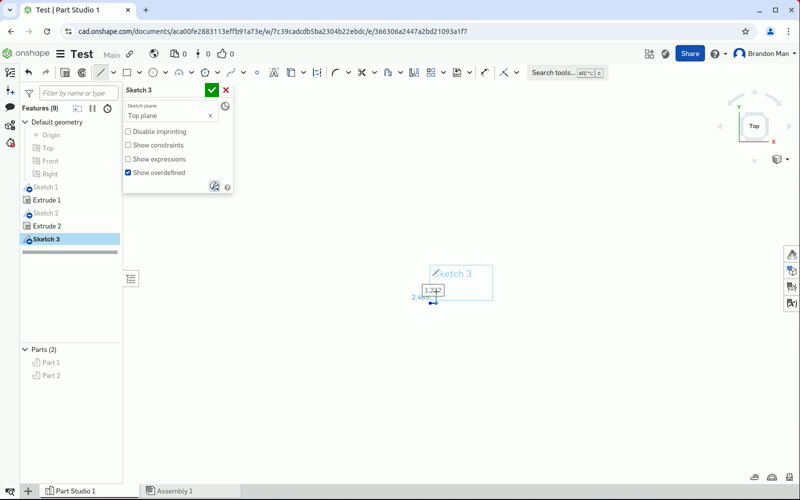
key_up(shift)
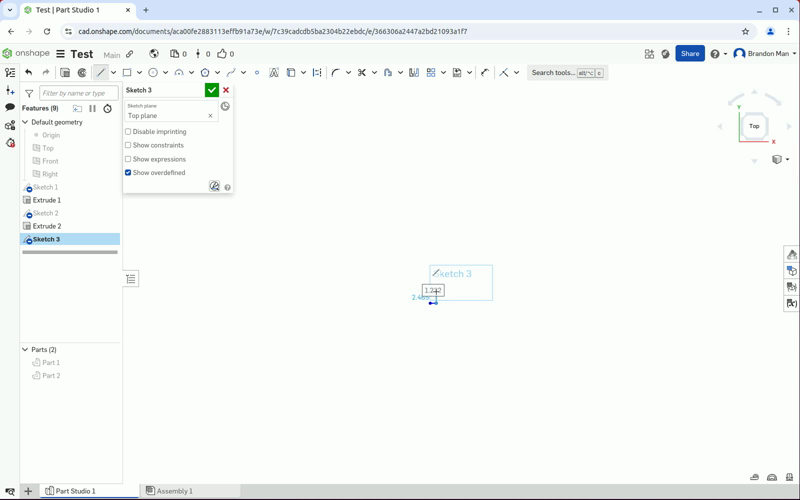
key_down(shift)
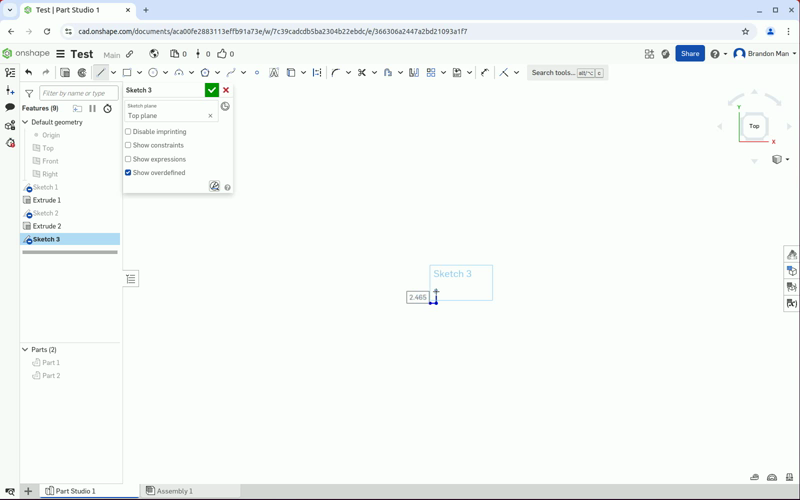
mouse_move(466, 291)
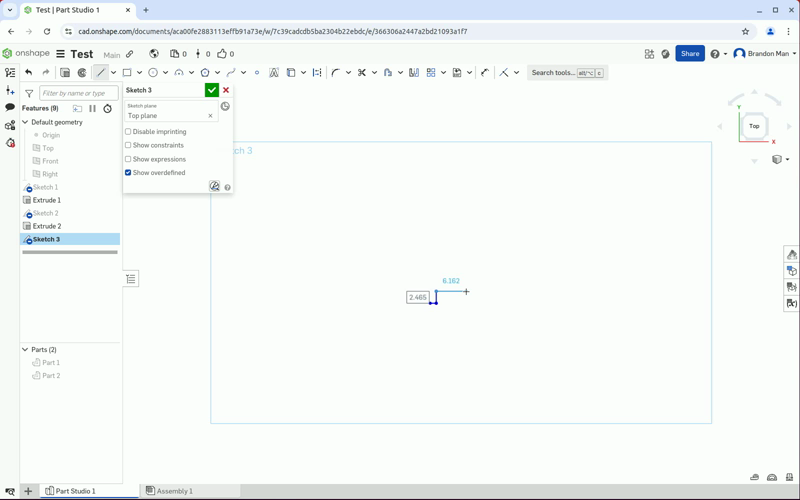
mouse_move(430, 291)
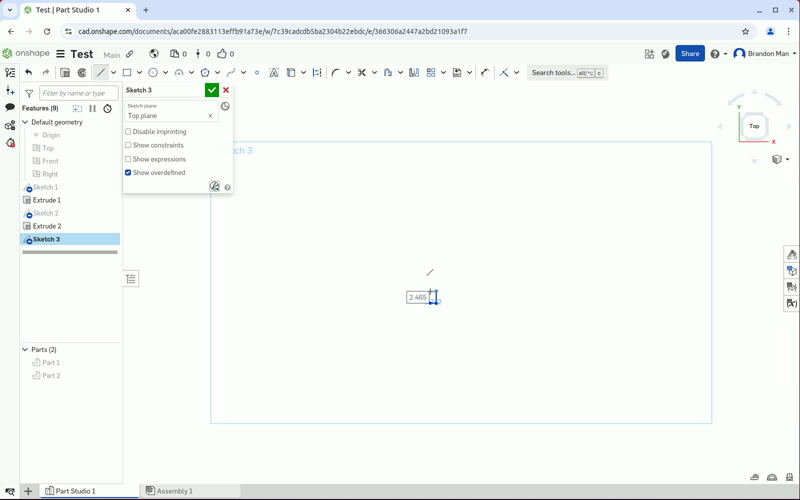
scroll(6)
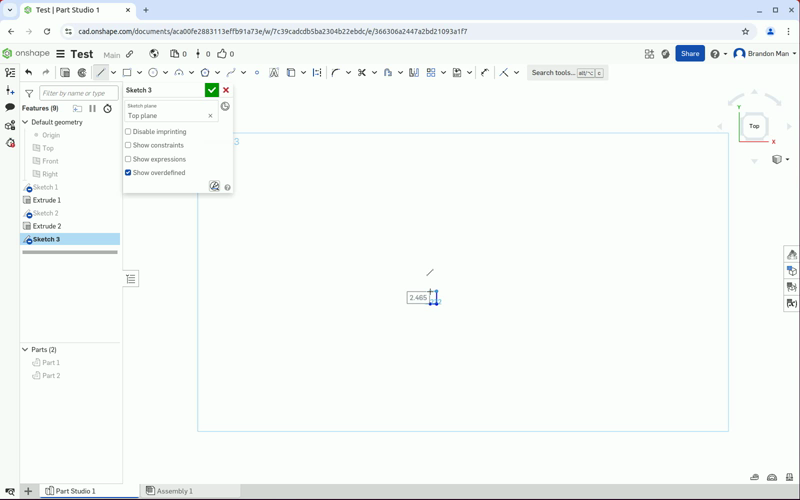
scroll(6)
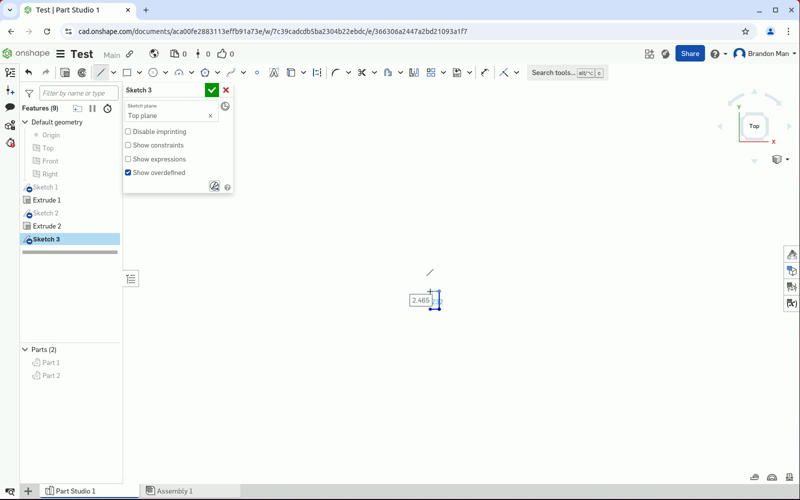
scroll(6)
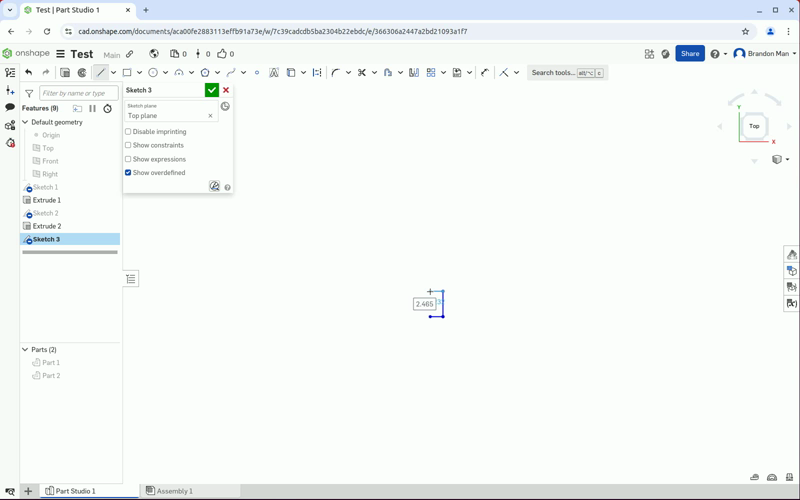
scroll(6)
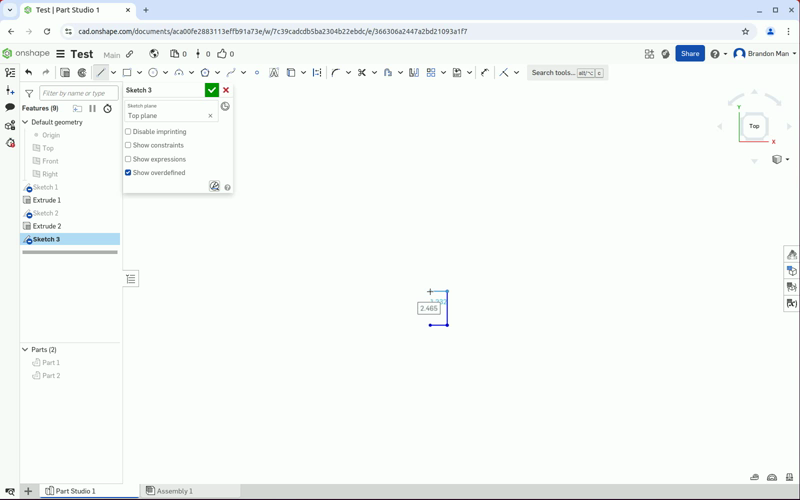
scroll(6)
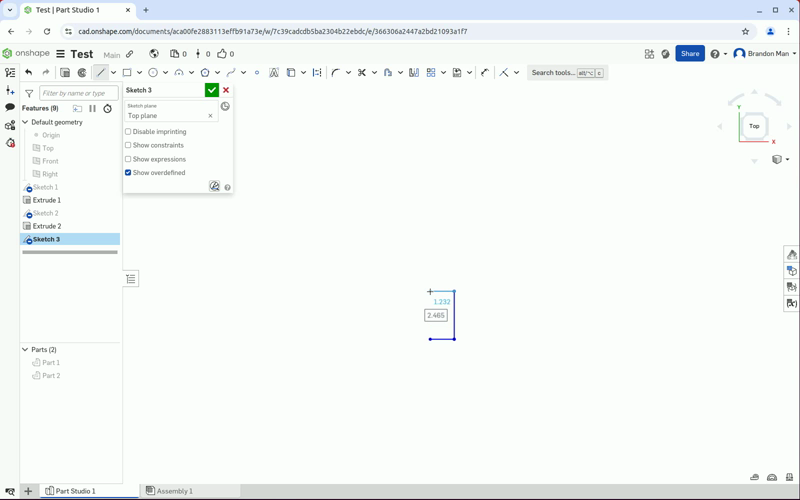
scroll(6)
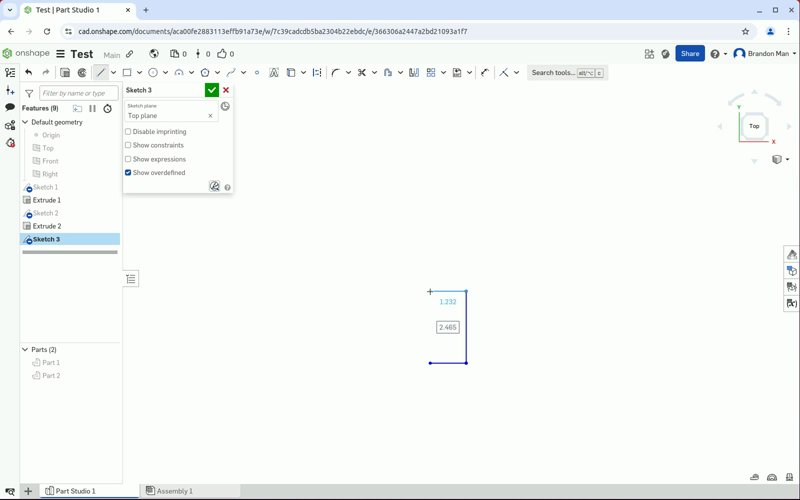
scroll(6)
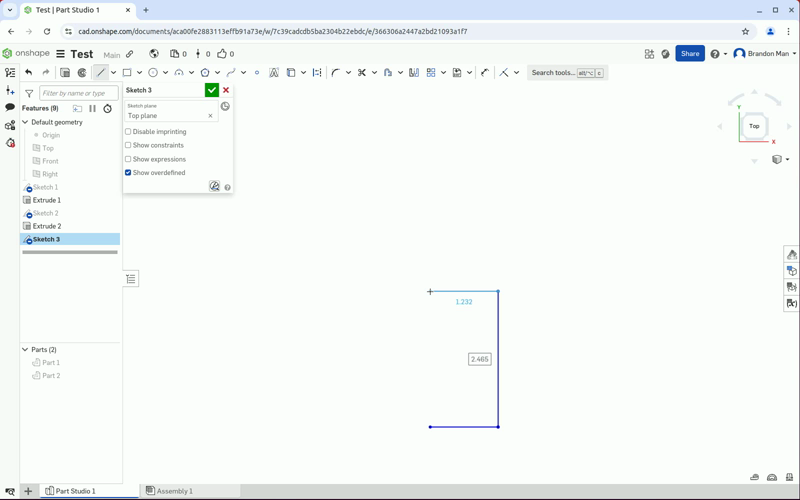
click(430, 291)
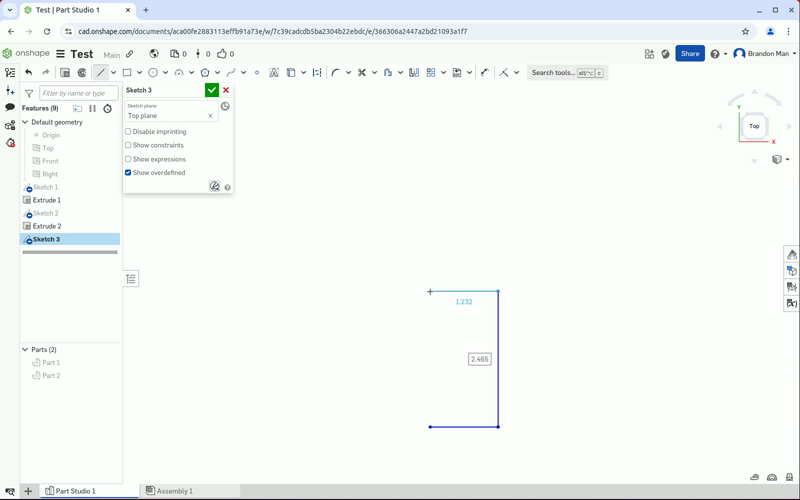
scroll(-6)
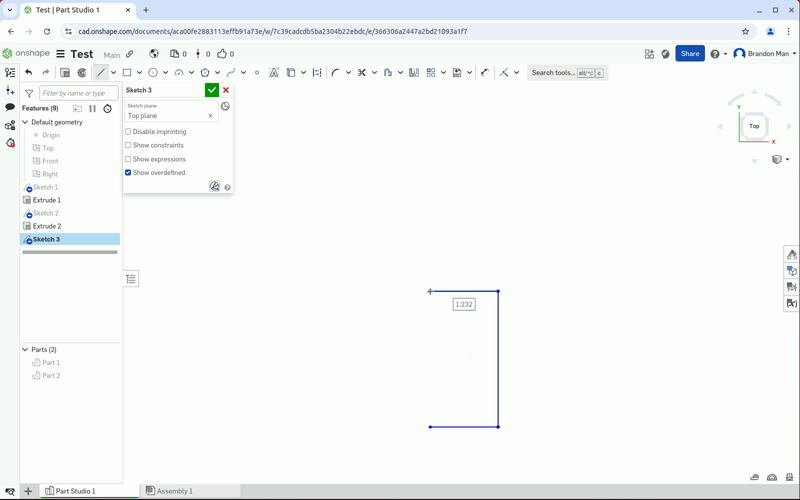
scroll(-6)
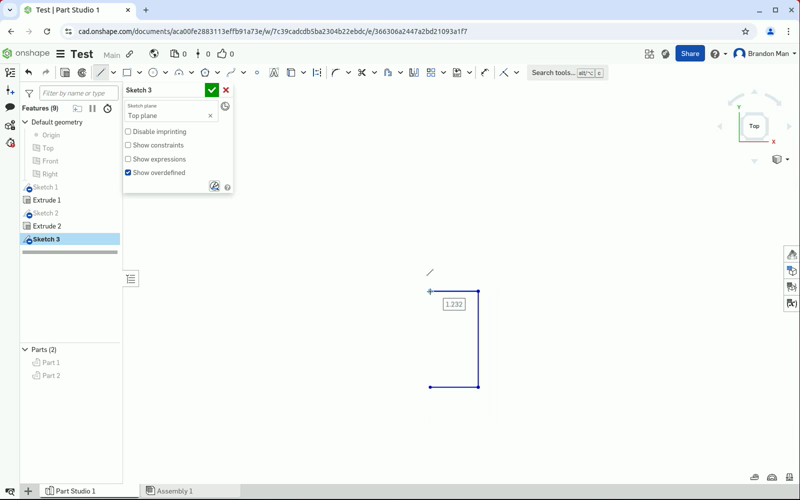
scroll(-6)
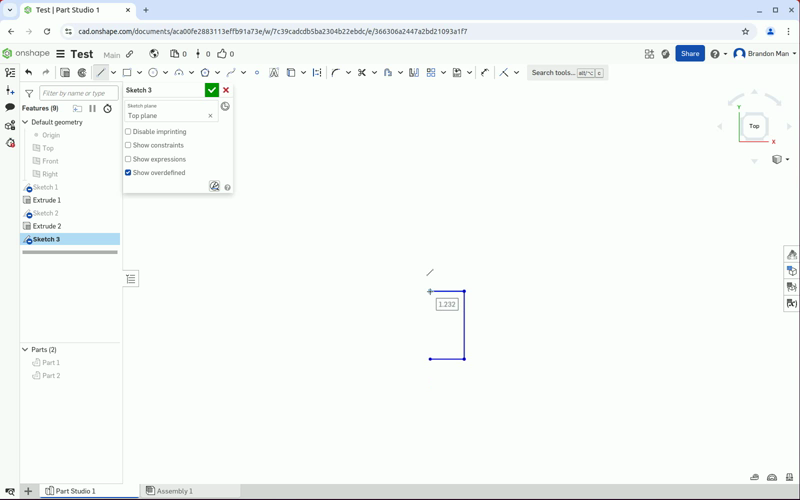
scroll(-6)
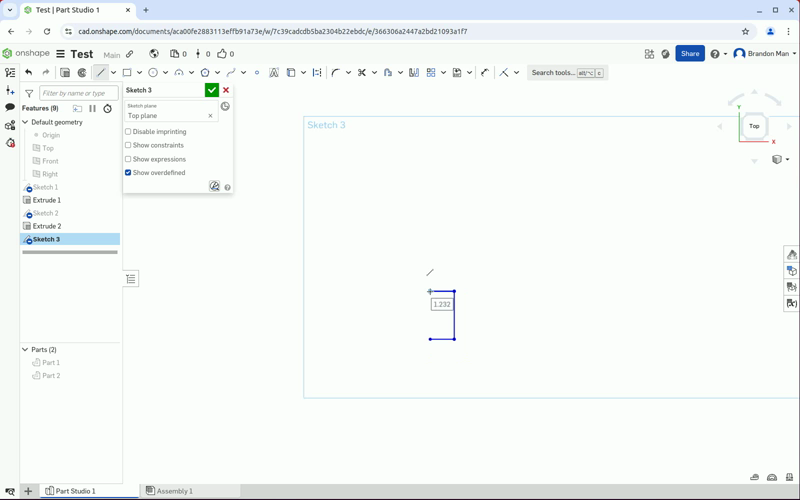
scroll(-6)
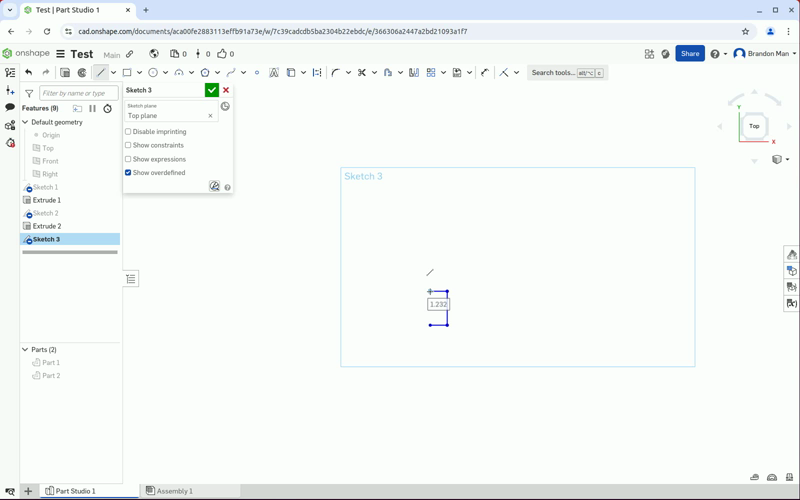
scroll(-6)
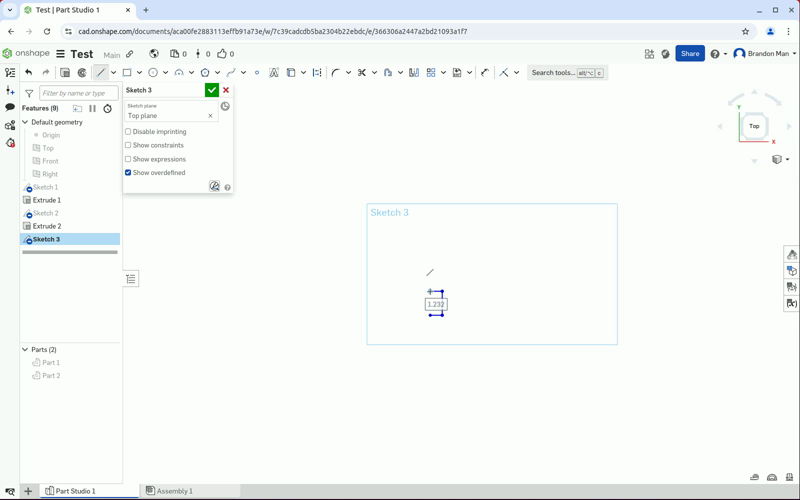
scroll(-6)
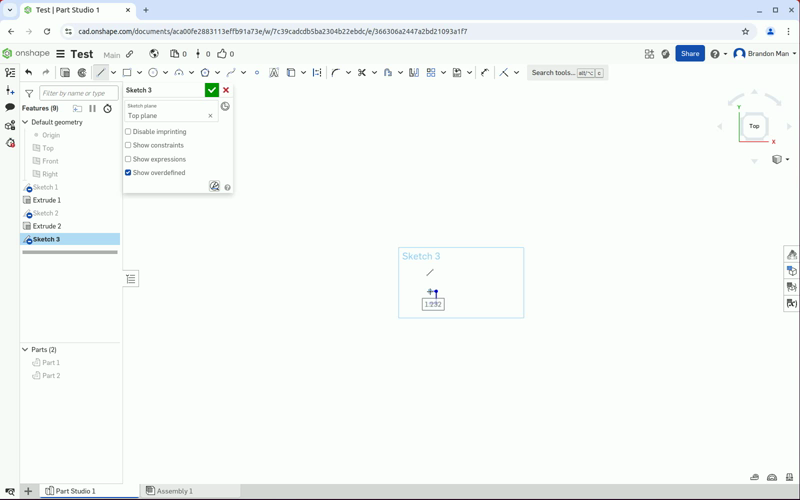
key_up(shift)
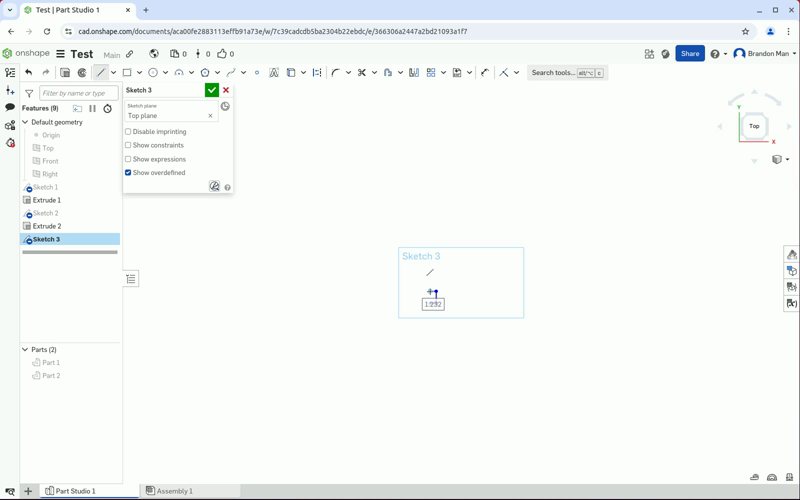
mouse_move(460, 291)
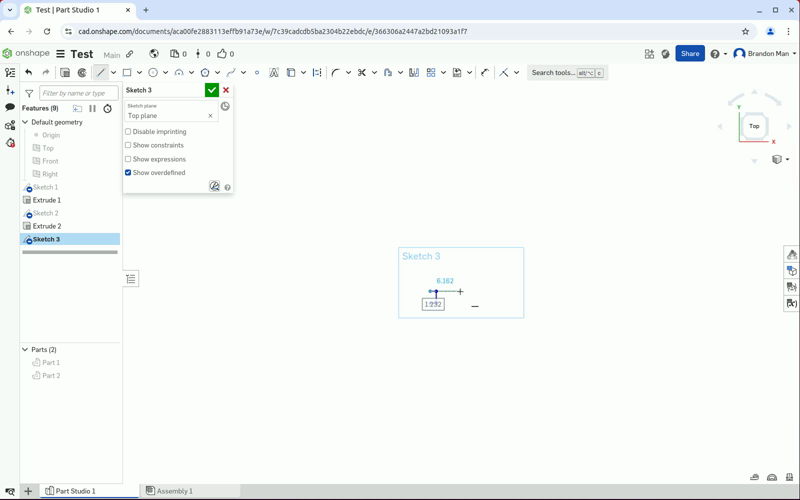
key_down(shift)
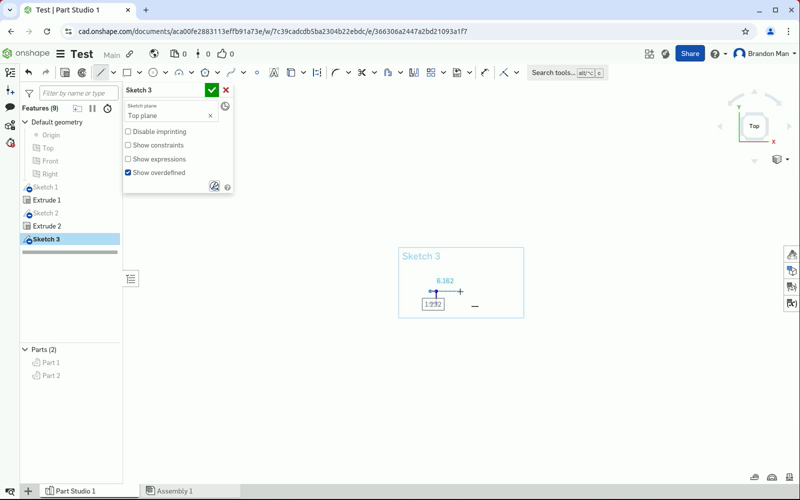
mouse_move(430, 303)
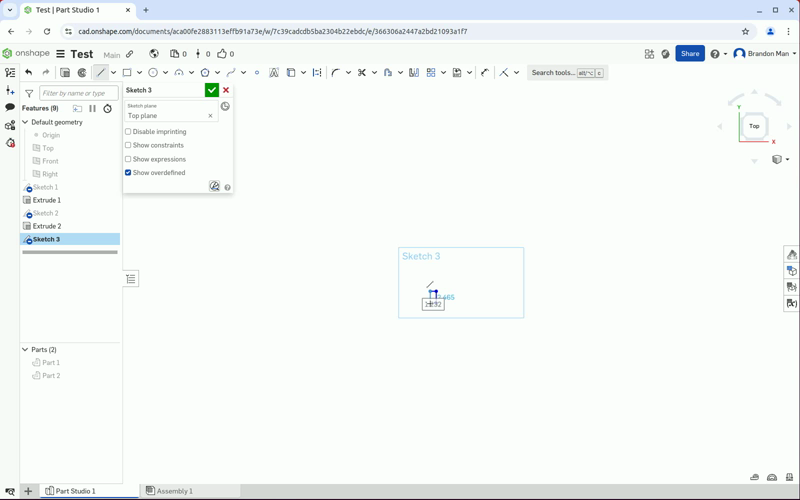
key_up(shift)
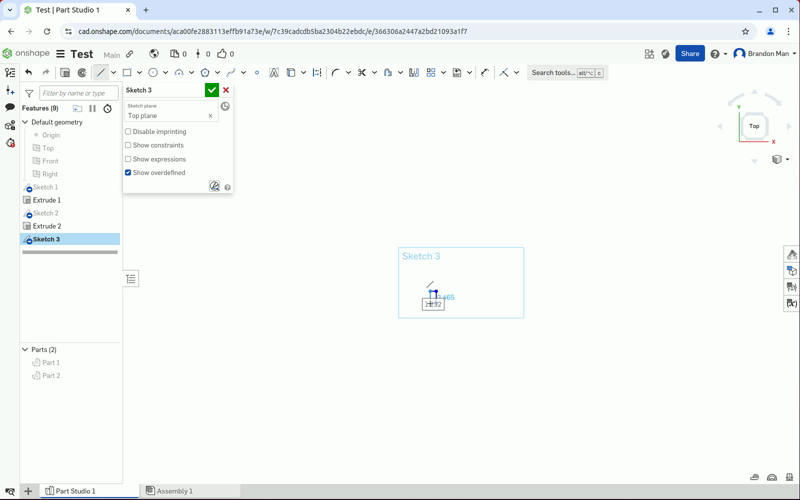
click(430, 303)
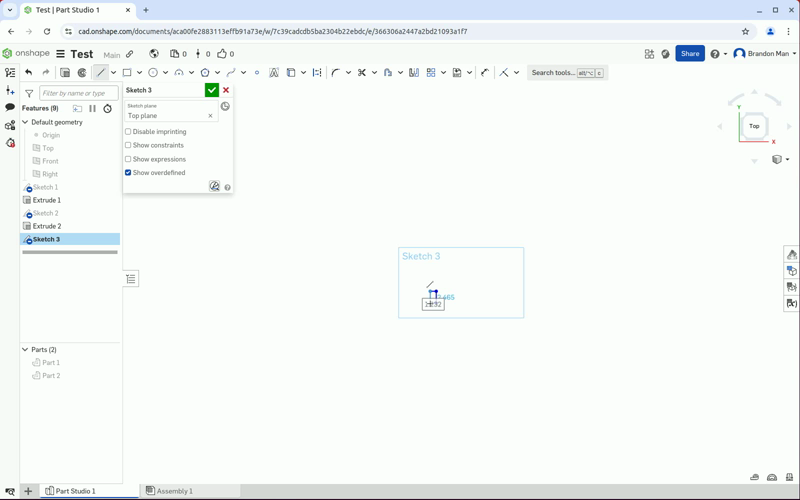
key(esc)
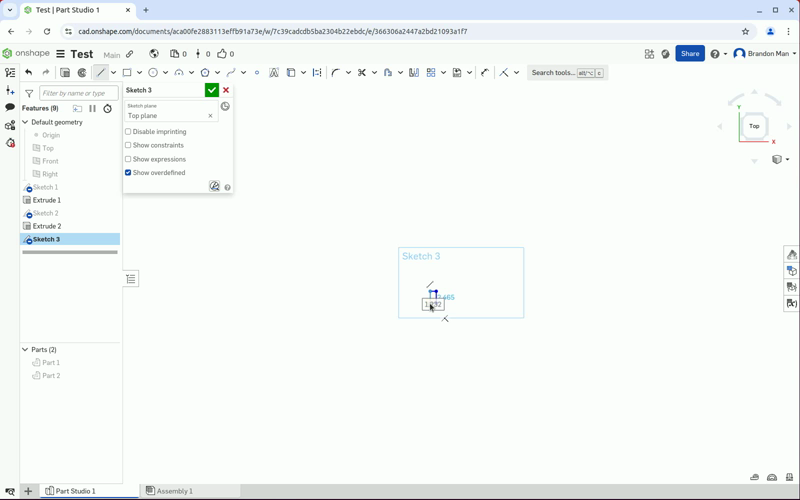
mouse_move(434, 295)
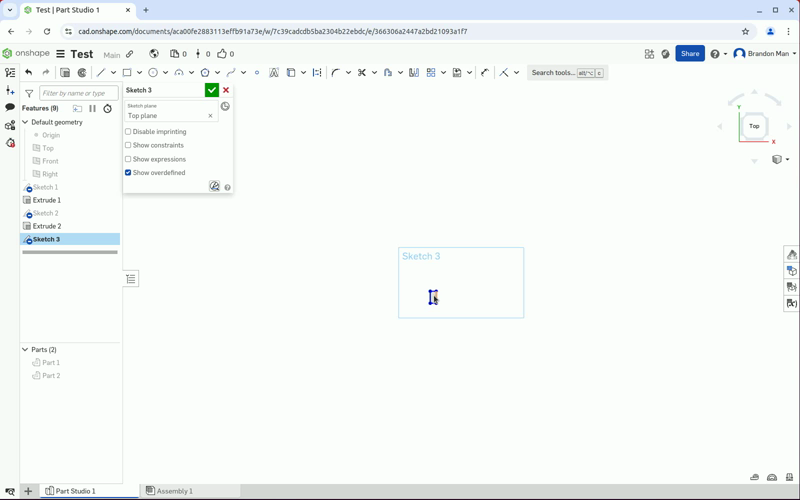
scroll(6)
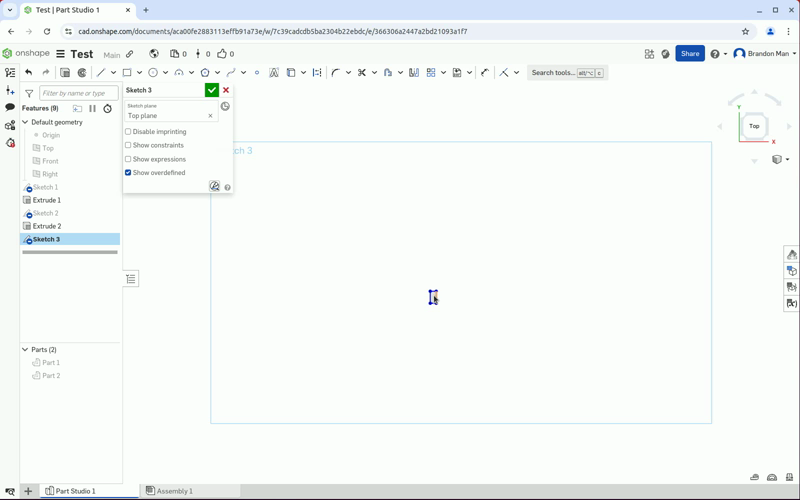
scroll(6)
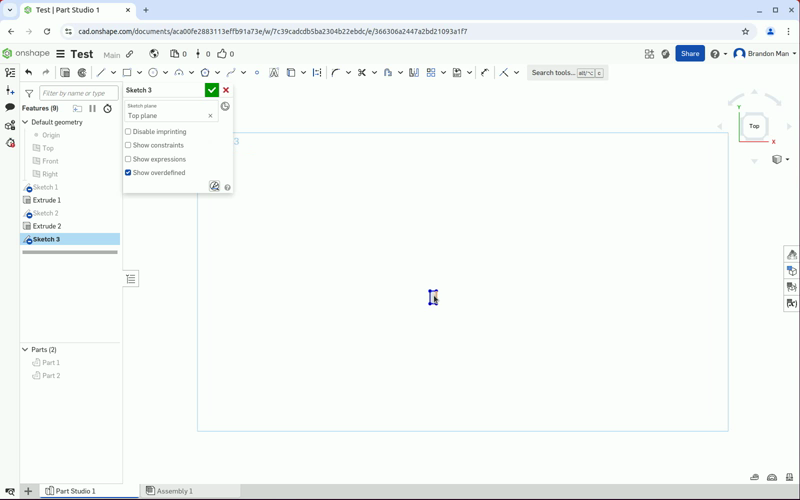
scroll(6)
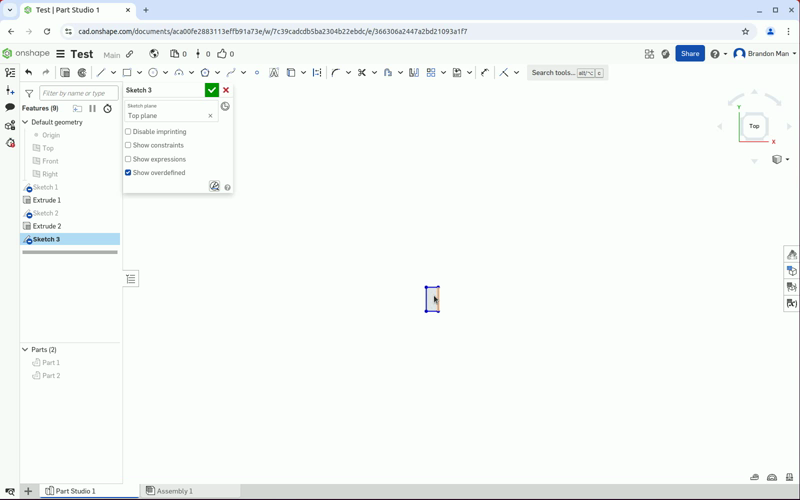
scroll(6)
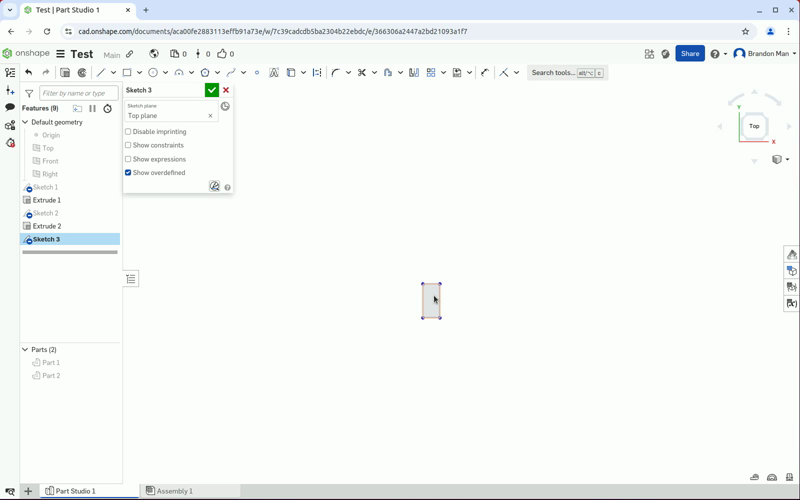
scroll(6)
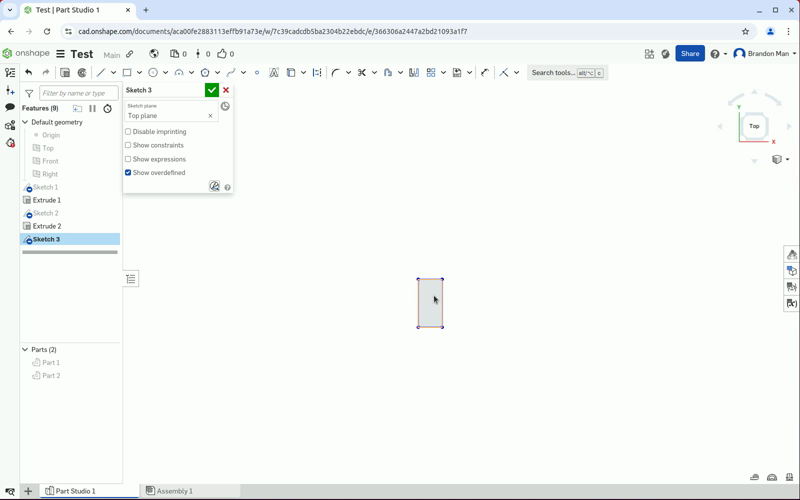
scroll(6)
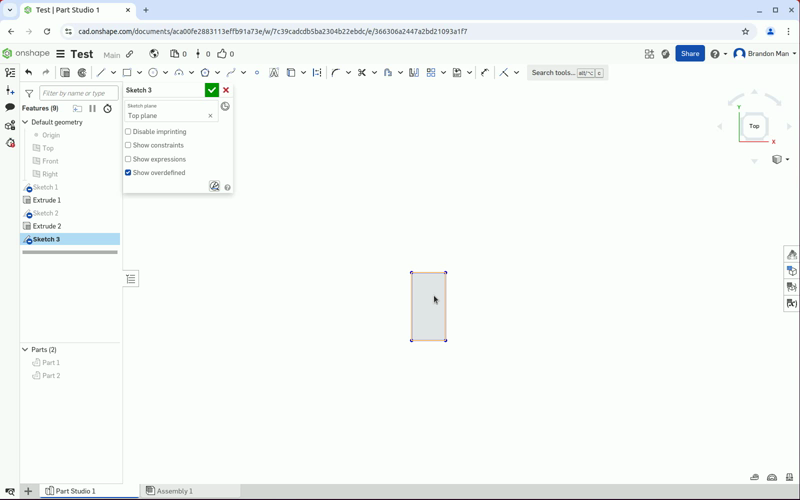
scroll(6)
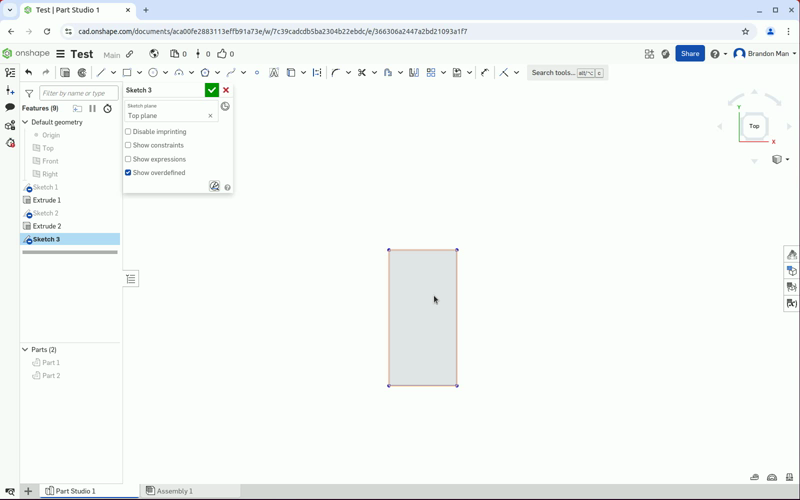
click(434, 295)
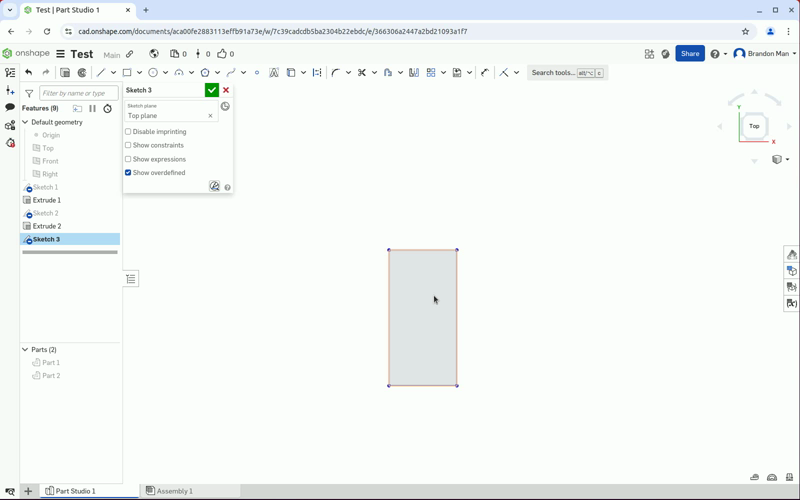
scroll(-6)
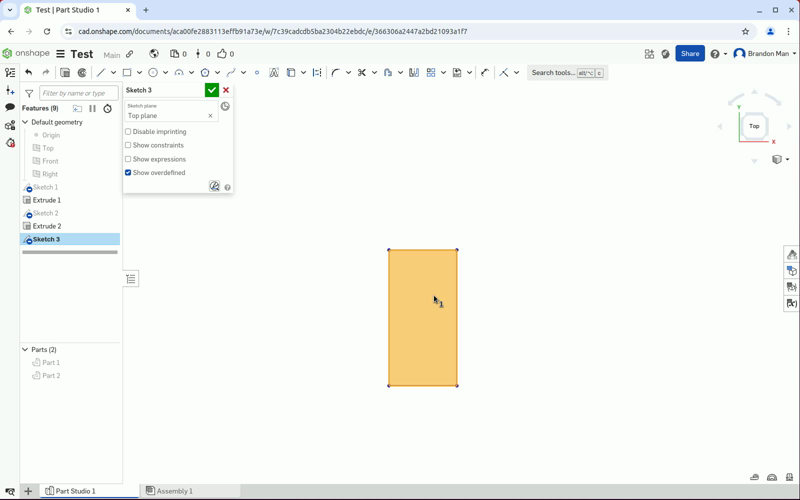
scroll(-6)
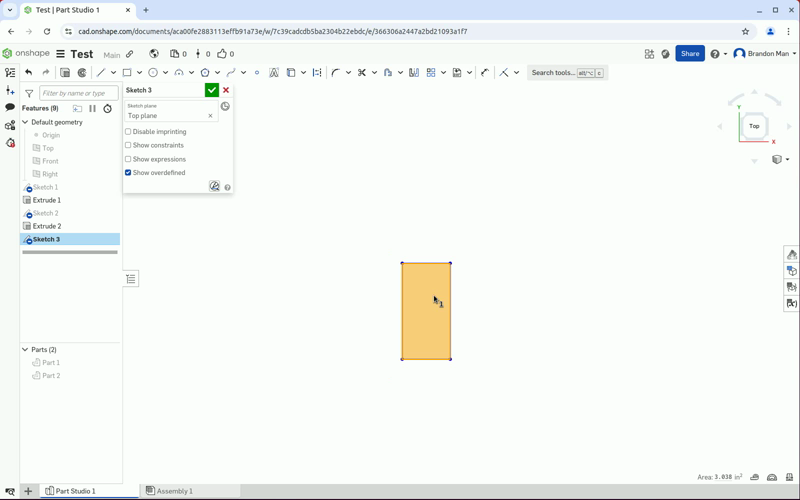
scroll(-6)
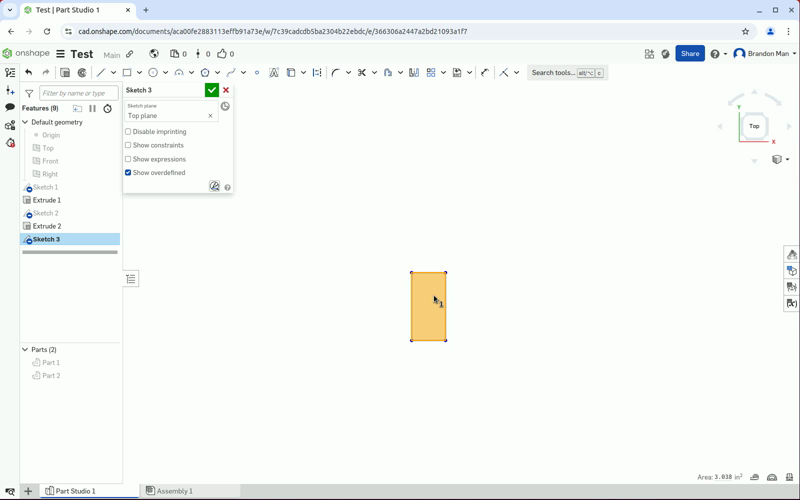
scroll(-6)
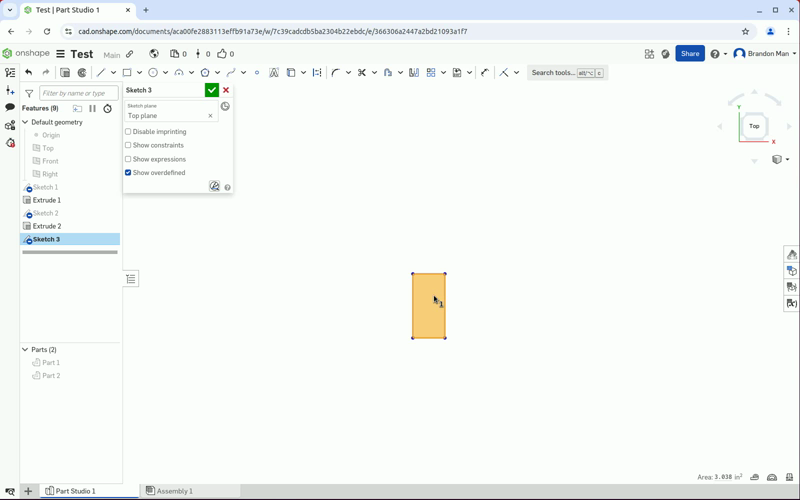
scroll(-6)
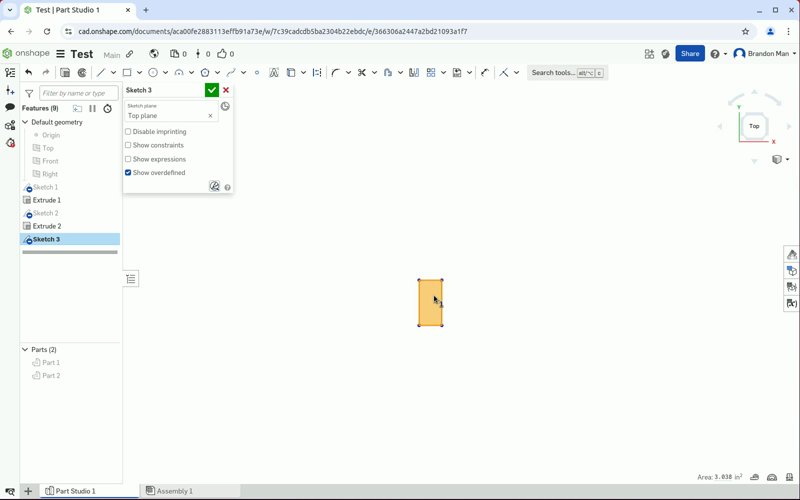
scroll(-6)
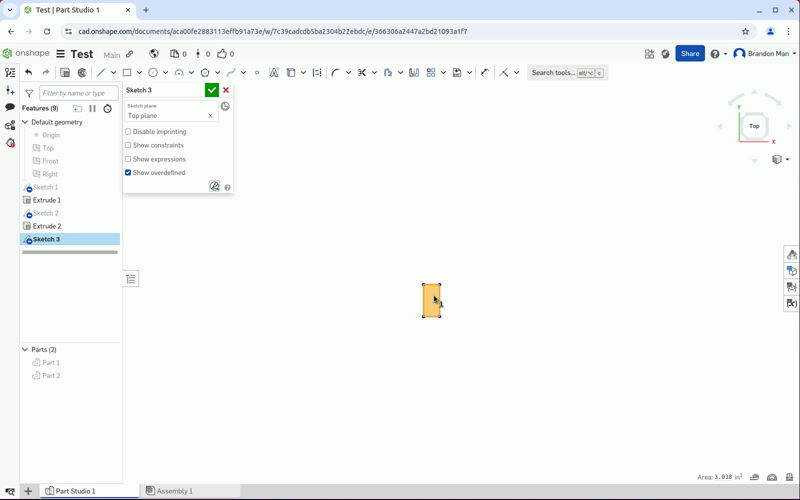
scroll(-6)
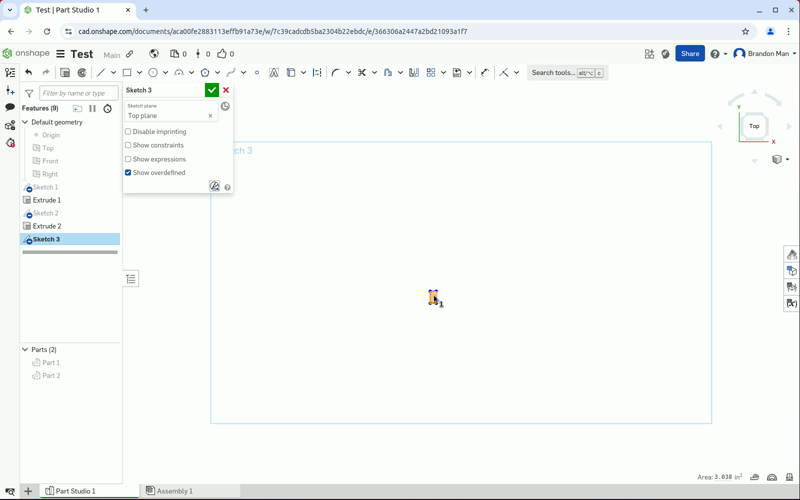
mouse_move(73, 352)
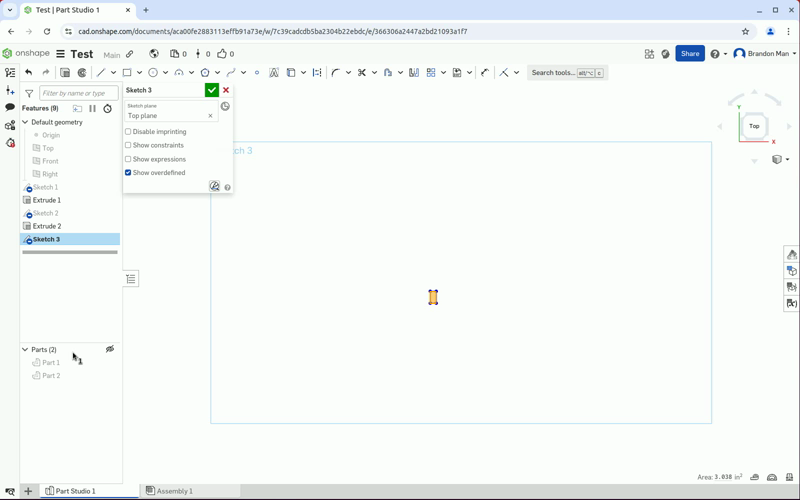
key(shift+y)
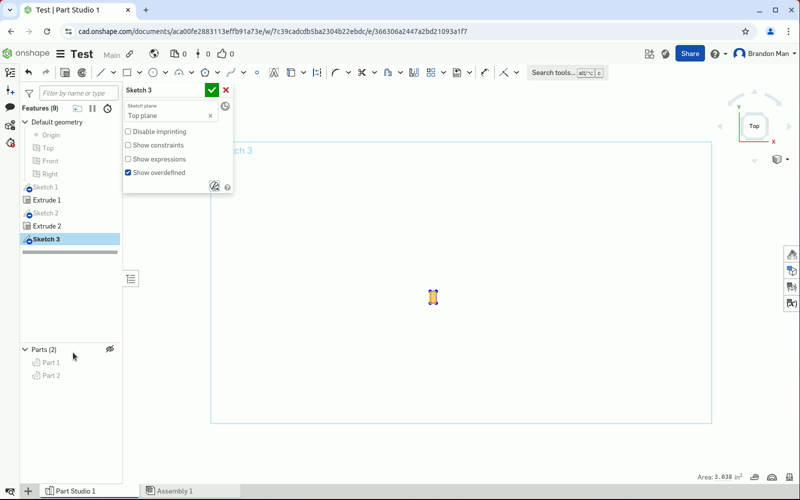
key(shift+e)
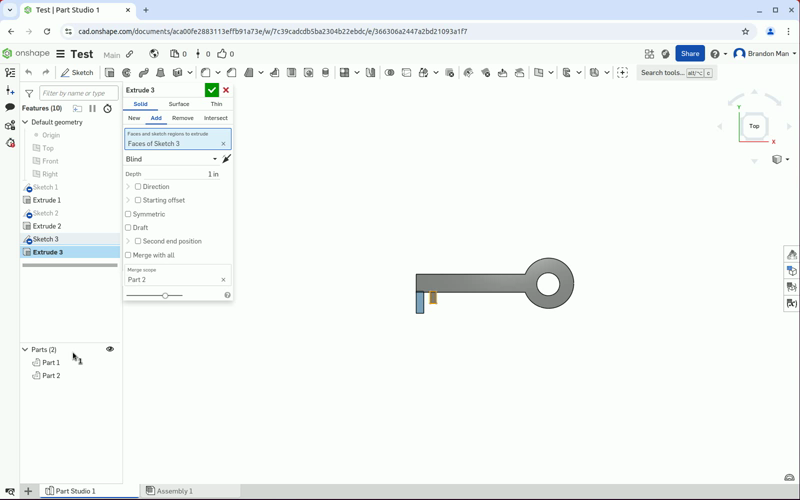
mouse_move(143, 106)
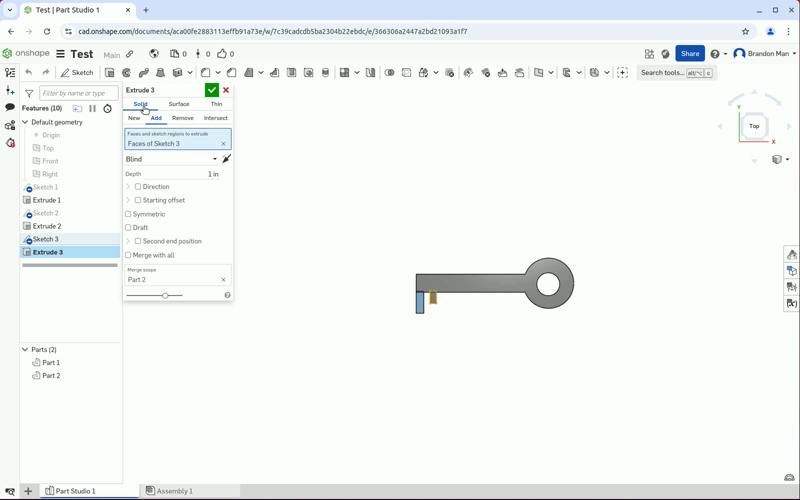
click(143, 106)
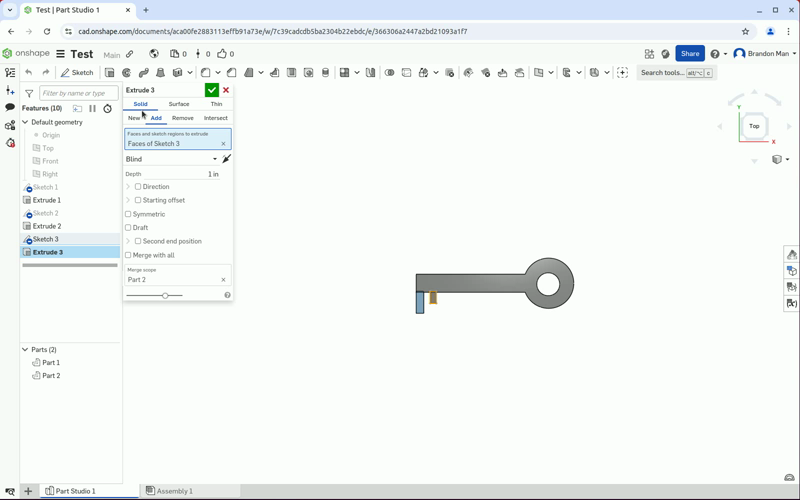
mouse_move(137, 120)
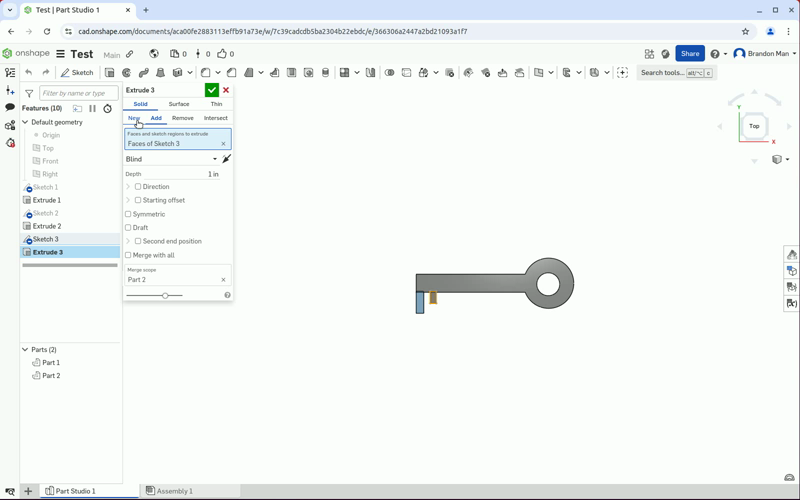
click(137, 120)
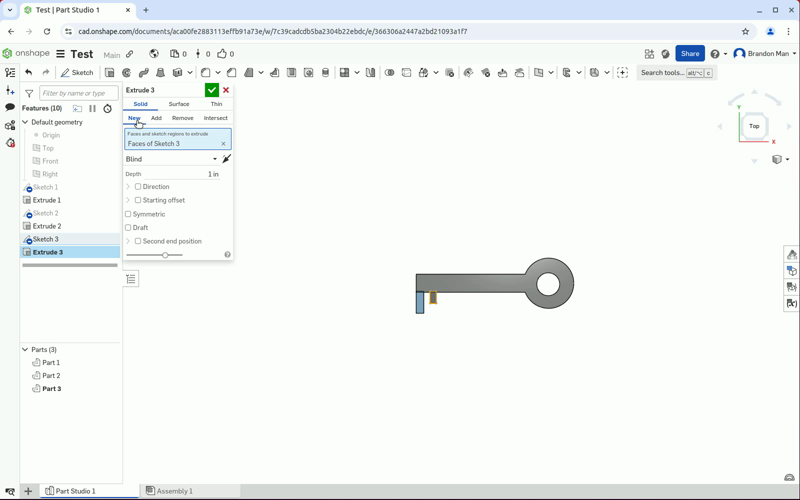
key(tab, 4)
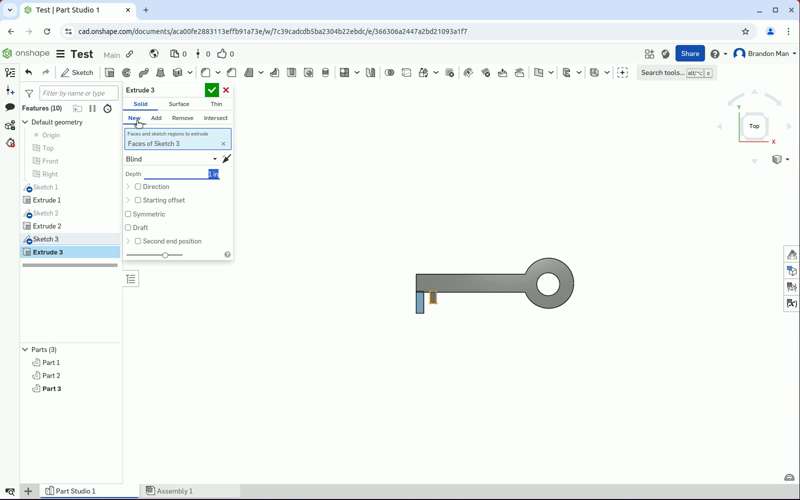
text(3.611)
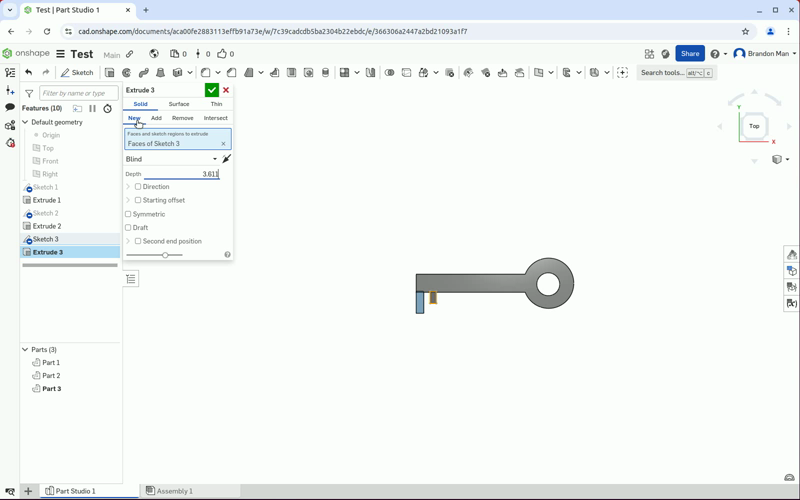
key(enter)
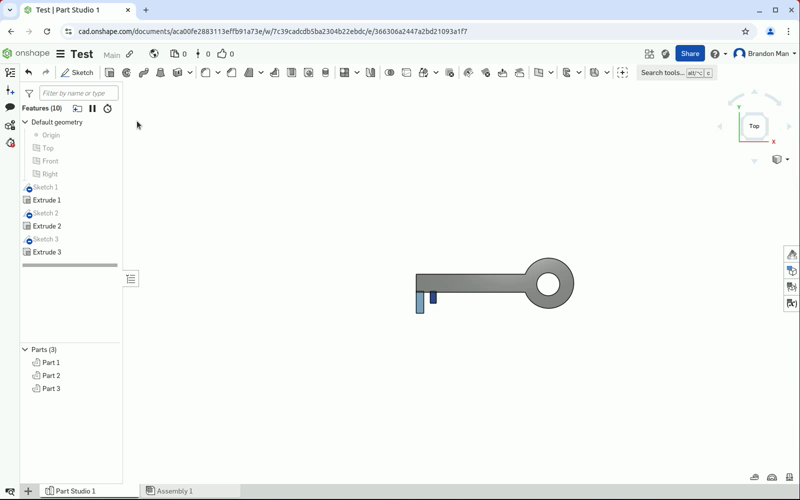
key(shift+h)
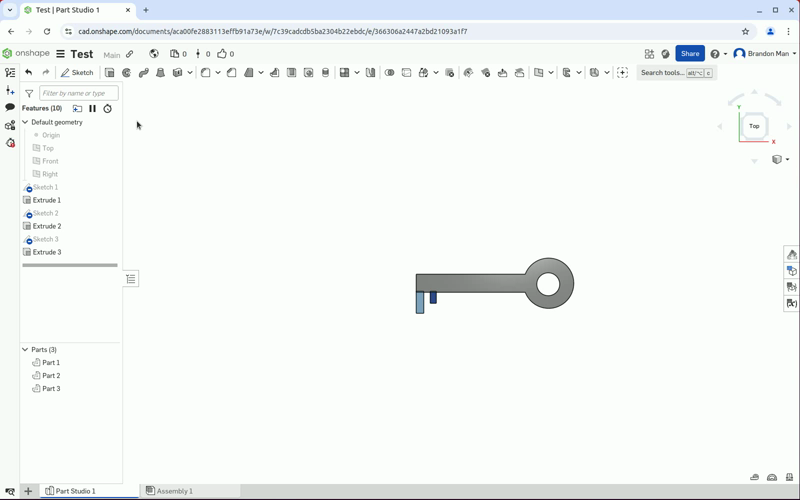
key(shift+h)
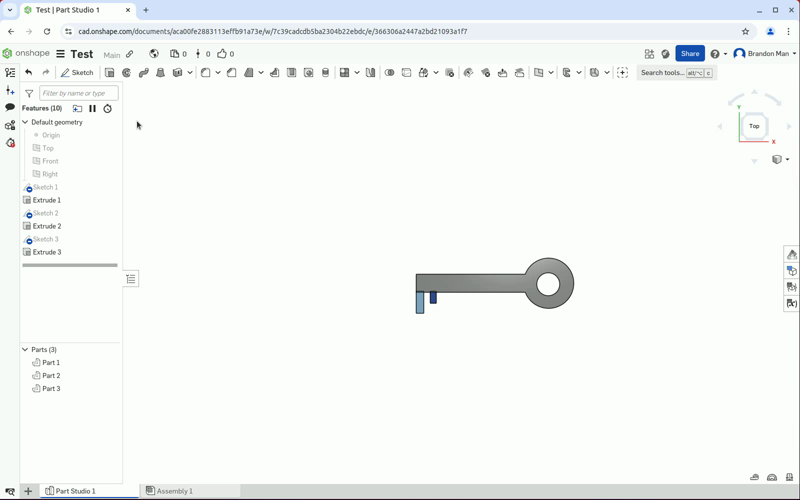
mouse_move(73, 189)
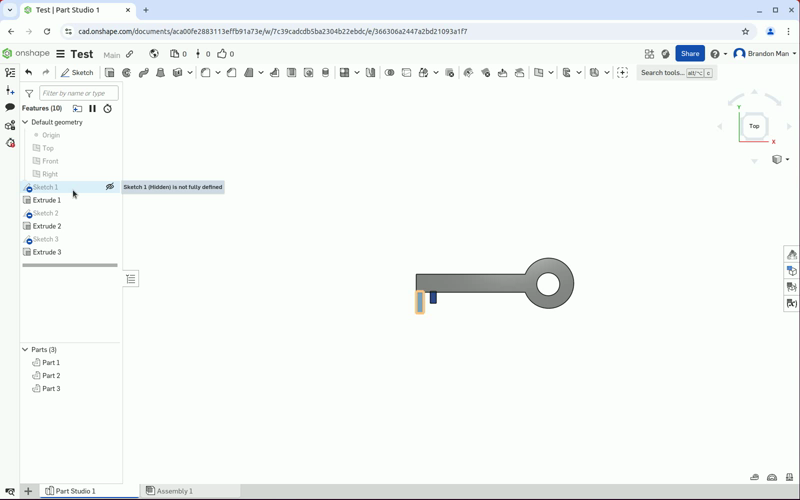
click(73, 189)
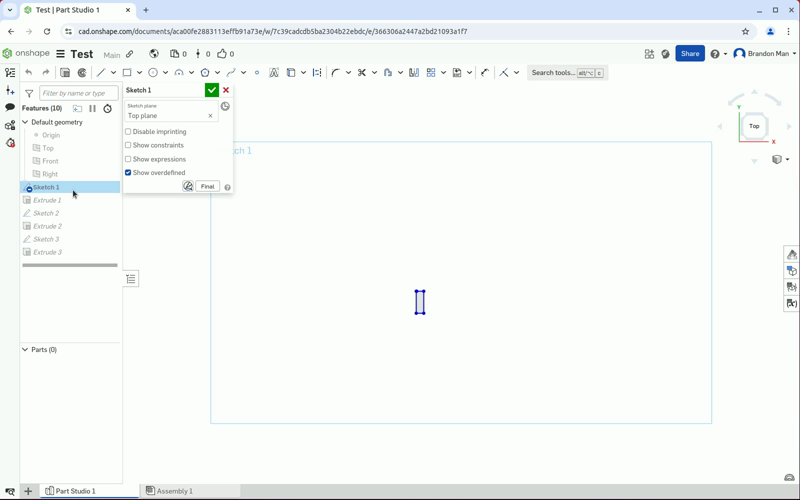
mouse_move(229, 92)
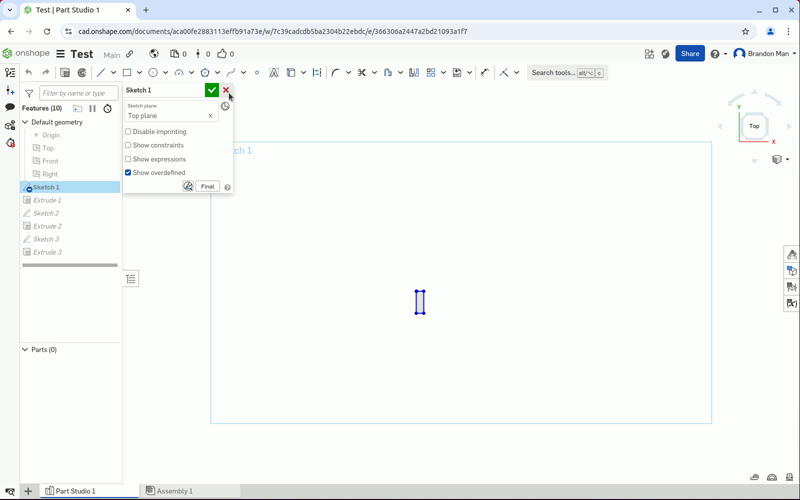
click(229, 92)
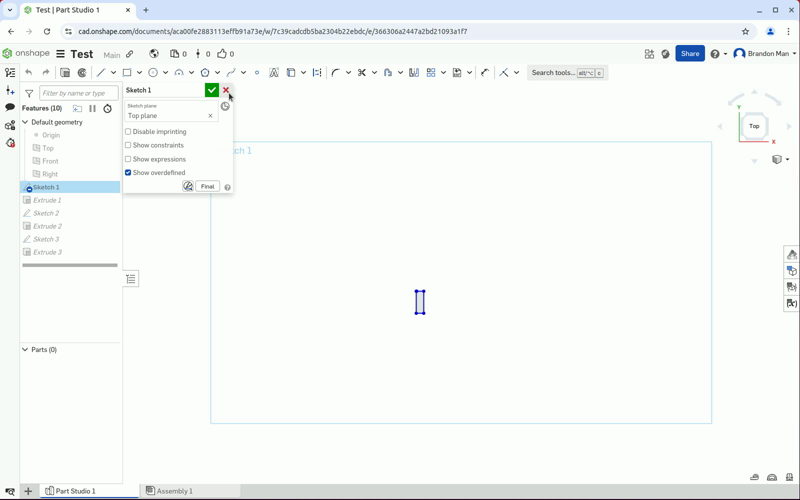
key(shift+s)
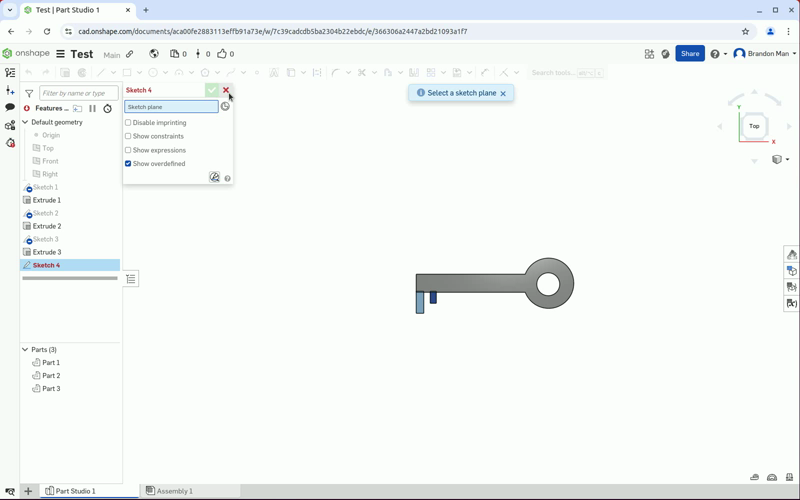
mouse_move(73, 150)
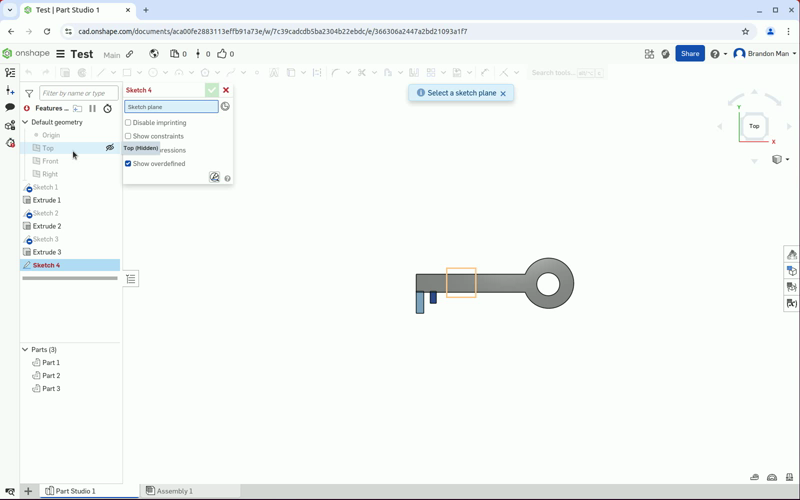
click(73, 150)
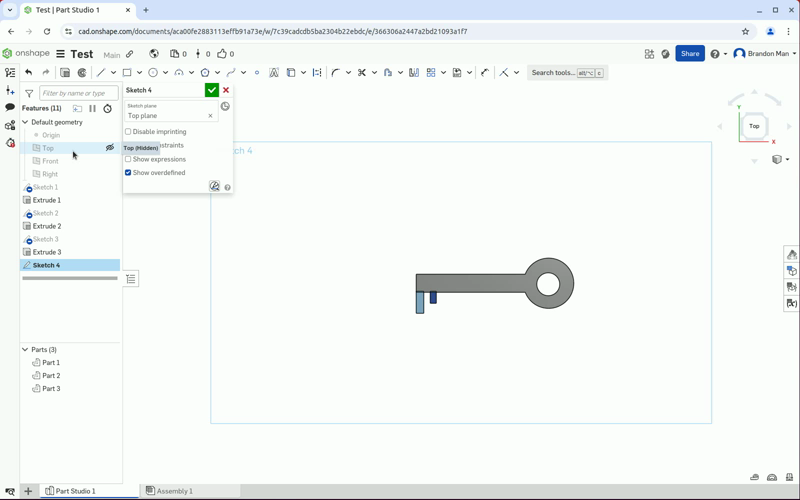
mouse_move(73, 352)
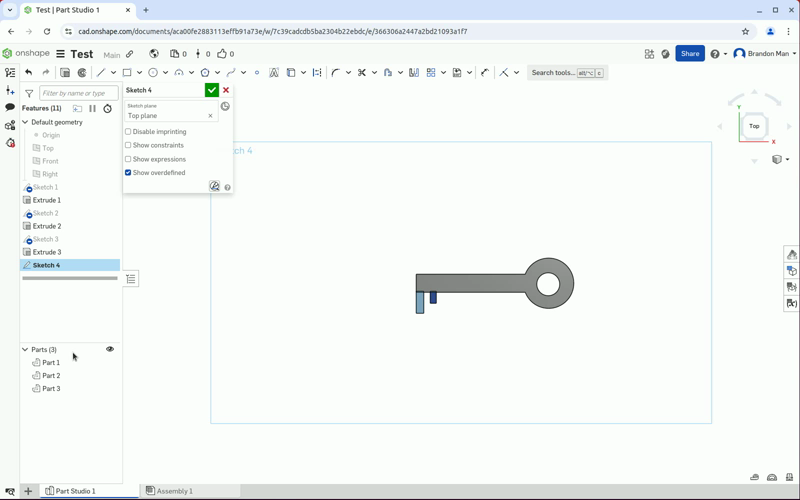
key(y)
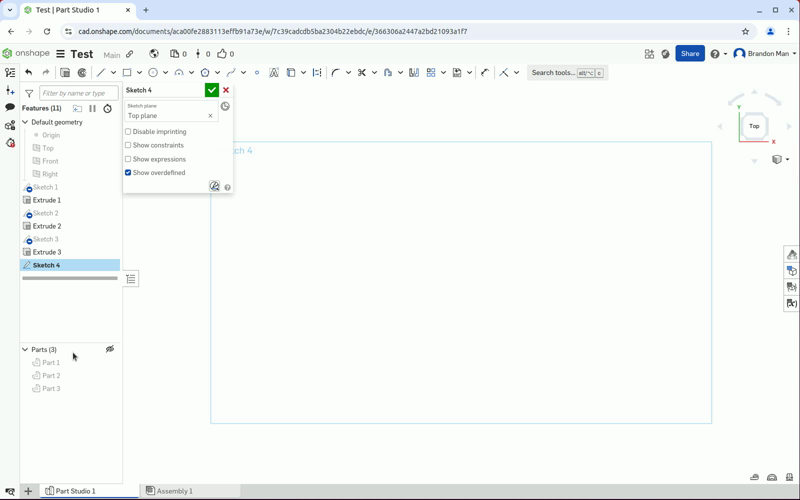
key(l)
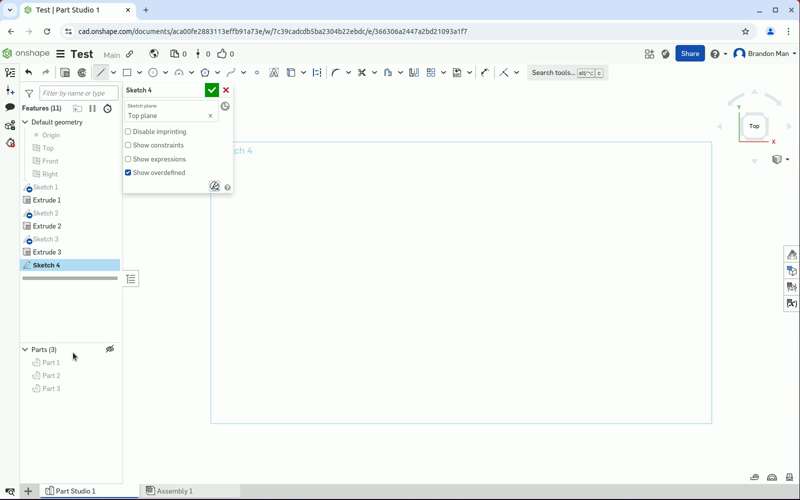
key_down(shift)
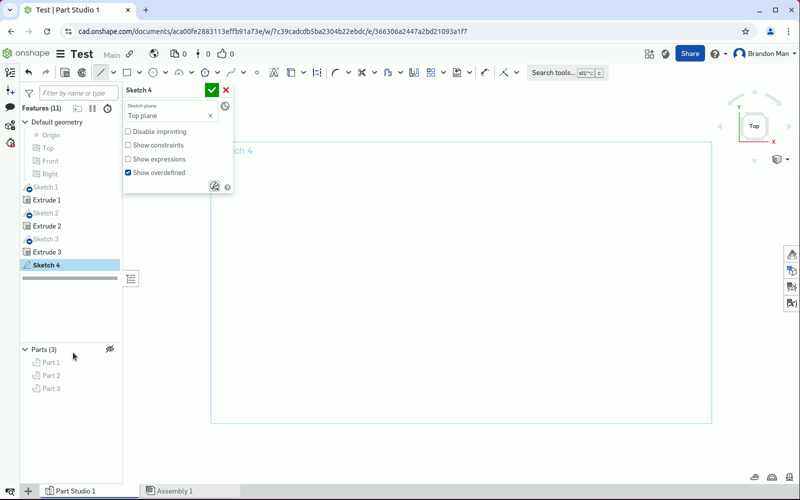
mouse_move(441, 292)
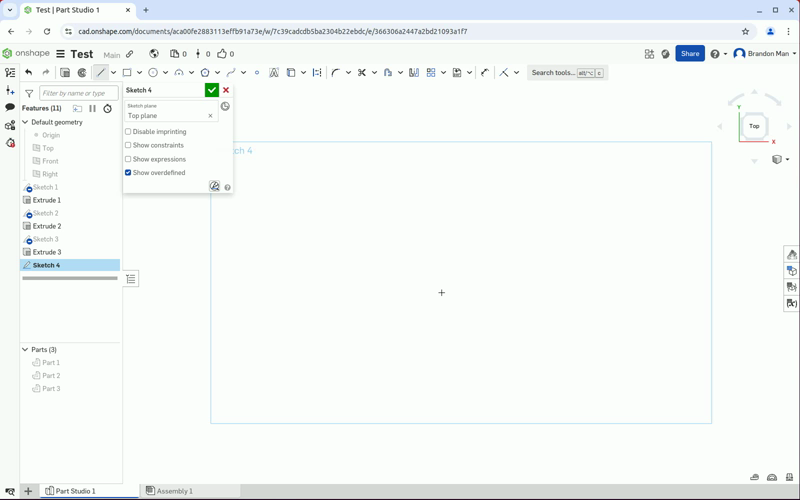
click(441, 292)
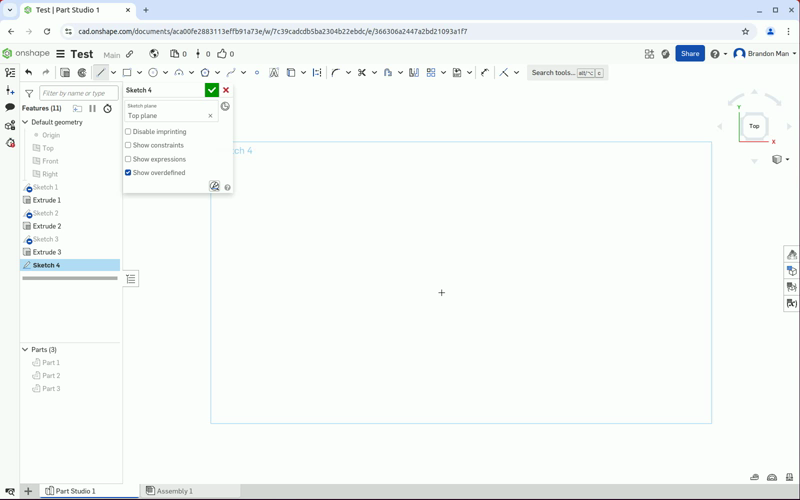
key_up(shift)
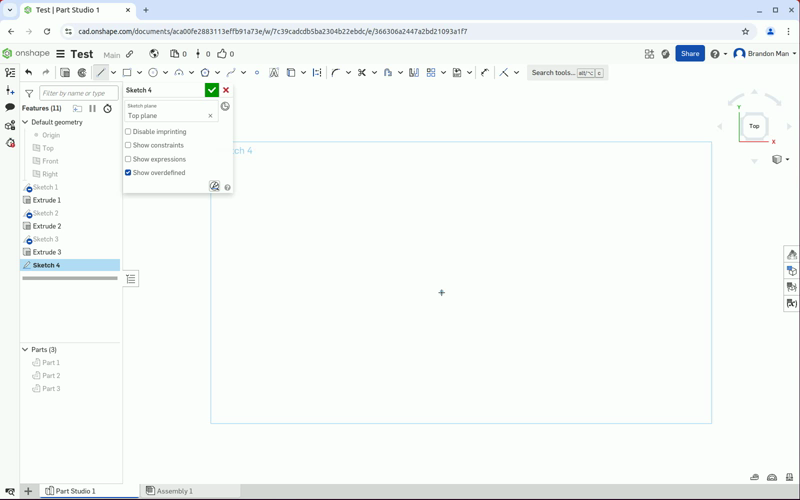
key_down(shift)
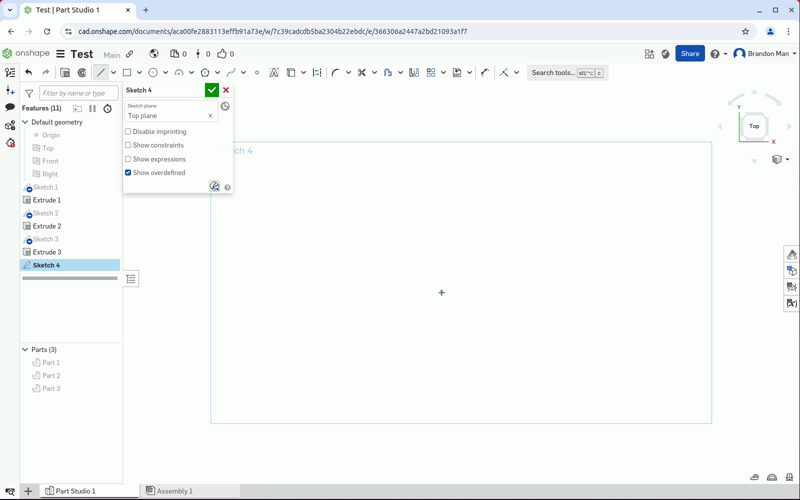
mouse_move(471, 292)
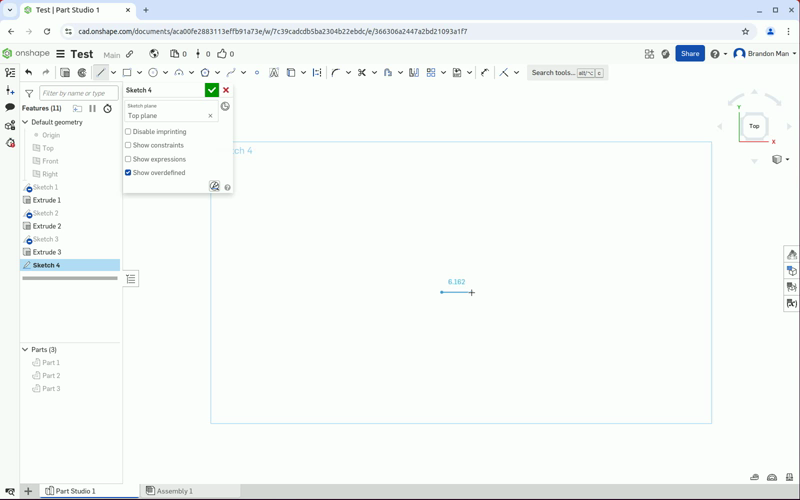
mouse_move(447, 302)
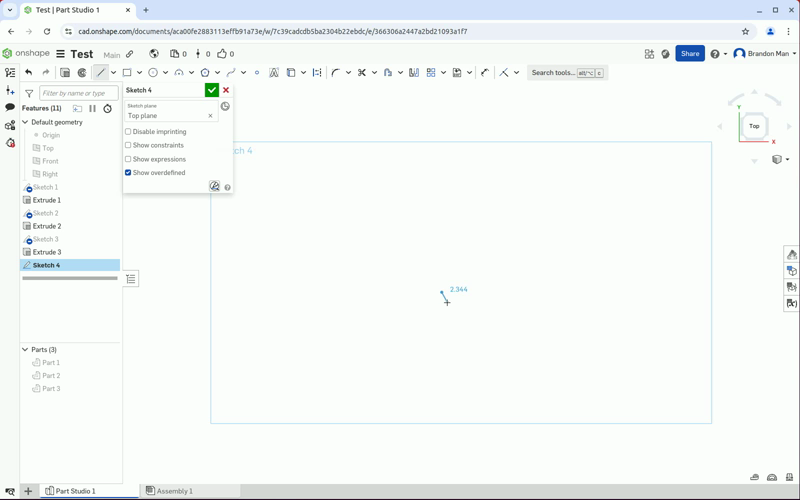
click(447, 302)
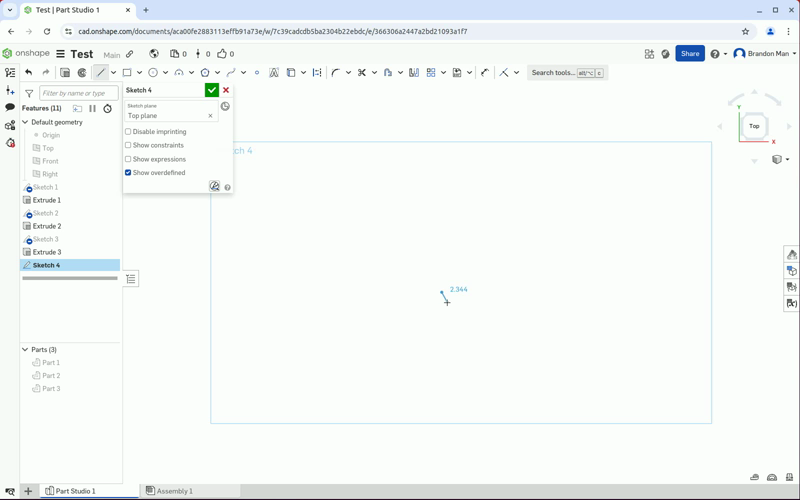
key_up(shift)
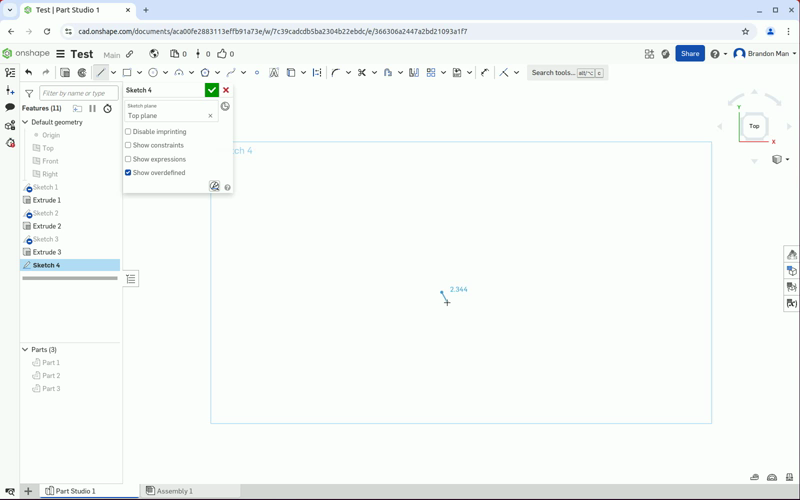
key_down(shift)
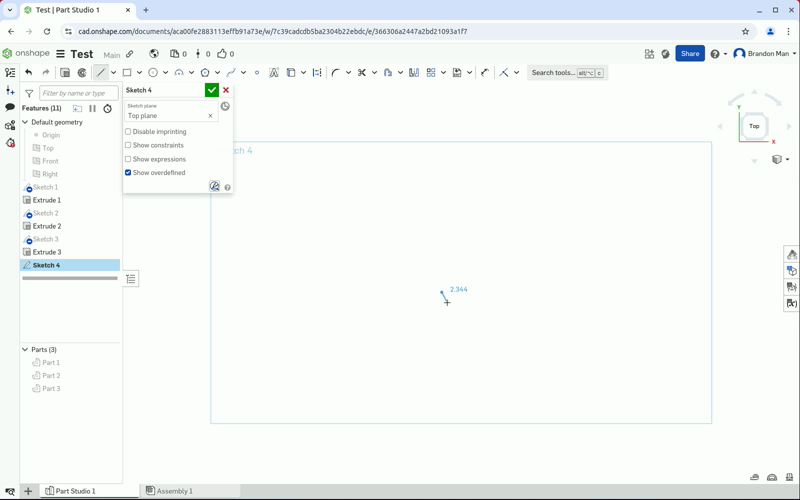
mouse_move(477, 302)
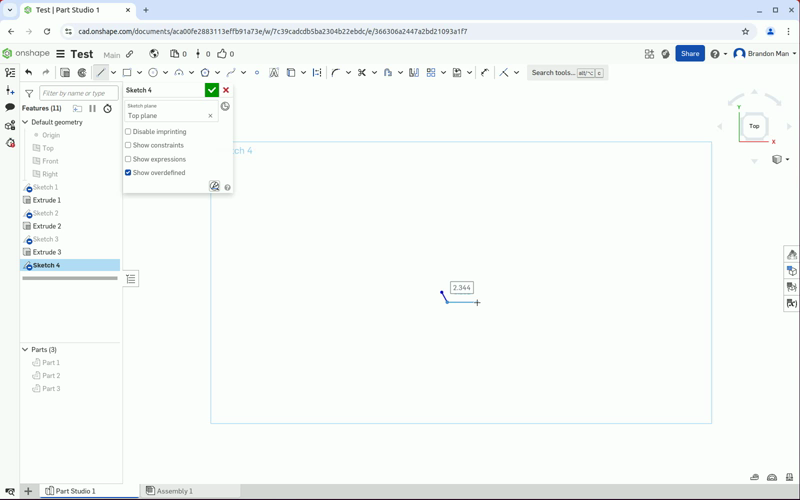
mouse_move(452, 292)
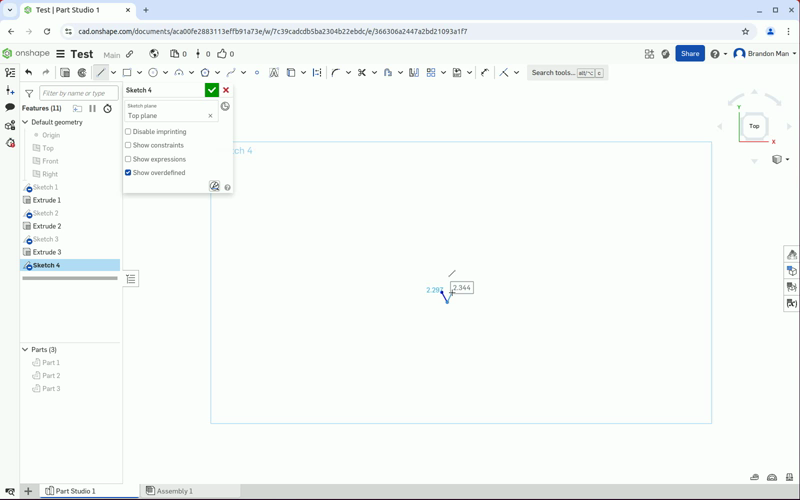
click(452, 292)
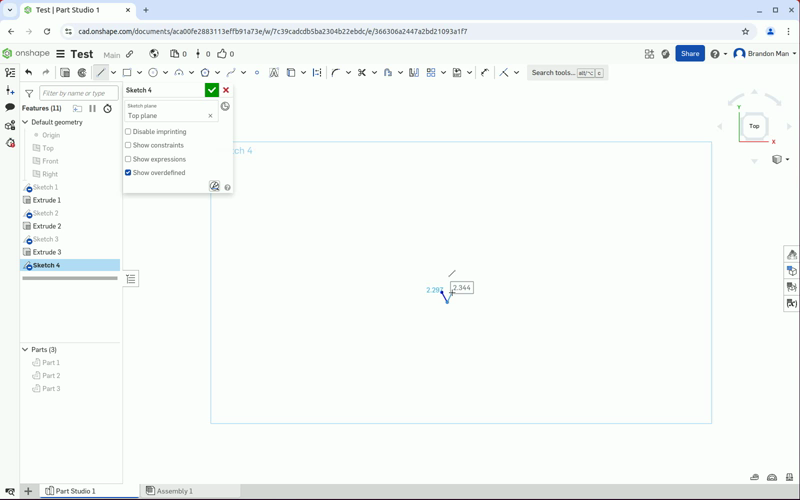
key_up(shift)
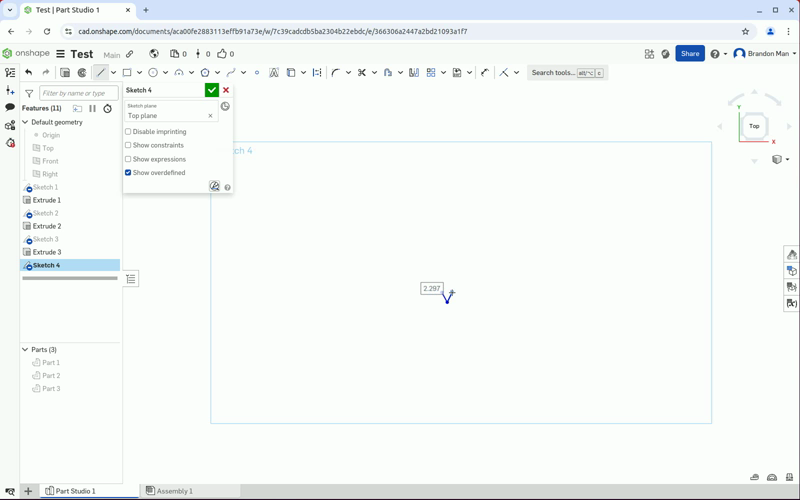
mouse_move(482, 292)
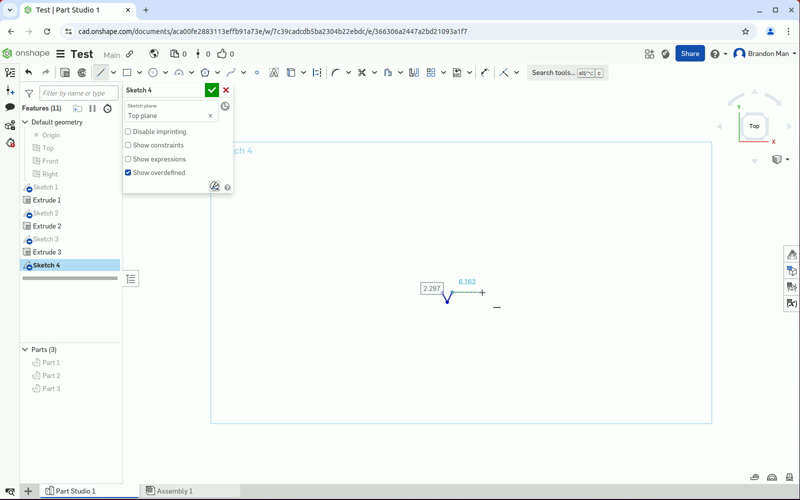
key_down(shift)
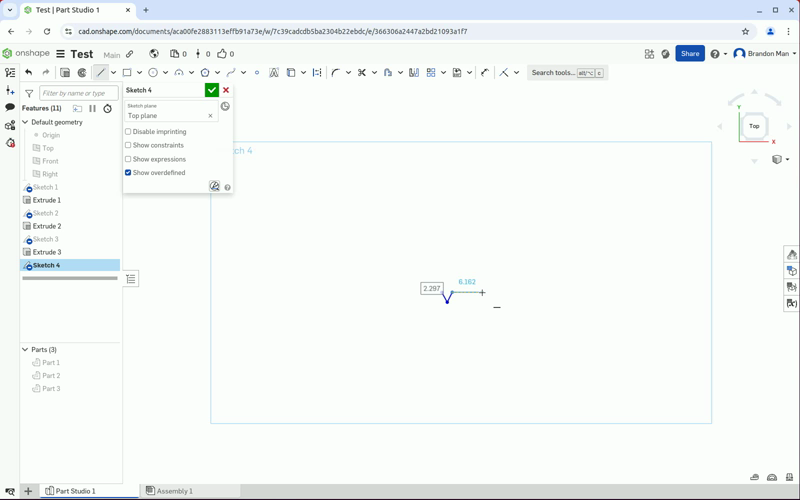
mouse_move(441, 292)
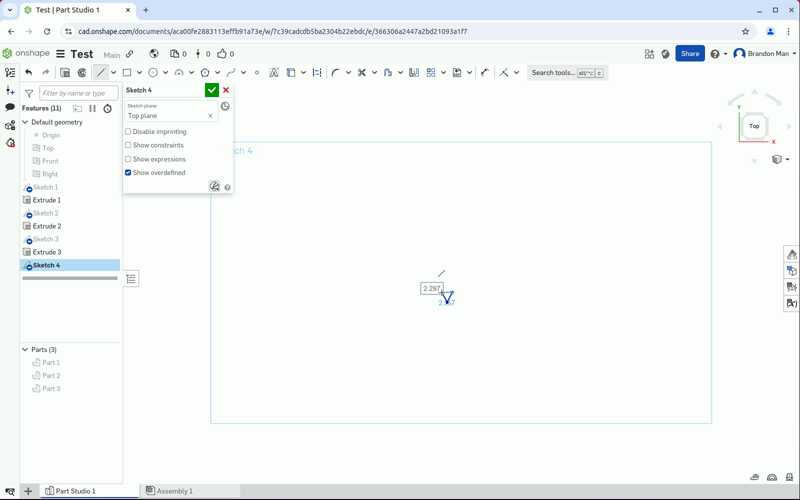
key_up(shift)
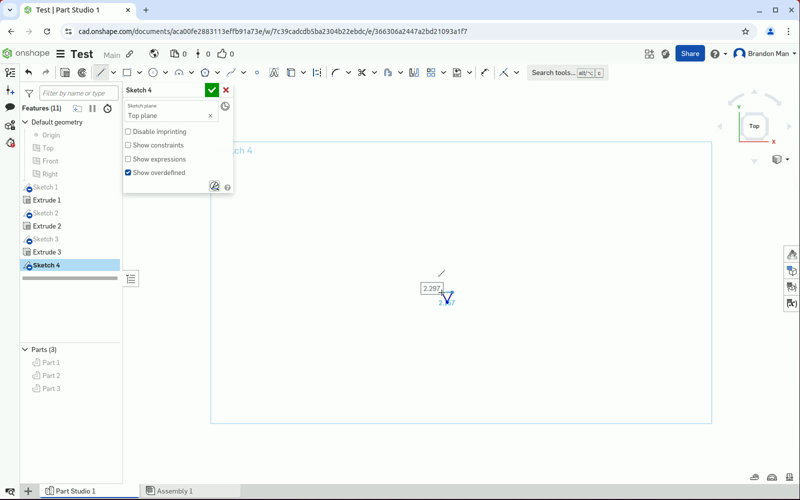
click(441, 292)
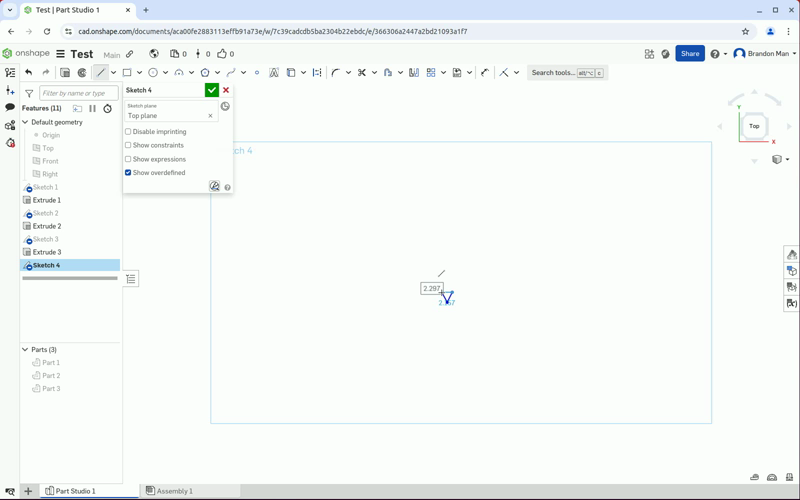
key(esc)
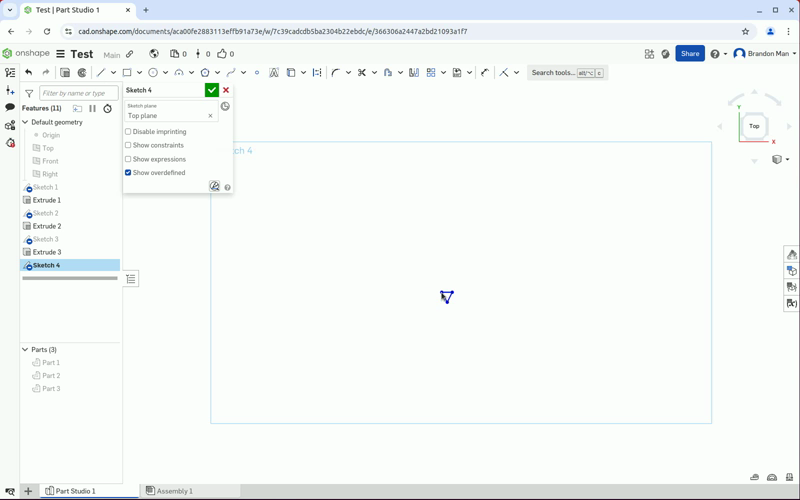
mouse_move(447, 299)
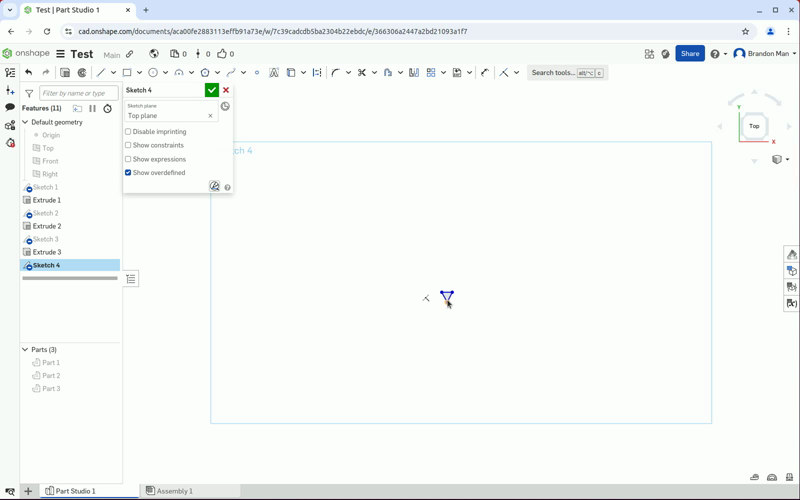
scroll(6)
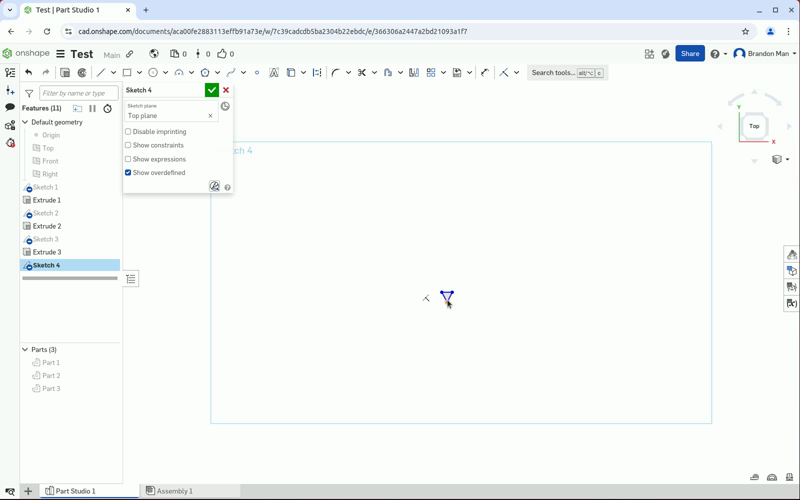
scroll(6)
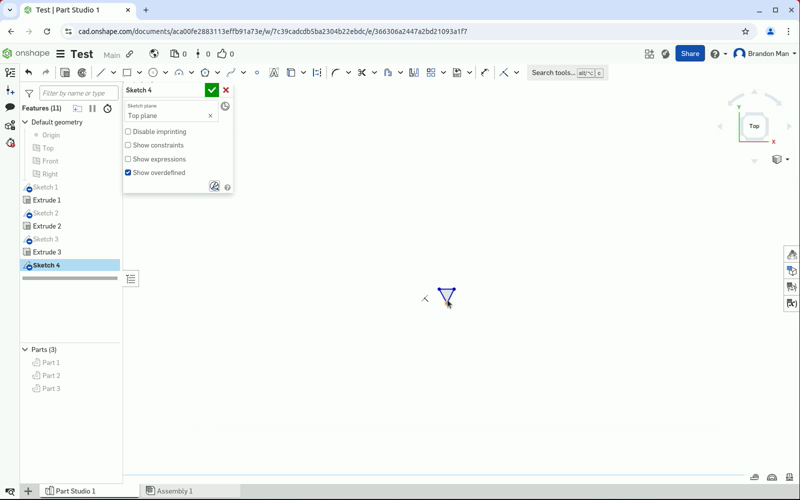
scroll(6)
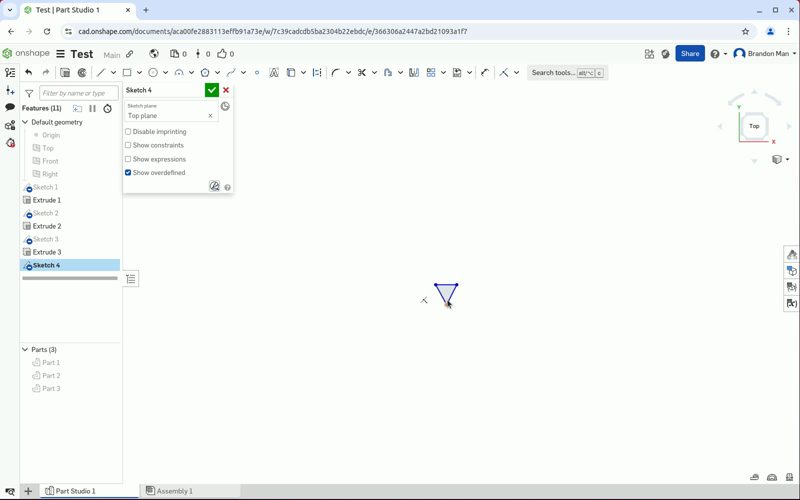
scroll(6)
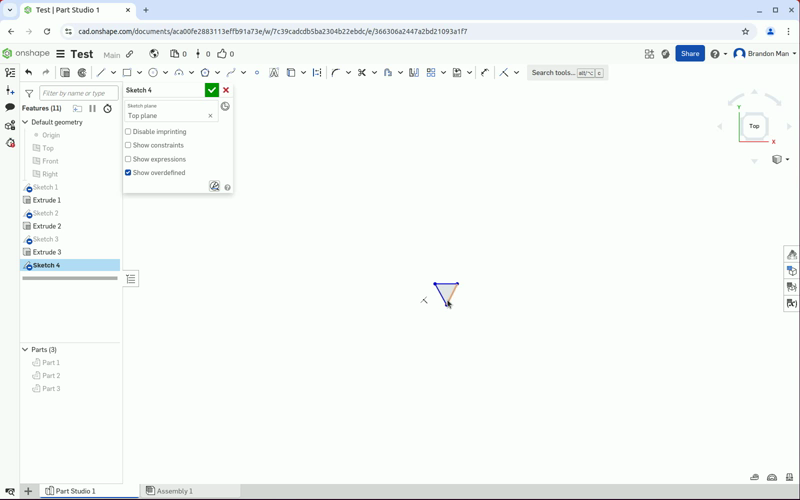
scroll(6)
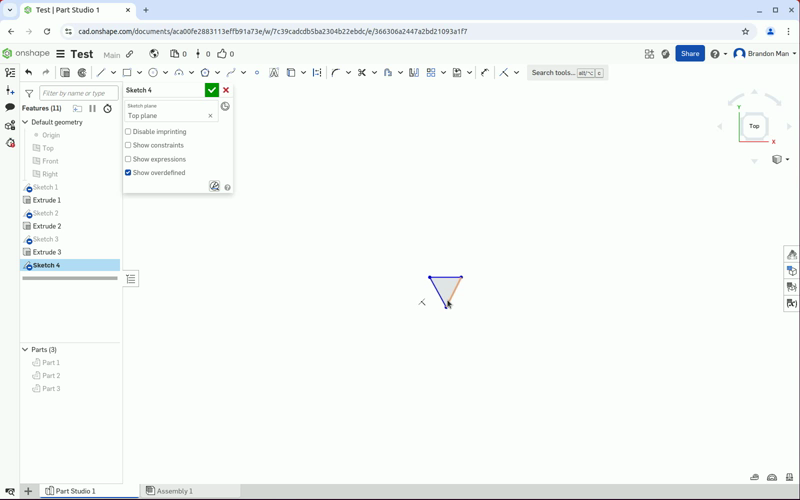
scroll(6)
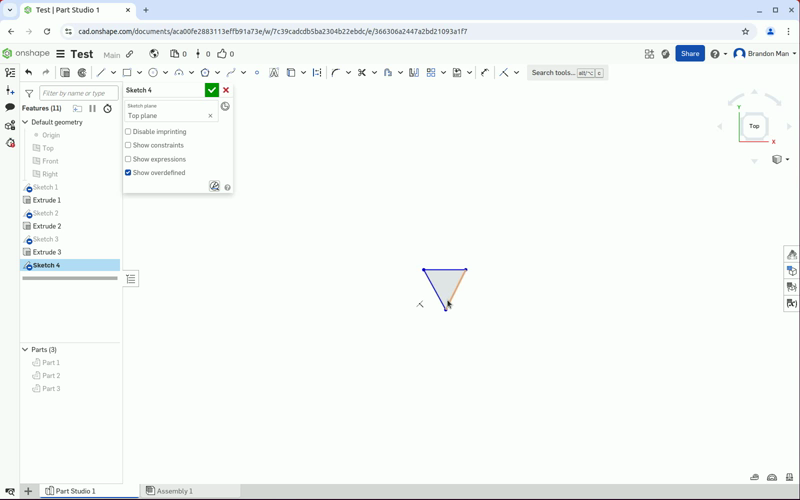
scroll(6)
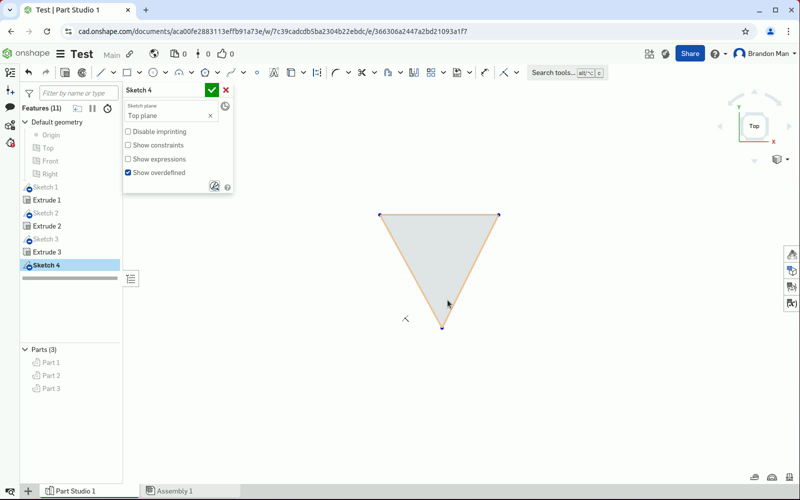
click(447, 299)
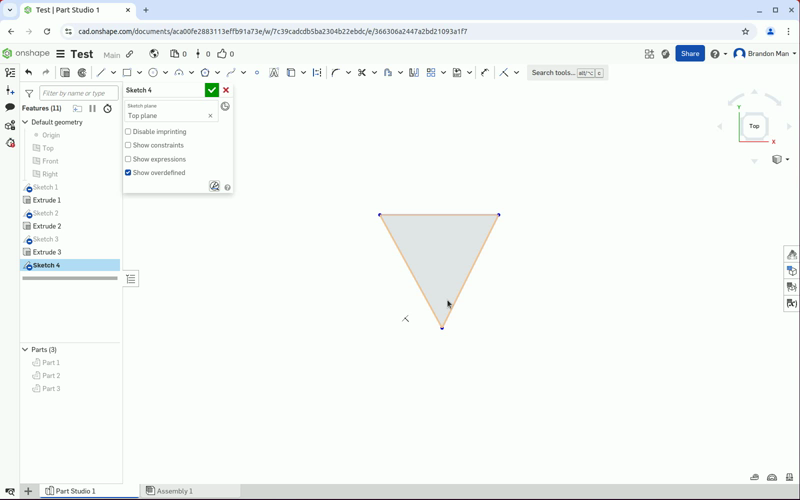
scroll(-6)
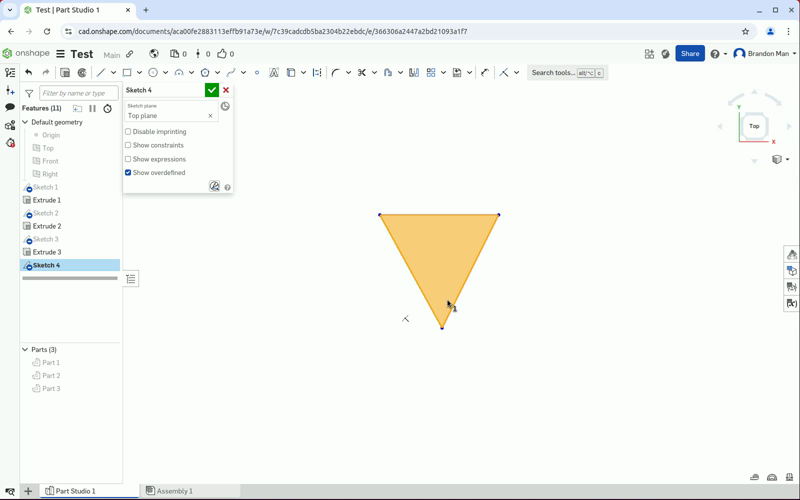
scroll(-6)
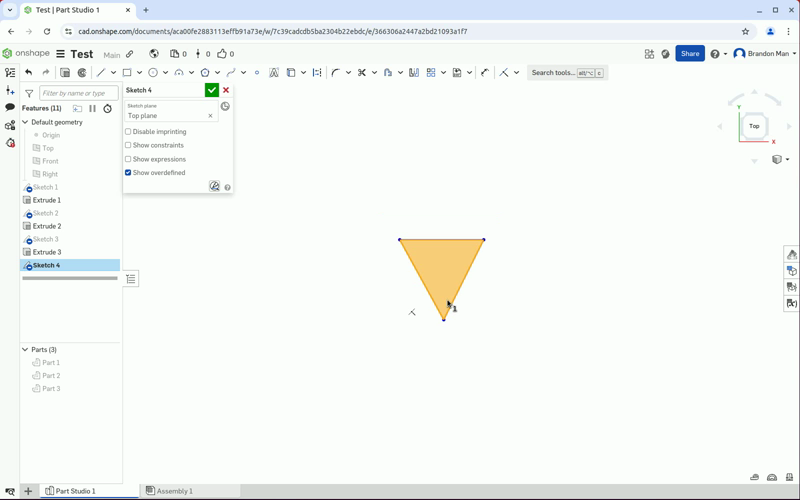
scroll(-6)
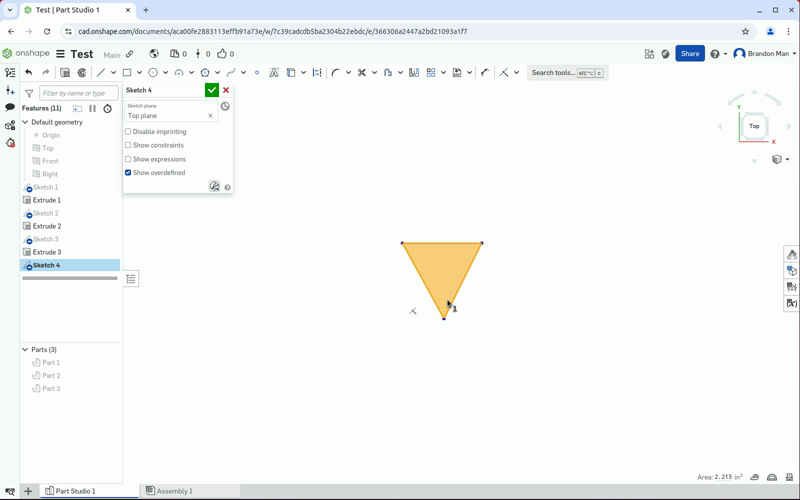
scroll(-6)
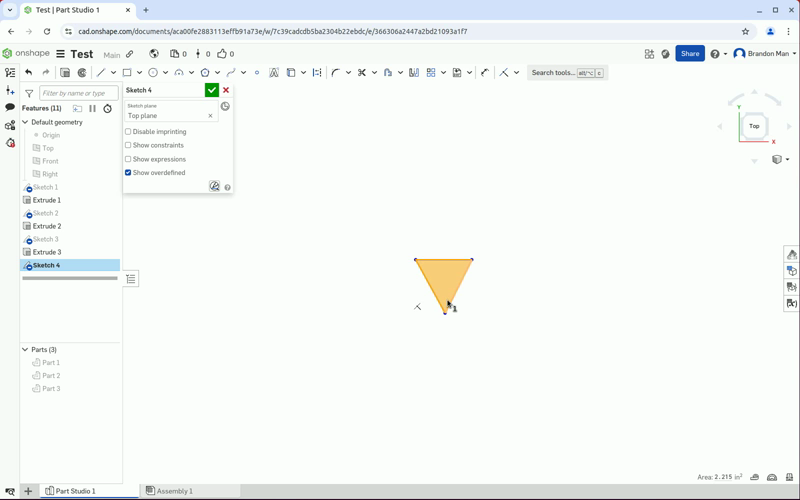
scroll(-6)
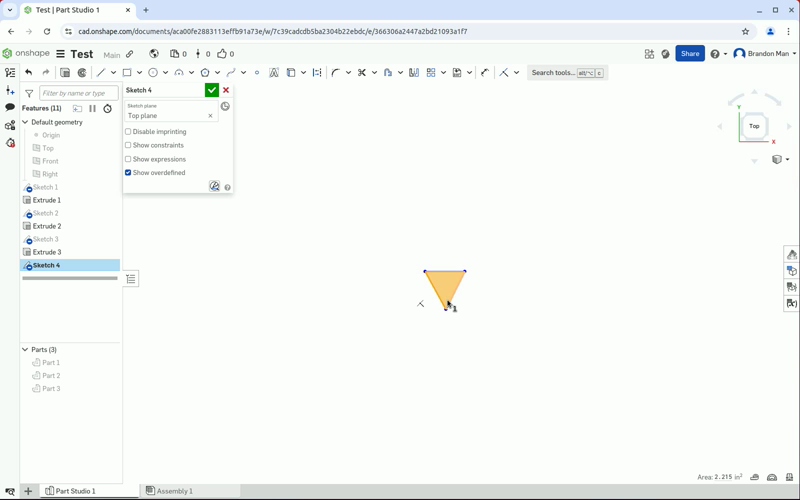
scroll(-6)
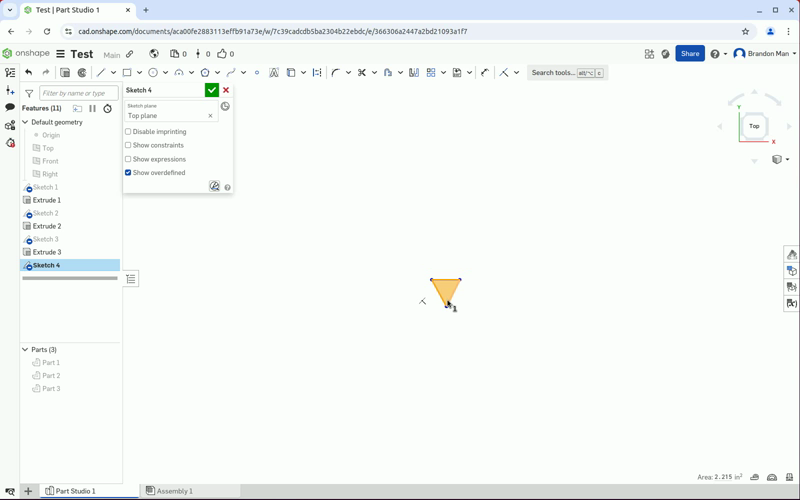
scroll(-6)
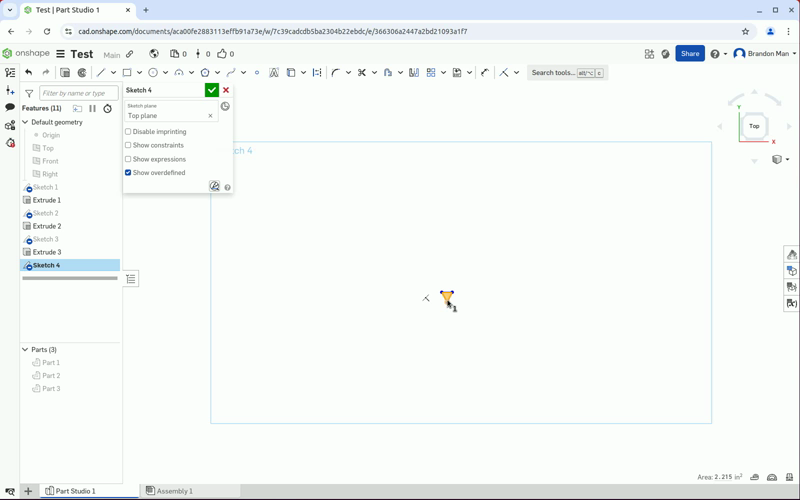
mouse_move(73, 352)
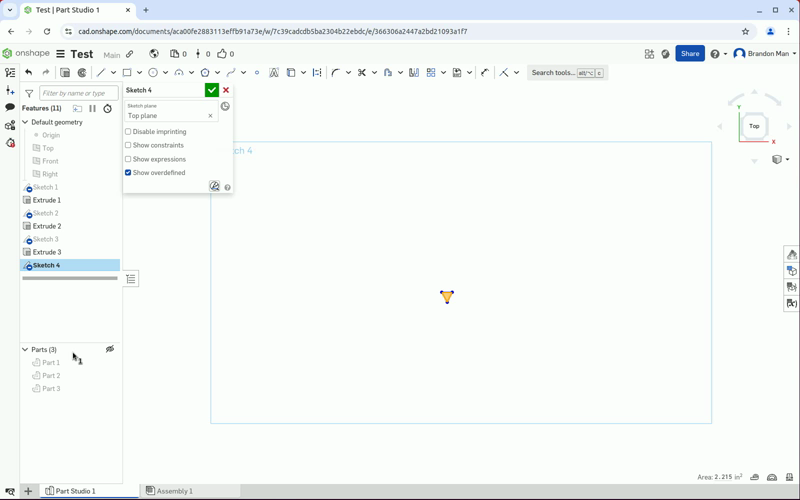
key(shift+y)
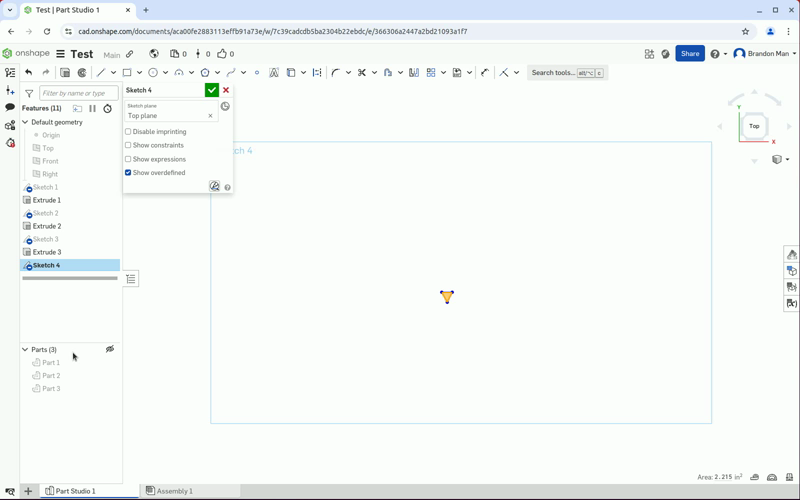
key(shift+e)
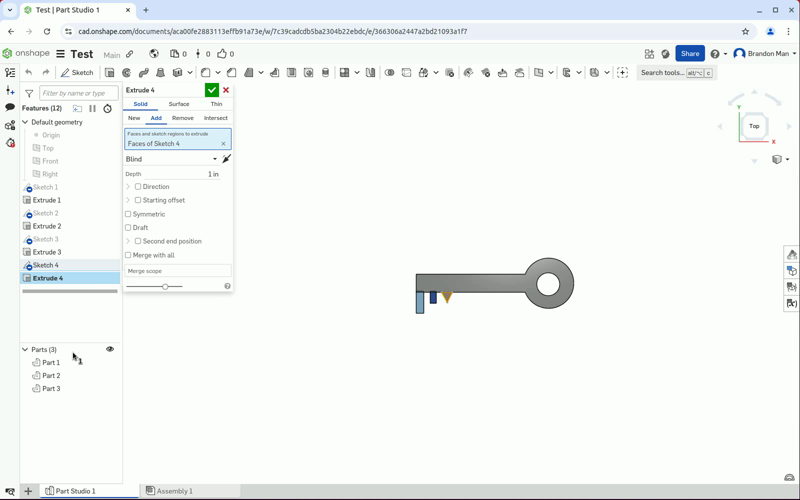
mouse_move(143, 106)
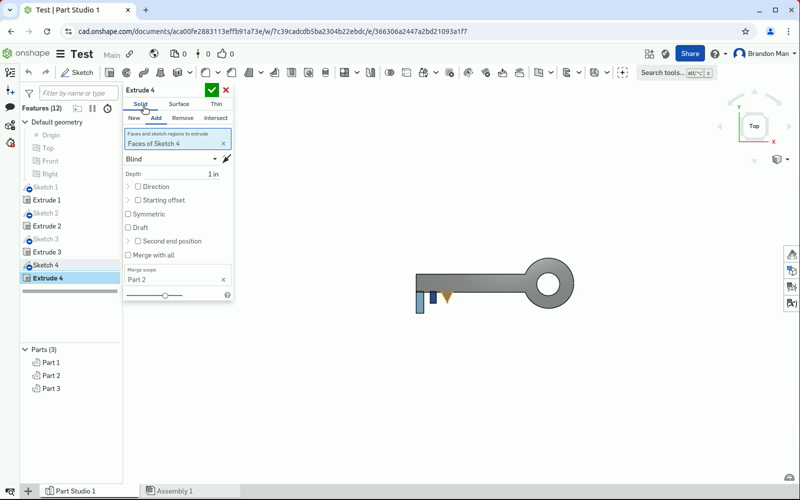
click(143, 106)
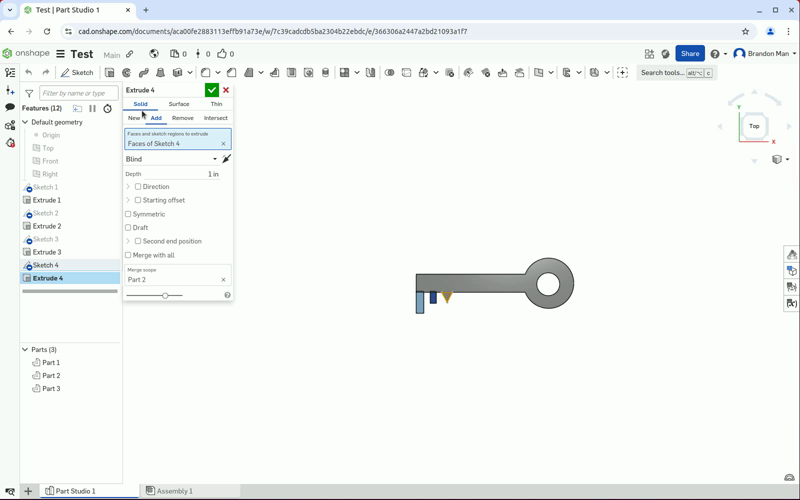
mouse_move(137, 120)
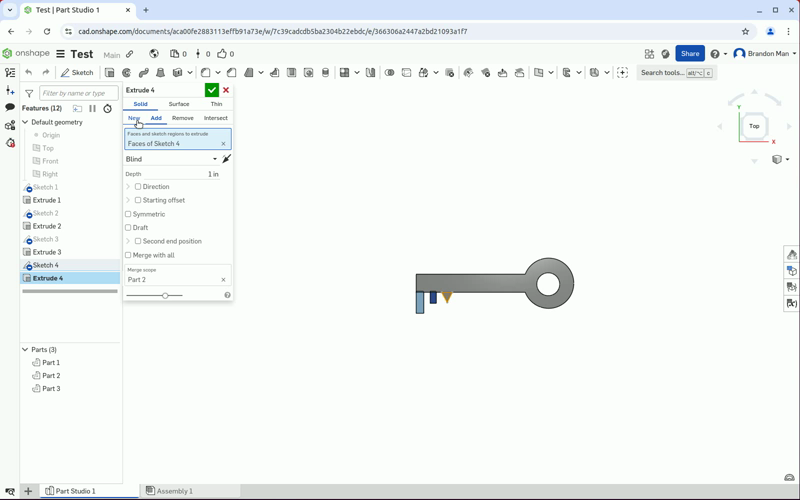
click(137, 120)
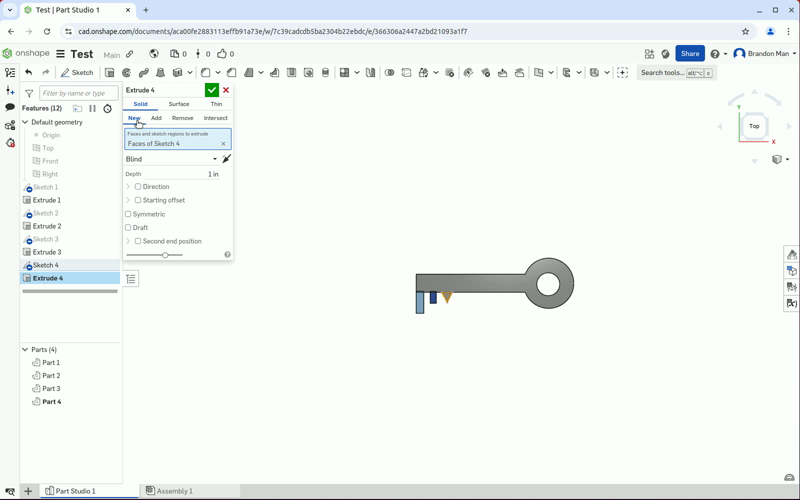
key(tab, 4)
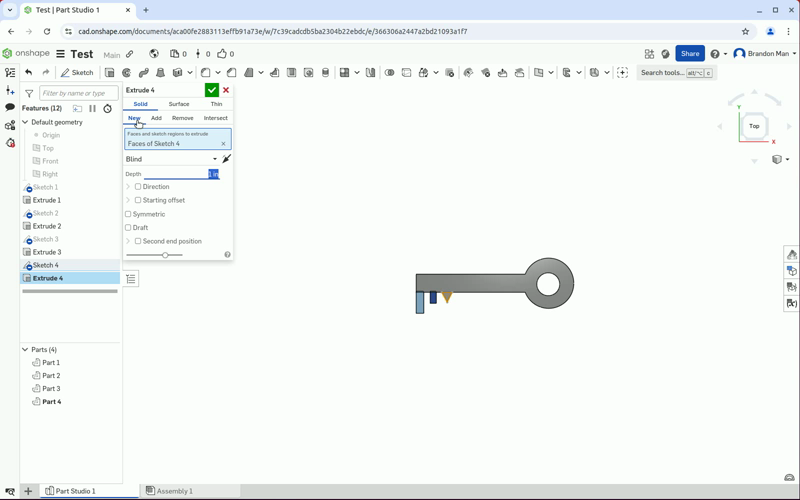
text(3.611)
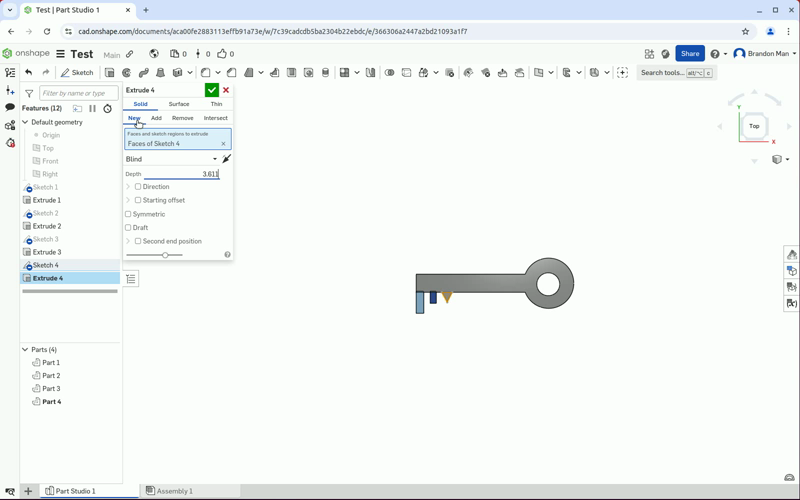
key(enter)
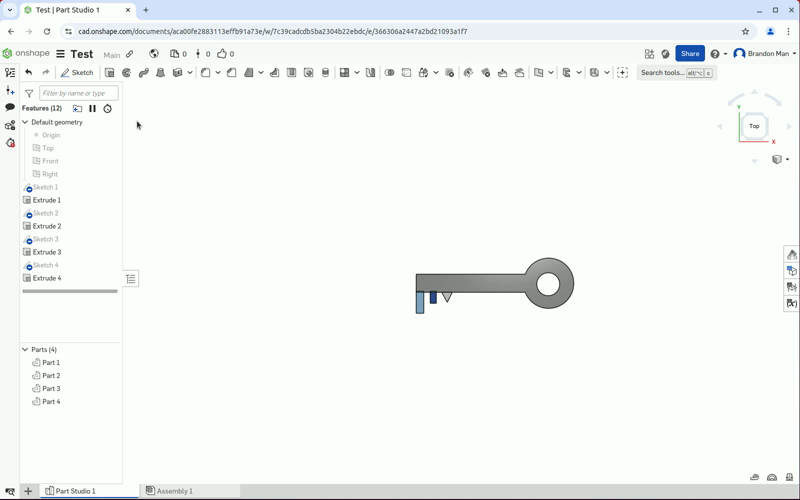
key(shift+h)
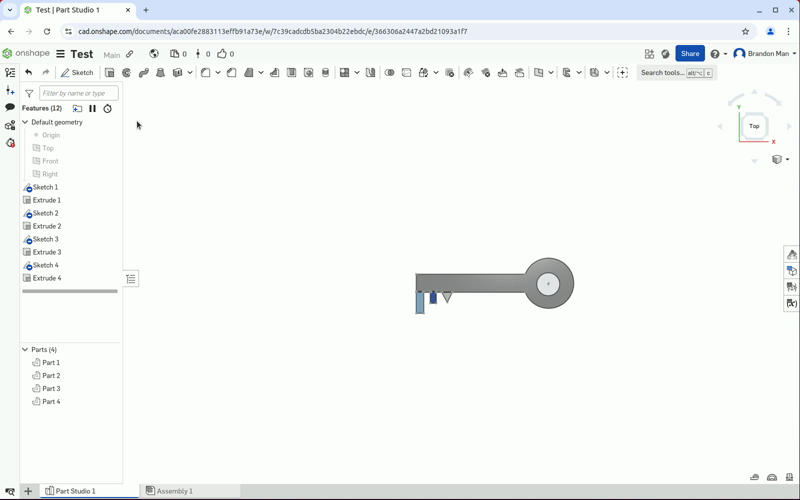
key(shift+h)
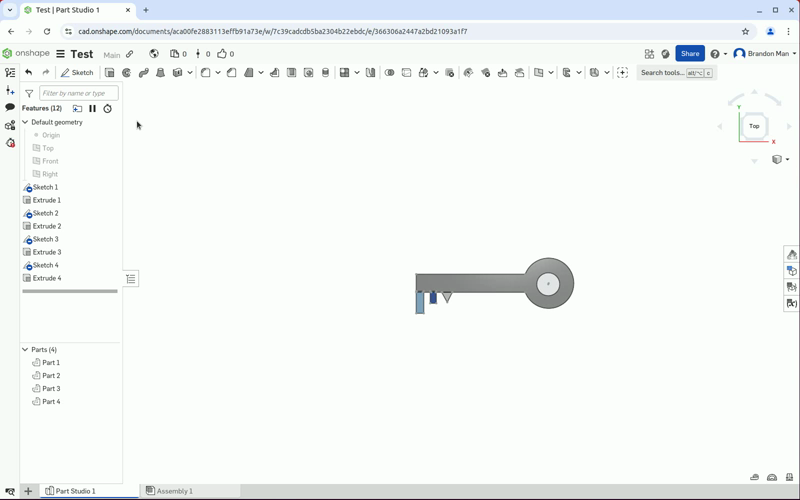
key(shift+7)
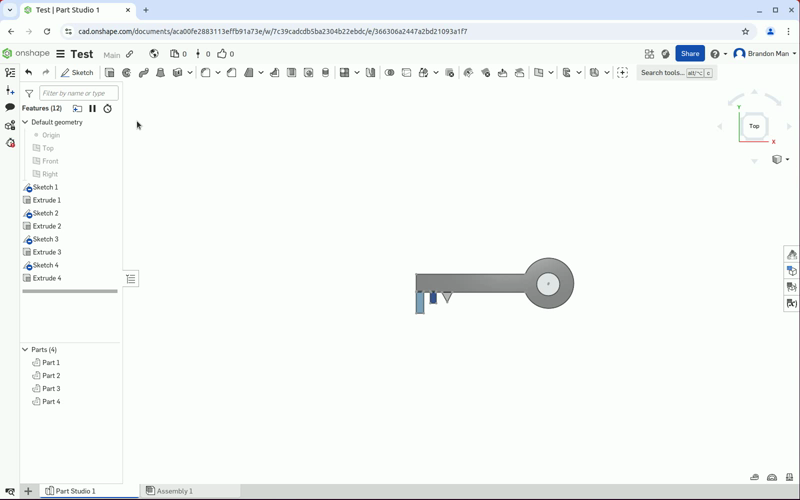
key(up, 3)
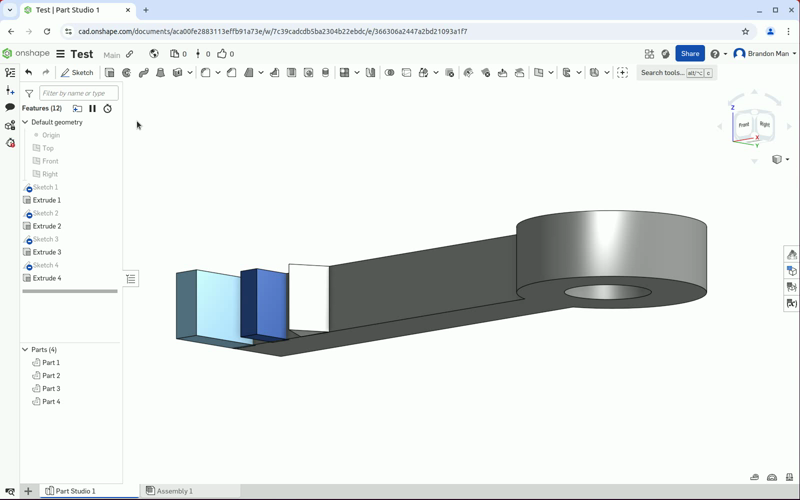
key(left, 3)
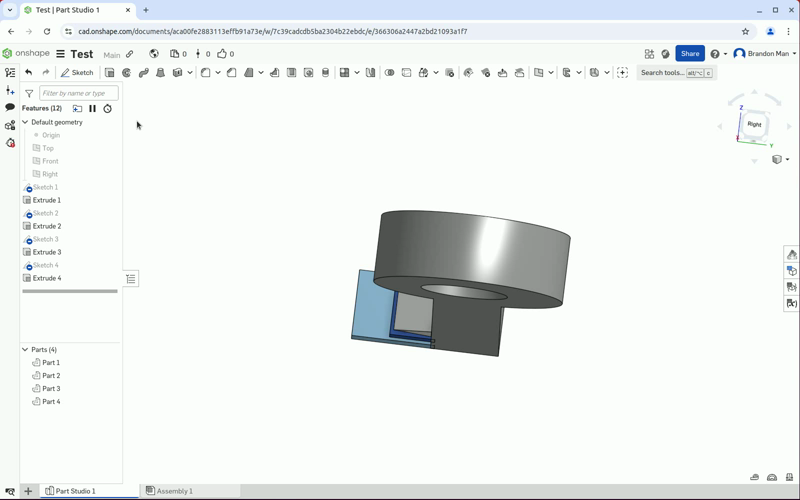
key(right, 3)
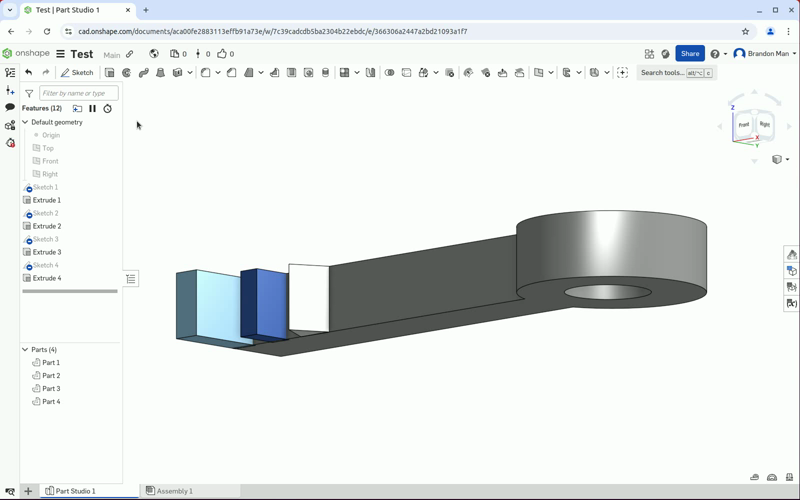
key(down, 3)
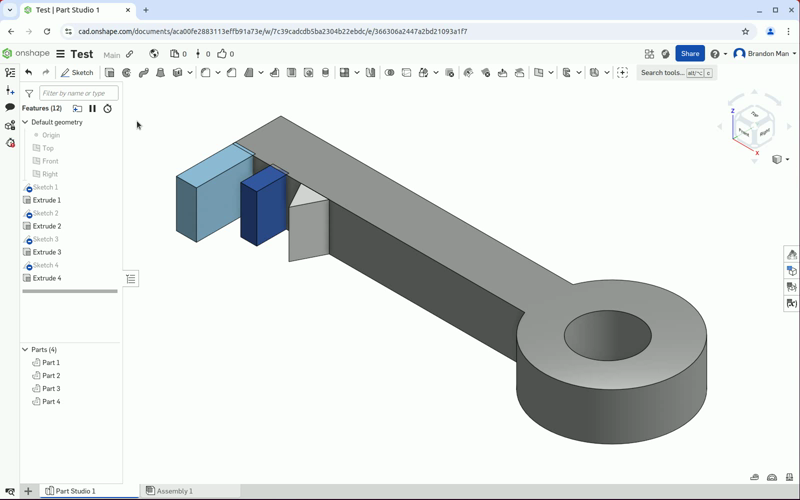
mouse_move(73, 189)
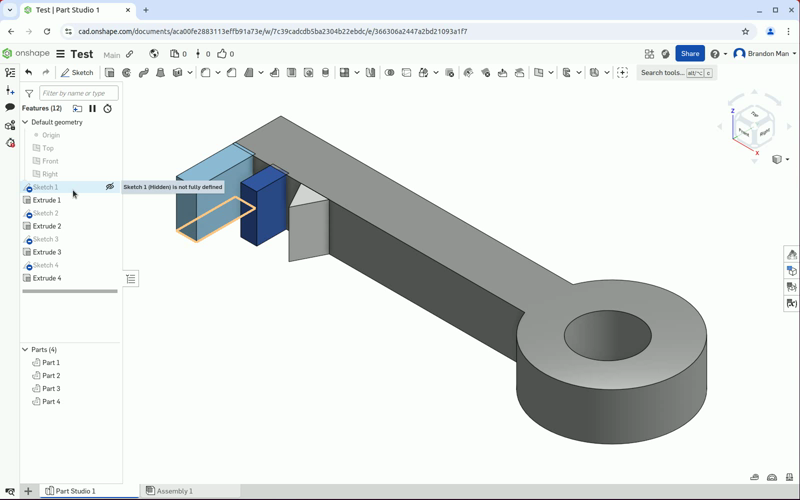
click(73, 189)